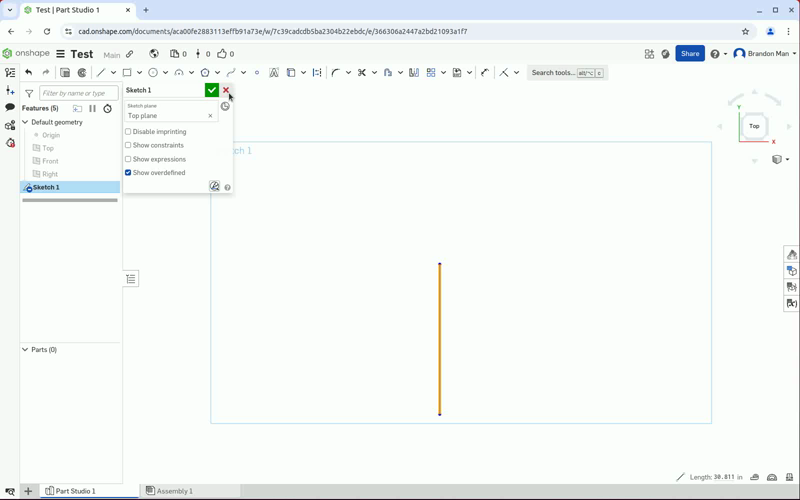
key(shift+h)
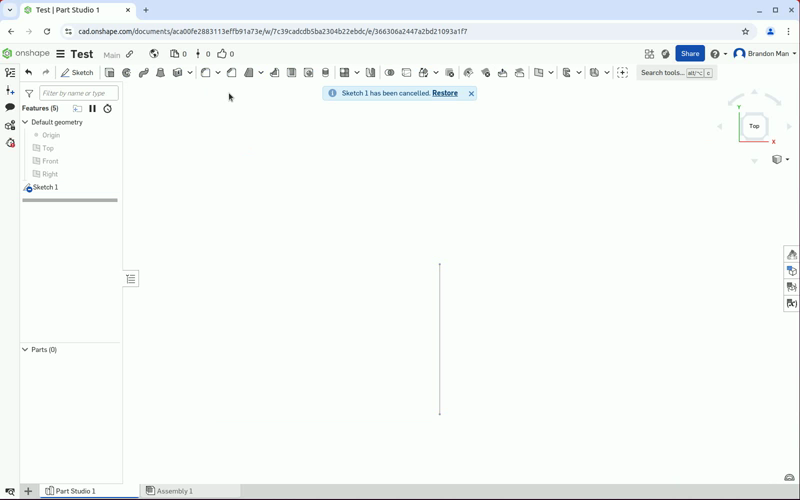
key(shift+s)
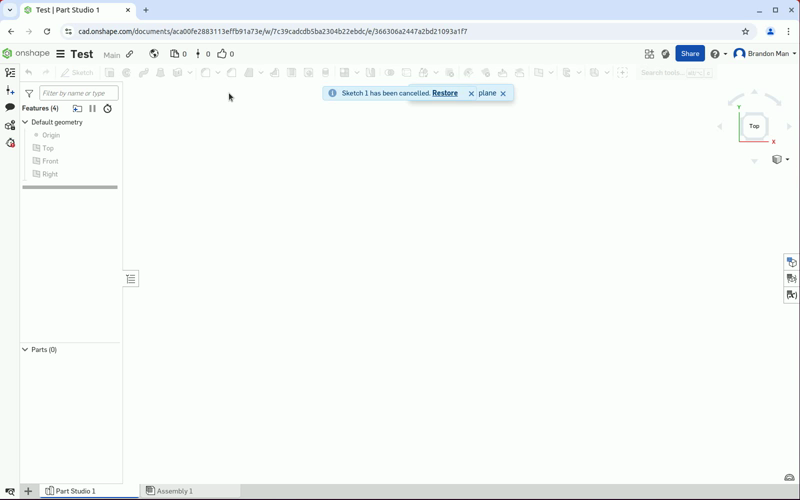
mouse_move(73, 150)
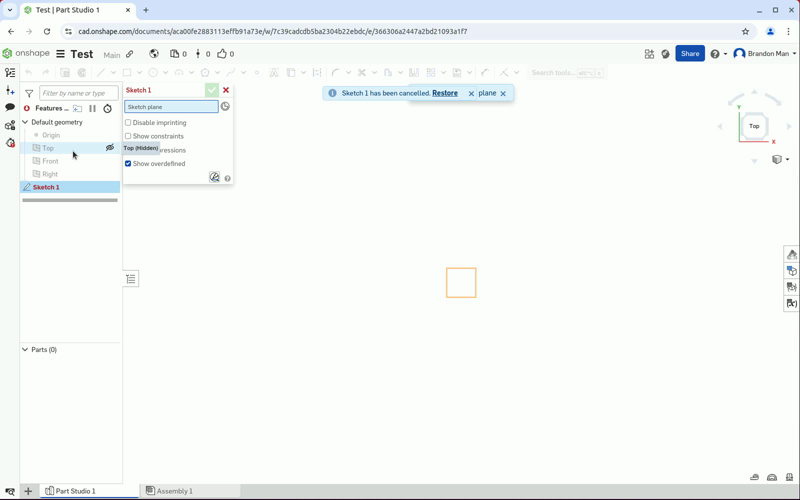
click(73, 150)
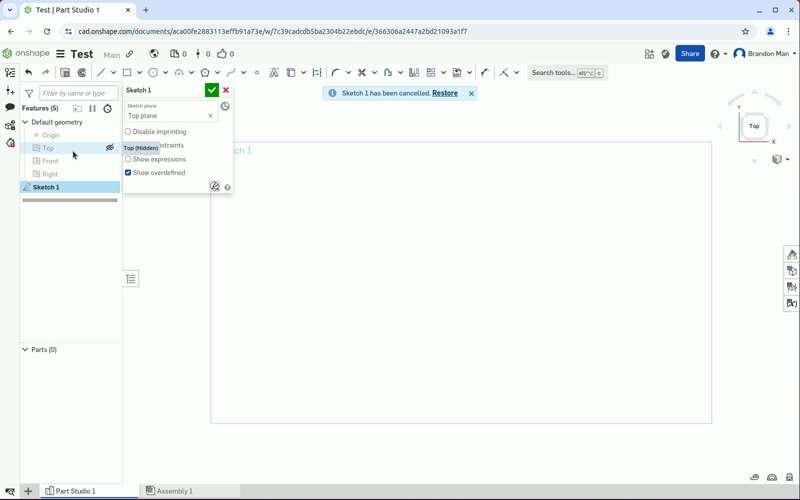
mouse_move(73, 352)
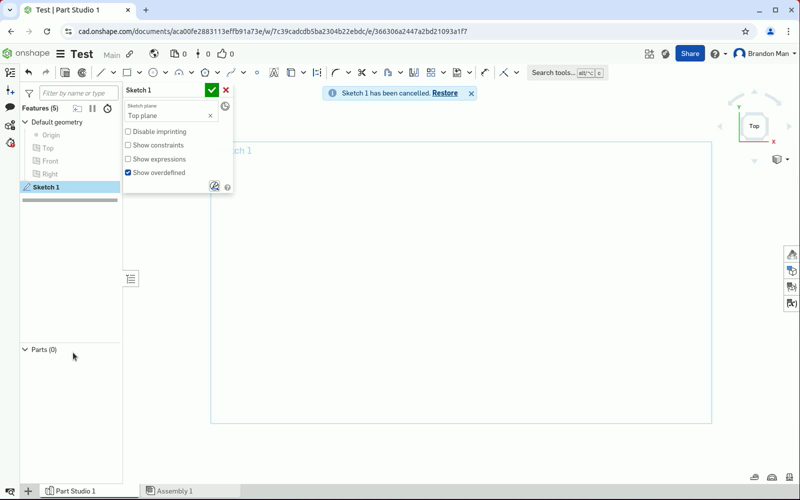
key(y)
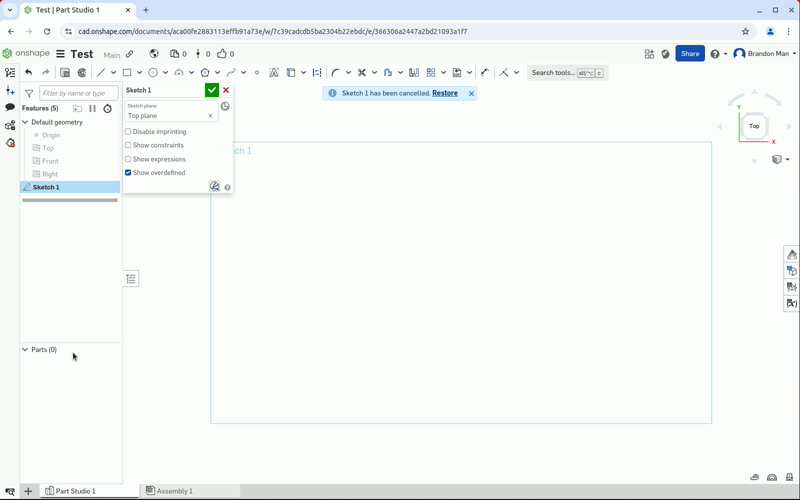
key(l)
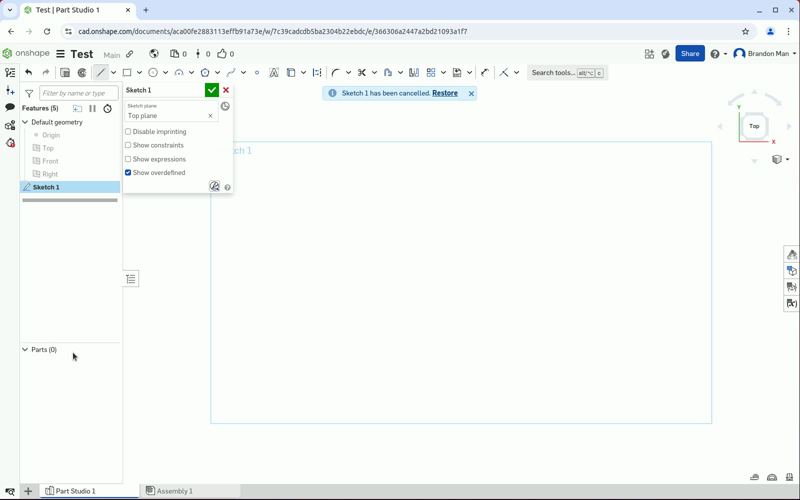
key_down(shift)
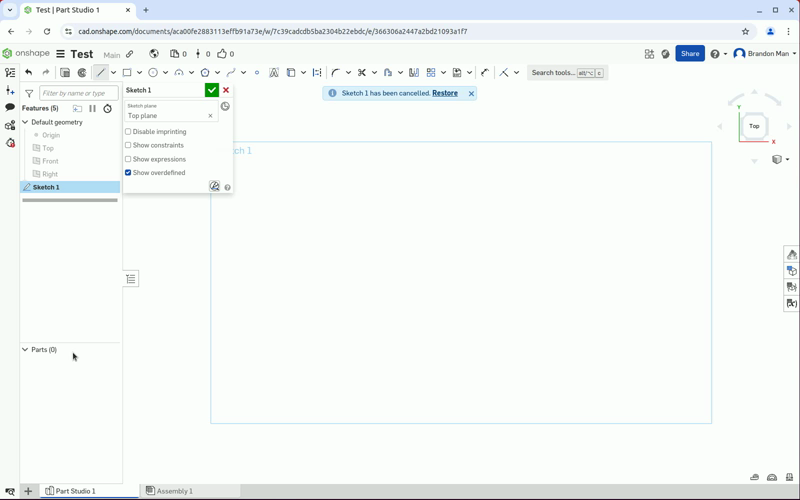
mouse_move(385, 316)
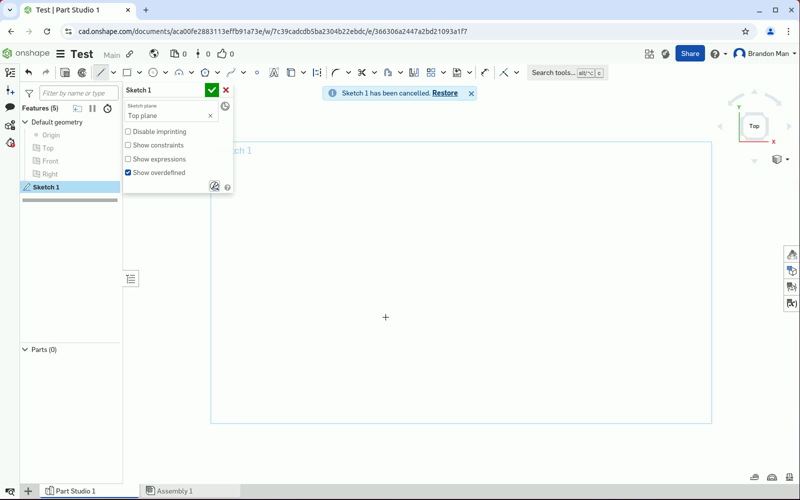
click(385, 316)
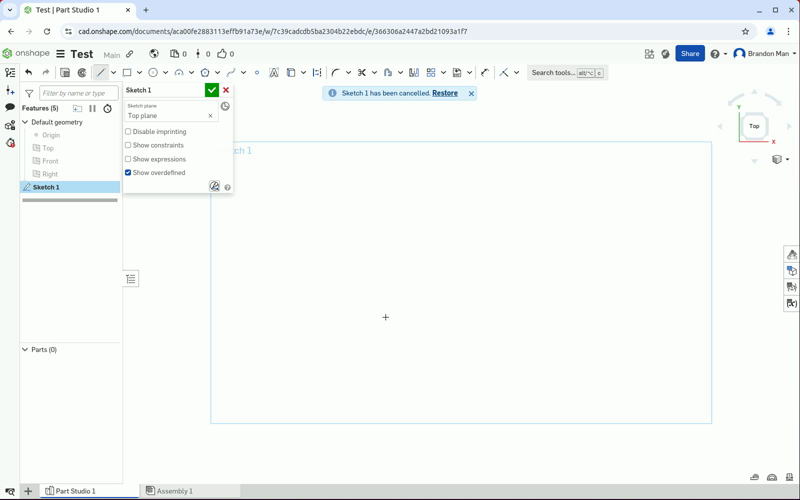
key_up(shift)
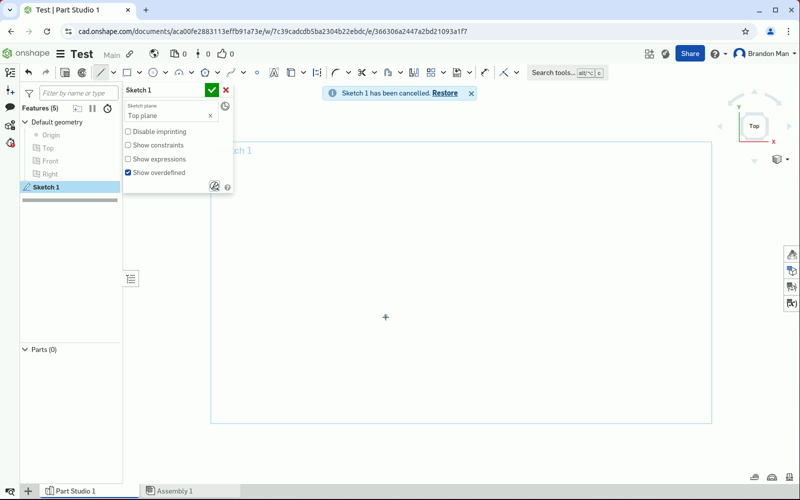
key_down(shift)
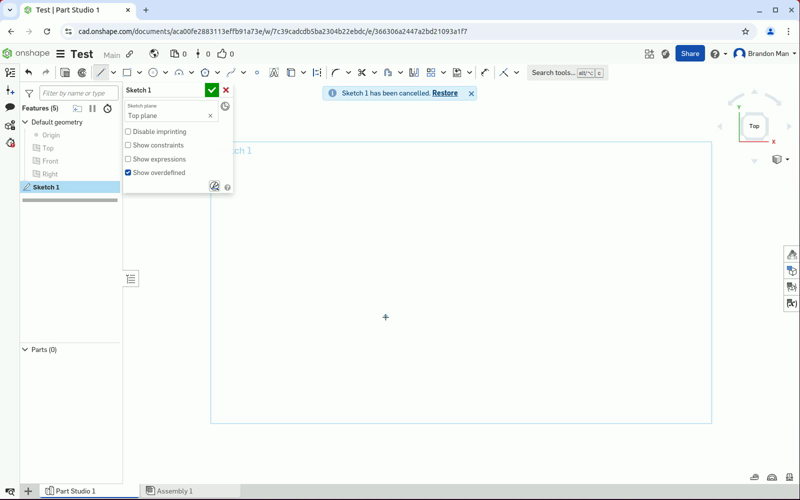
mouse_move(535, 316)
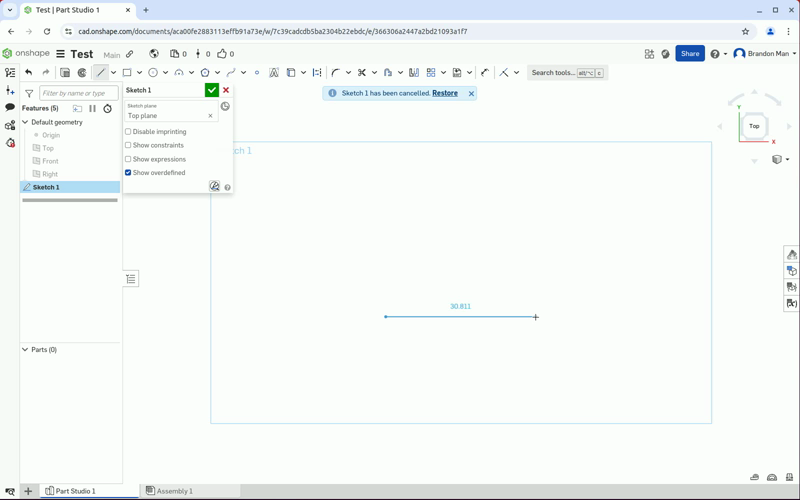
click(535, 316)
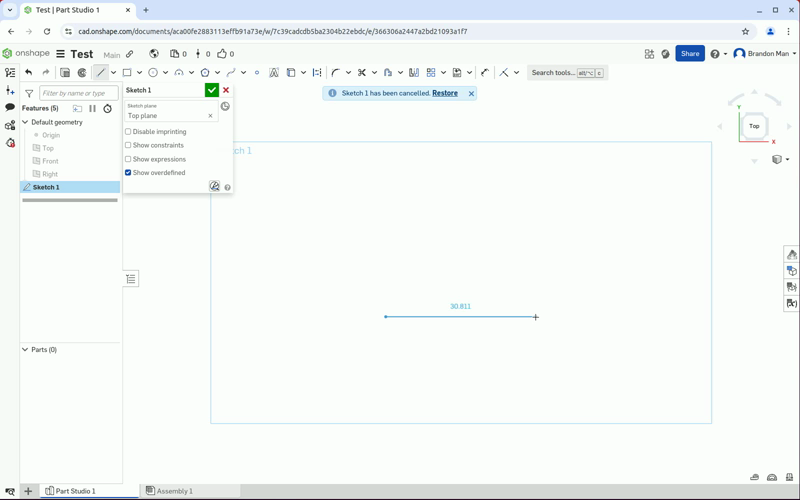
key_up(shift)
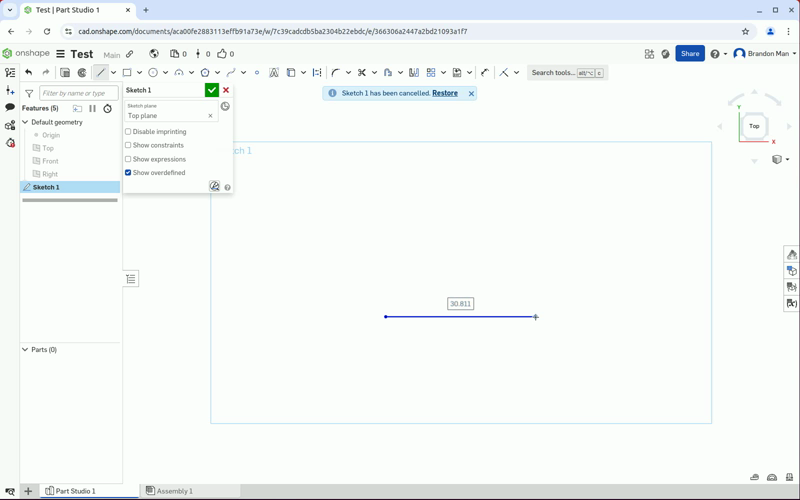
key_down(shift)
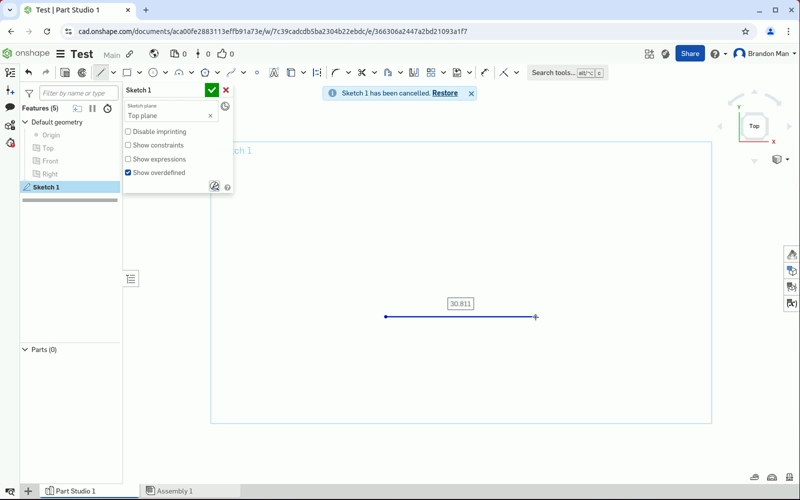
mouse_move(535, 247)
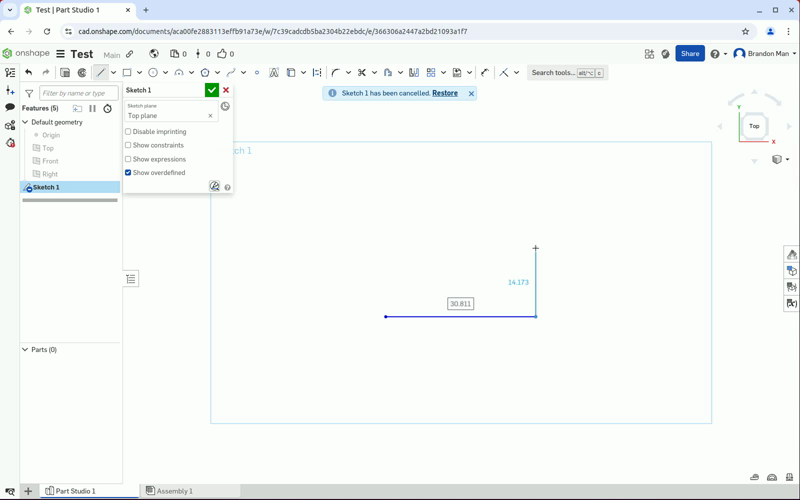
click(535, 247)
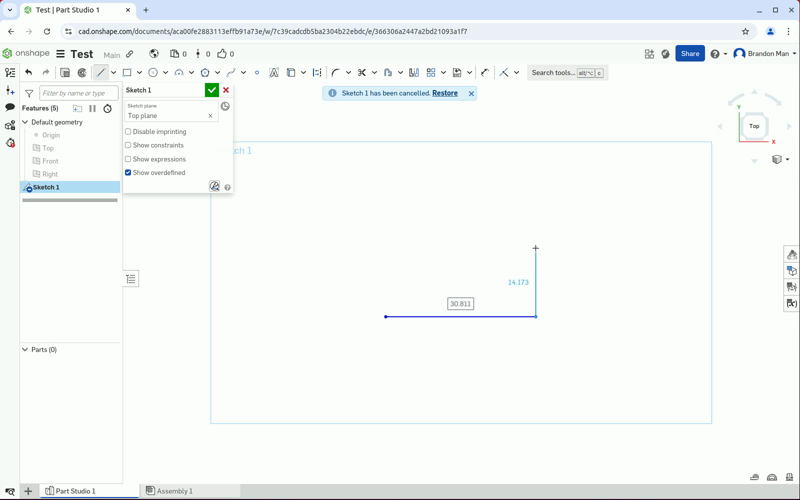
key_up(shift)
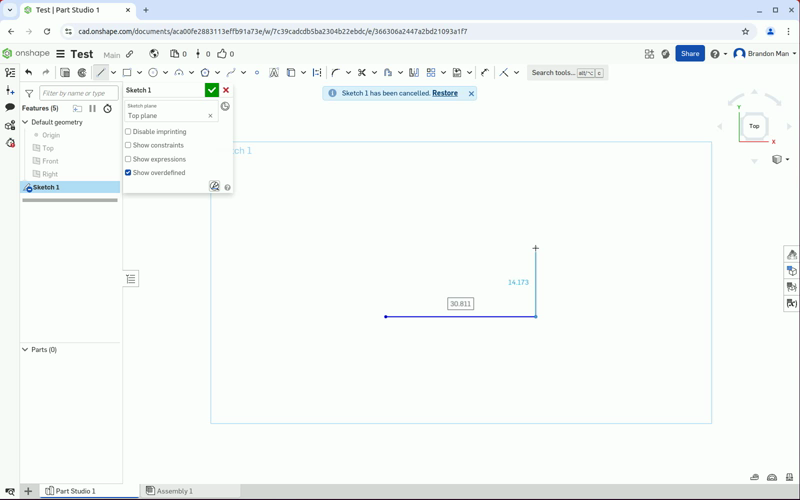
key_down(shift)
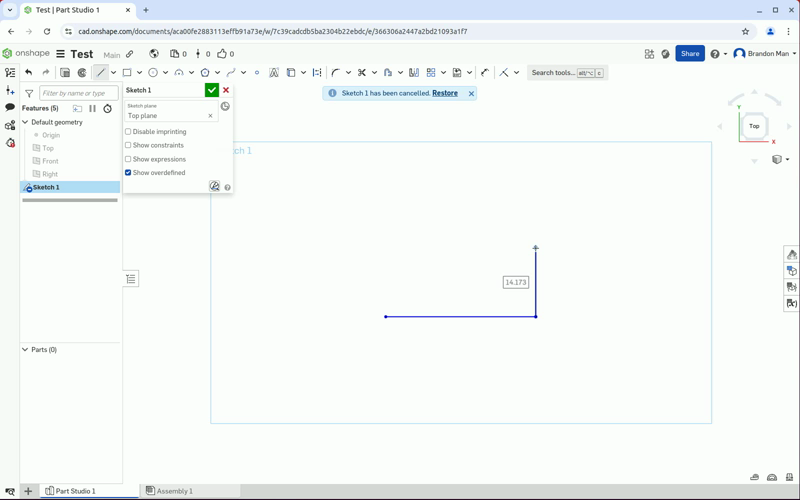
mouse_move(385, 247)
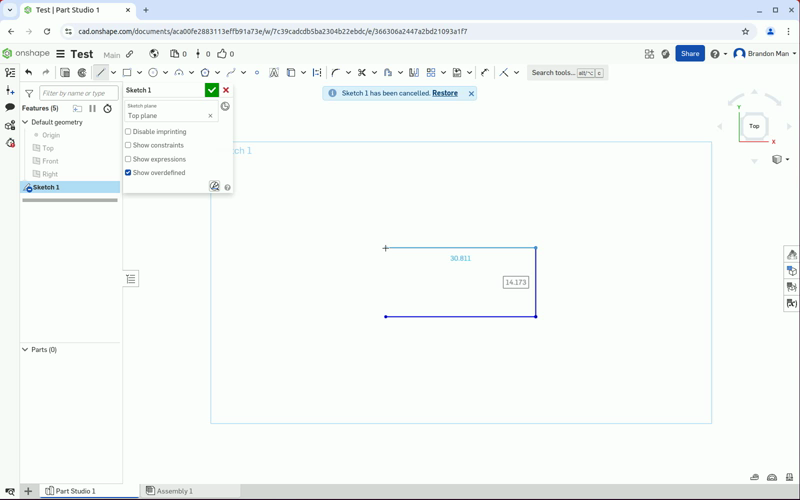
click(385, 247)
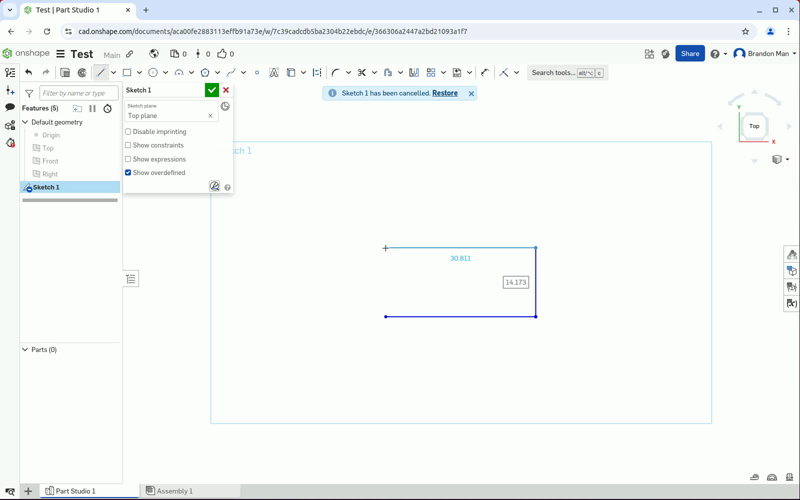
key_up(shift)
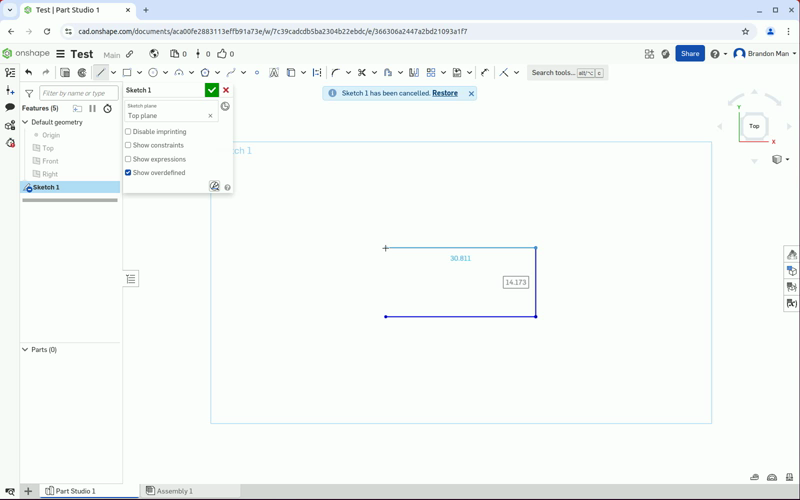
key_down(shift)
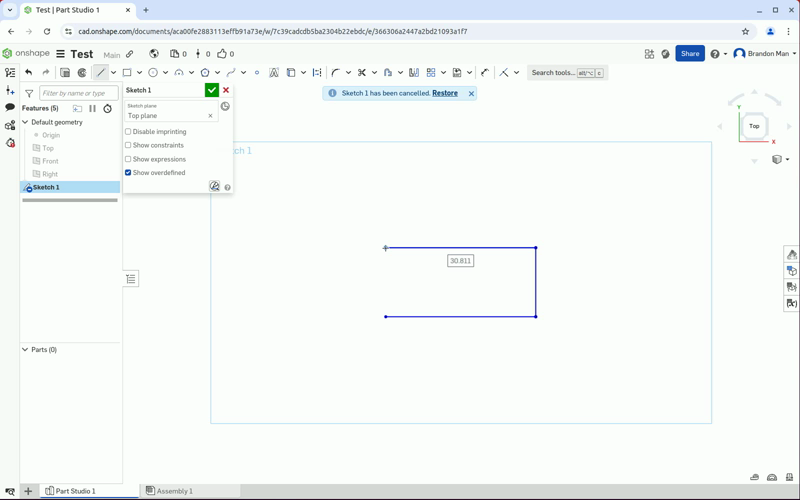
mouse_move(385, 316)
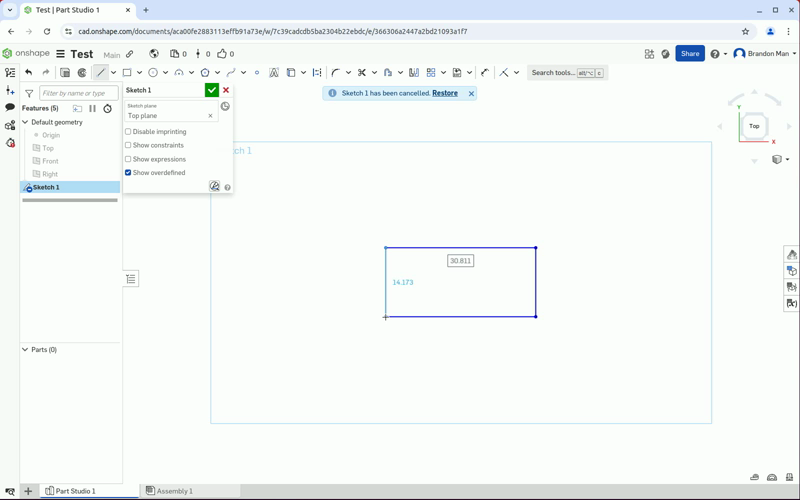
key_up(shift)
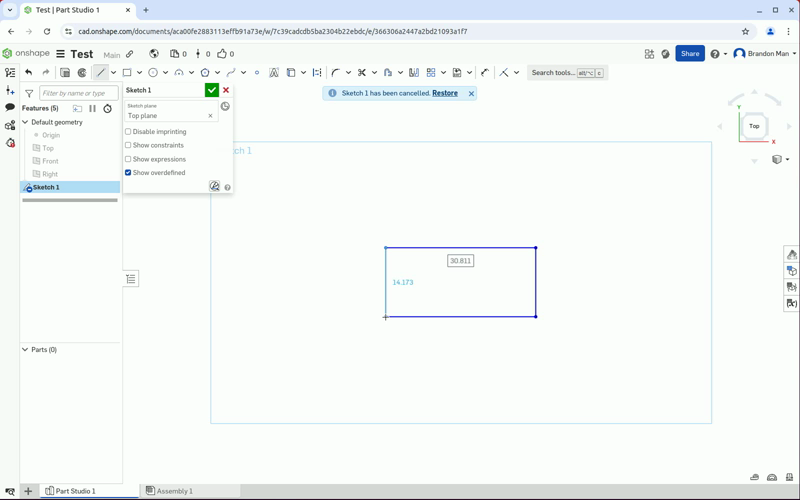
click(385, 316)
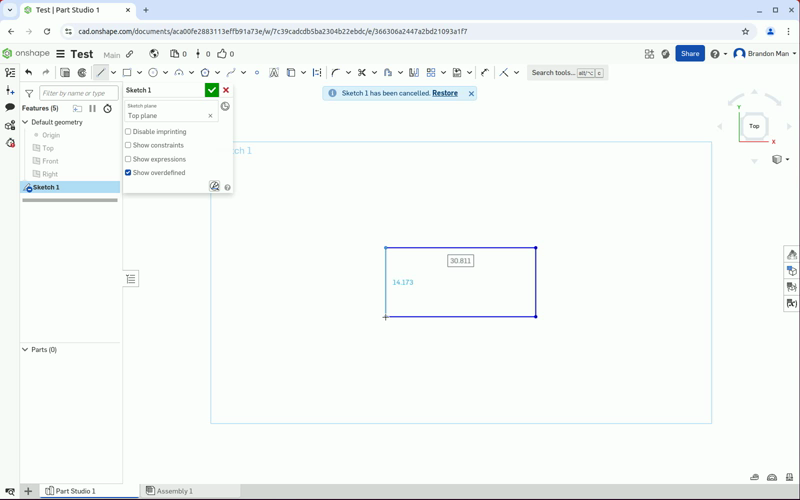
key(esc)
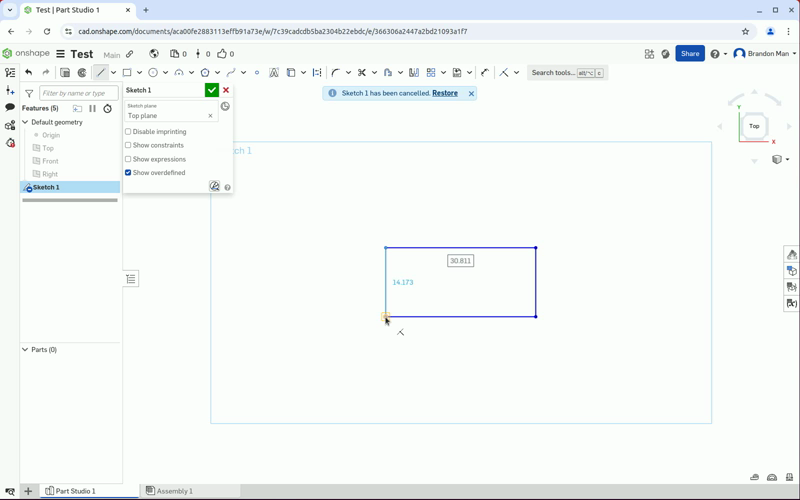
mouse_move(495, 255)
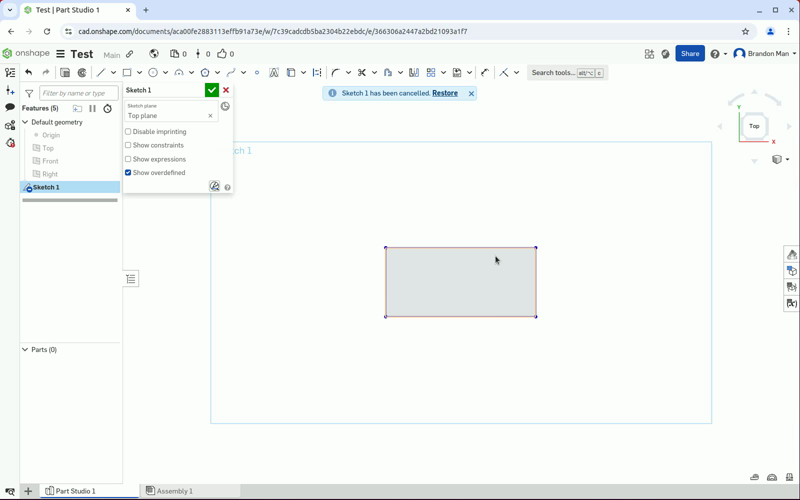
click(495, 255)
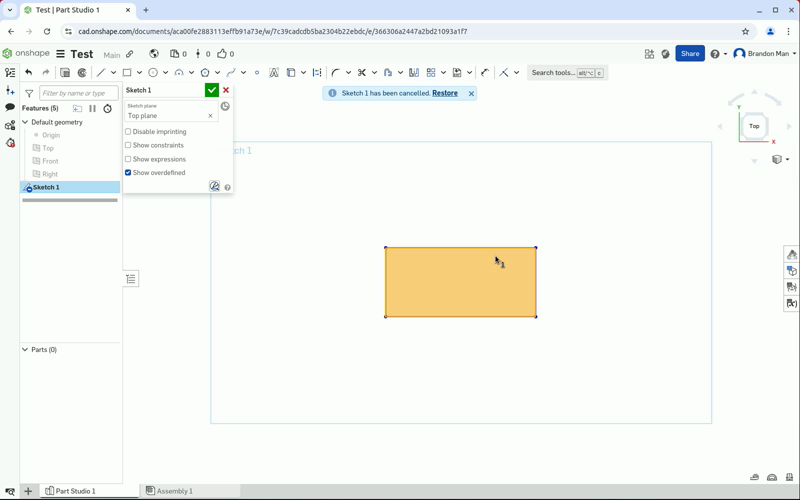
mouse_move(73, 352)
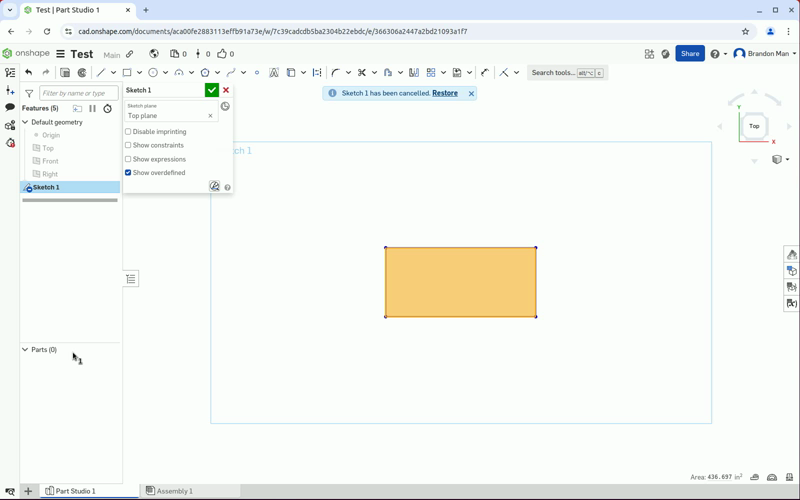
key(shift+y)
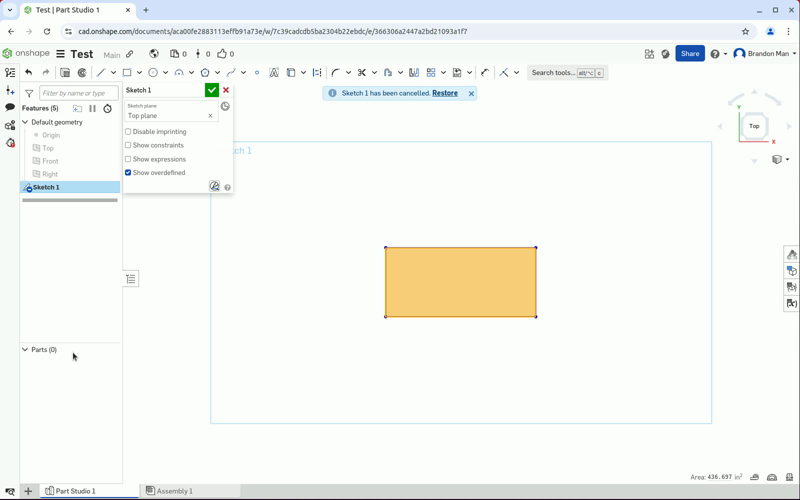
key(shift+e)
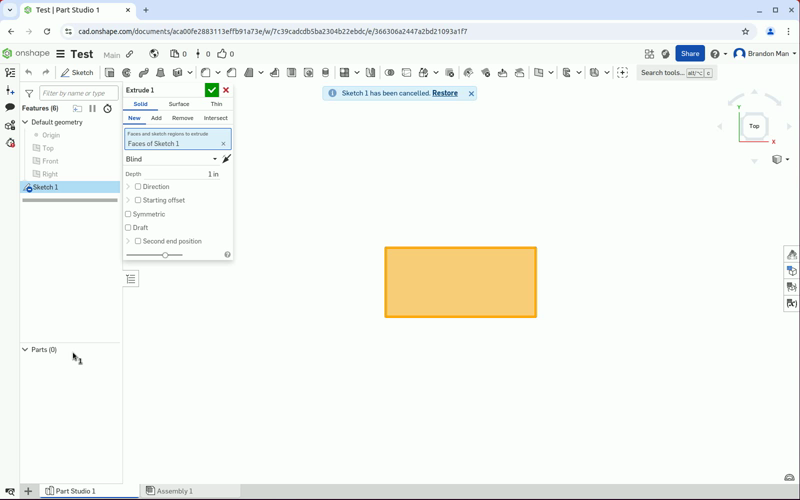
mouse_move(143, 106)
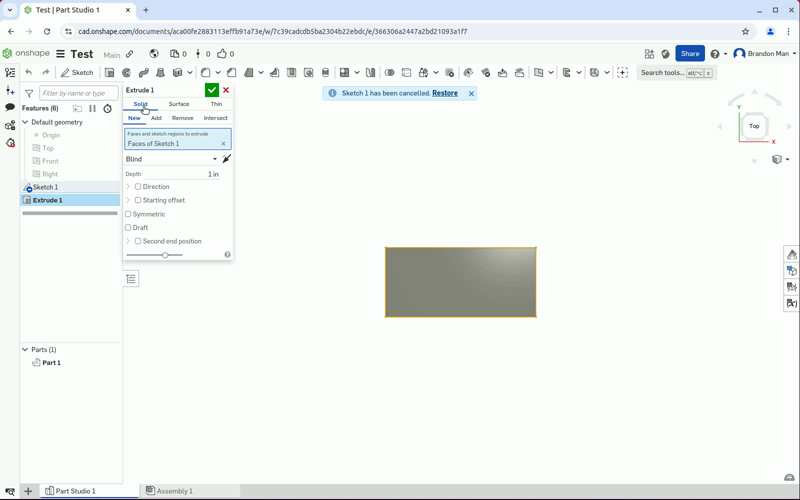
click(143, 106)
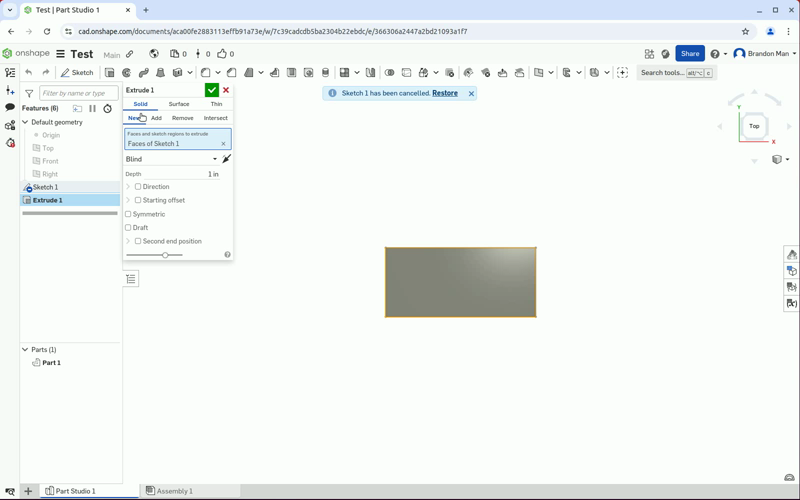
mouse_move(137, 120)
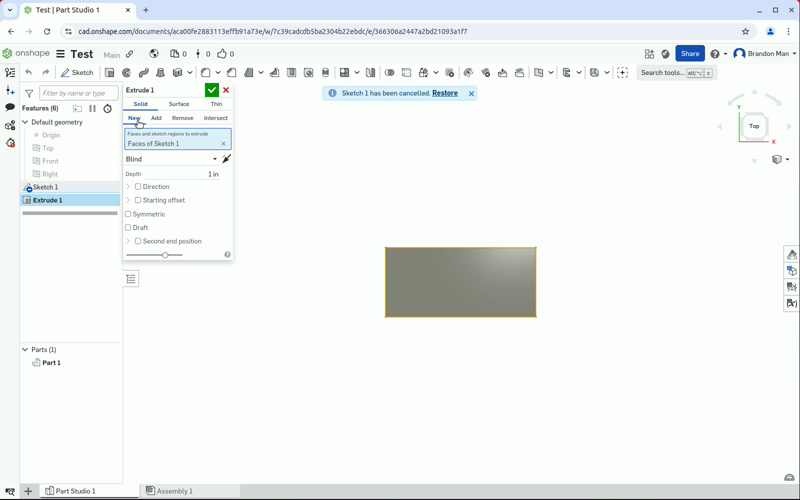
click(137, 120)
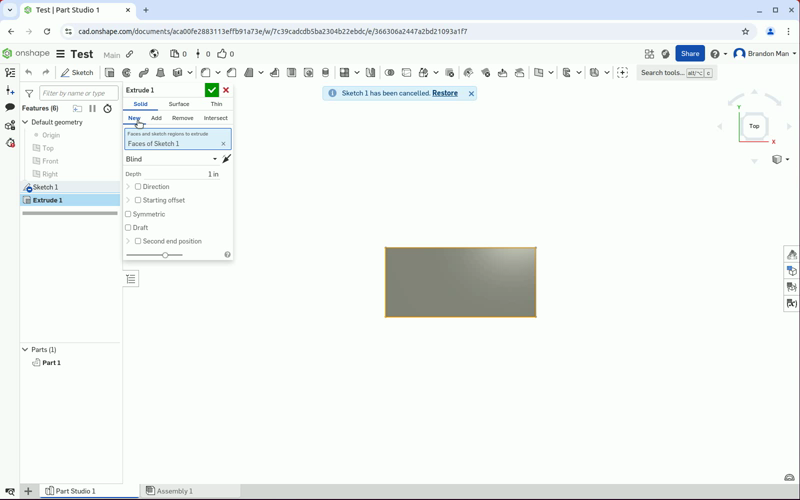
key(tab, 4)
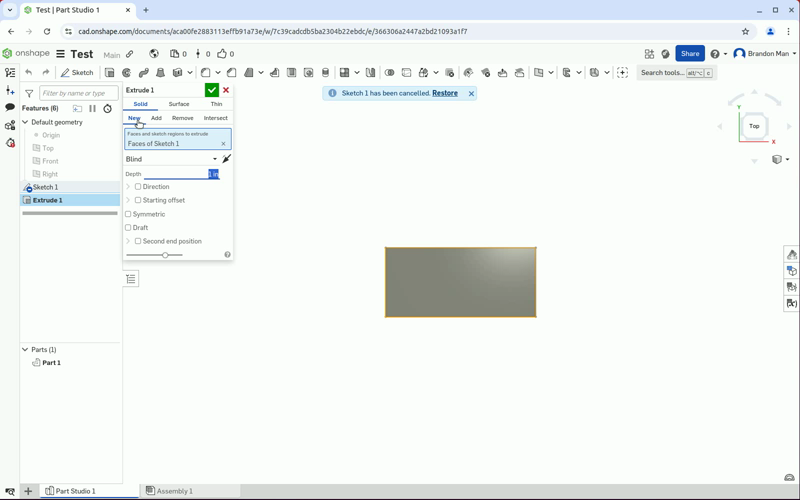
text(0.722)
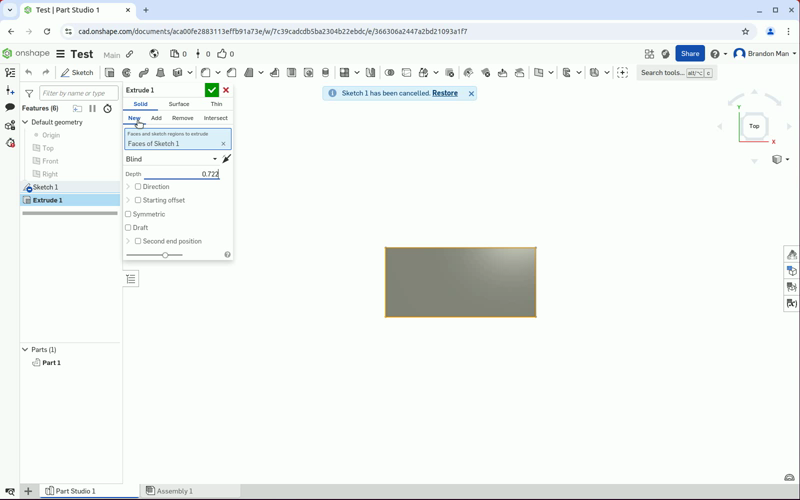
key(enter)
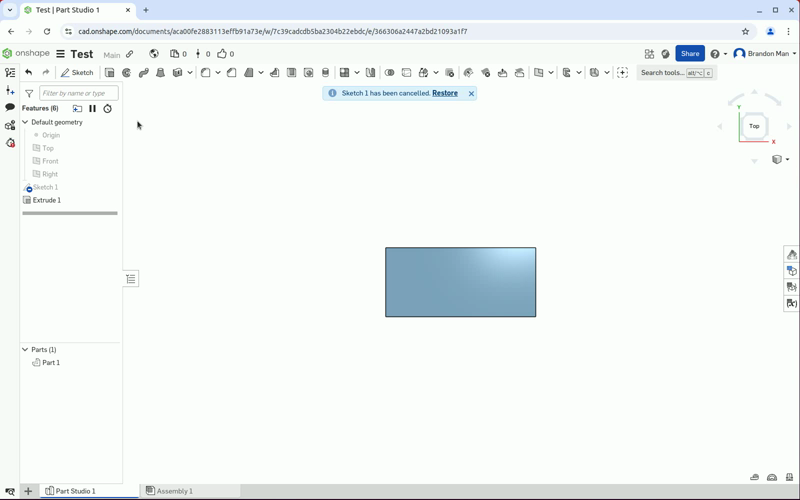
key(shift+h)
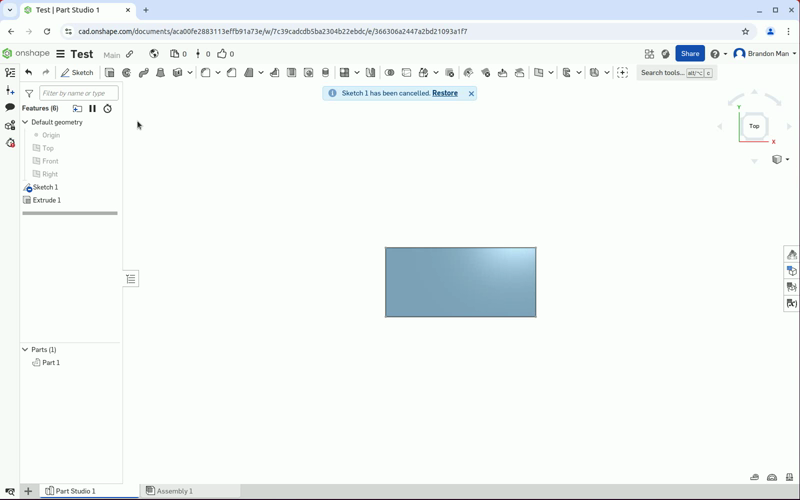
key(shift+h)
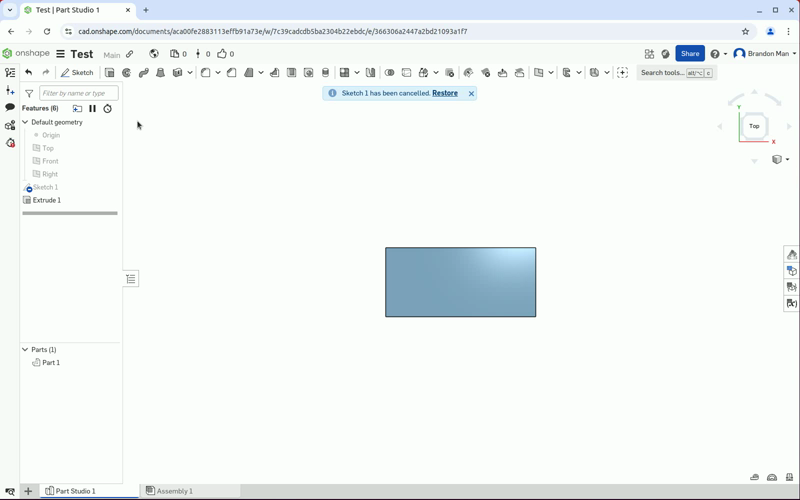
mouse_move(73, 189)
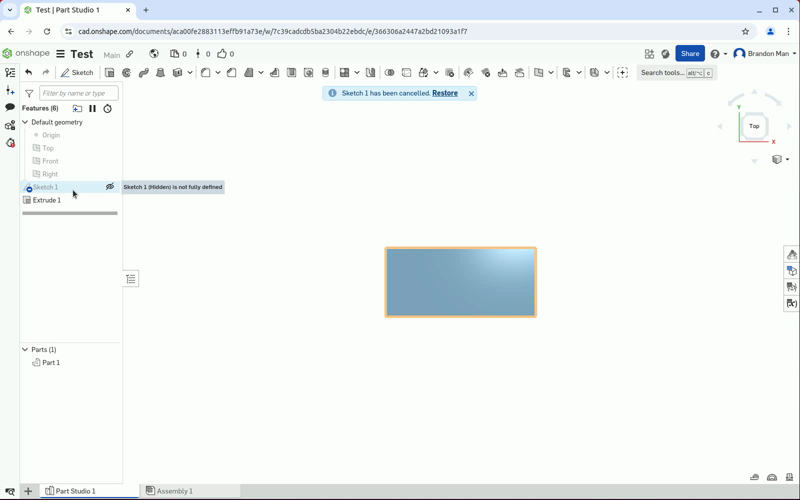
click(73, 189)
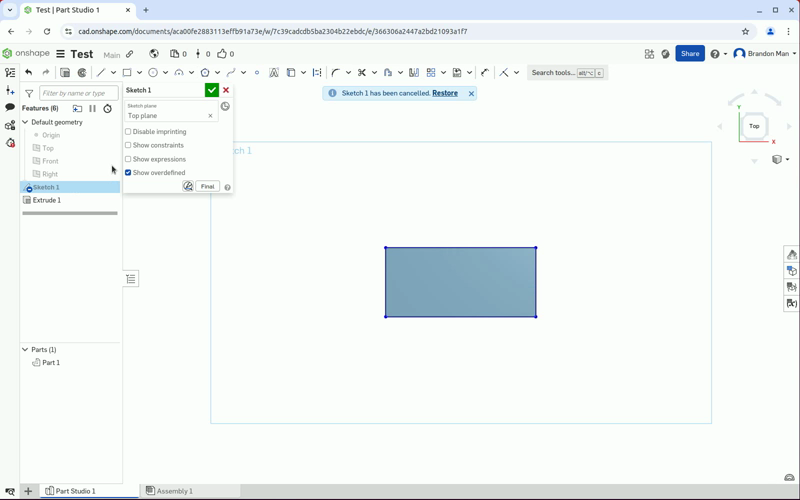
mouse_move(229, 92)
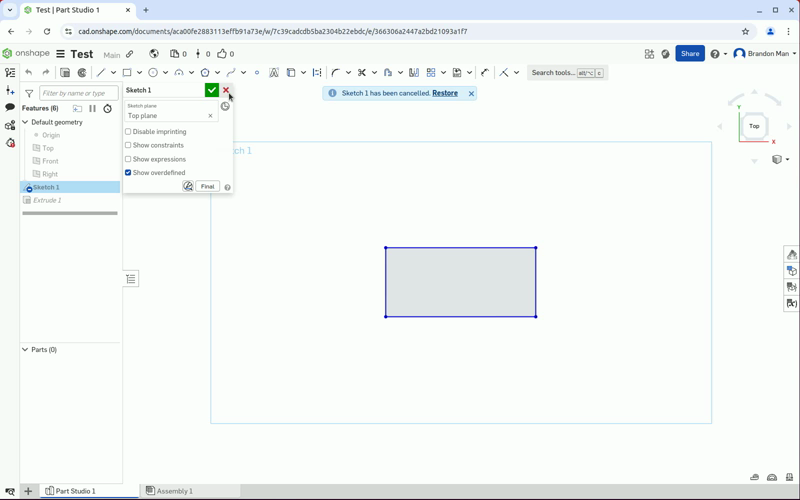
click(229, 92)
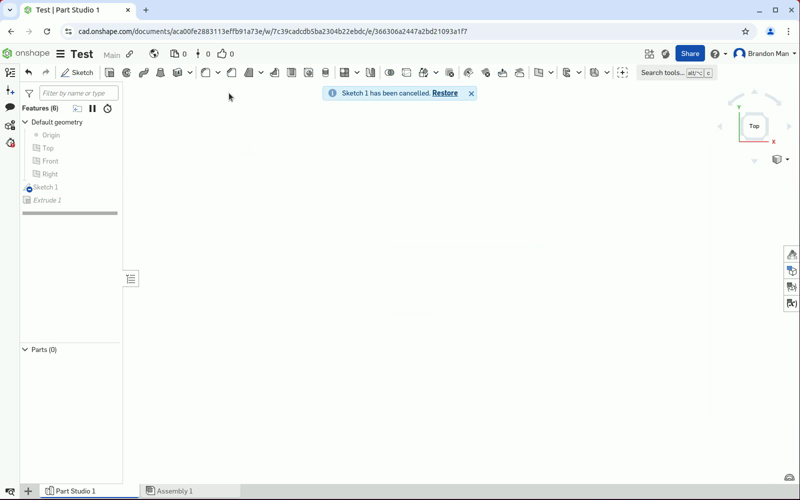
mouse_move(73, 352)
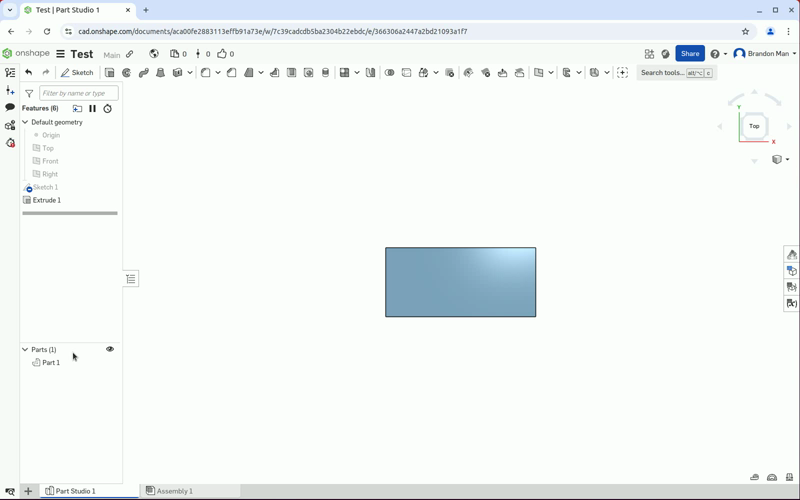
key(y)
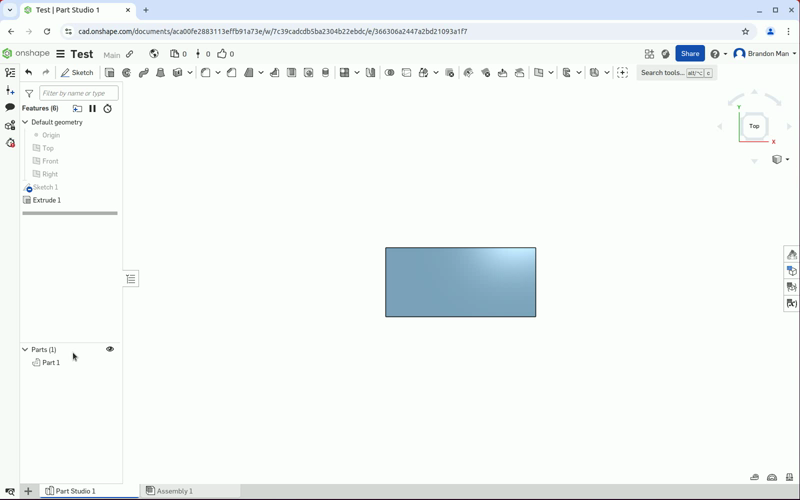
key(shift+p)
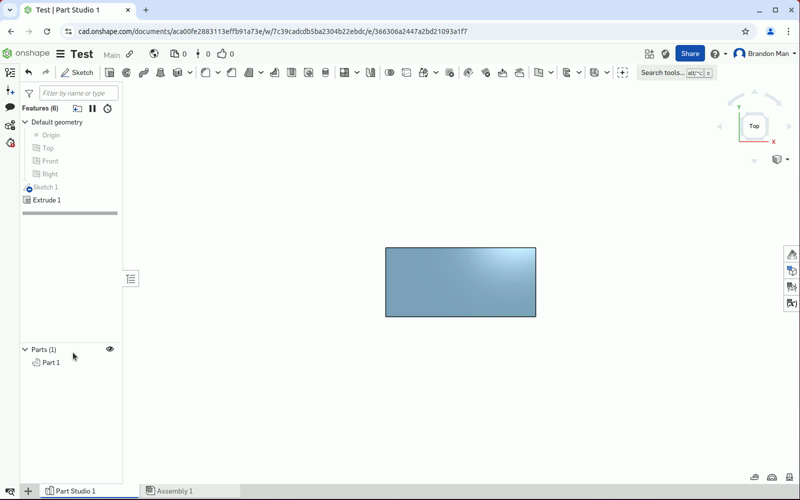
key(space)
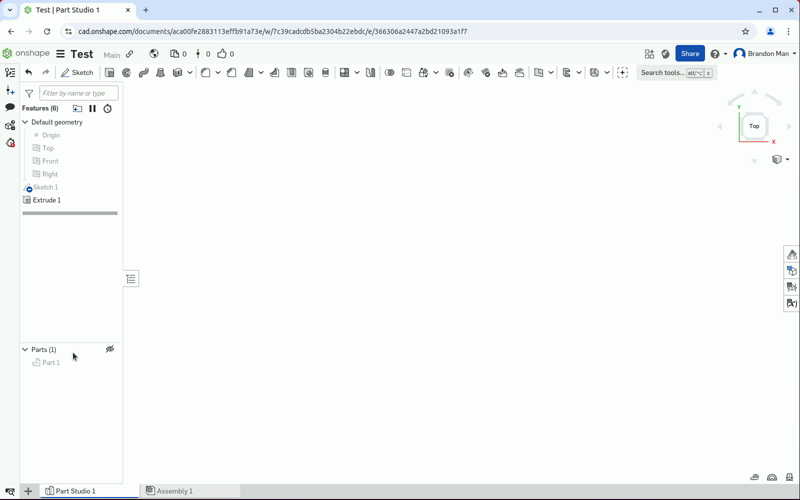
key_down(shift)
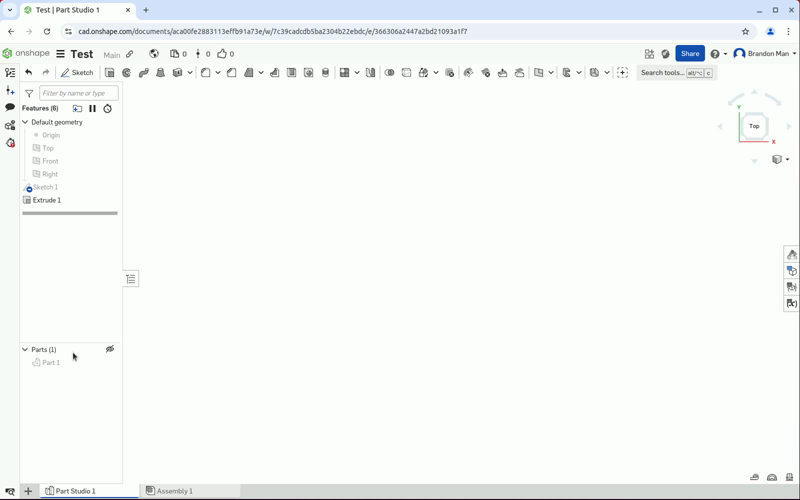
key(up)
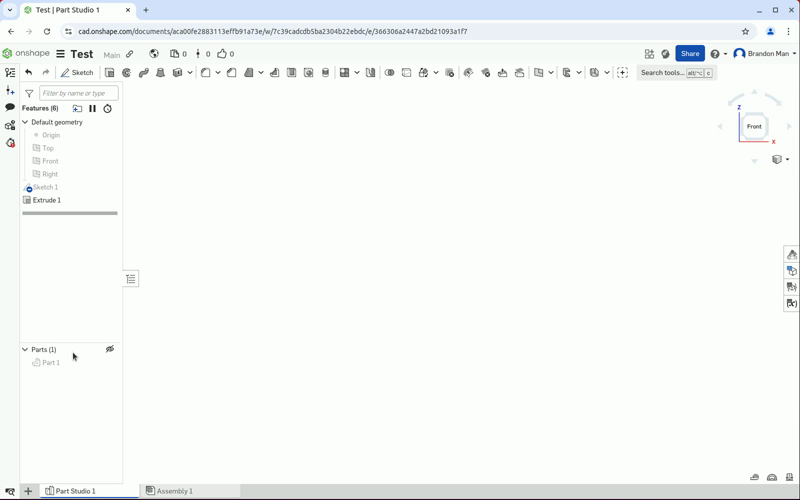
key_up(shift)
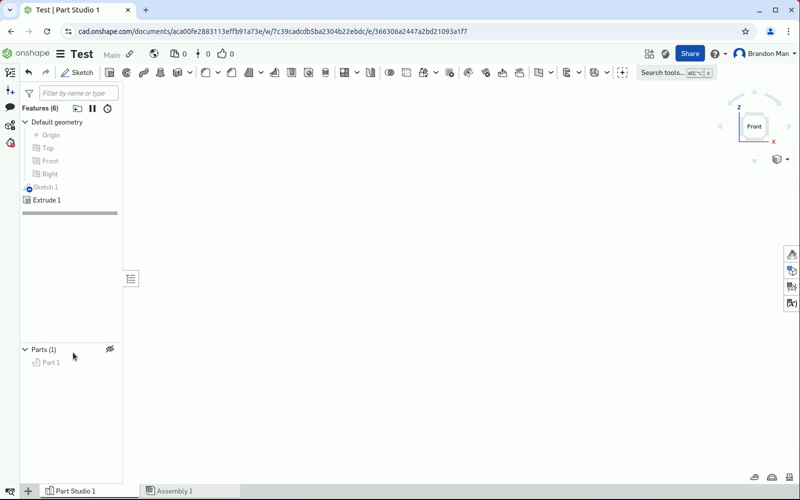
key(space)
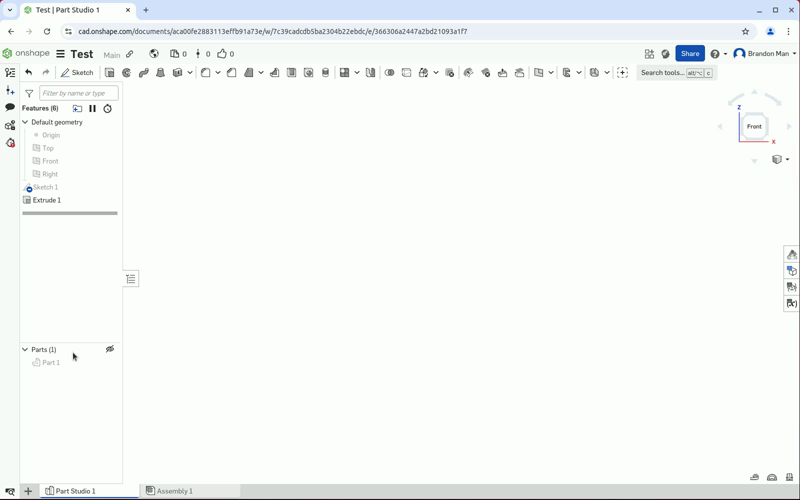
key_down(shift)
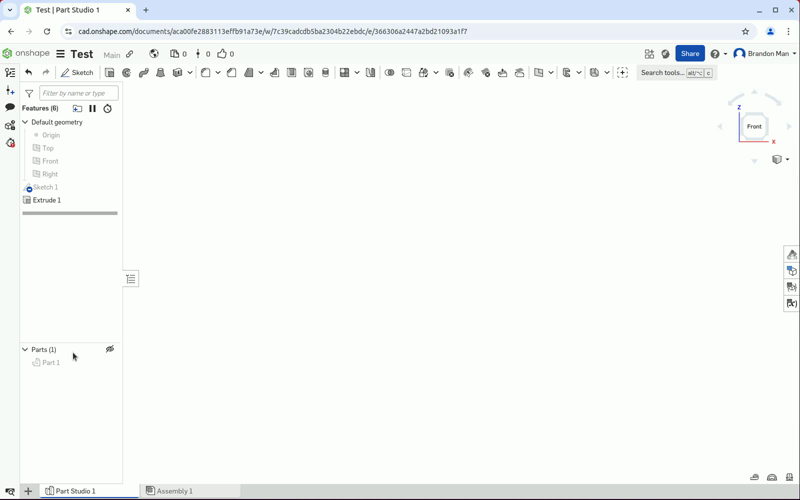
key(left)
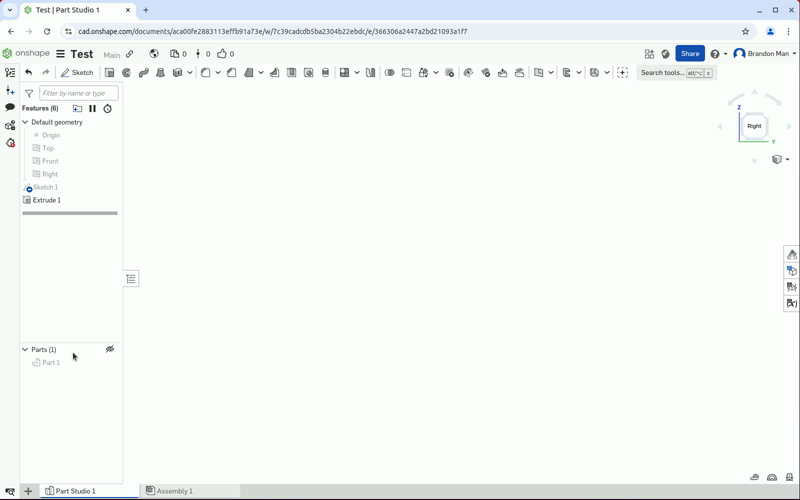
key_up(shift)
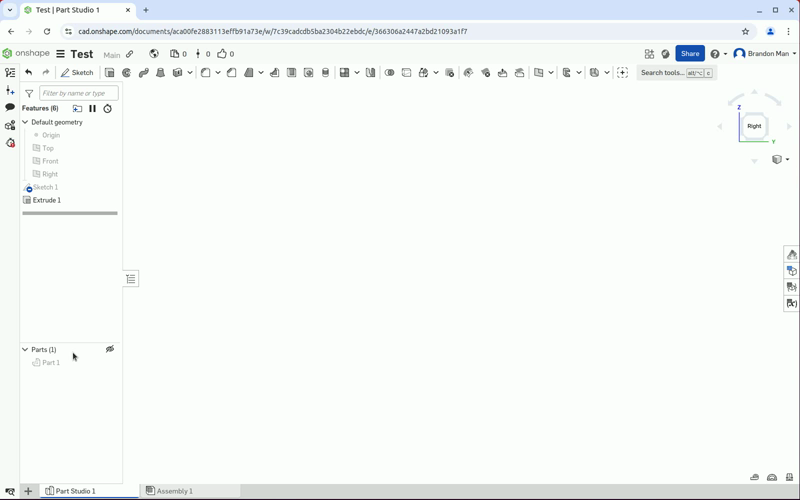
mouse_move(73, 352)
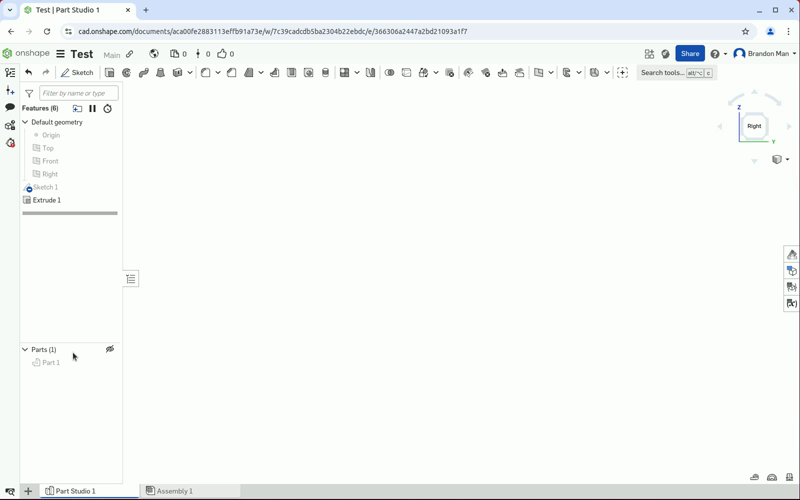
key(shift+y)
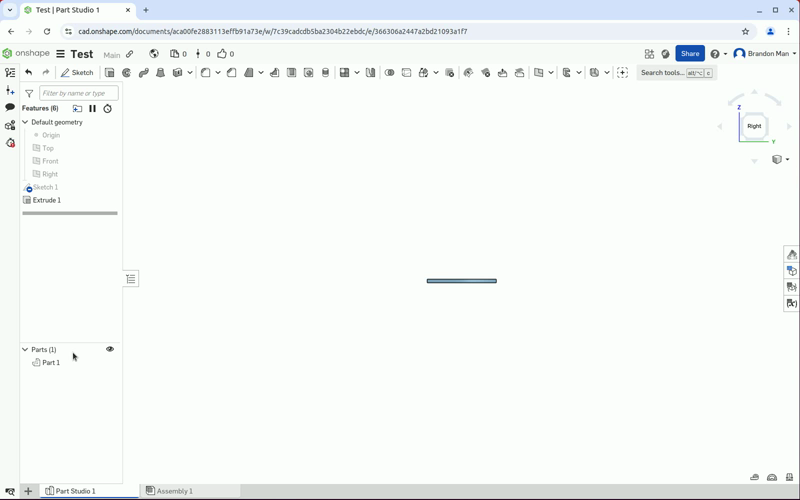
mouse_move(541, 75)
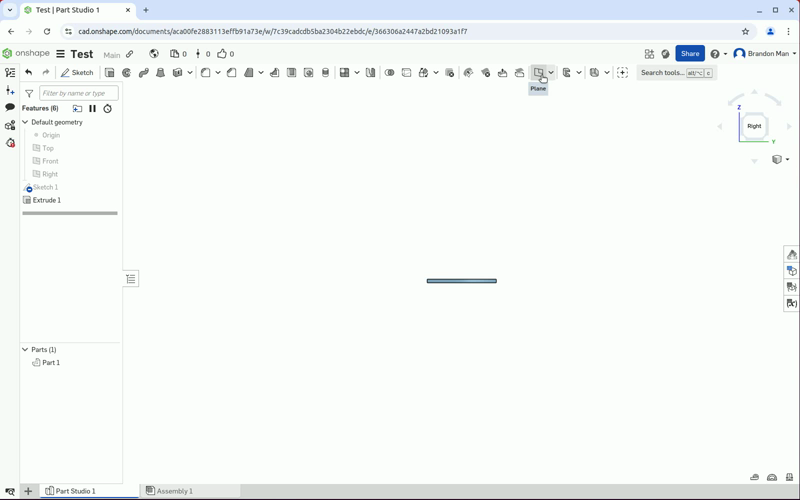
click(541, 75)
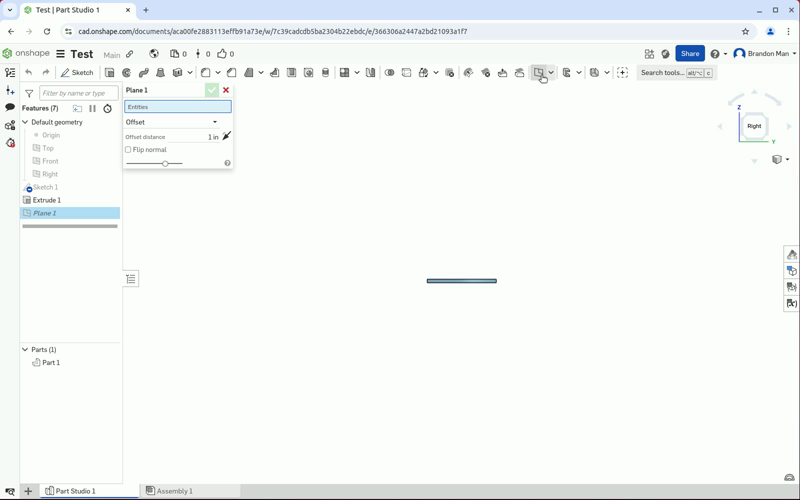
mouse_move(73, 176)
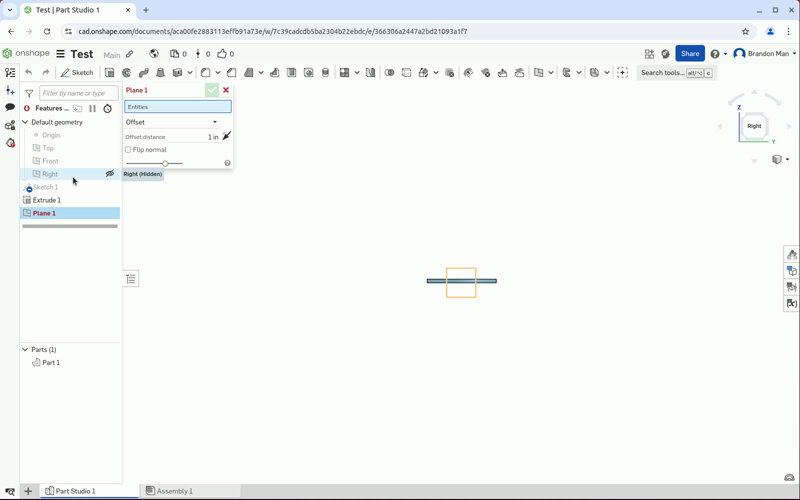
click(73, 176)
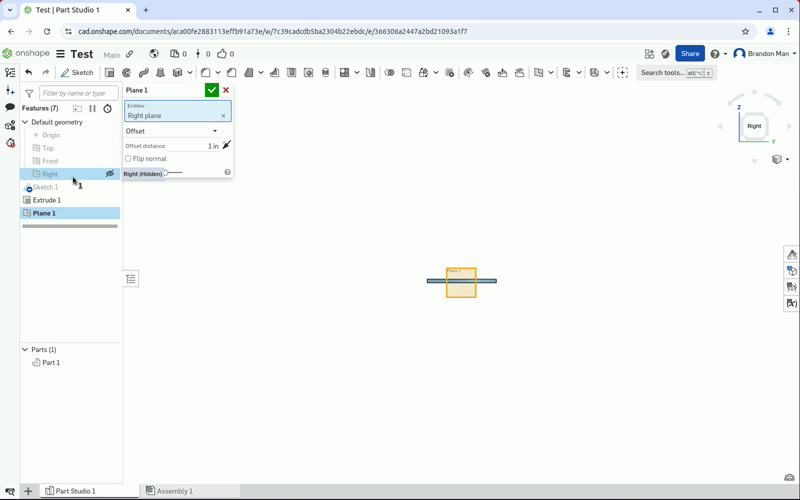
key(tab, 2)
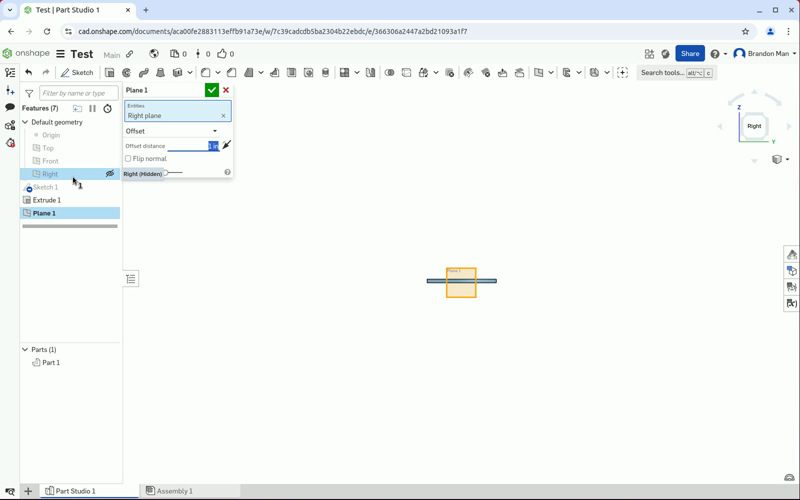
text(15.405)
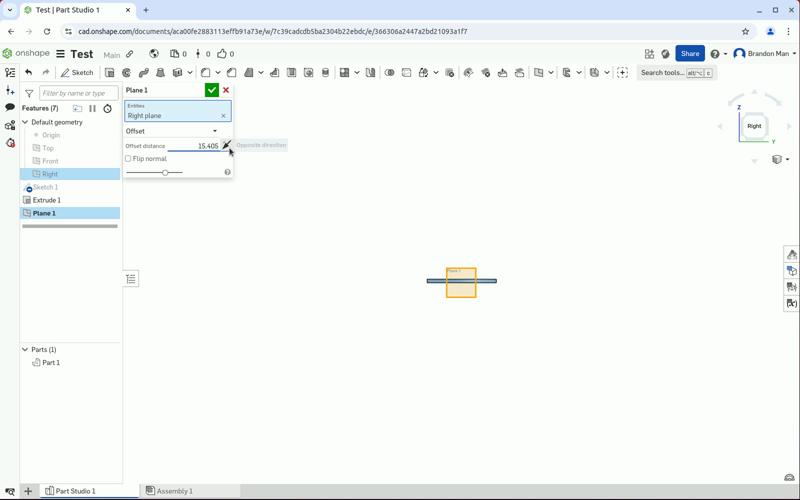
mouse_move(229, 147)
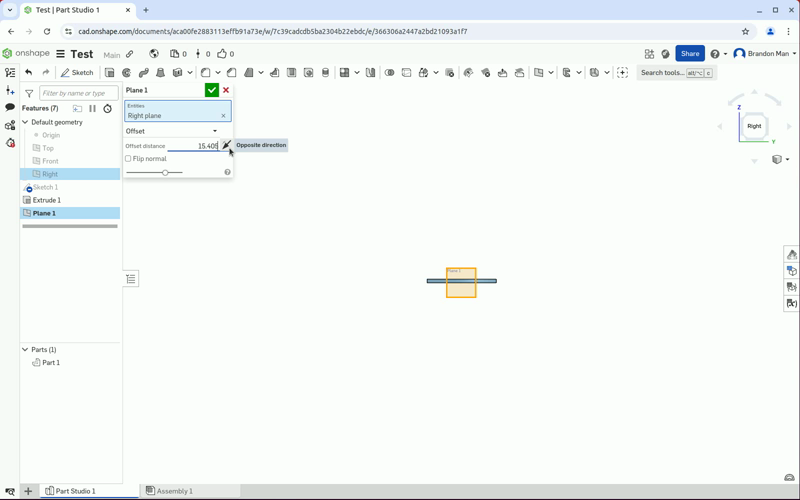
click(229, 147)
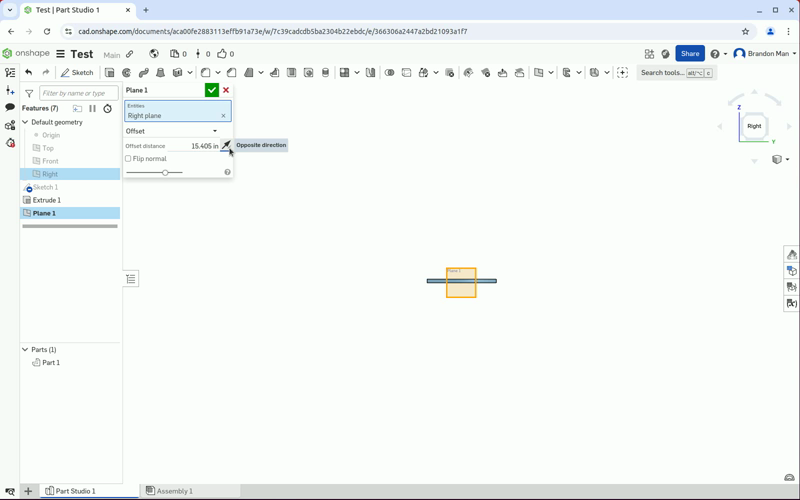
key(enter, 2)
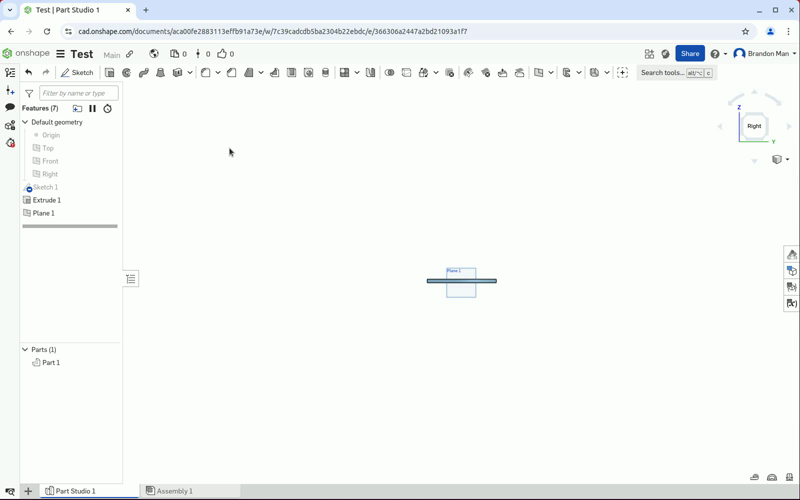
key(shift+s)
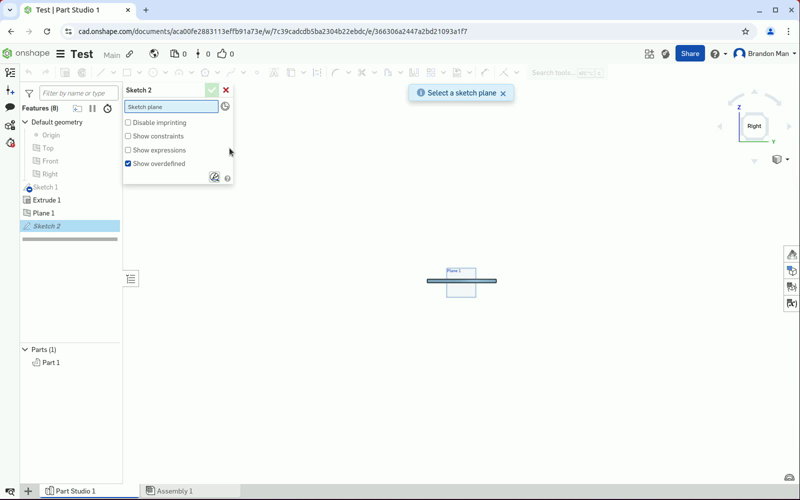
mouse_move(73, 215)
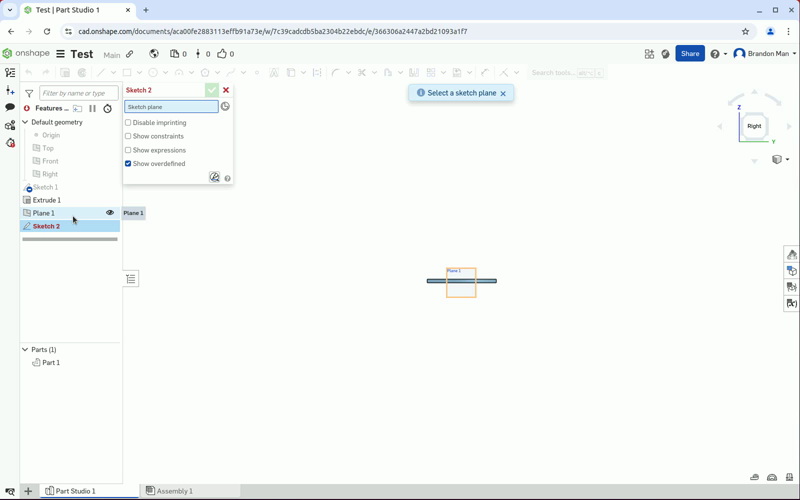
click(73, 215)
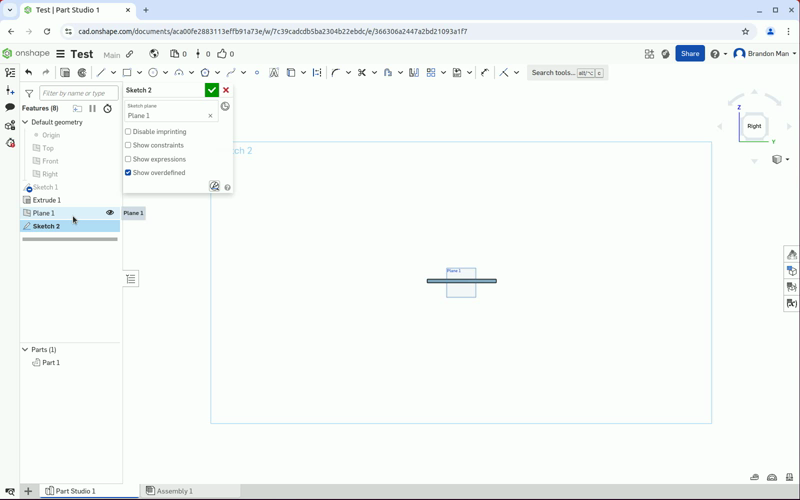
mouse_move(73, 352)
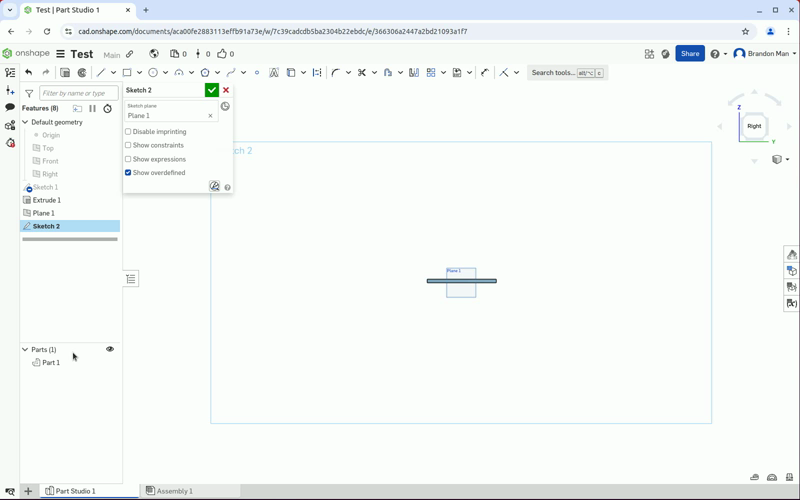
key(y)
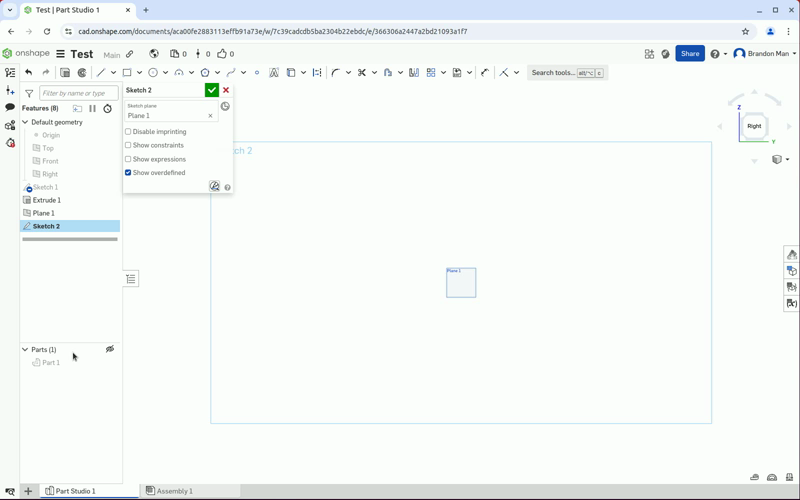
key(l)
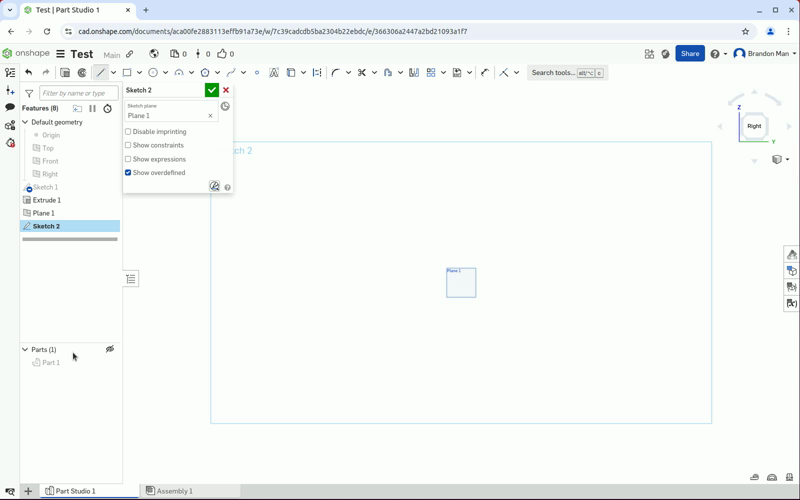
key_down(shift)
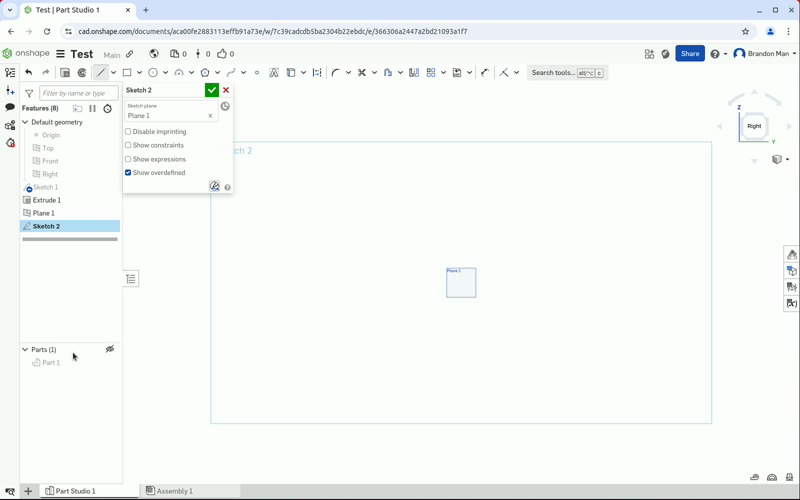
mouse_move(437, 286)
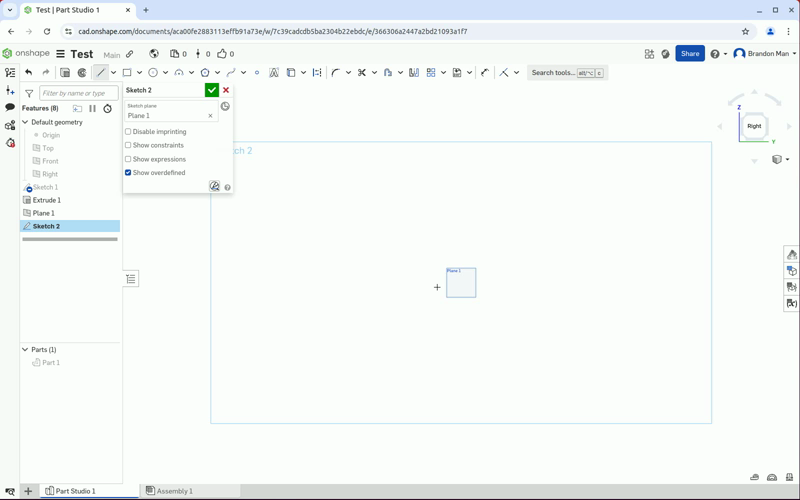
click(437, 286)
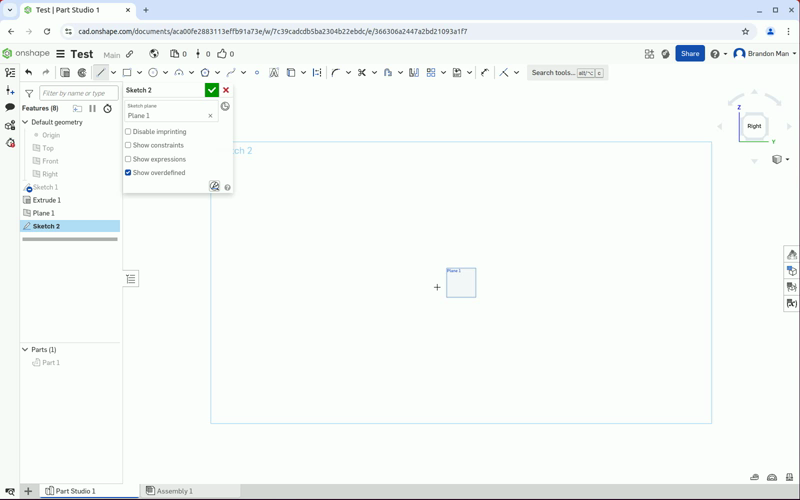
key_up(shift)
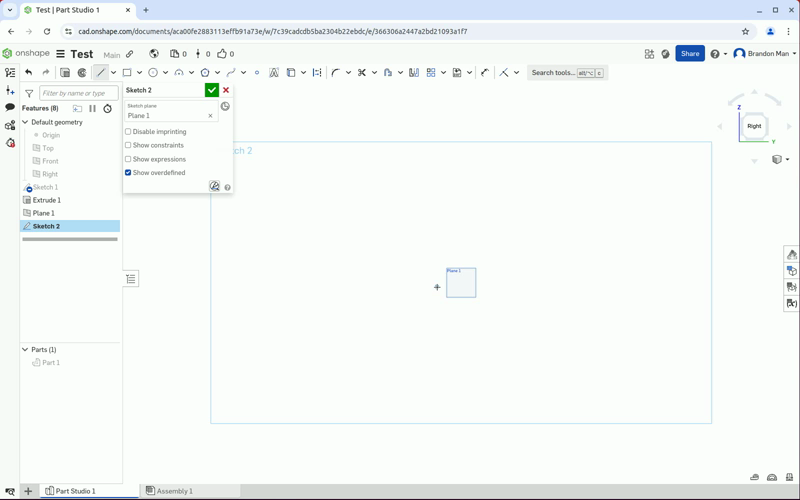
key_down(shift)
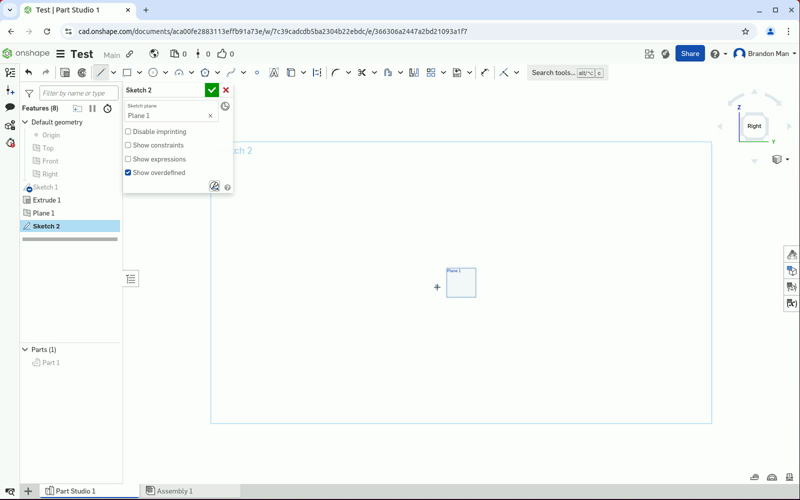
mouse_move(467, 286)
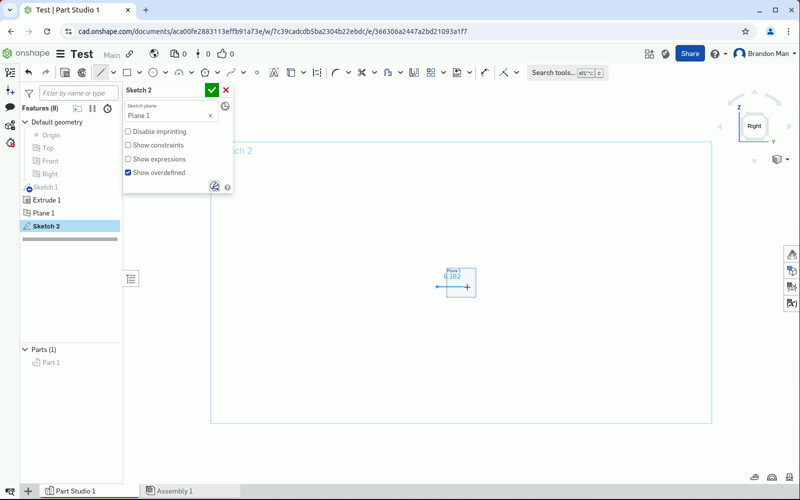
mouse_move(484, 286)
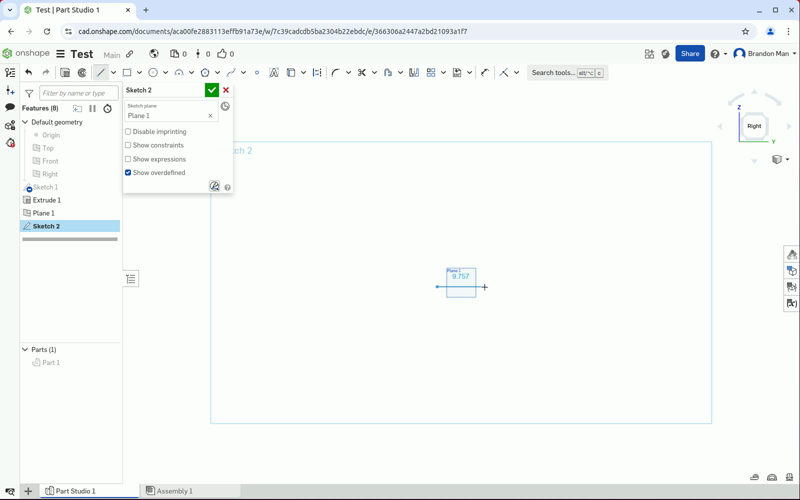
click(484, 286)
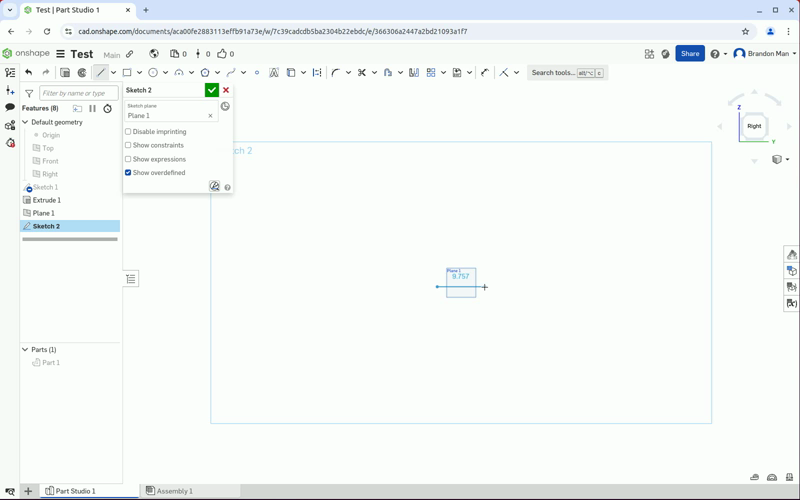
key_up(shift)
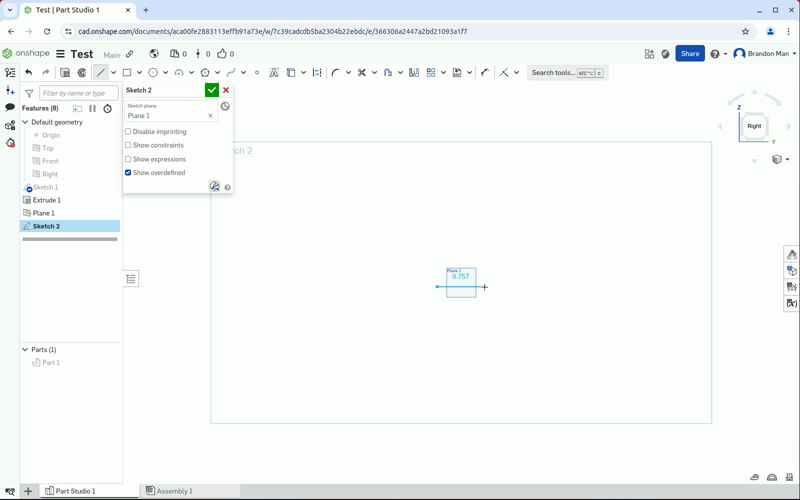
key_down(shift)
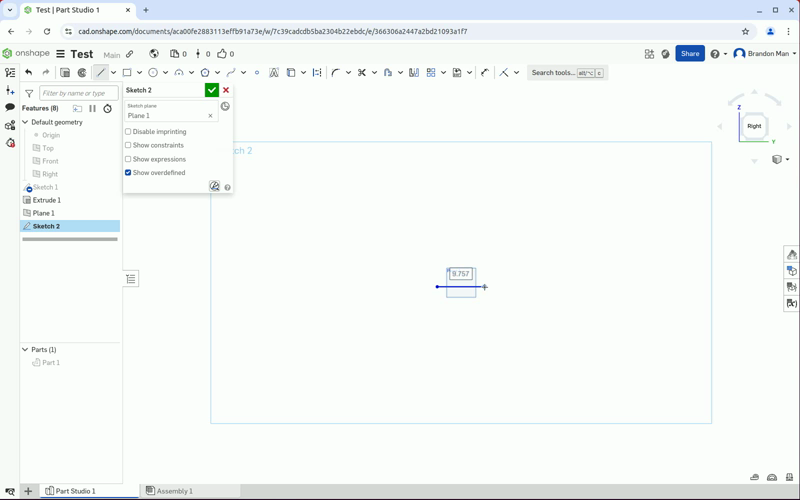
mouse_move(514, 286)
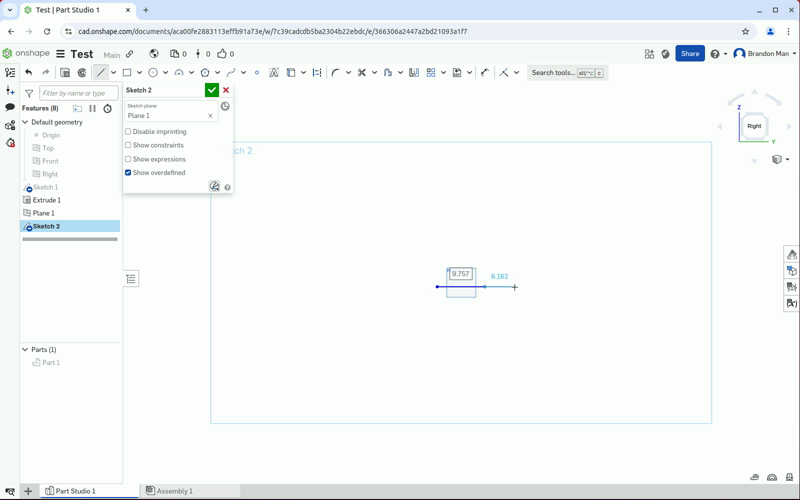
mouse_move(484, 282)
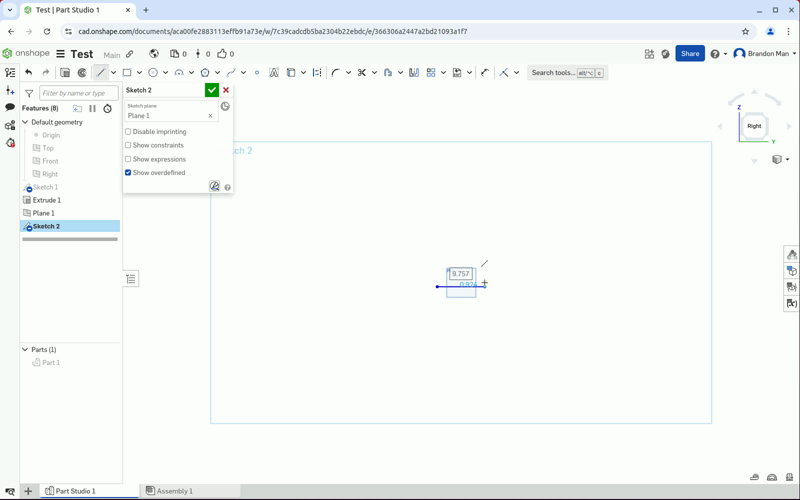
scroll(6)
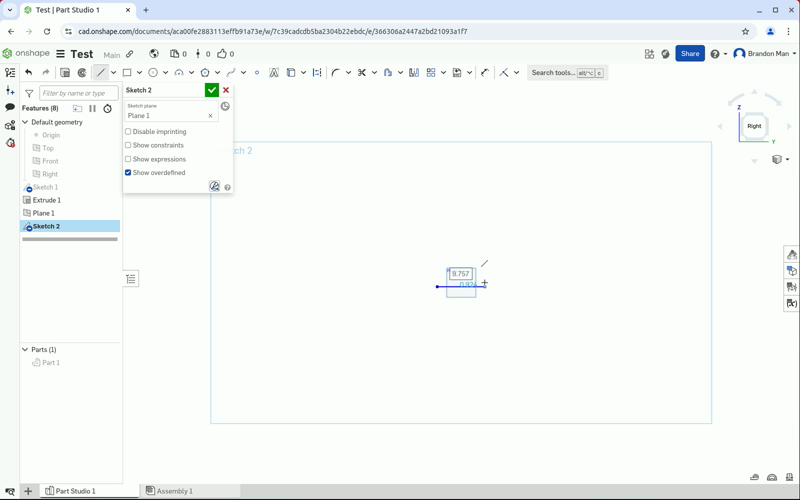
scroll(6)
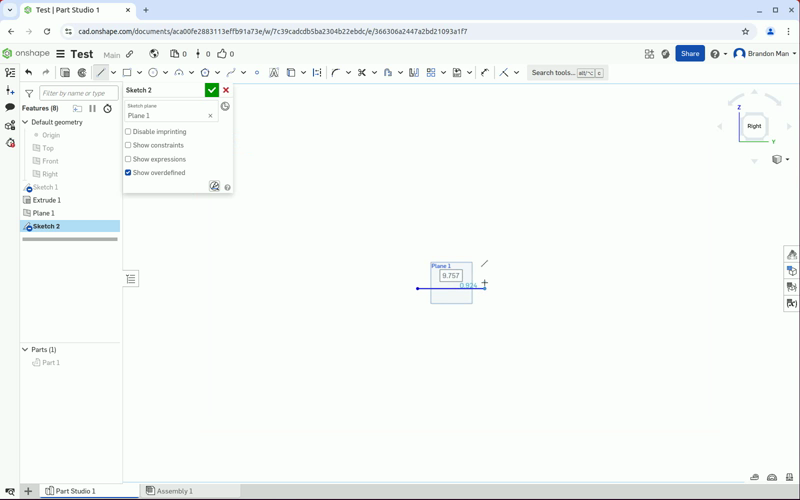
scroll(6)
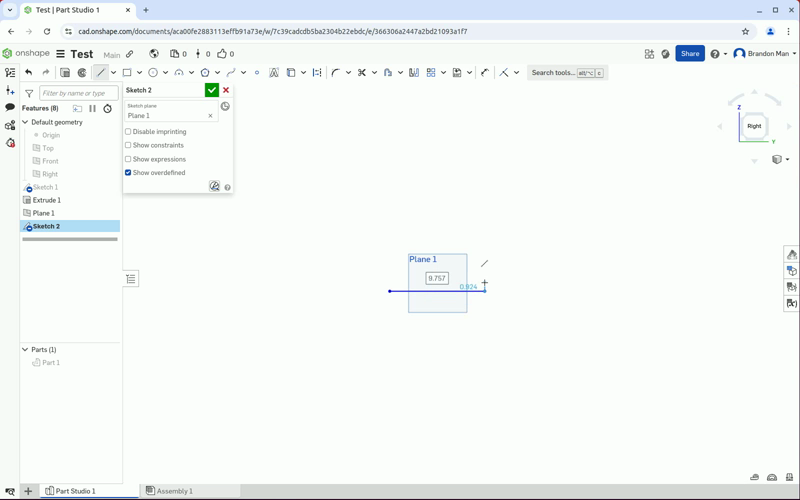
scroll(6)
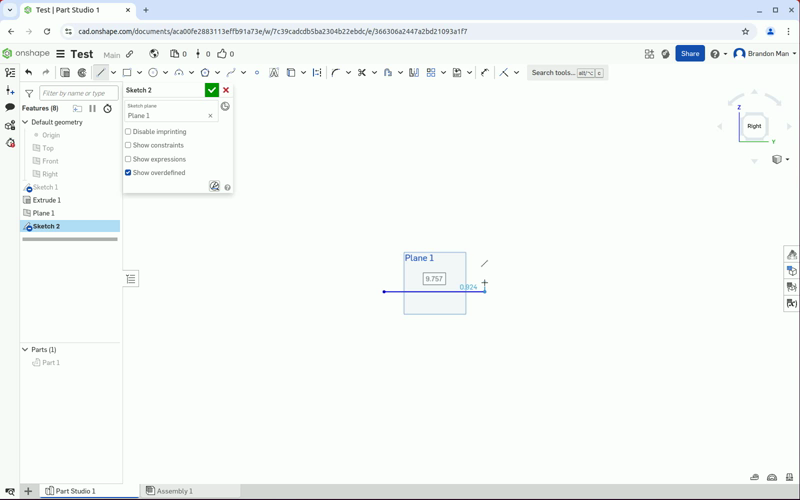
scroll(6)
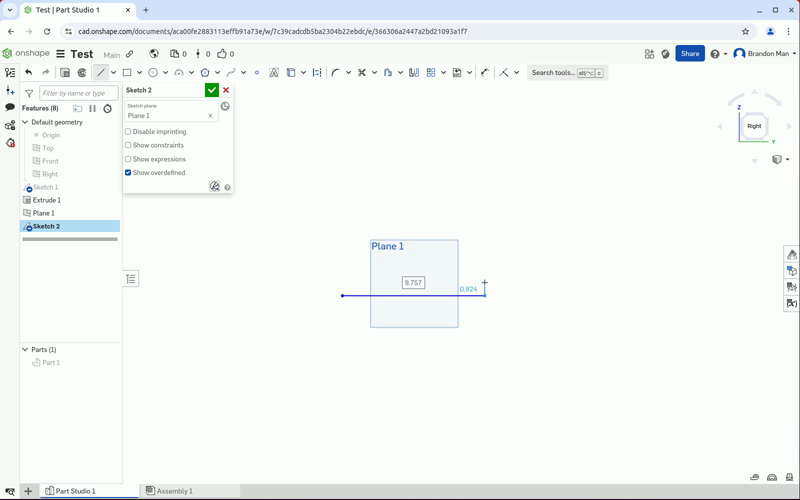
scroll(6)
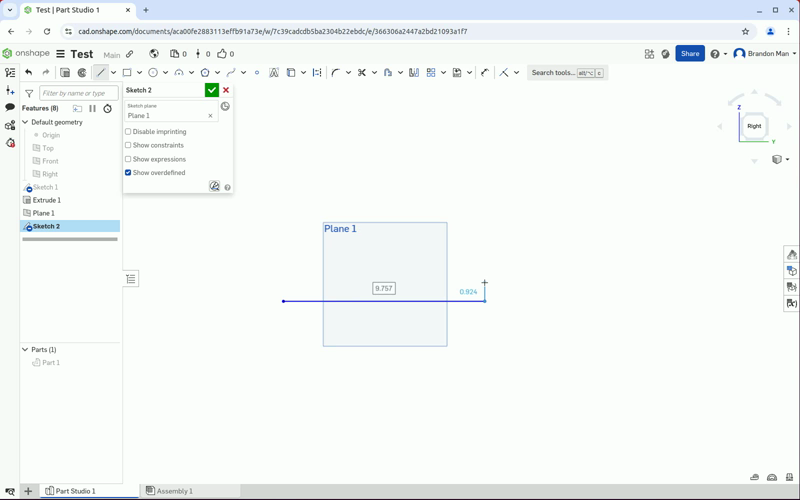
scroll(6)
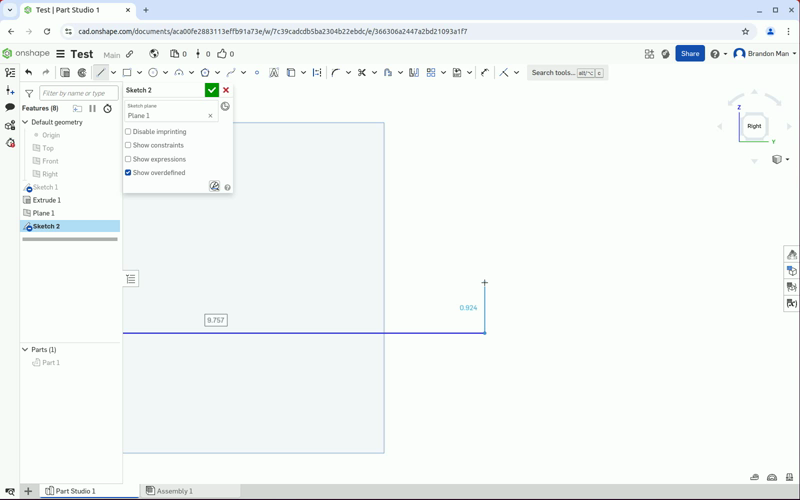
click(484, 282)
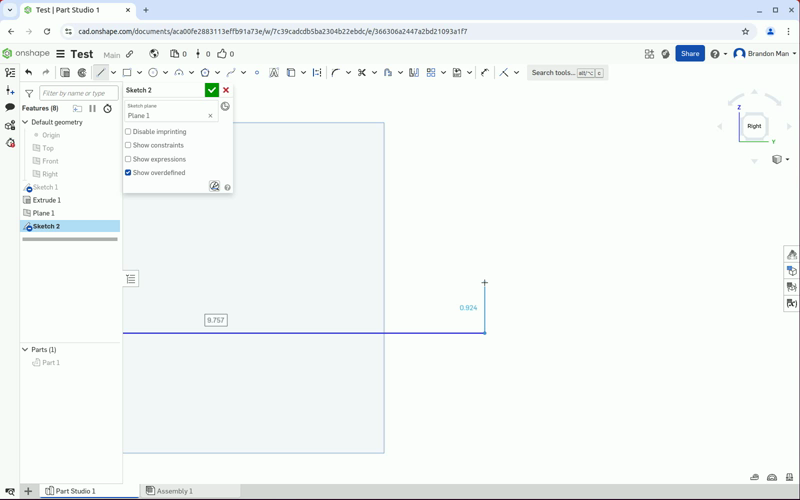
scroll(-6)
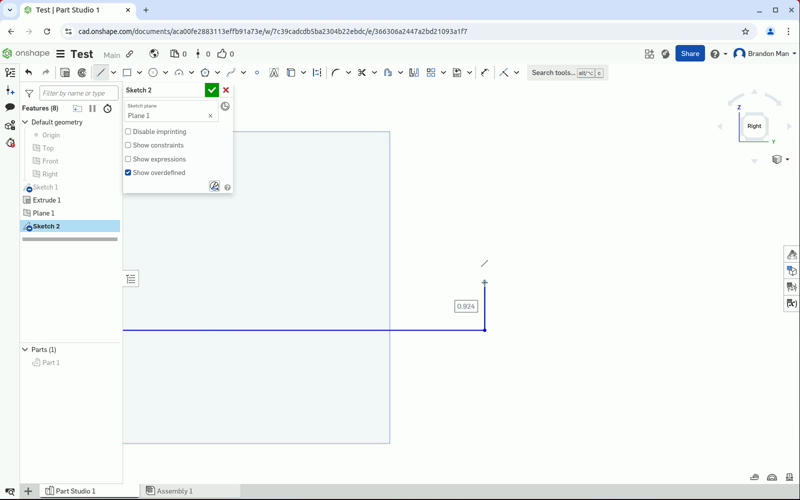
scroll(-6)
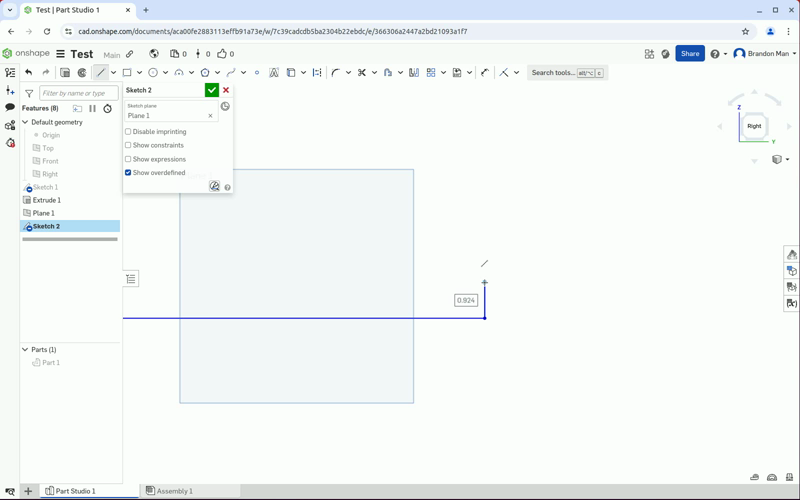
scroll(-6)
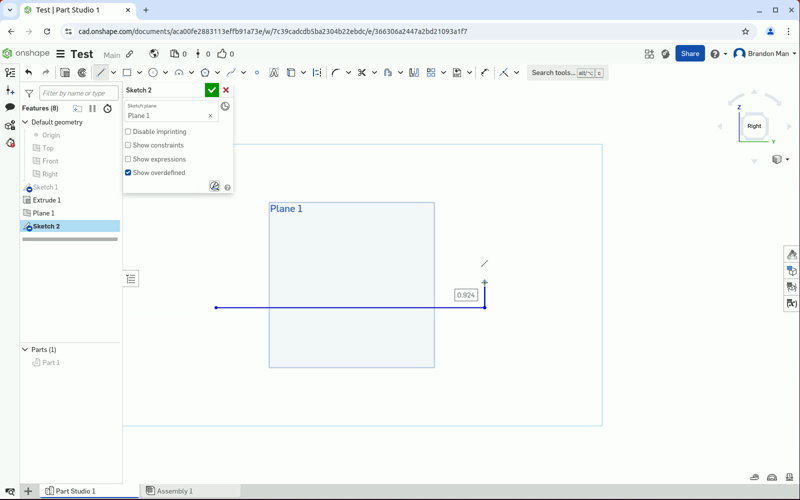
scroll(-6)
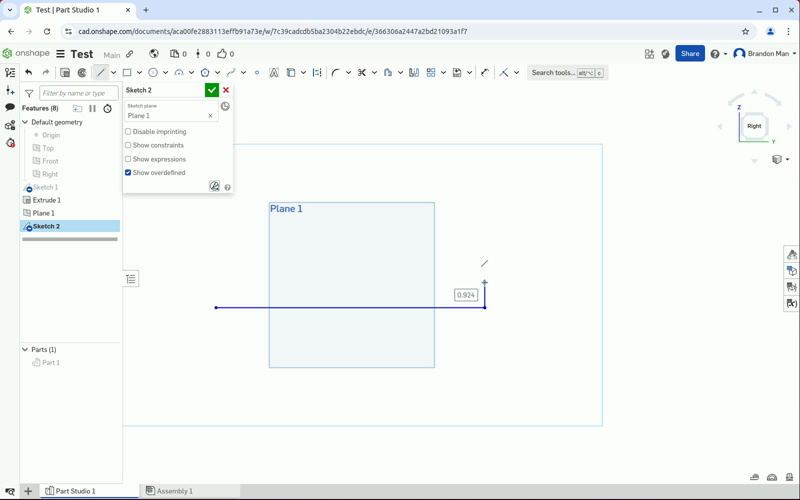
scroll(-6)
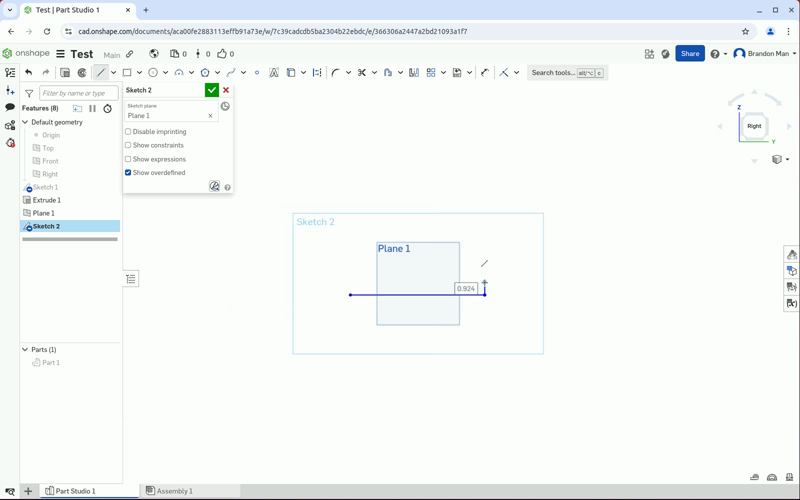
scroll(-6)
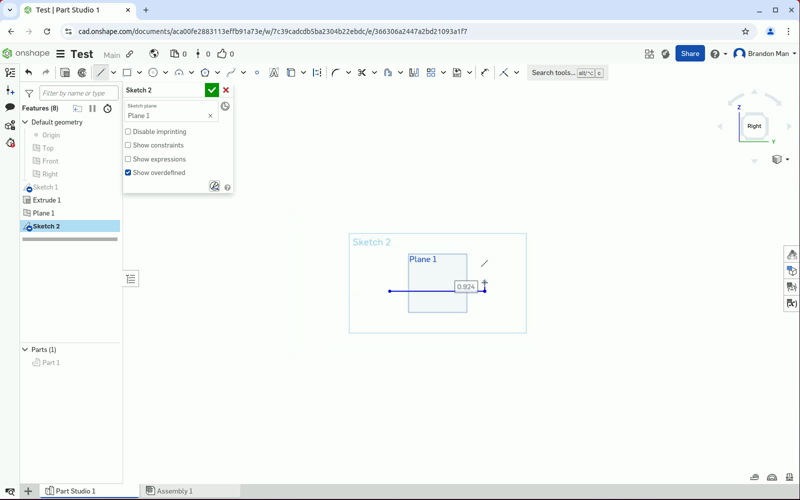
scroll(-6)
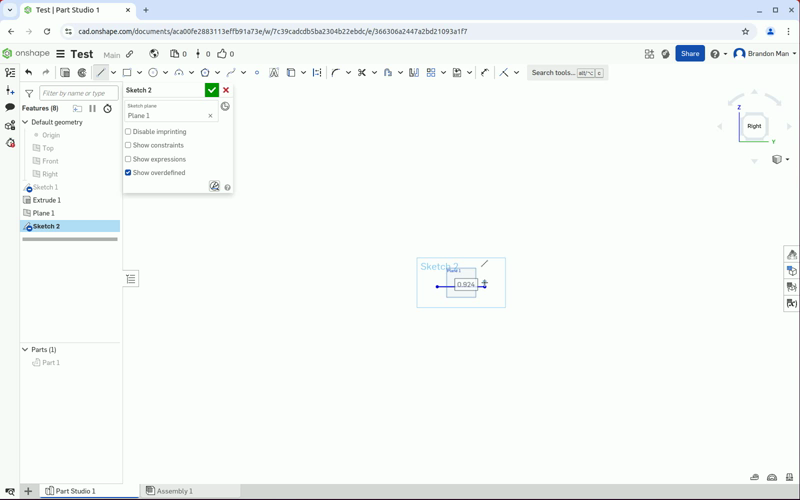
key_up(shift)
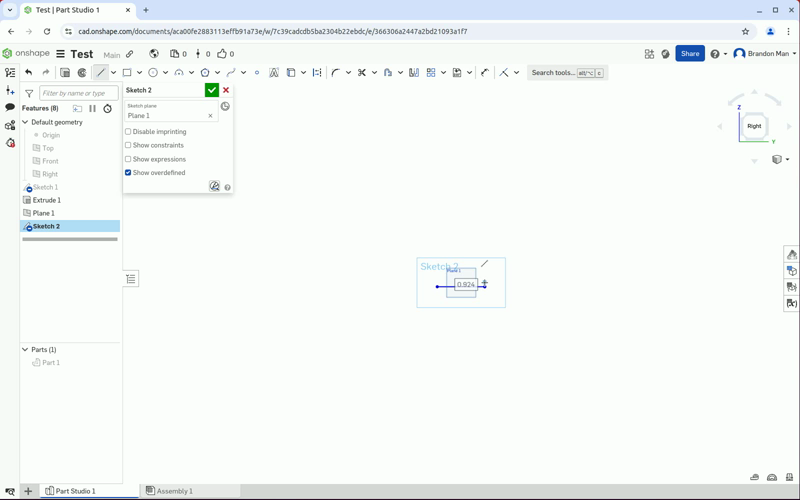
key_down(shift)
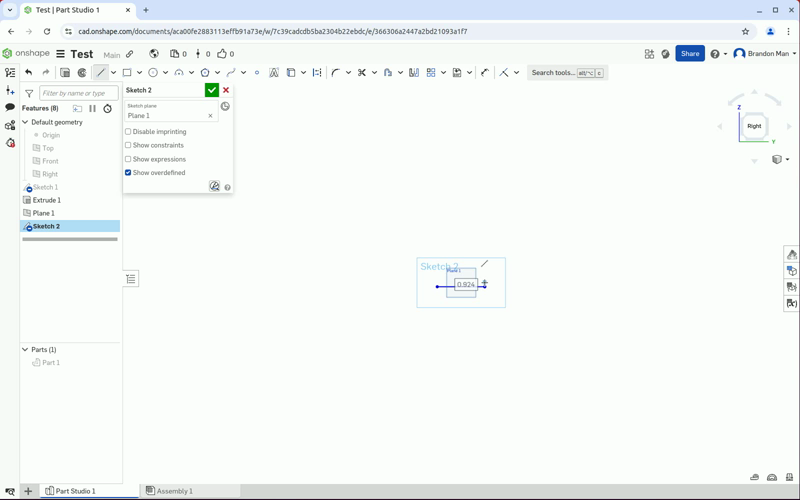
mouse_move(514, 282)
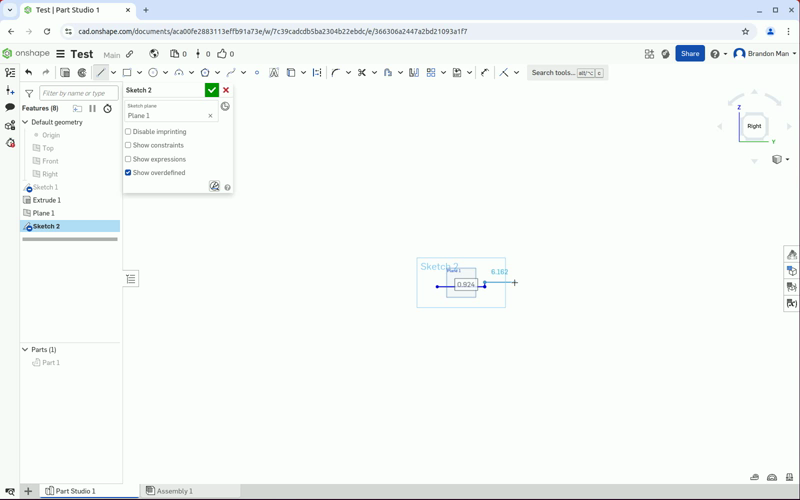
mouse_move(437, 282)
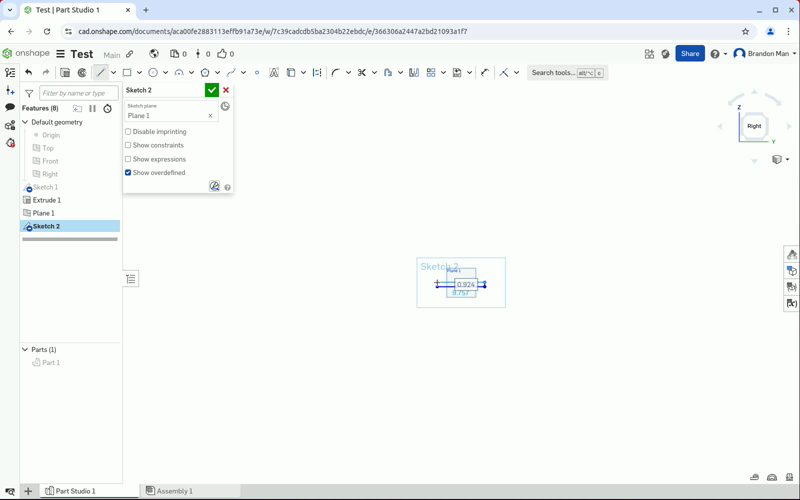
scroll(6)
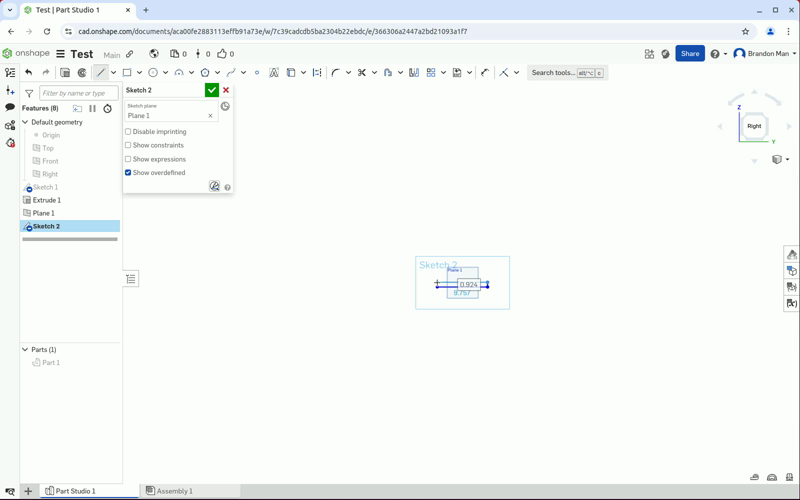
scroll(6)
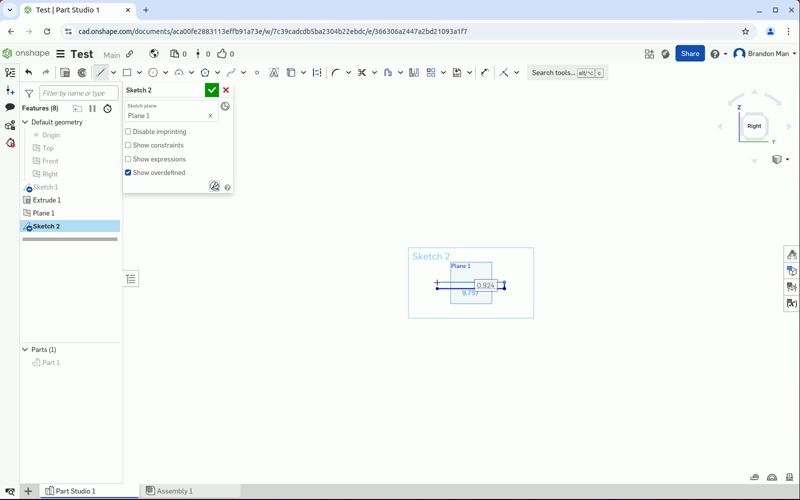
scroll(6)
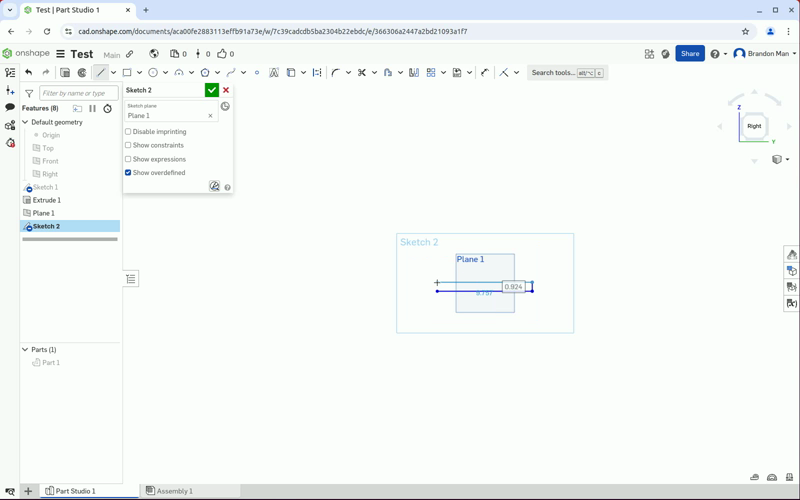
scroll(6)
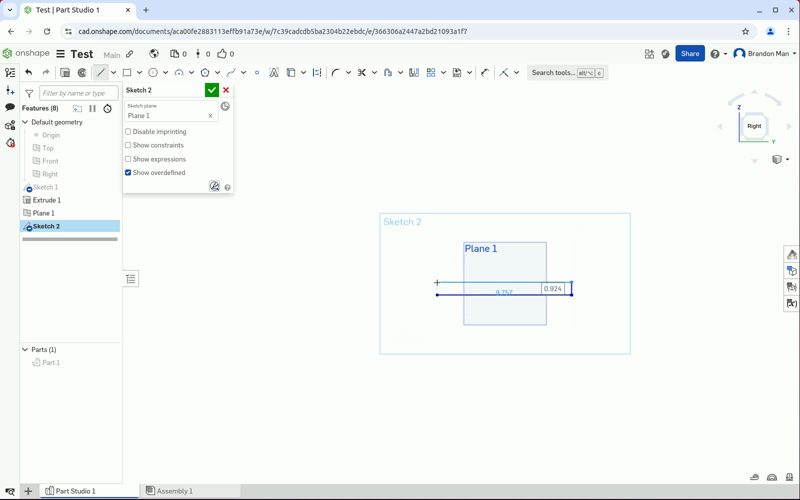
scroll(6)
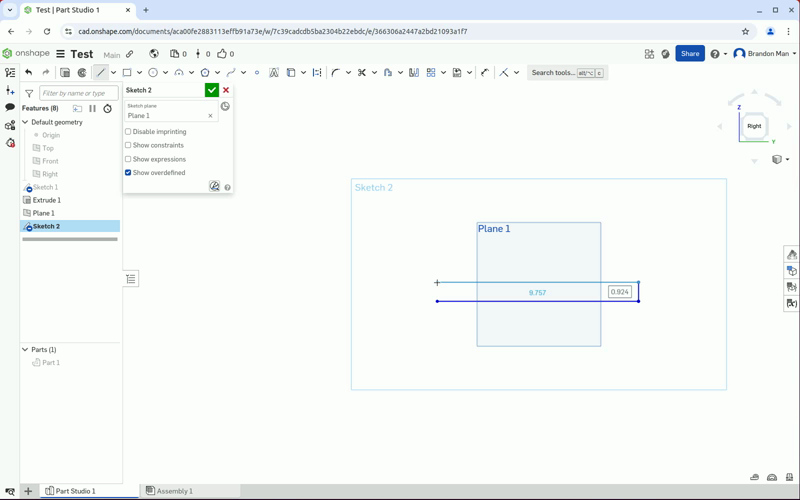
scroll(6)
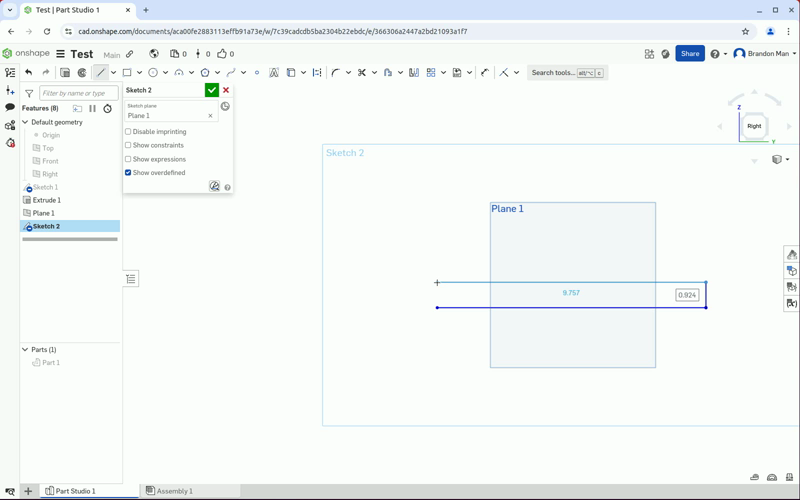
scroll(6)
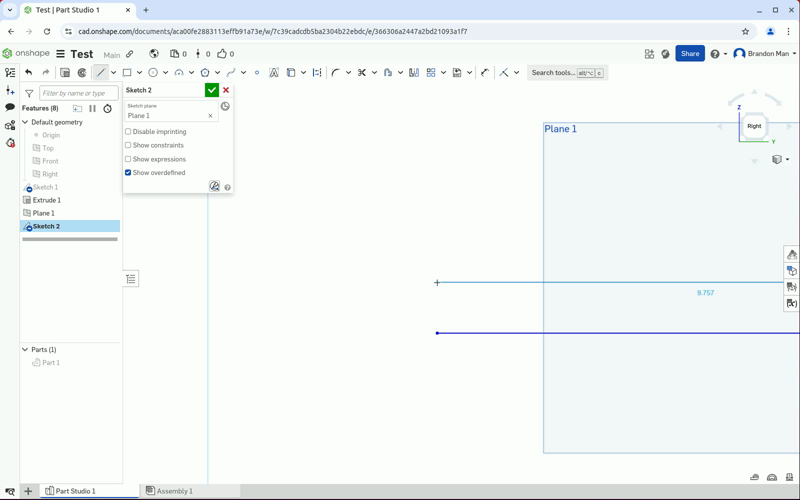
click(437, 282)
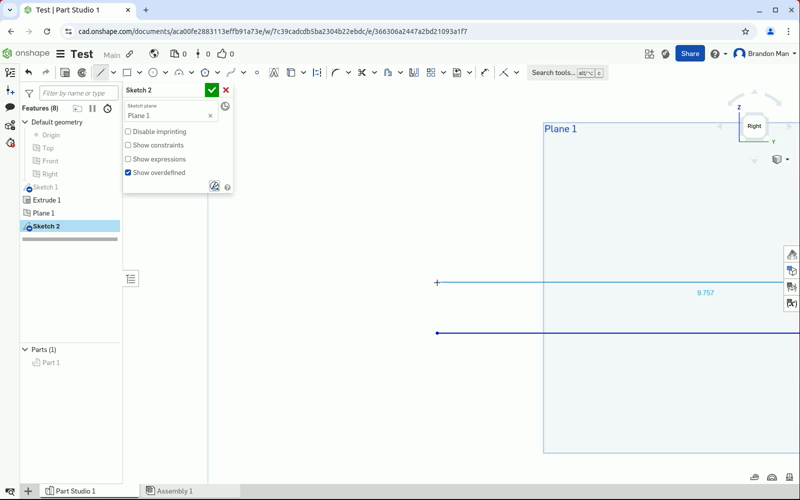
scroll(-6)
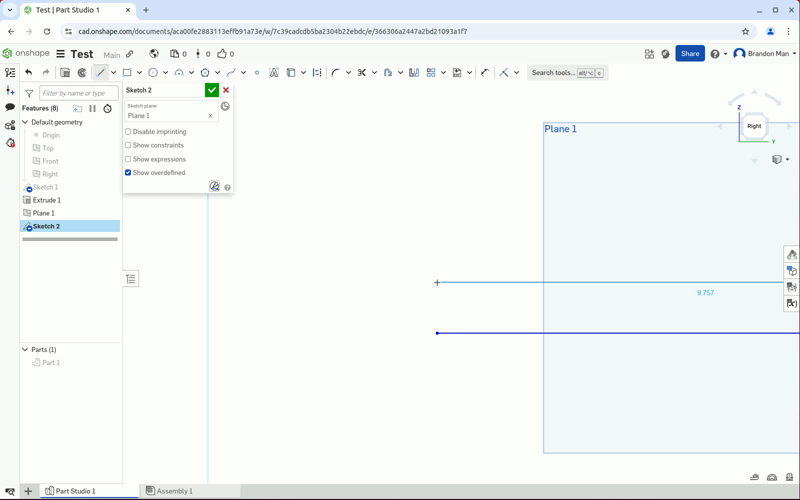
scroll(-6)
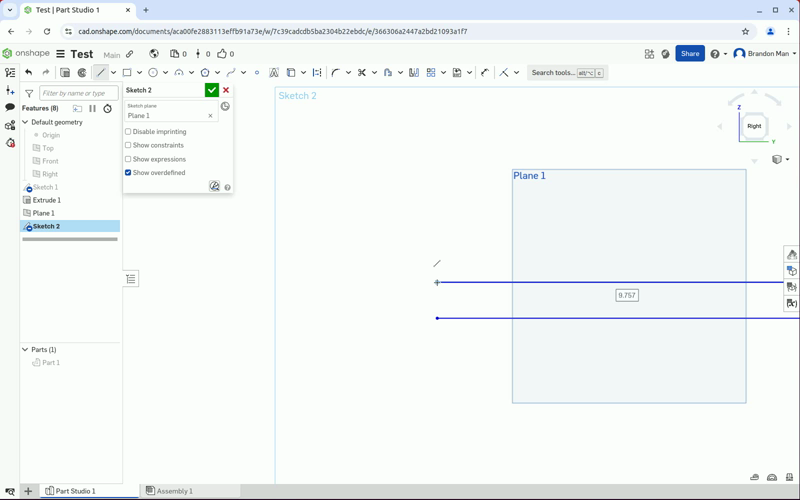
scroll(-6)
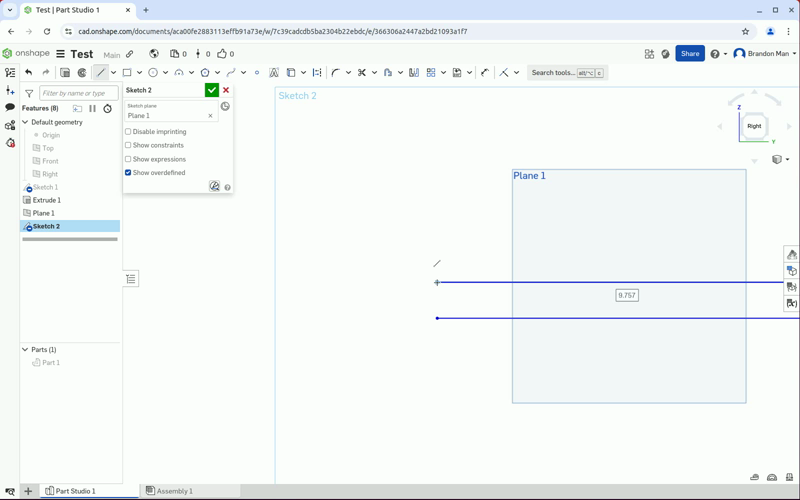
scroll(-6)
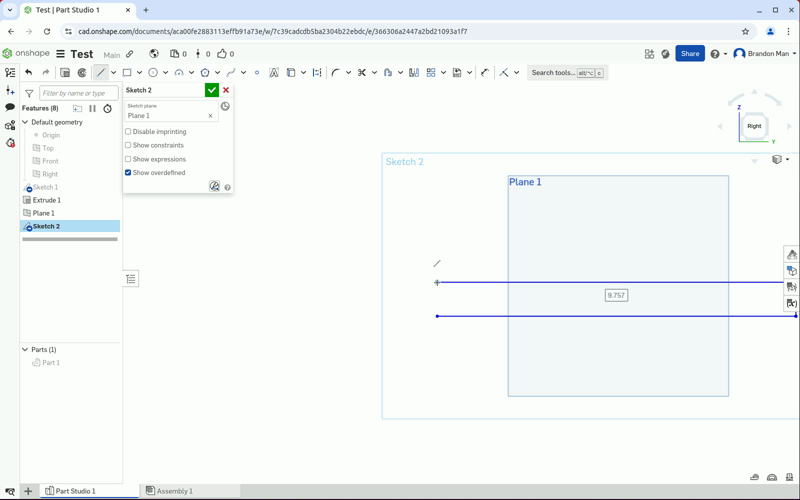
scroll(-6)
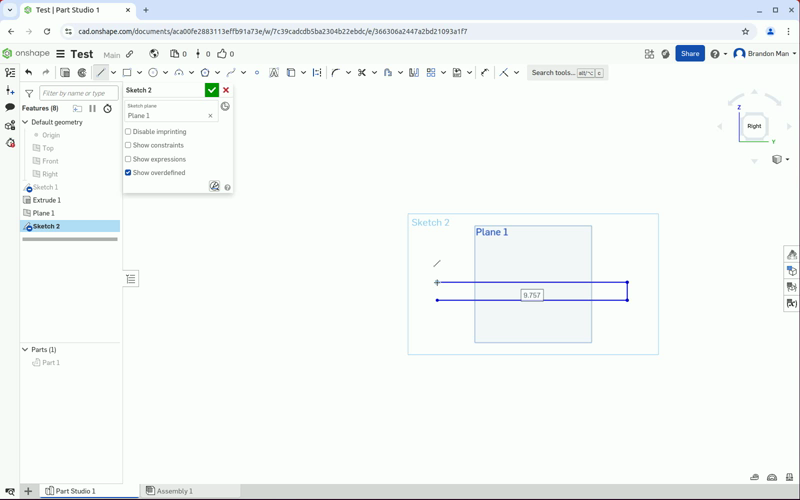
scroll(-6)
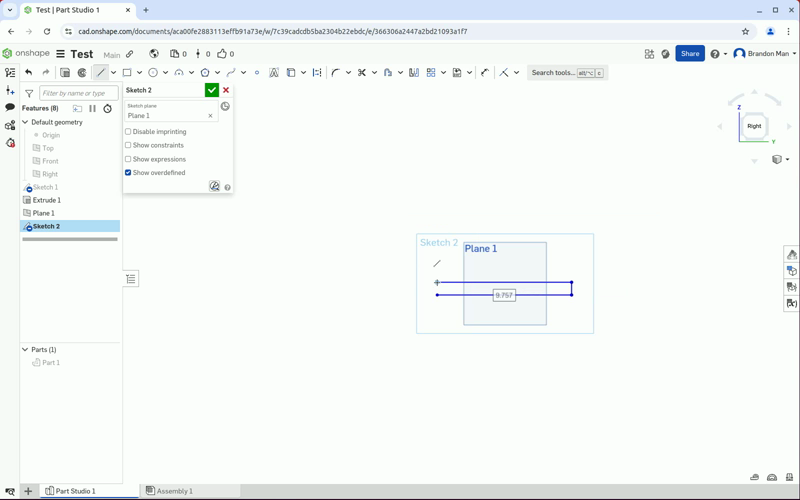
scroll(-6)
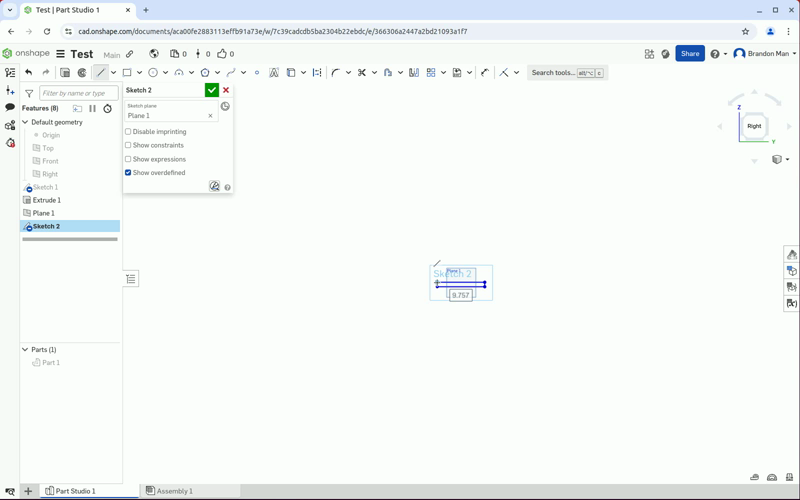
key_up(shift)
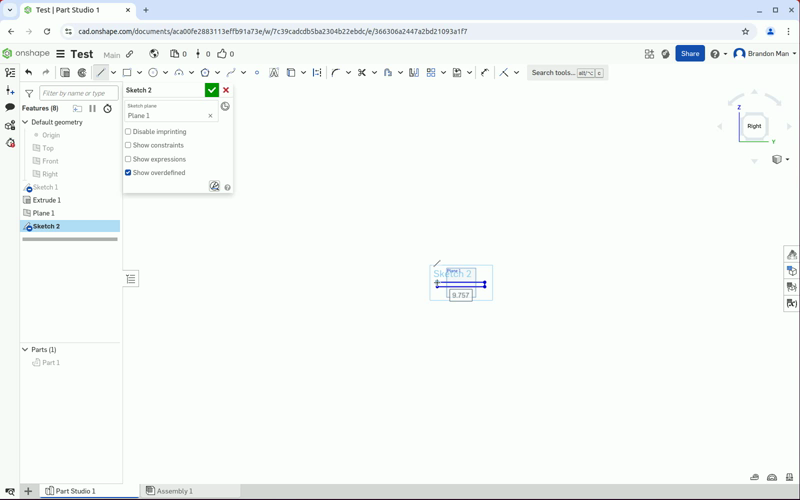
mouse_move(467, 282)
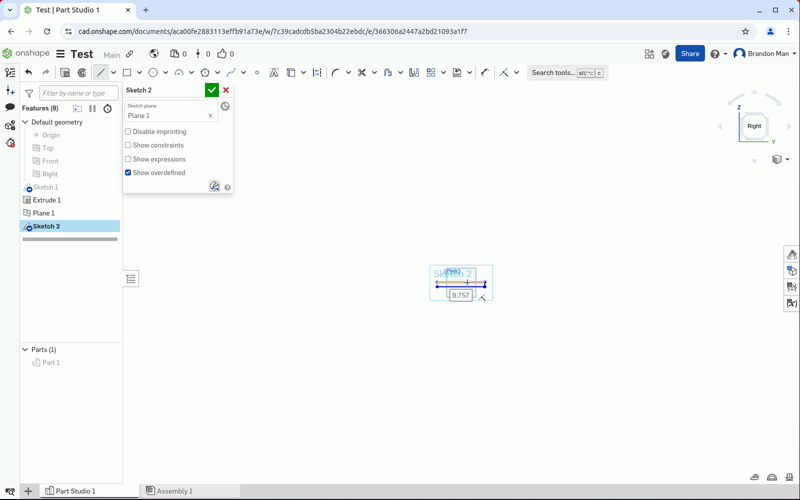
key_down(shift)
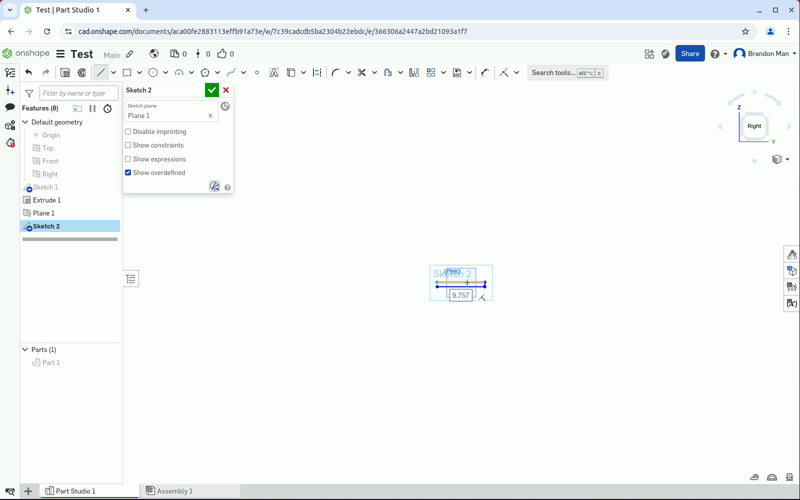
mouse_move(437, 286)
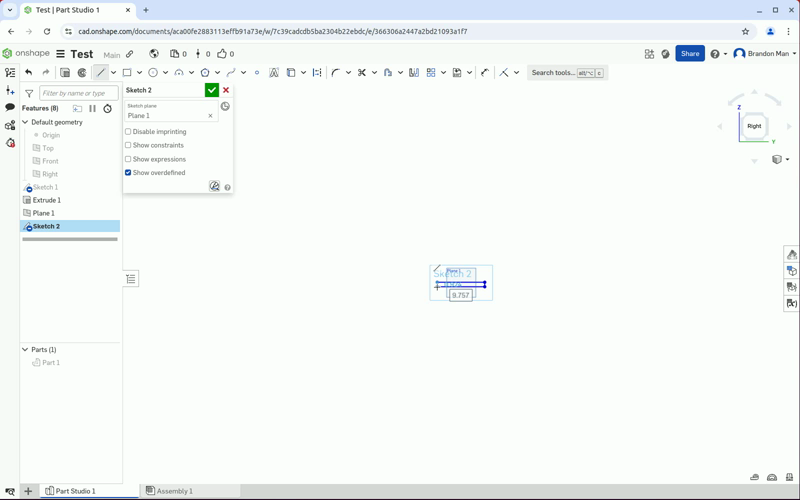
scroll(6)
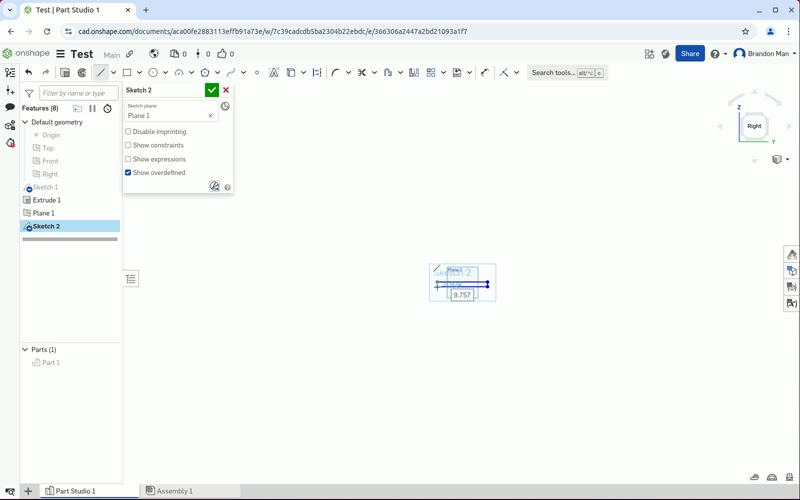
scroll(6)
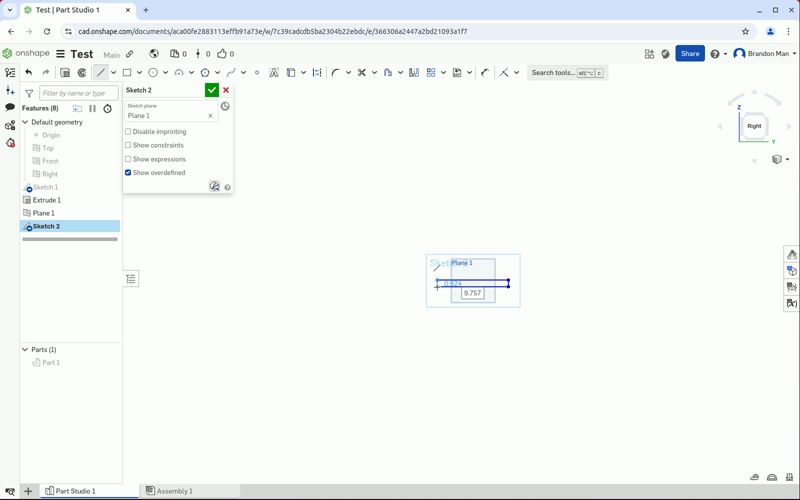
scroll(6)
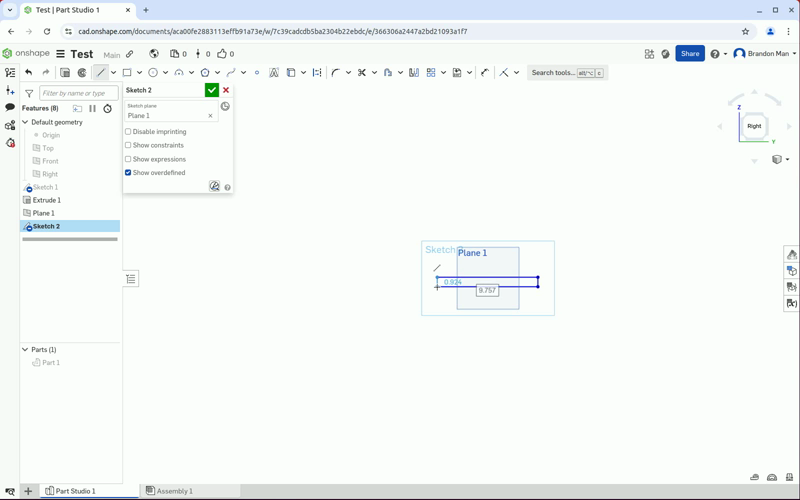
scroll(6)
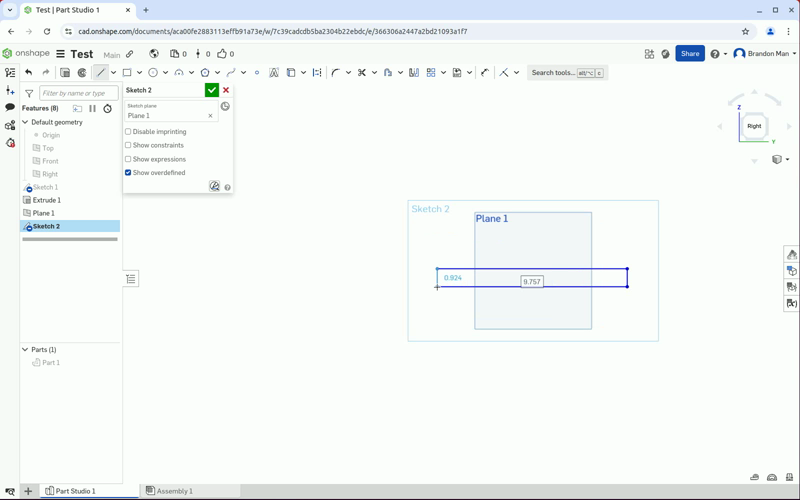
scroll(6)
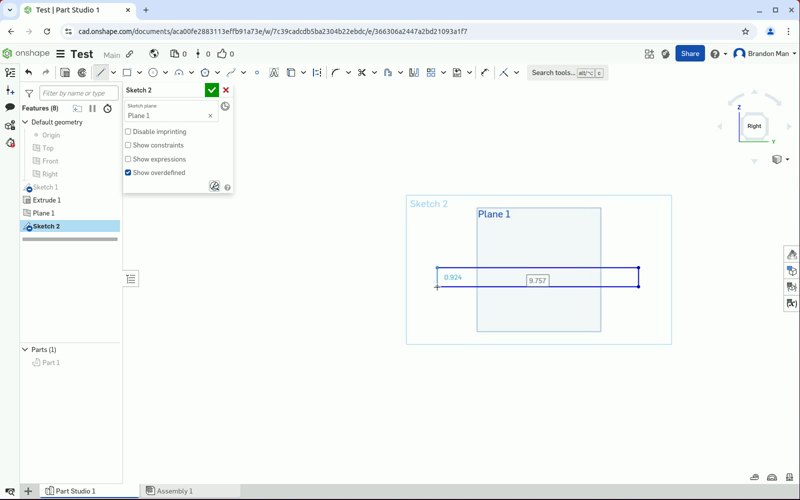
scroll(6)
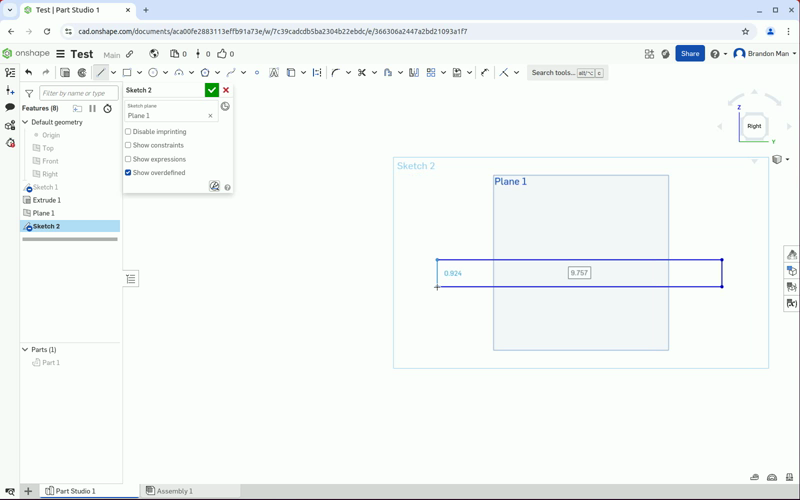
scroll(6)
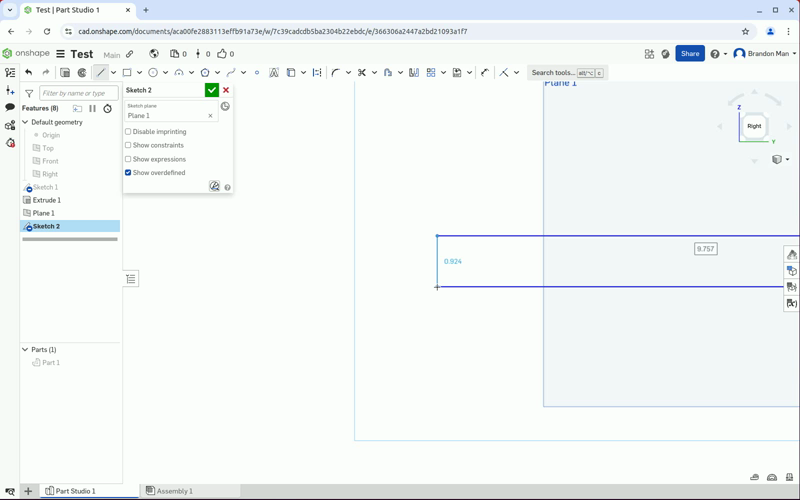
key_up(shift)
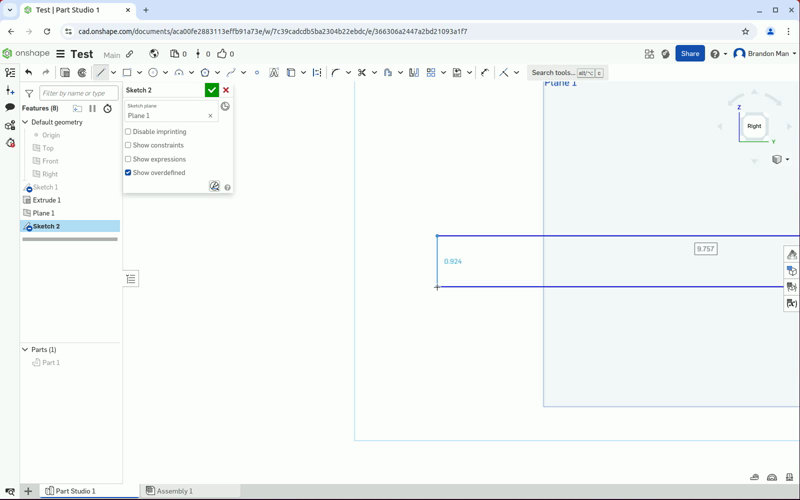
click(437, 286)
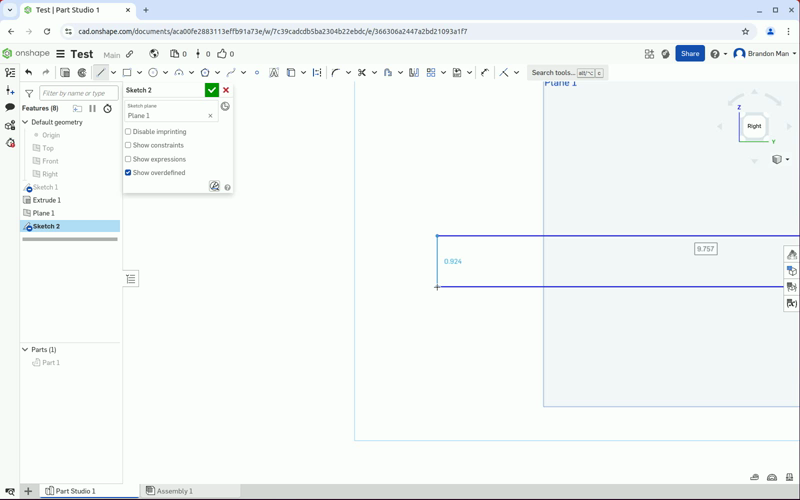
scroll(-6)
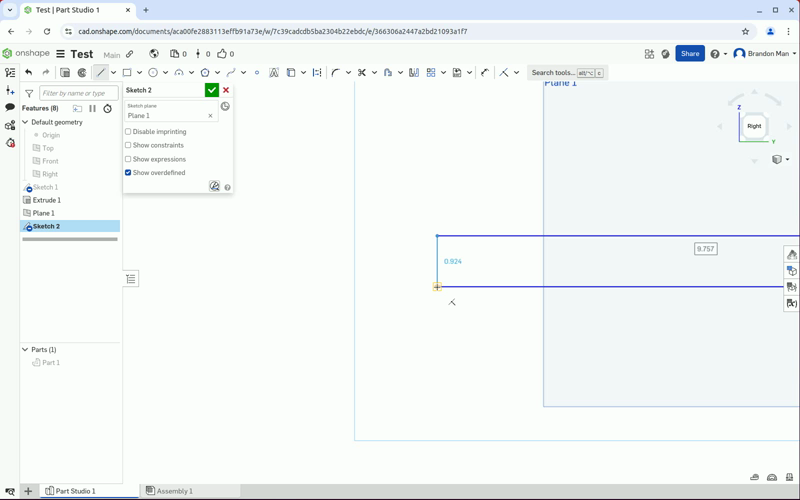
scroll(-6)
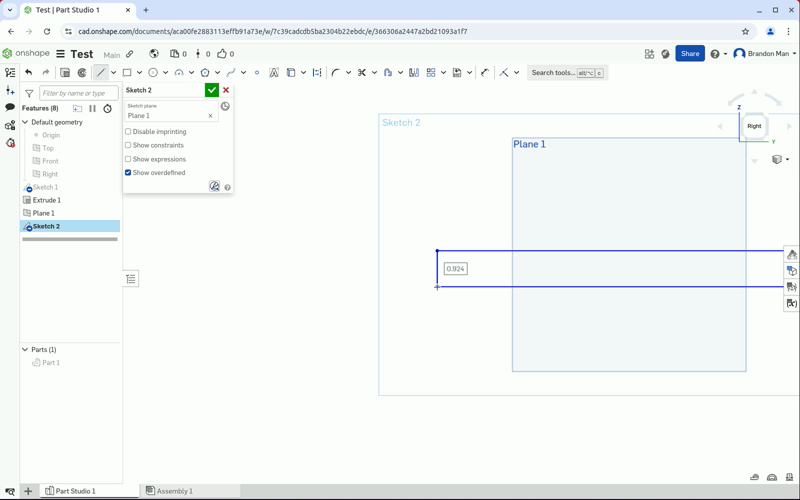
scroll(-6)
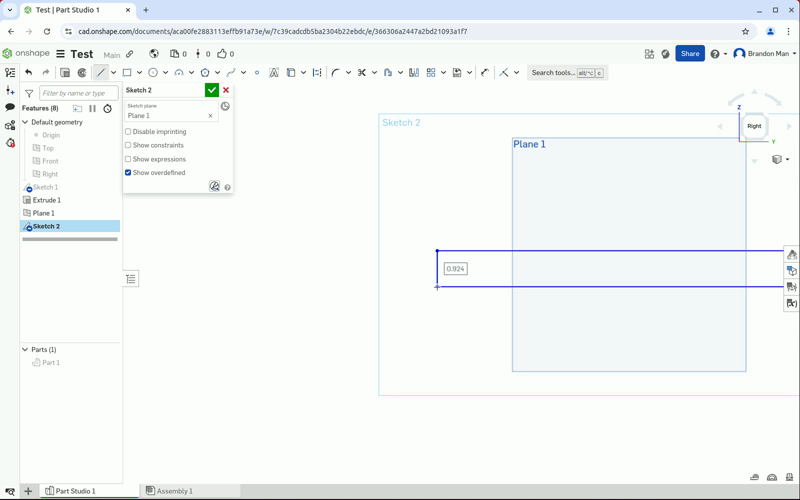
scroll(-6)
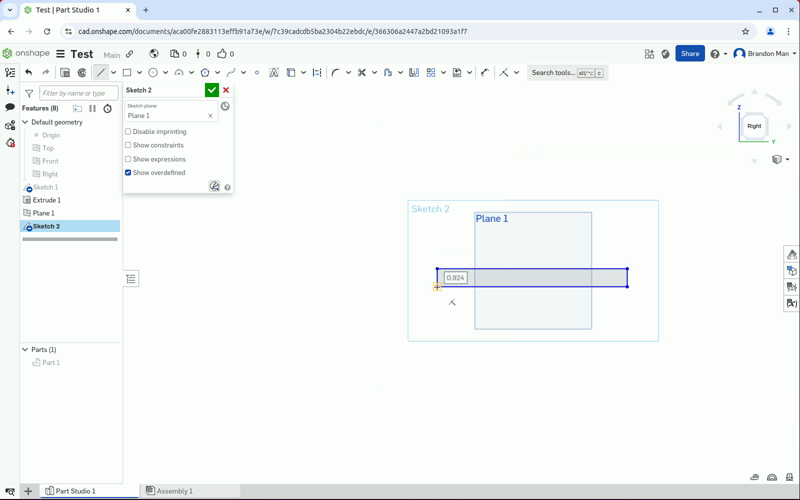
scroll(-6)
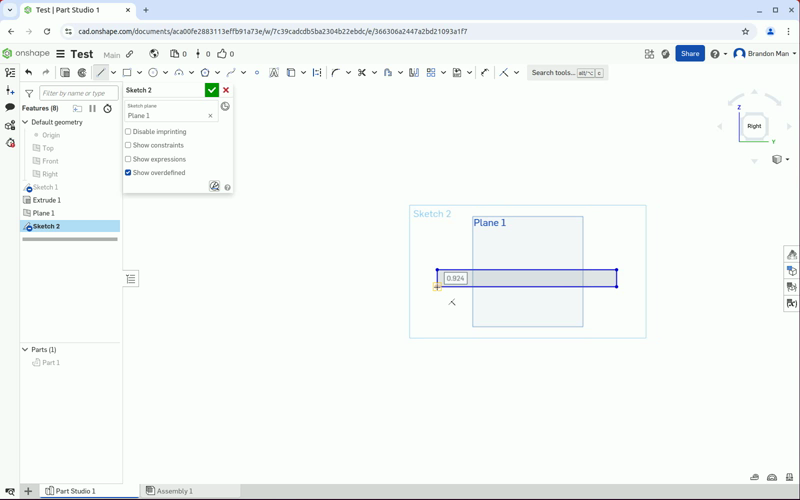
scroll(-6)
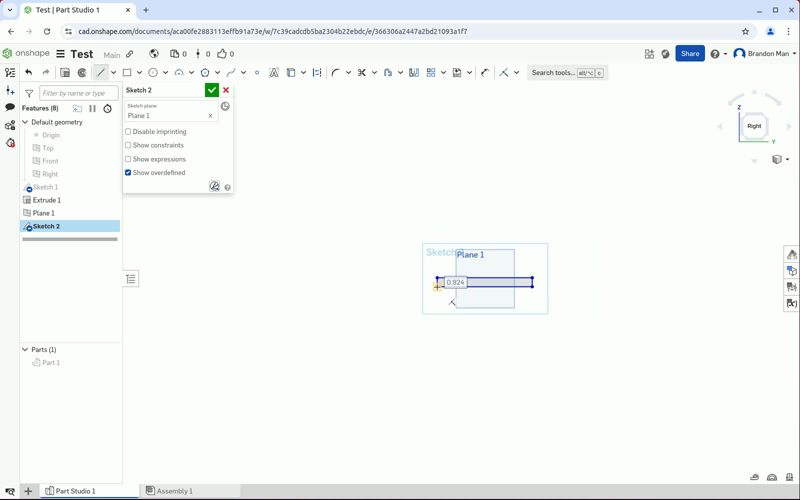
scroll(-6)
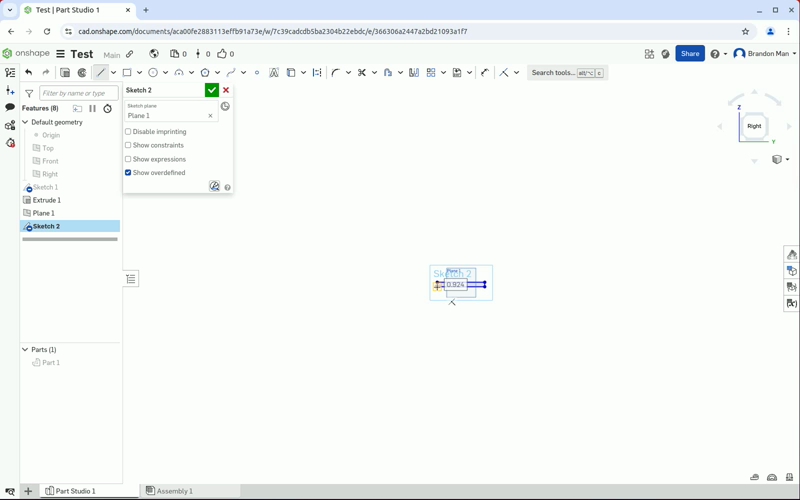
key(esc)
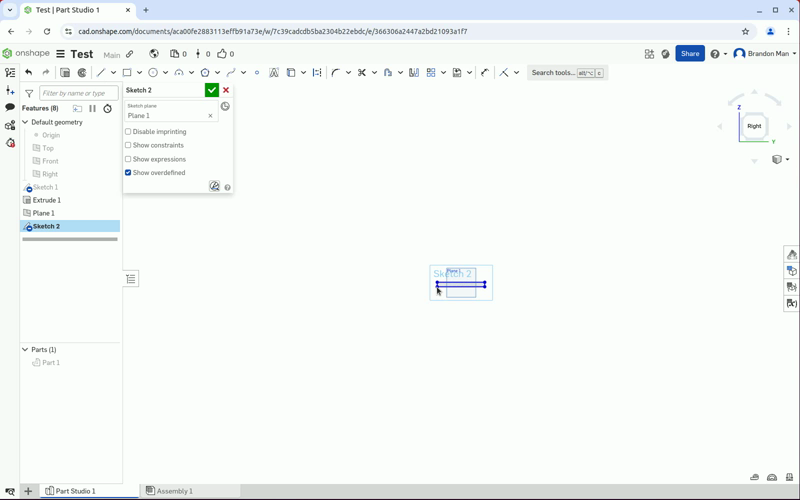
mouse_move(462, 284)
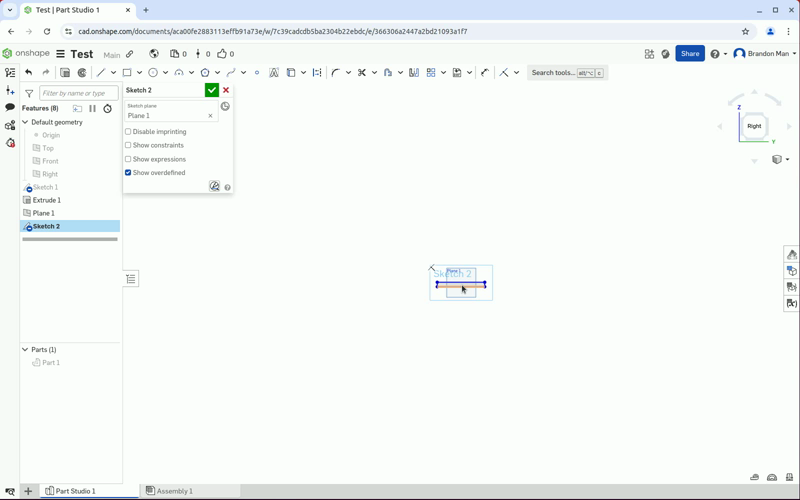
scroll(6)
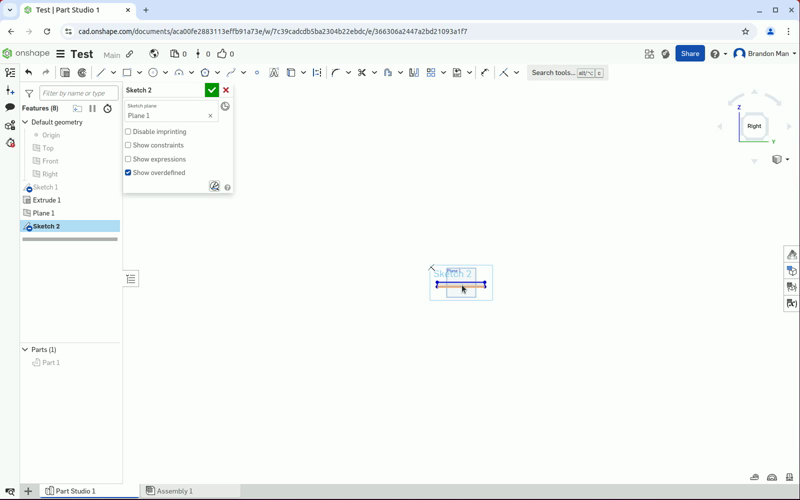
scroll(6)
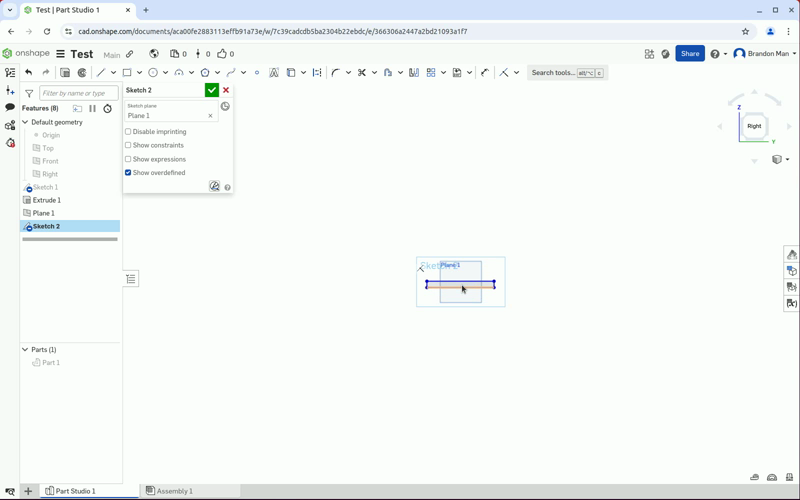
scroll(6)
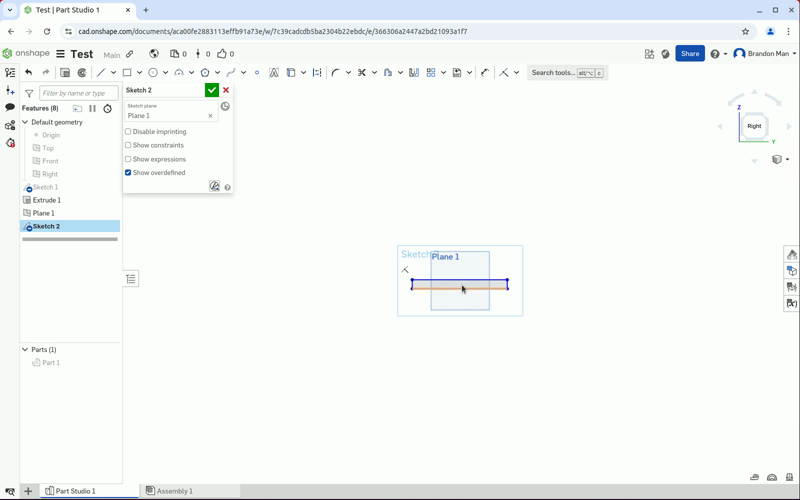
scroll(6)
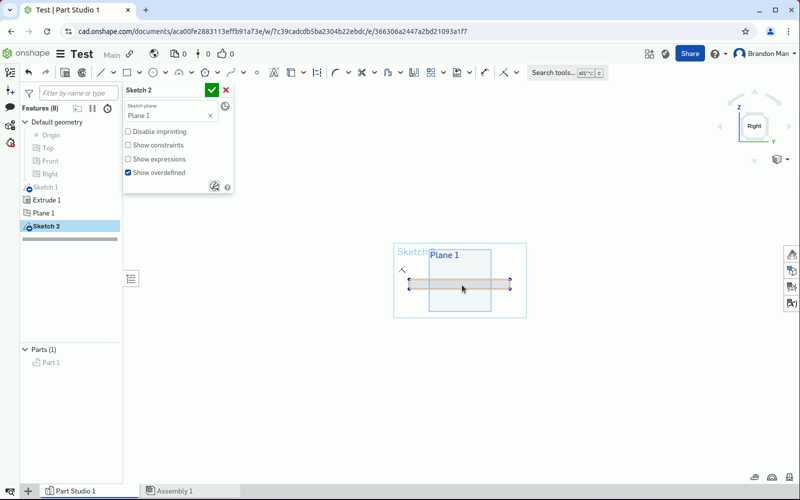
scroll(6)
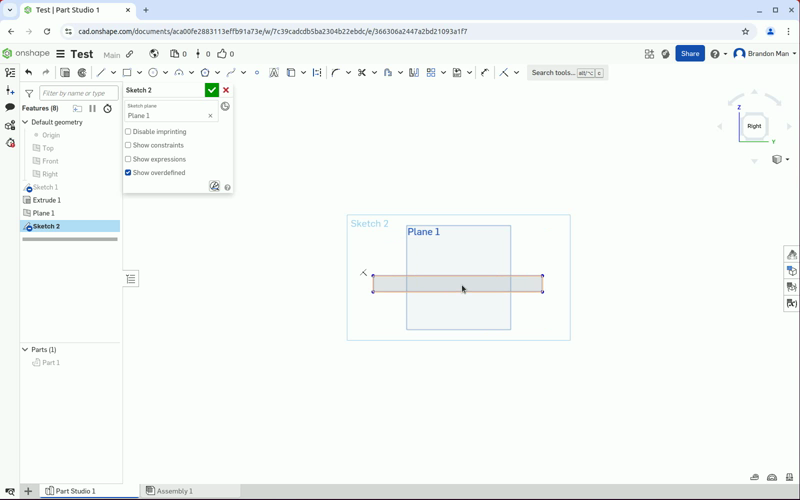
scroll(6)
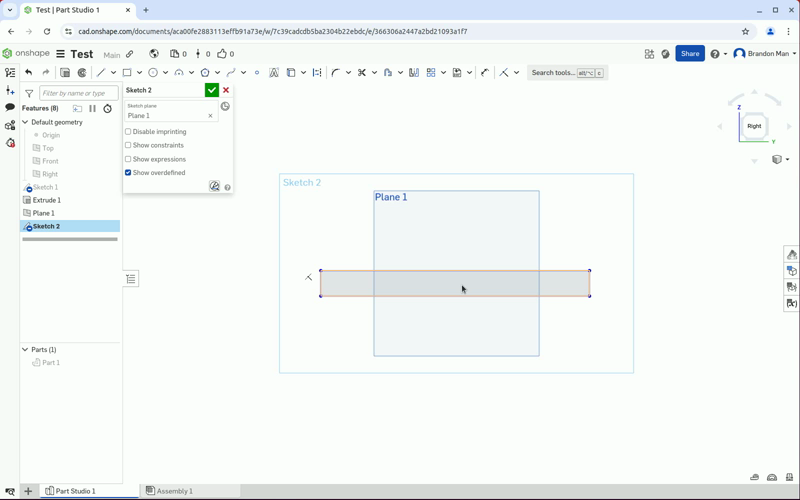
scroll(6)
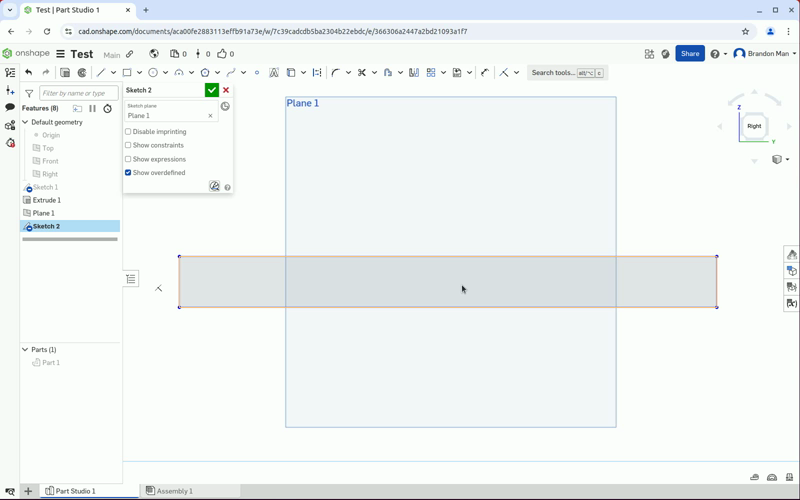
click(462, 284)
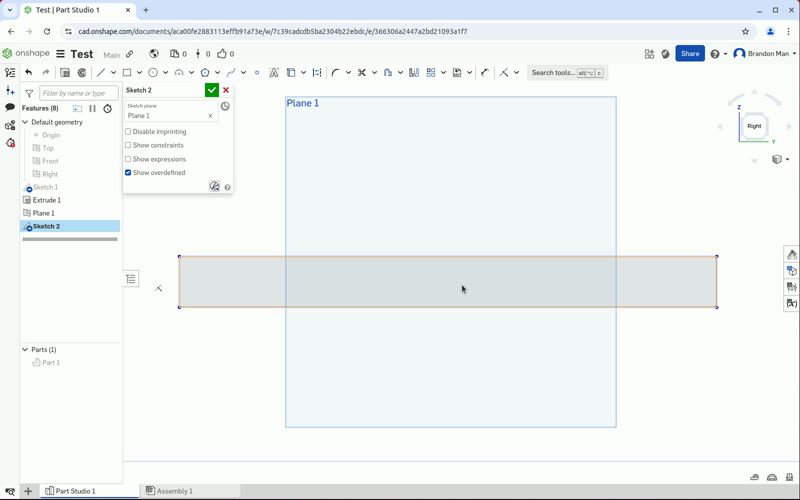
scroll(-6)
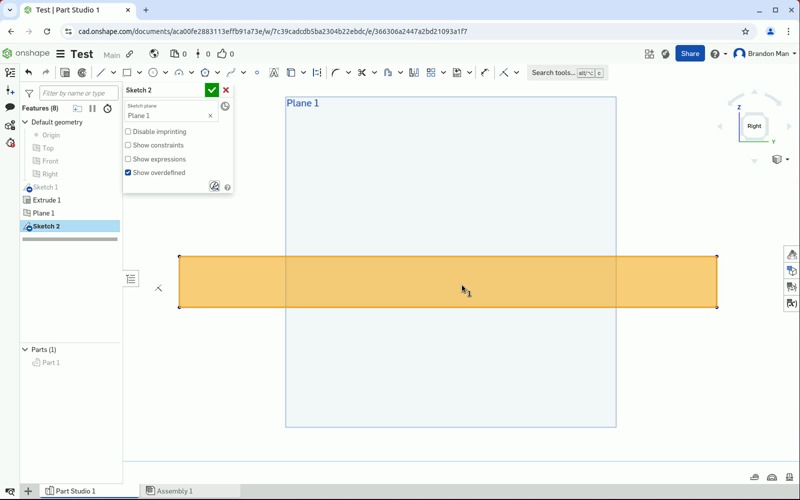
scroll(-6)
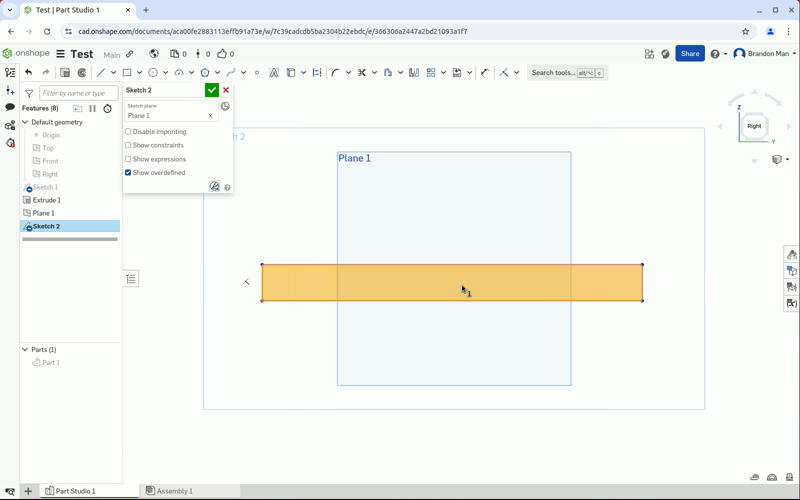
scroll(-6)
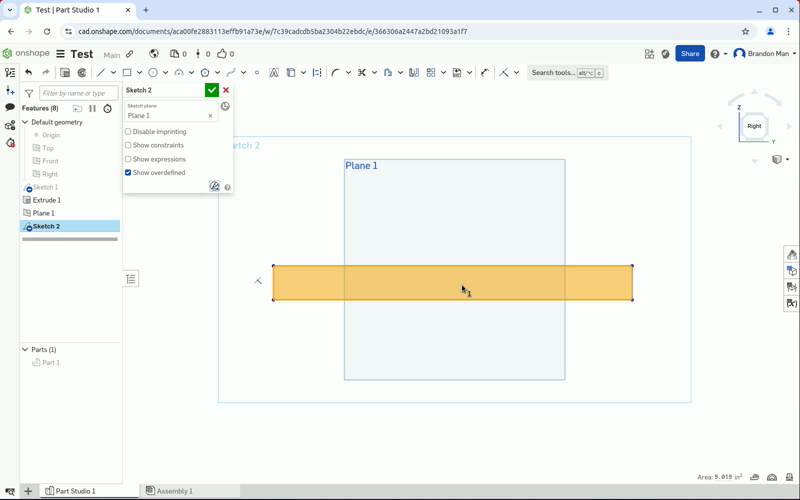
scroll(-6)
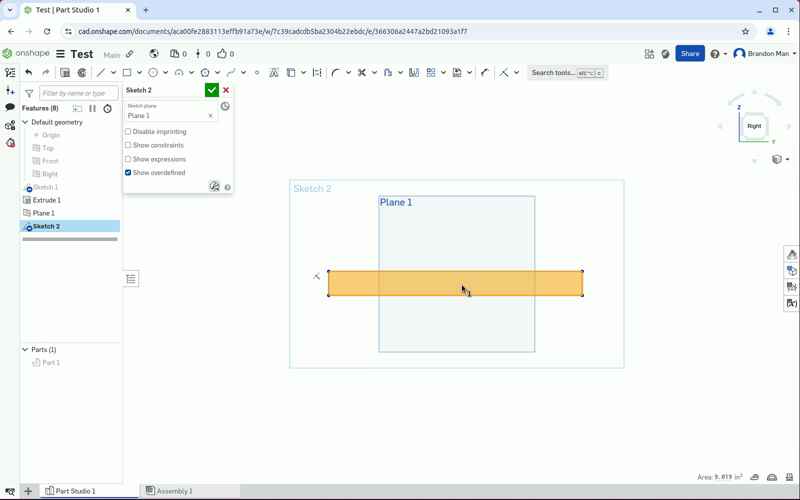
scroll(-6)
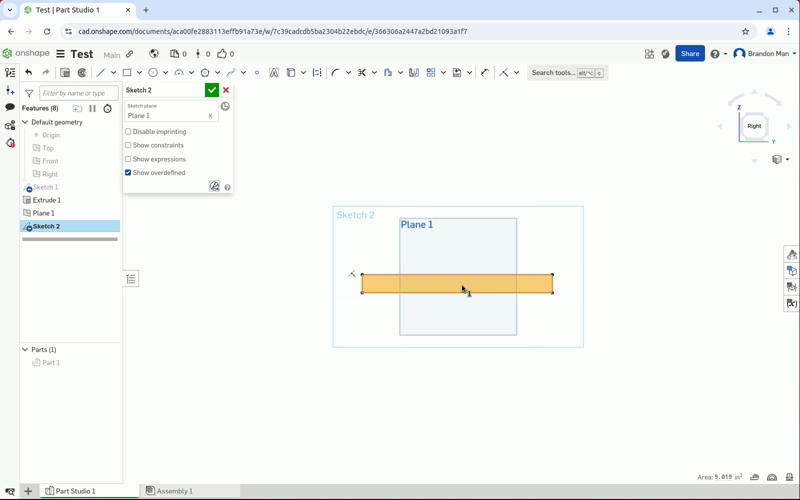
scroll(-6)
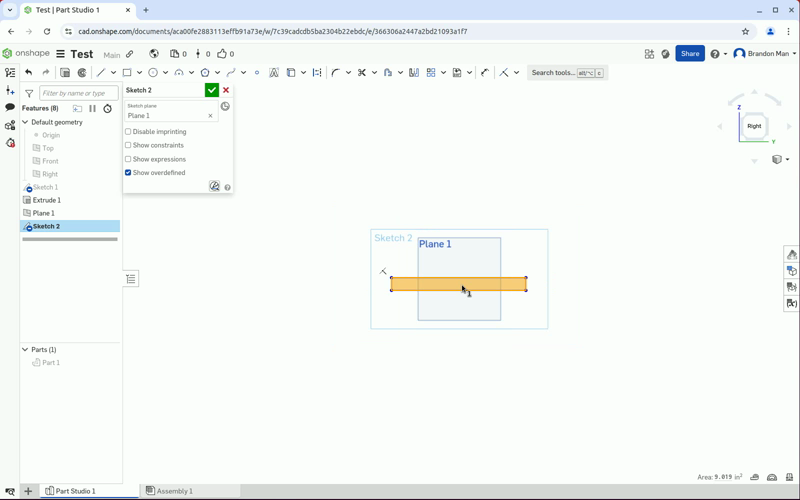
scroll(-6)
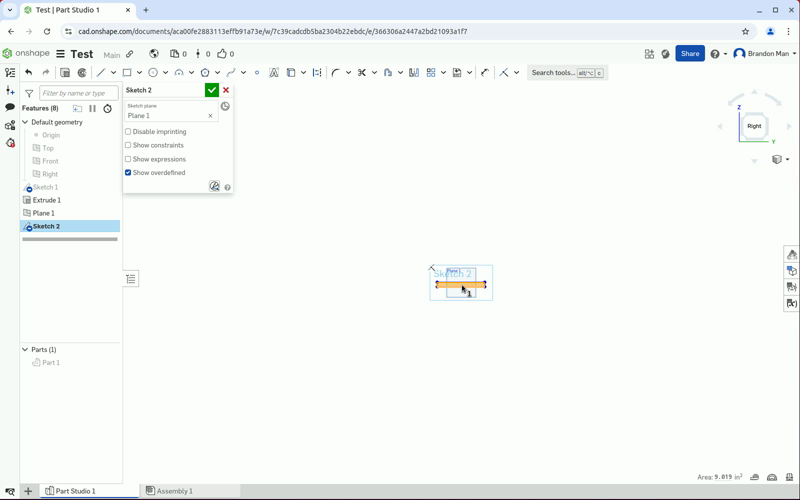
mouse_move(73, 352)
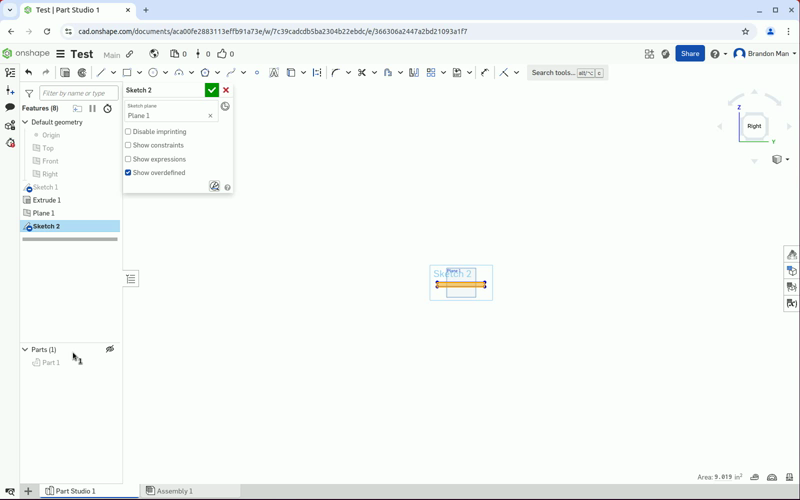
key(shift+y)
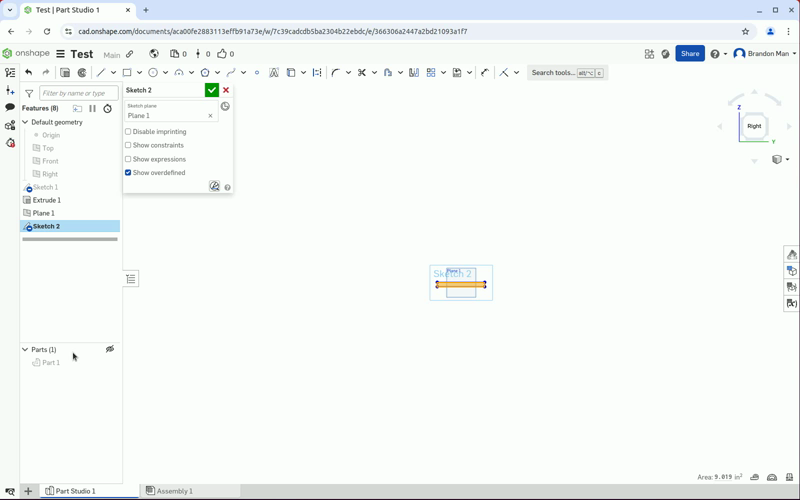
key(shift+e)
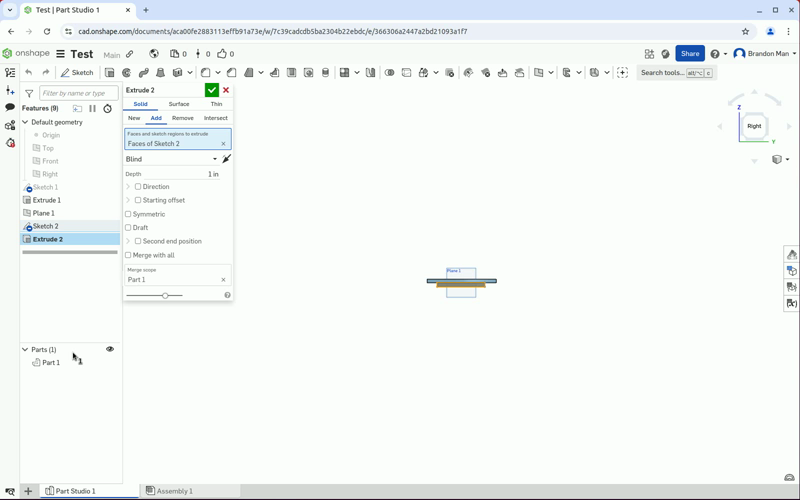
mouse_move(143, 106)
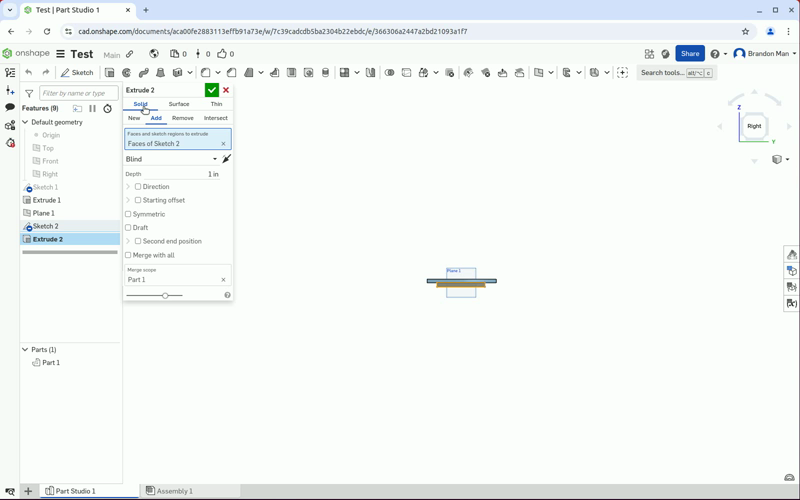
click(143, 106)
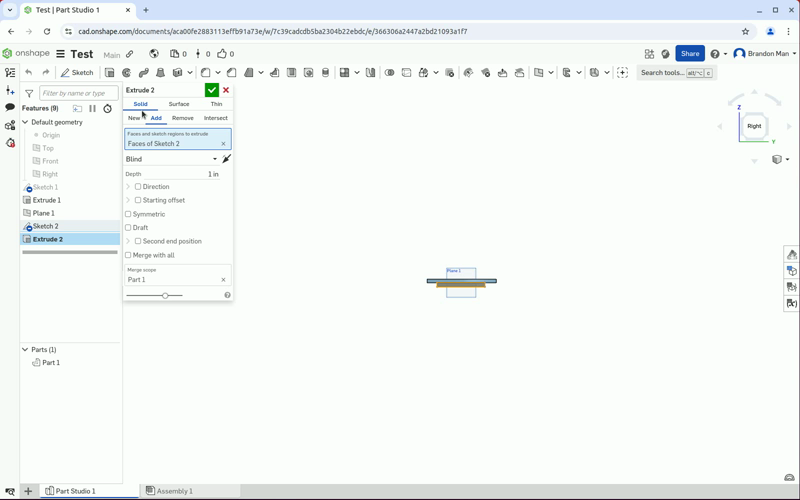
mouse_move(137, 120)
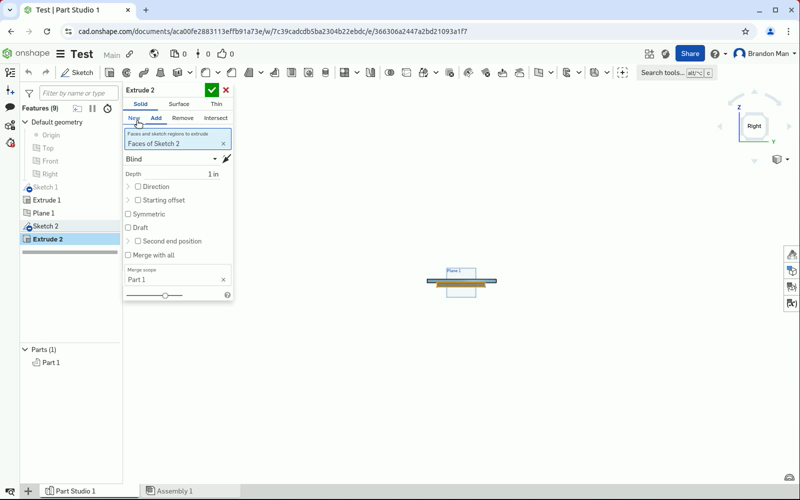
click(137, 120)
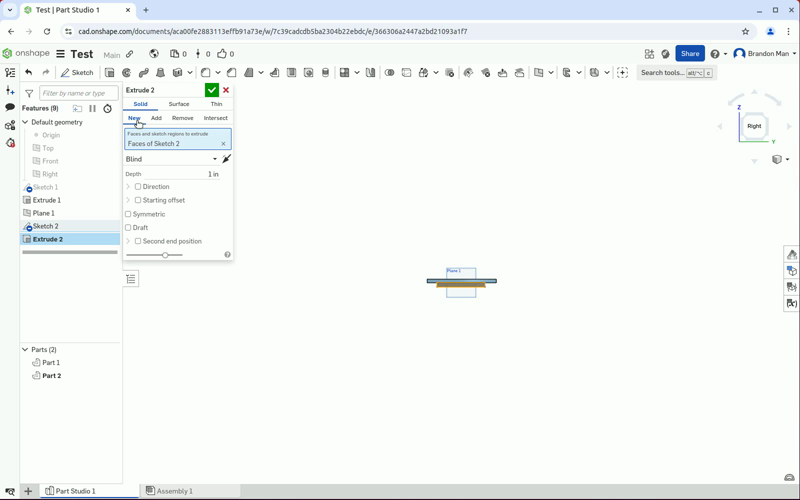
key(tab, 4)
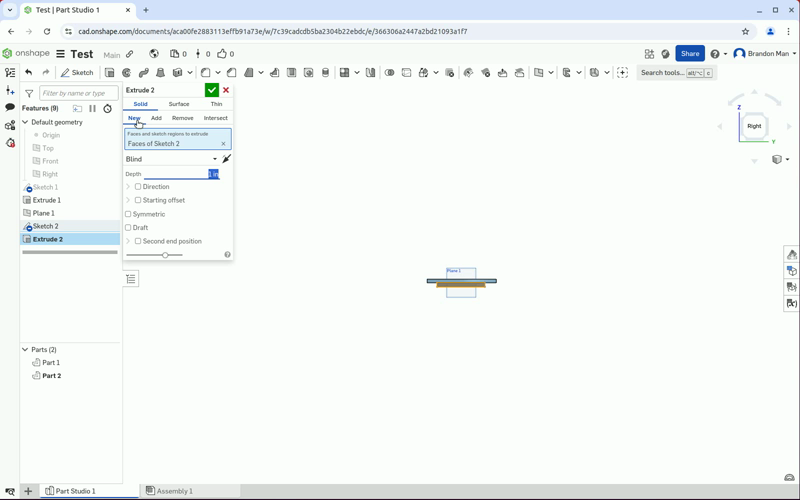
text(0.722)
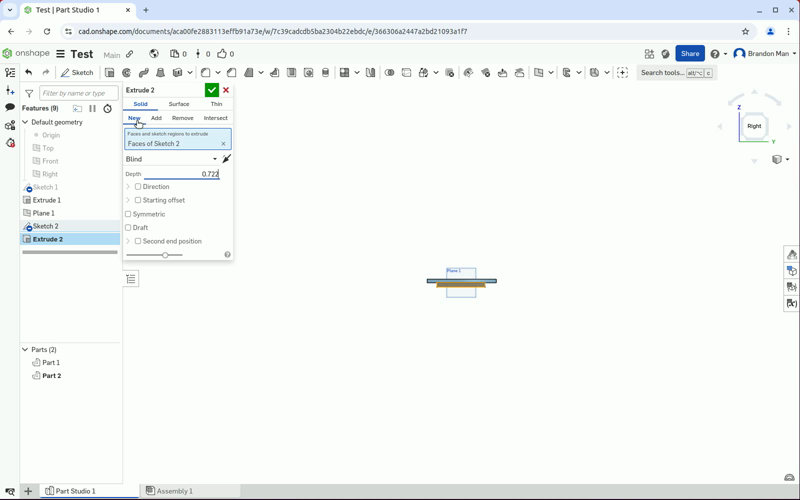
key(enter)
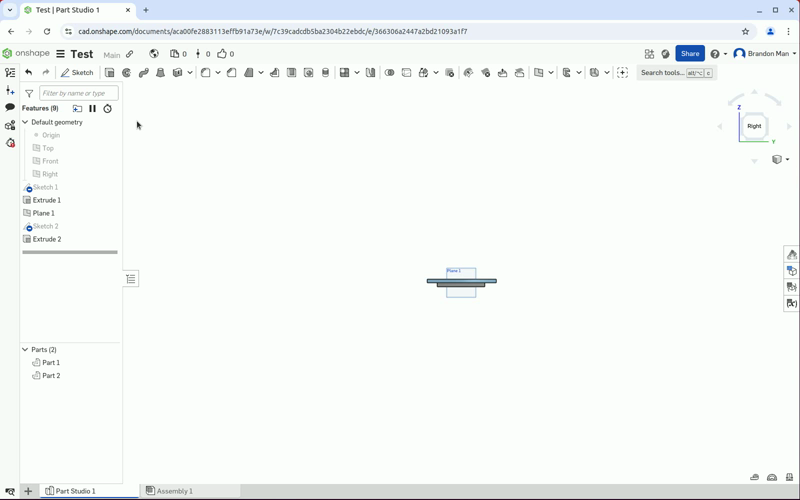
key(shift+h)
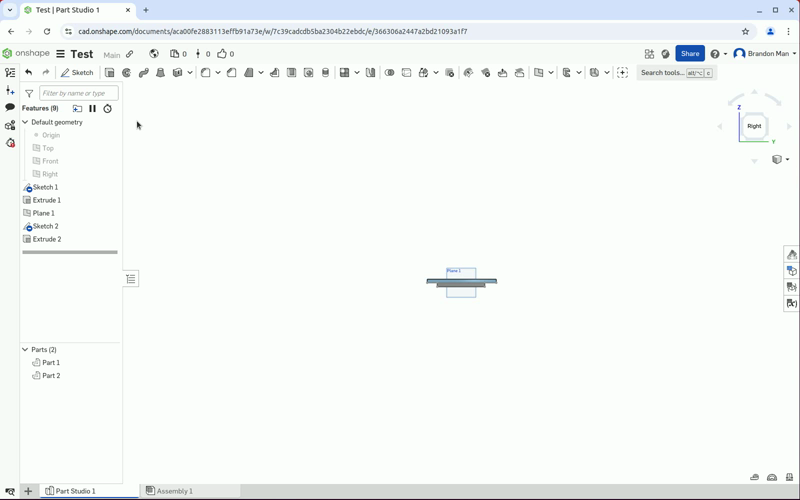
key(shift+h)
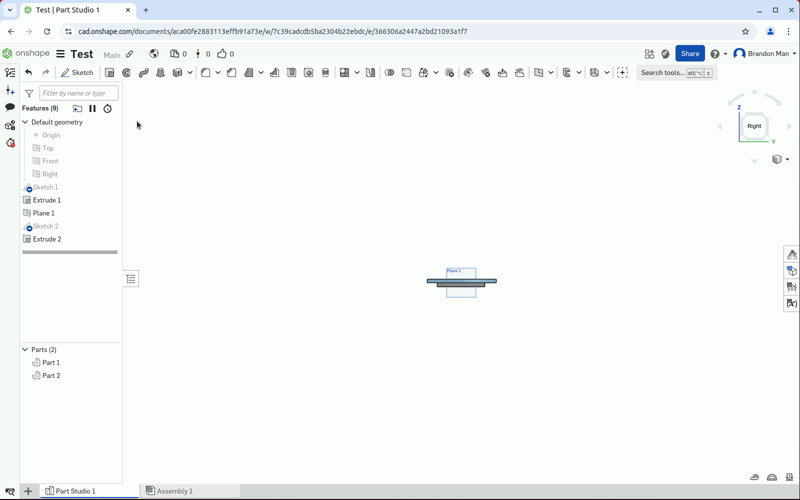
mouse_move(73, 189)
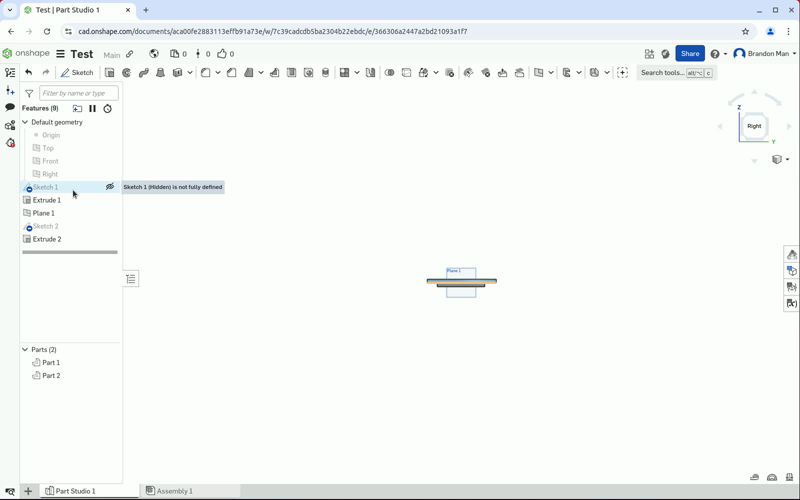
click(73, 189)
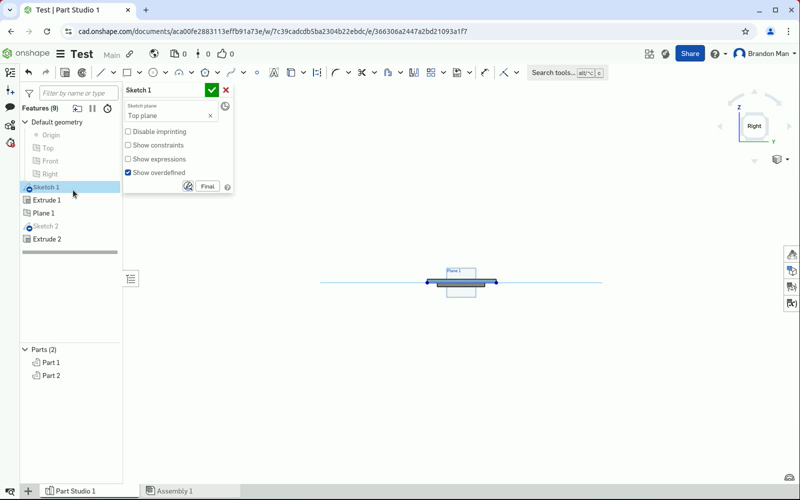
mouse_move(229, 92)
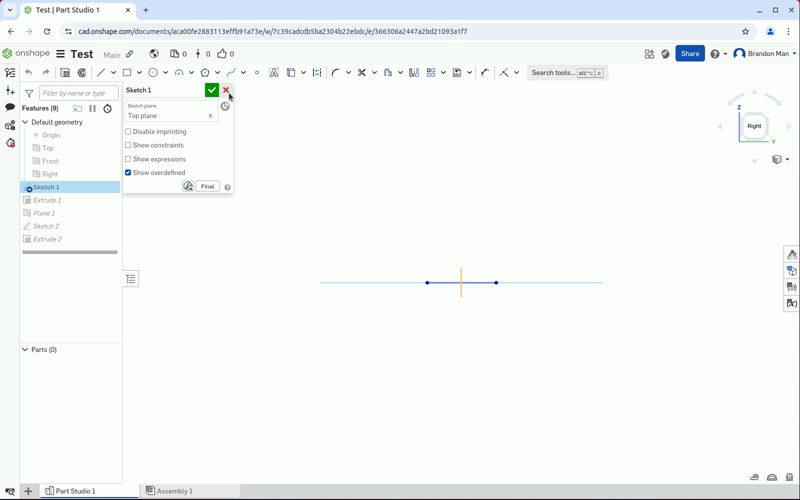
click(229, 92)
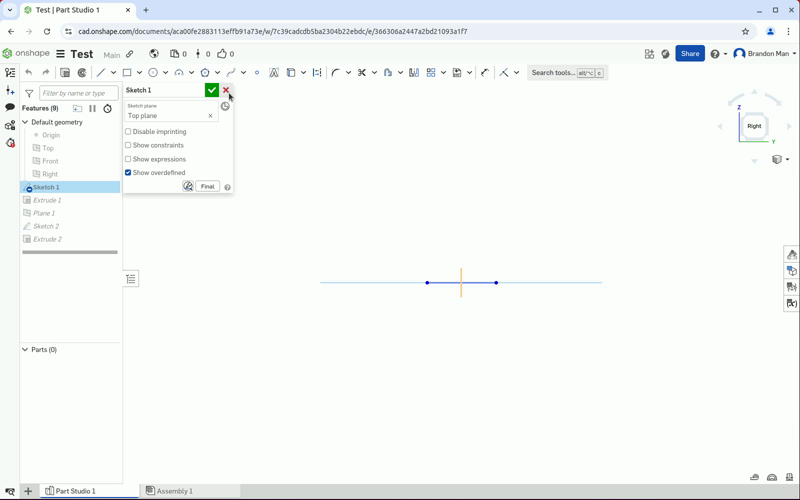
key(shift+s)
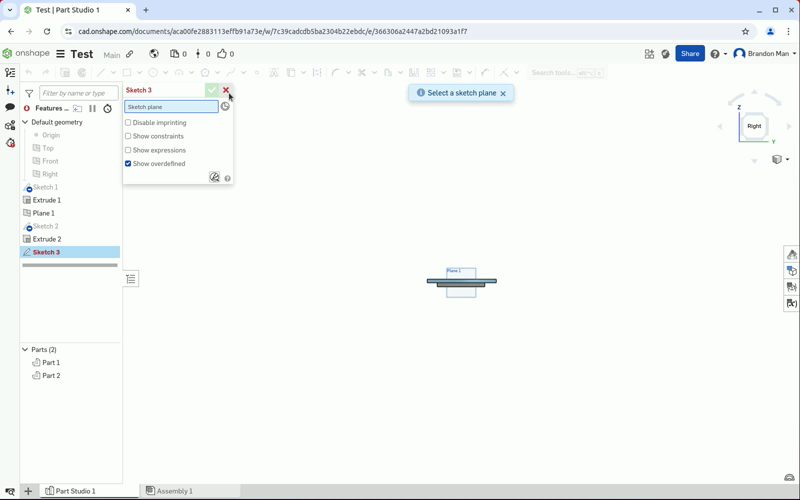
mouse_move(73, 215)
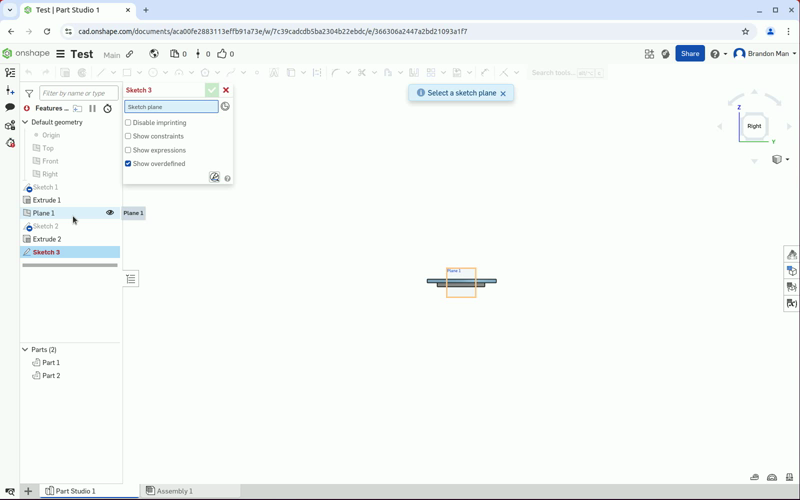
click(73, 215)
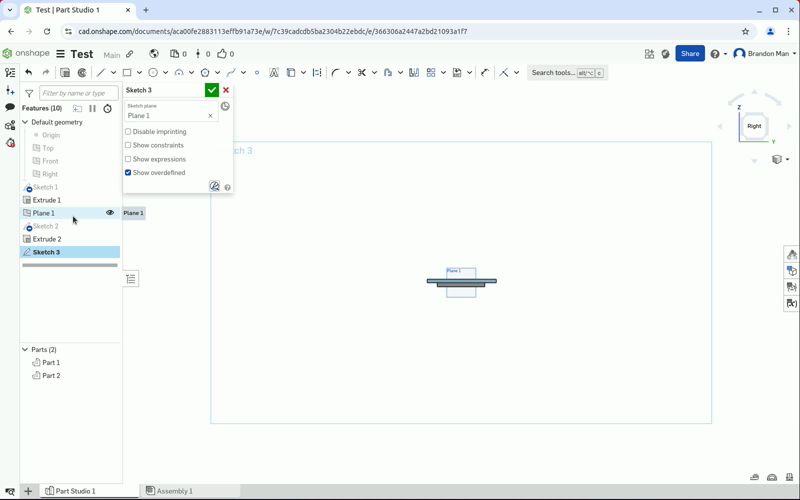
mouse_move(73, 352)
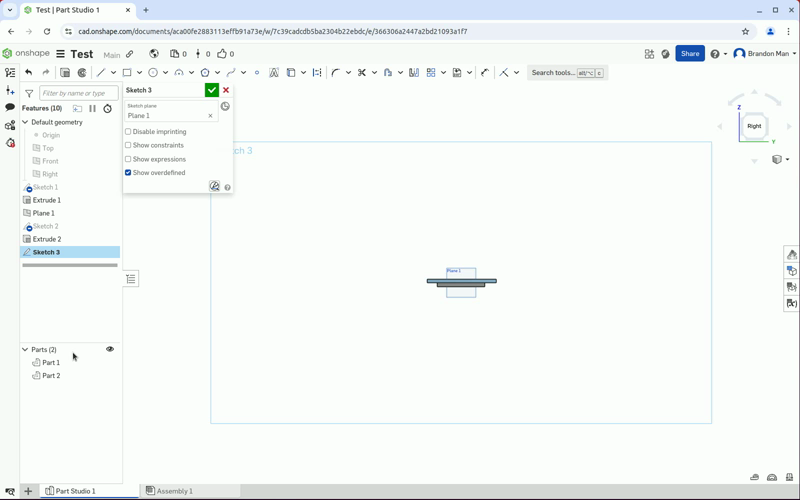
key(y)
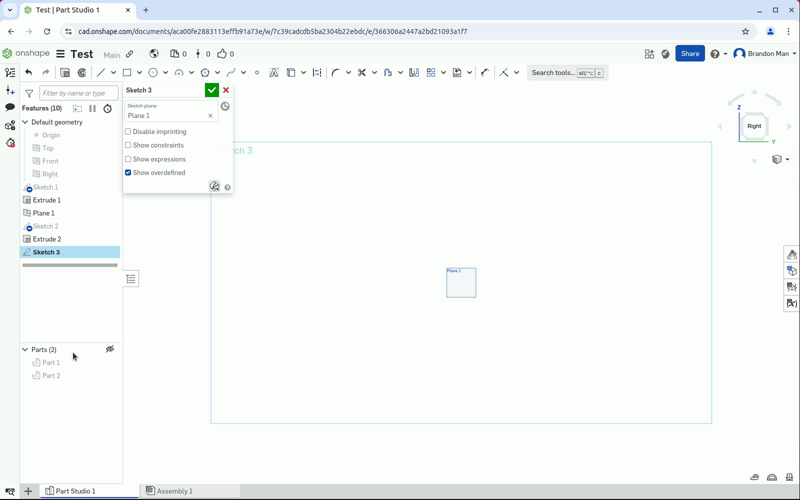
key(l)
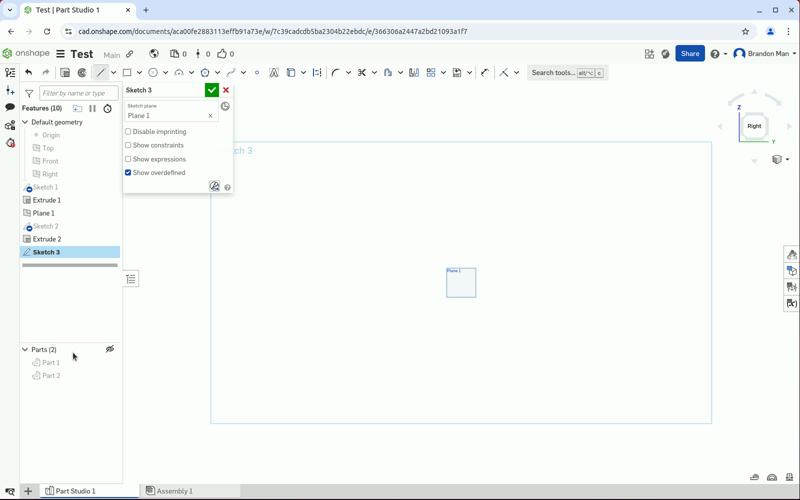
key_down(shift)
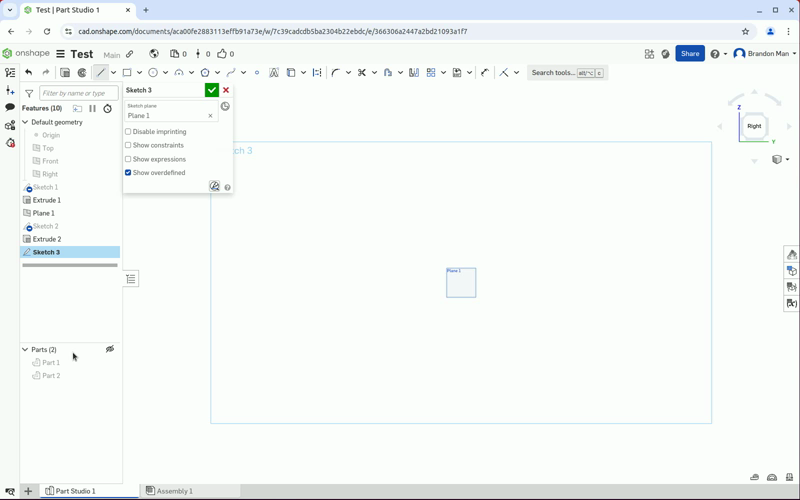
mouse_move(437, 282)
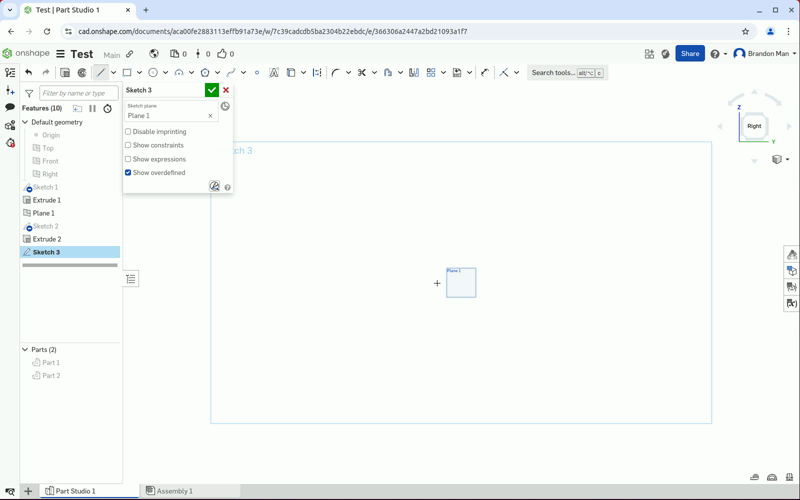
click(437, 282)
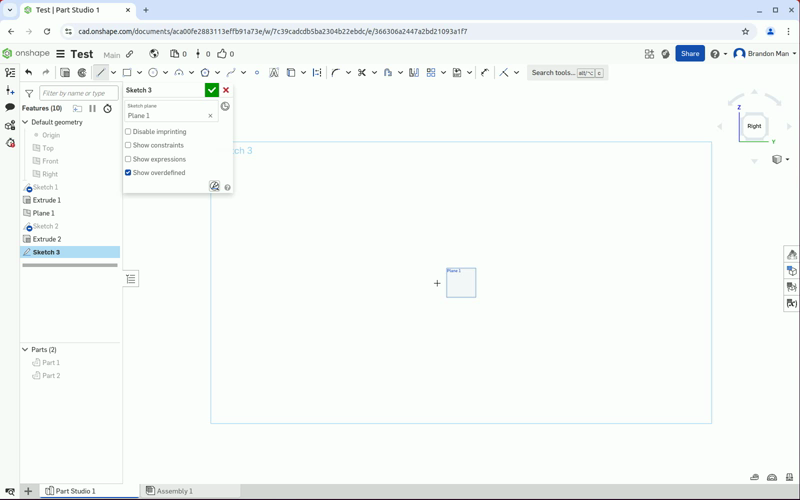
key_up(shift)
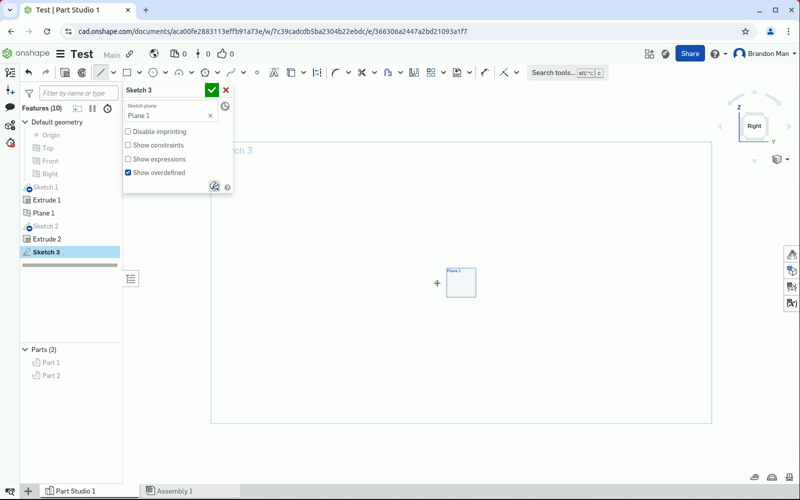
key_down(shift)
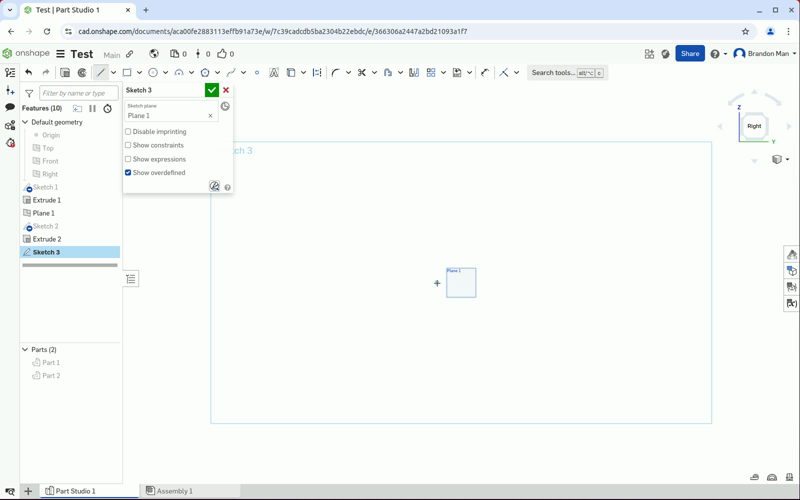
mouse_move(467, 282)
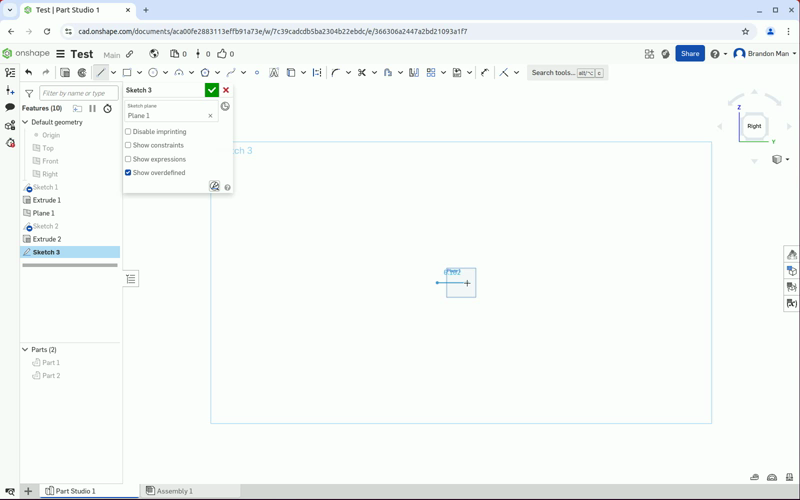
mouse_move(484, 282)
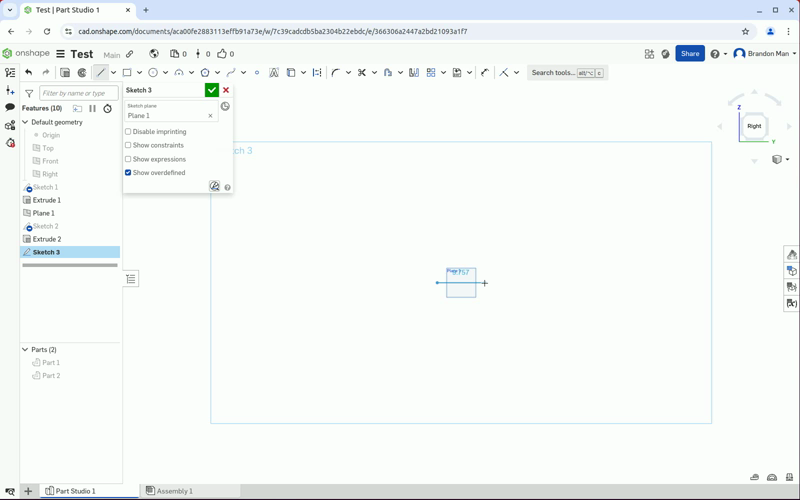
click(484, 282)
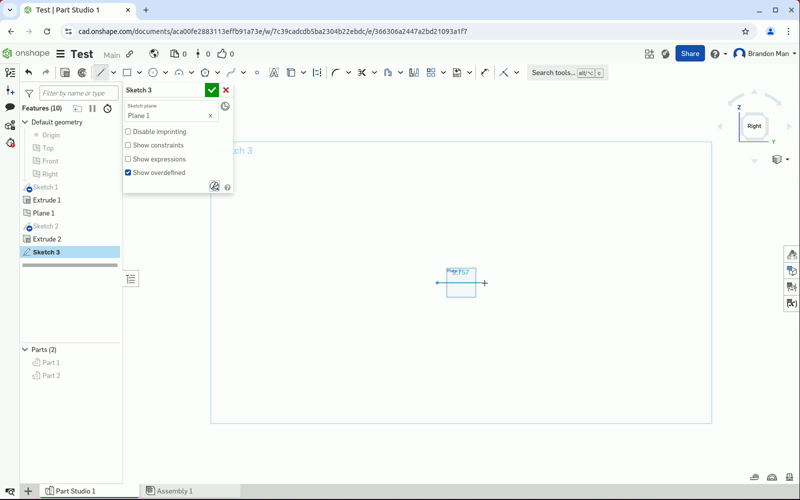
key_up(shift)
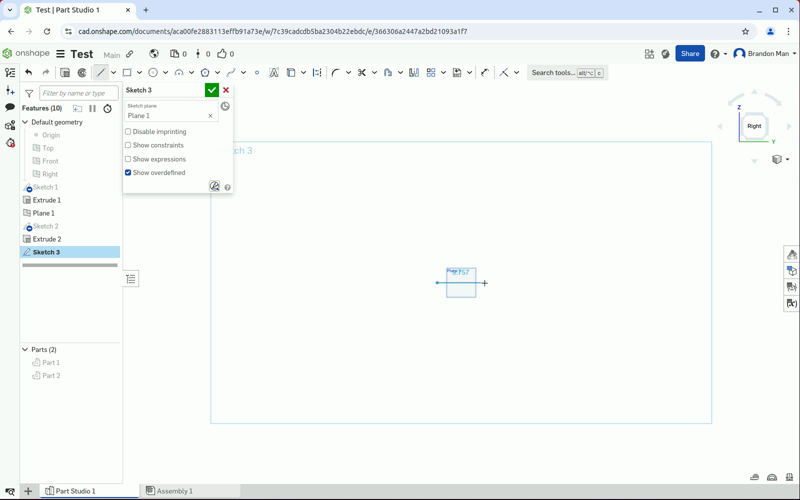
key_down(shift)
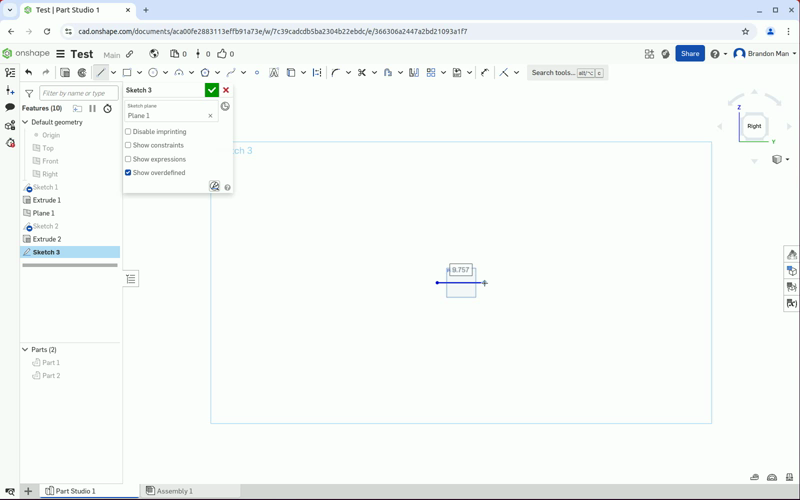
mouse_move(514, 282)
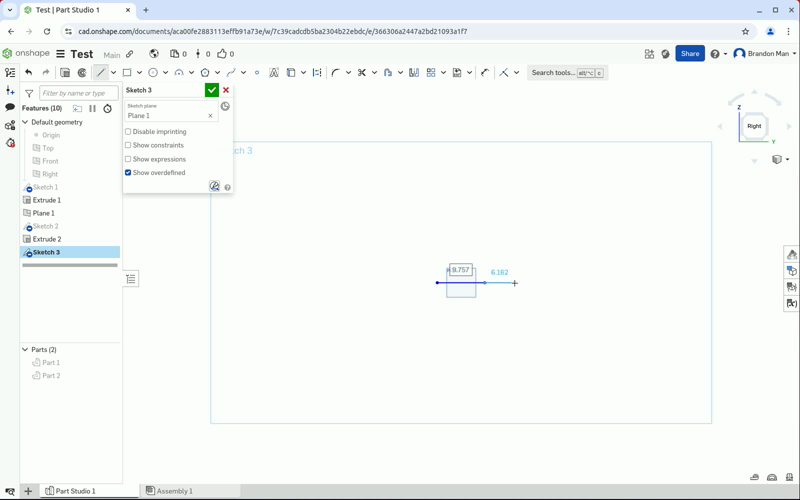
mouse_move(484, 279)
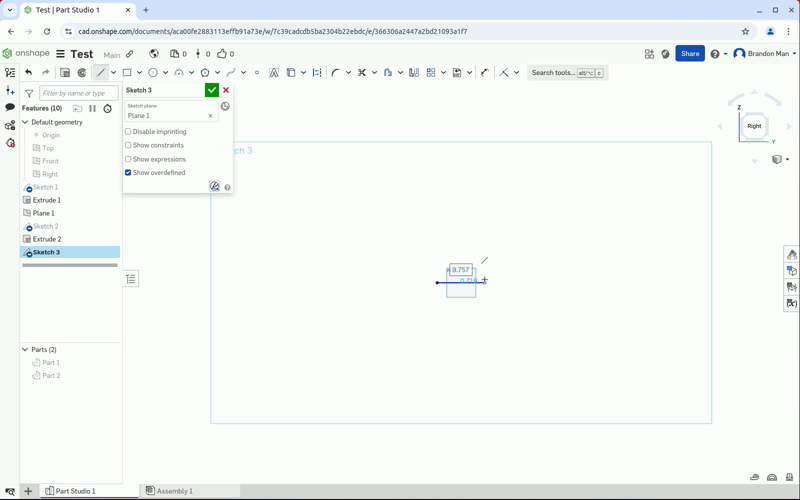
scroll(6)
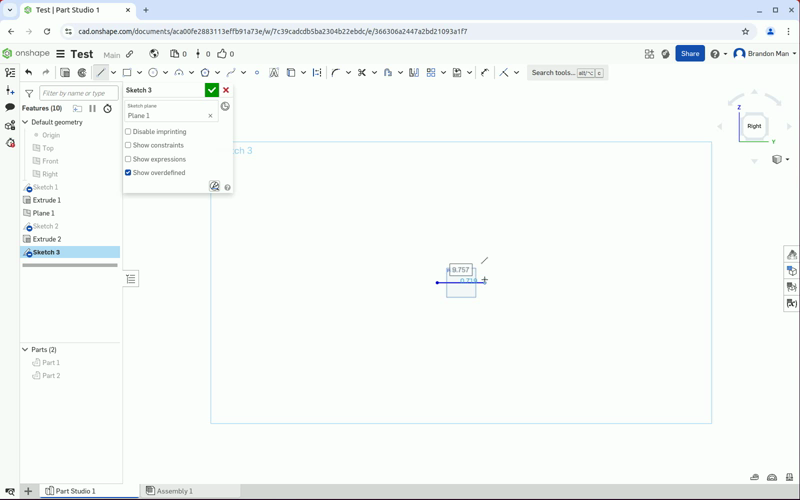
scroll(6)
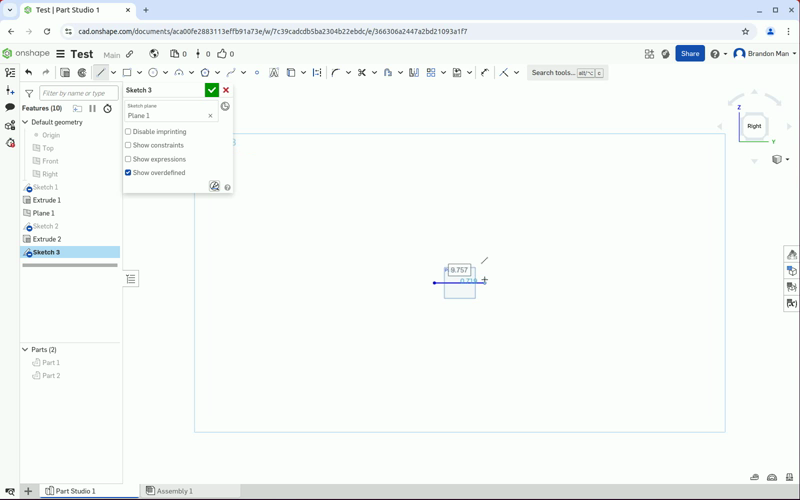
scroll(6)
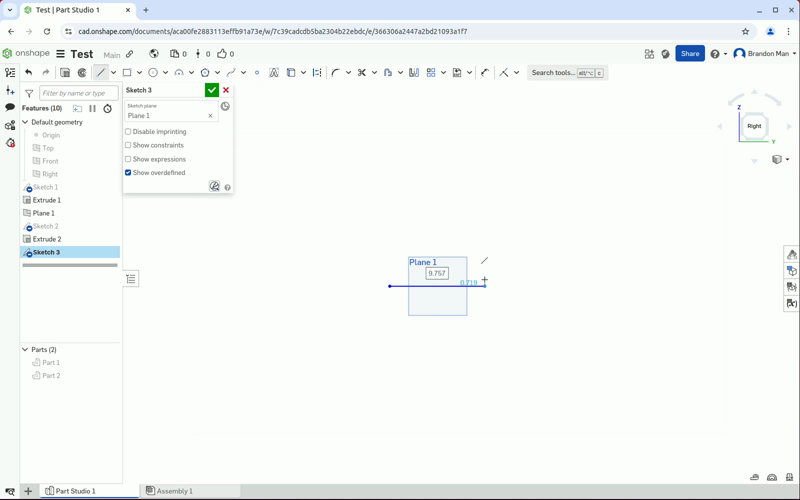
scroll(6)
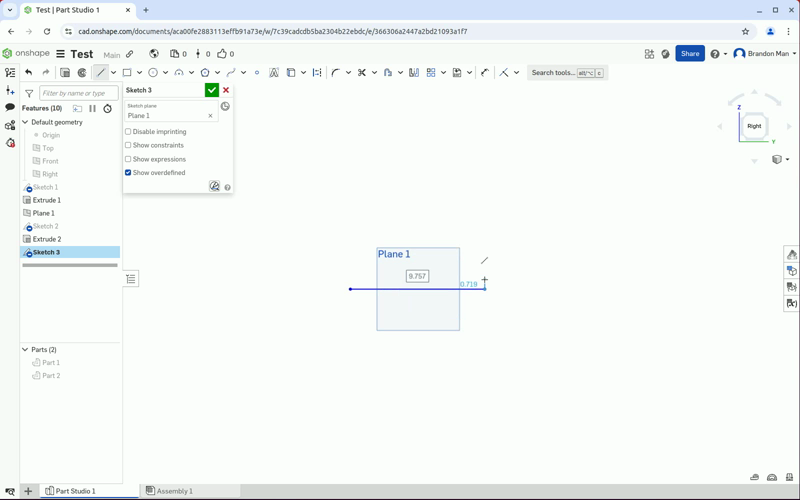
scroll(6)
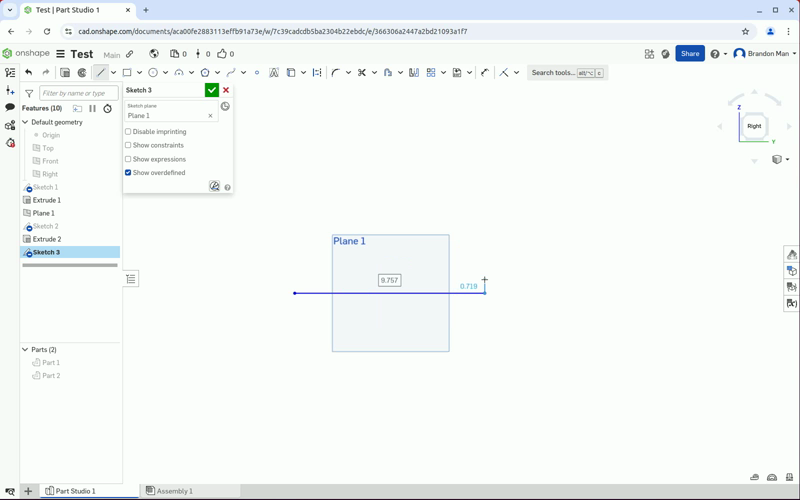
scroll(6)
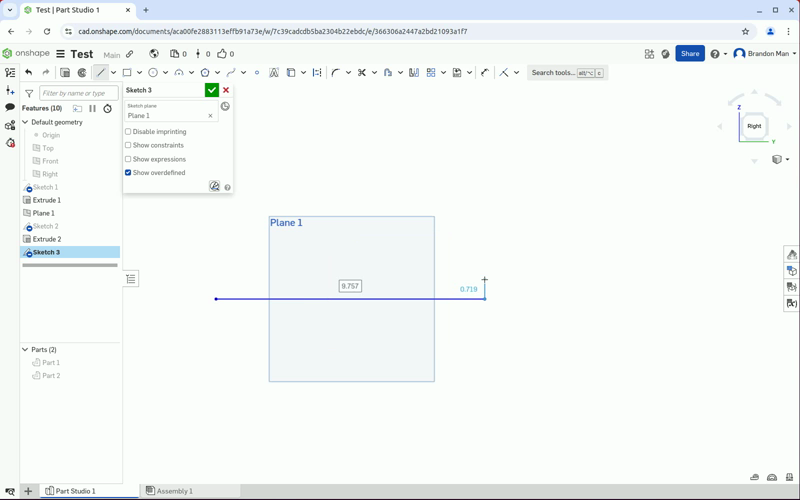
scroll(6)
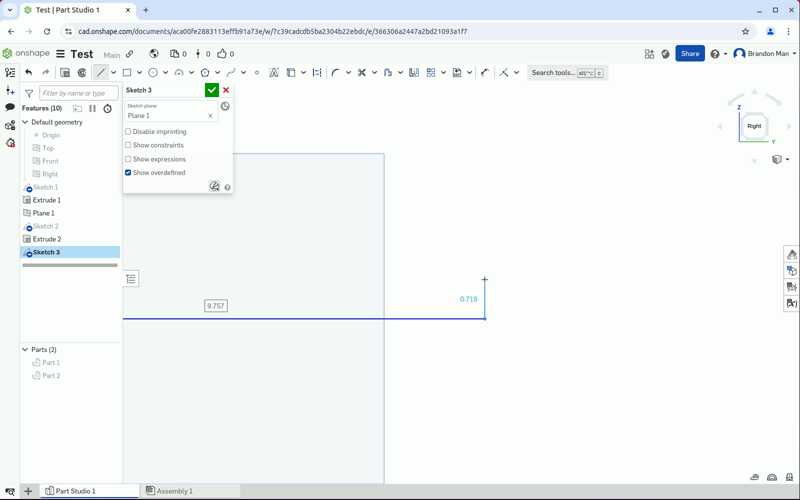
click(484, 279)
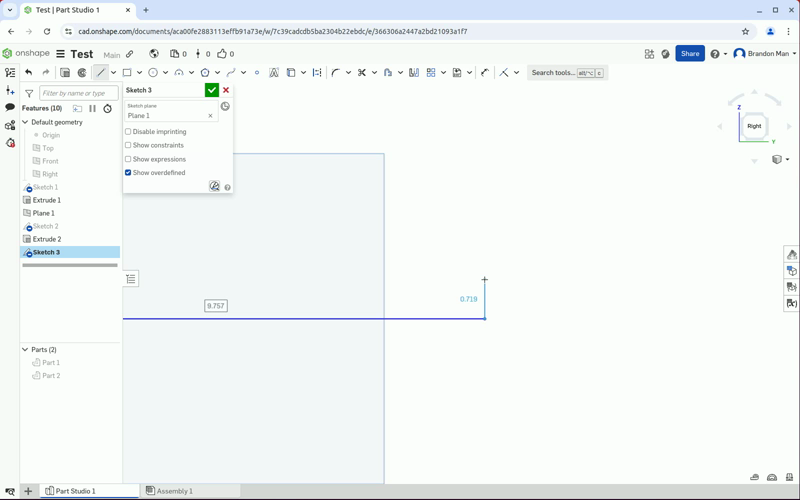
scroll(-6)
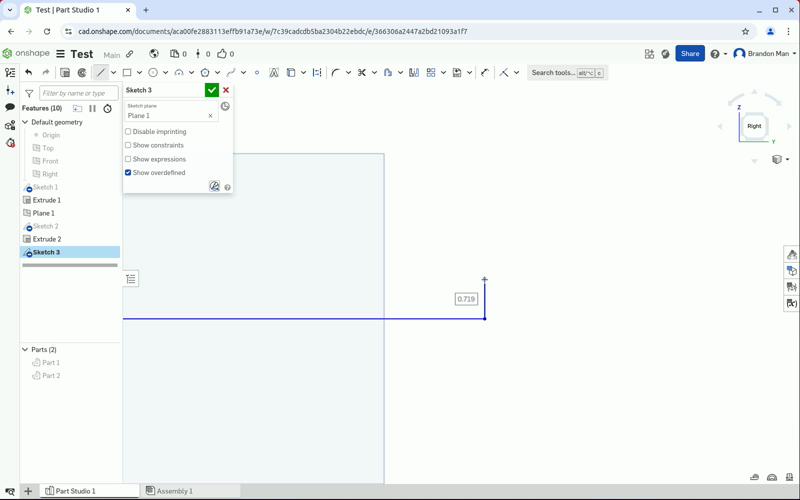
scroll(-6)
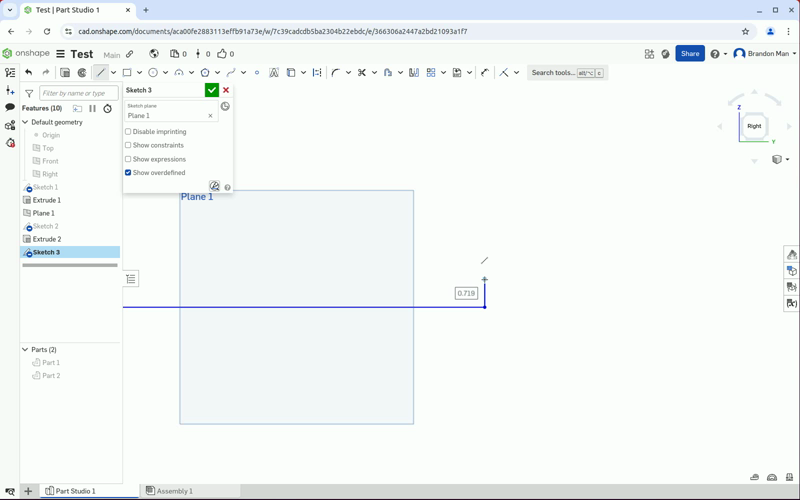
scroll(-6)
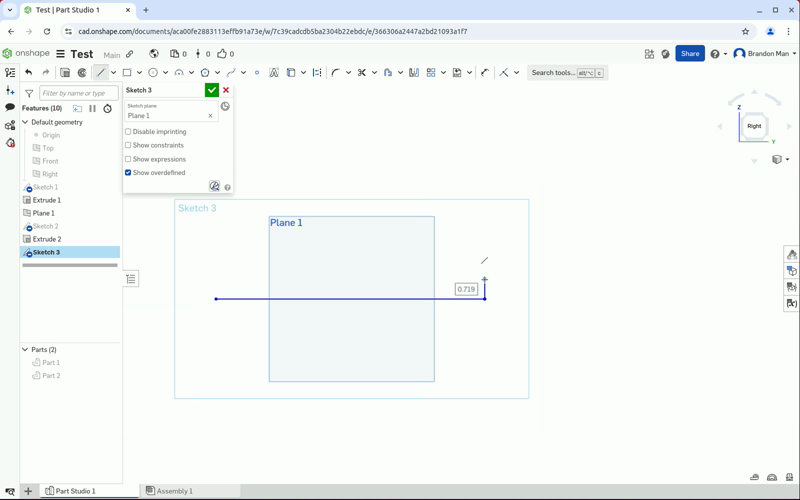
scroll(-6)
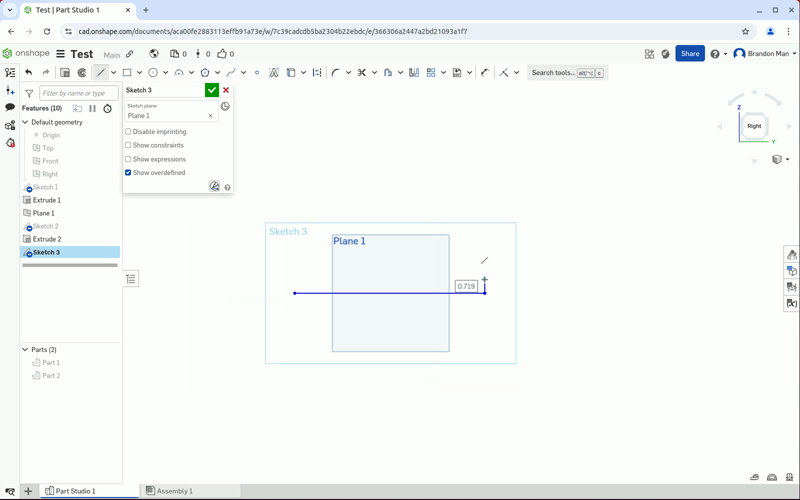
scroll(-6)
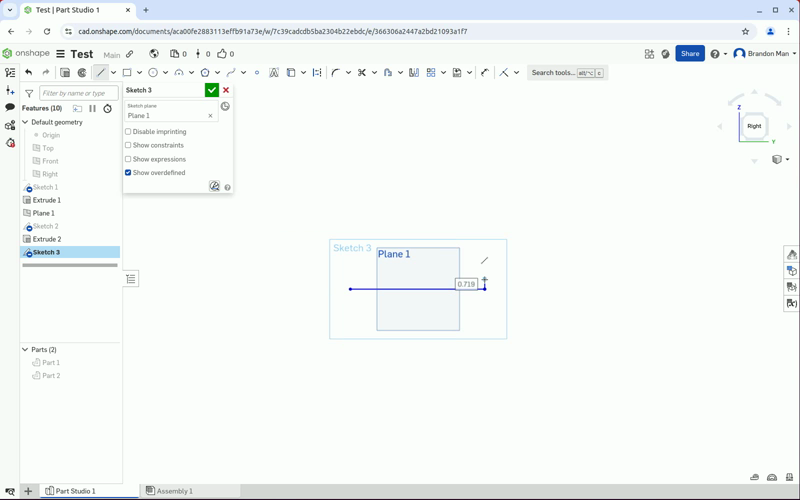
scroll(-6)
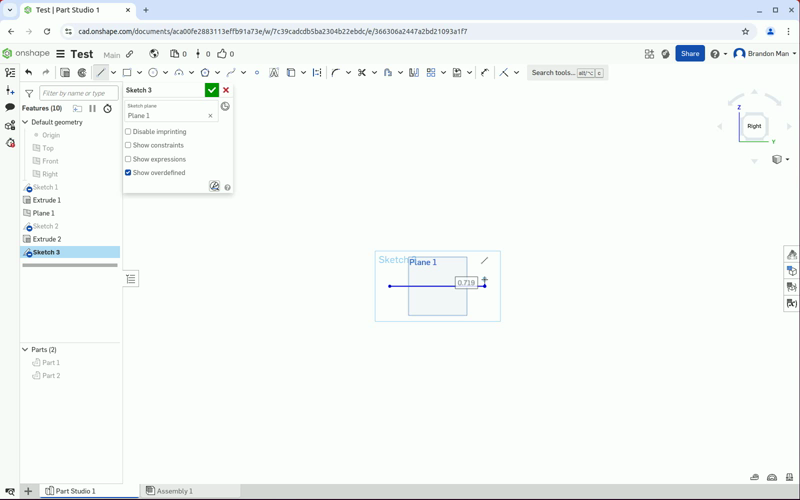
scroll(-6)
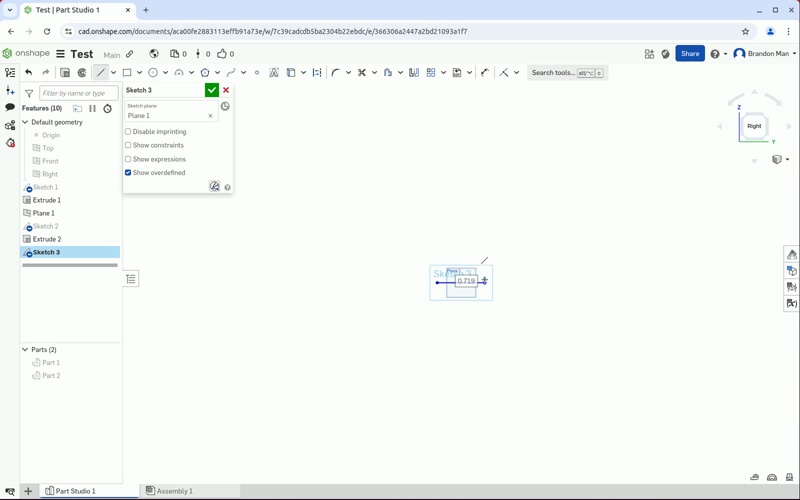
key_up(shift)
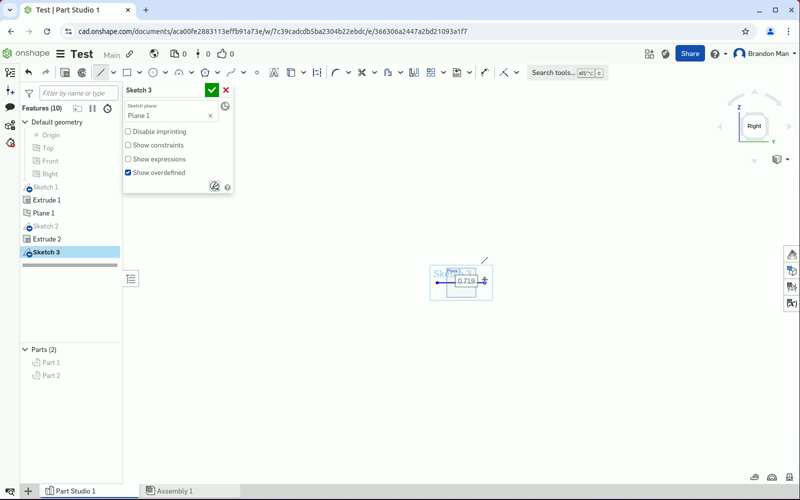
key_down(shift)
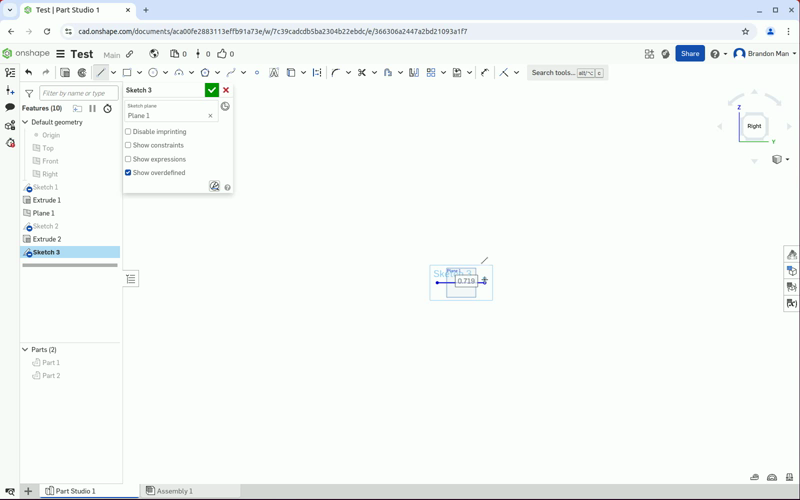
mouse_move(514, 279)
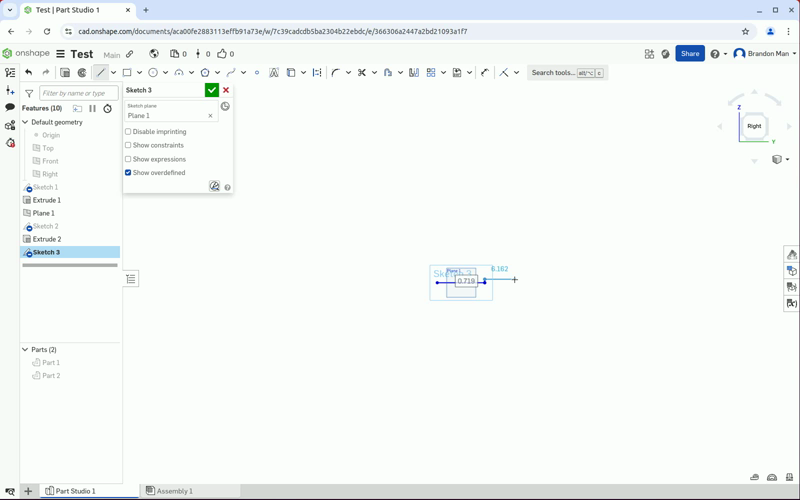
mouse_move(437, 279)
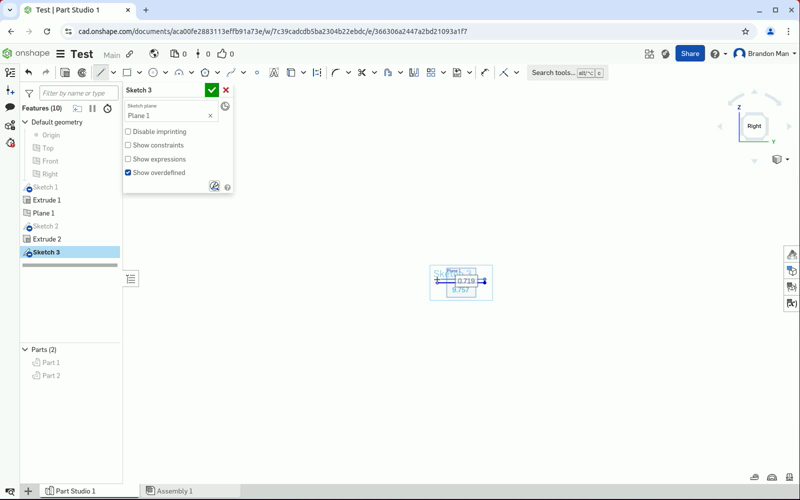
scroll(6)
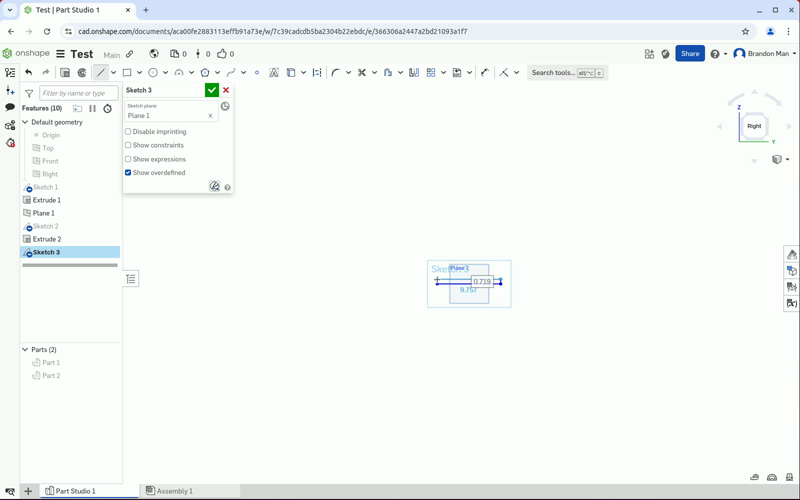
scroll(6)
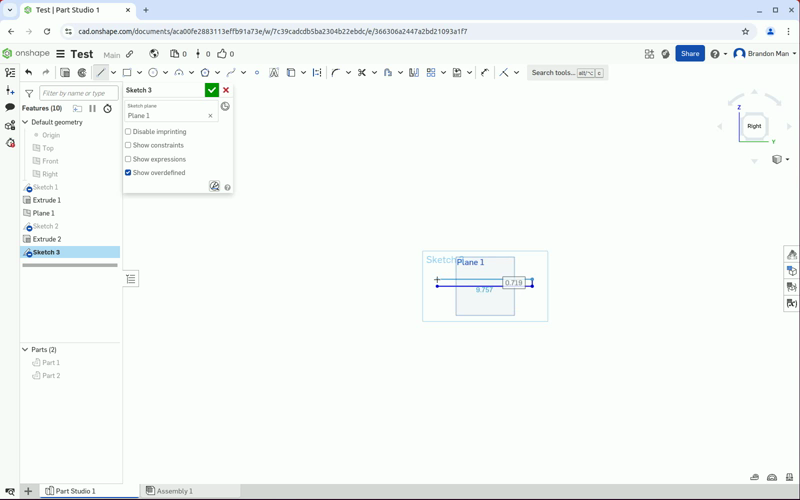
scroll(6)
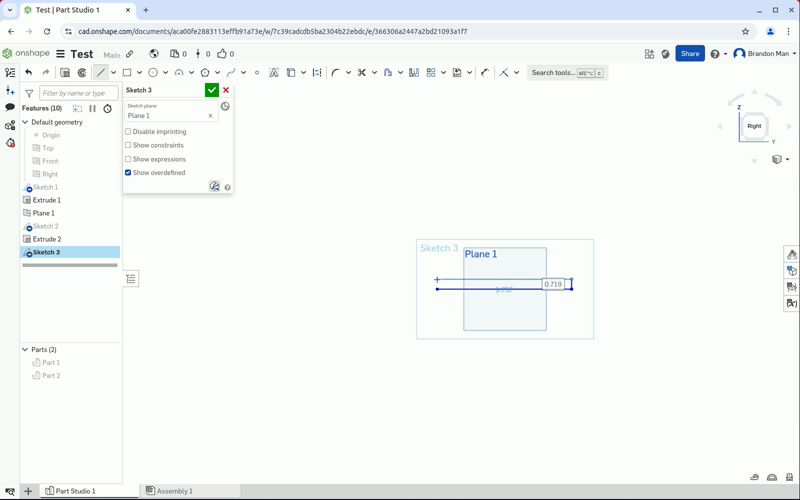
scroll(6)
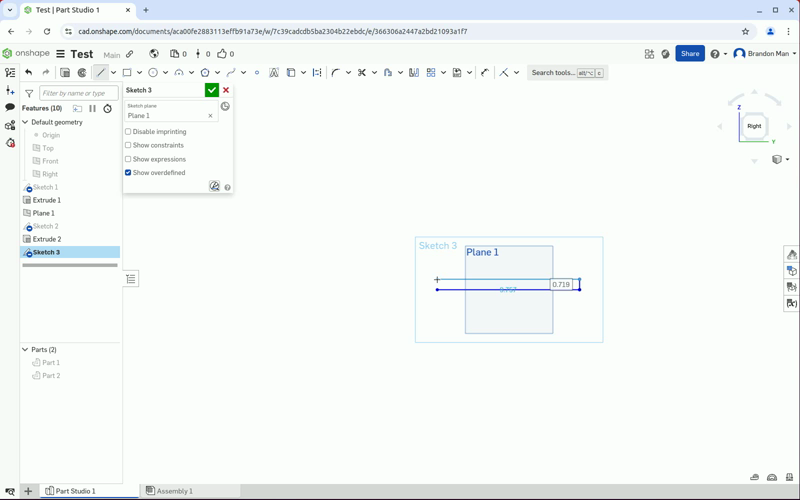
scroll(6)
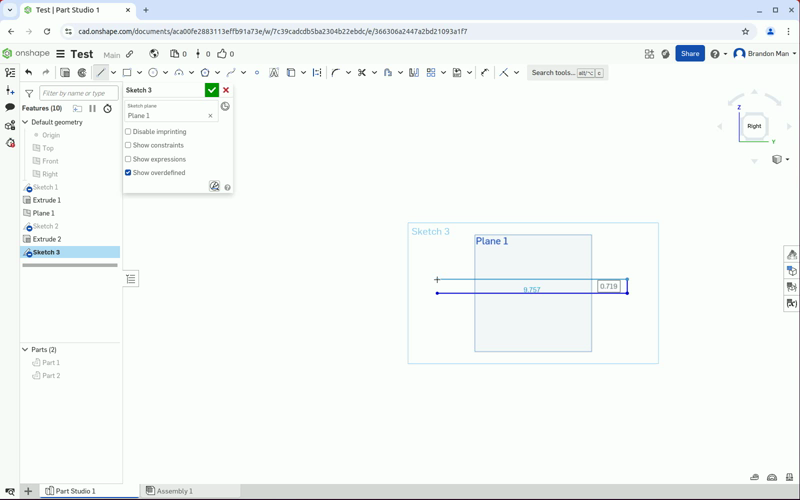
scroll(6)
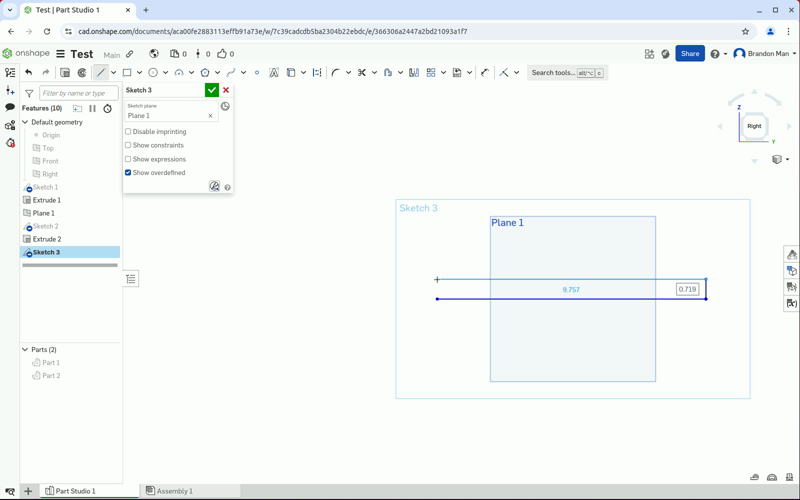
scroll(6)
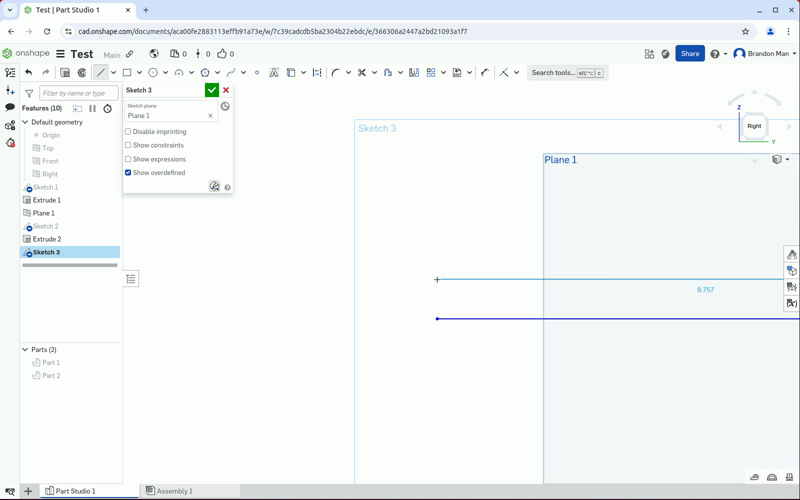
click(437, 279)
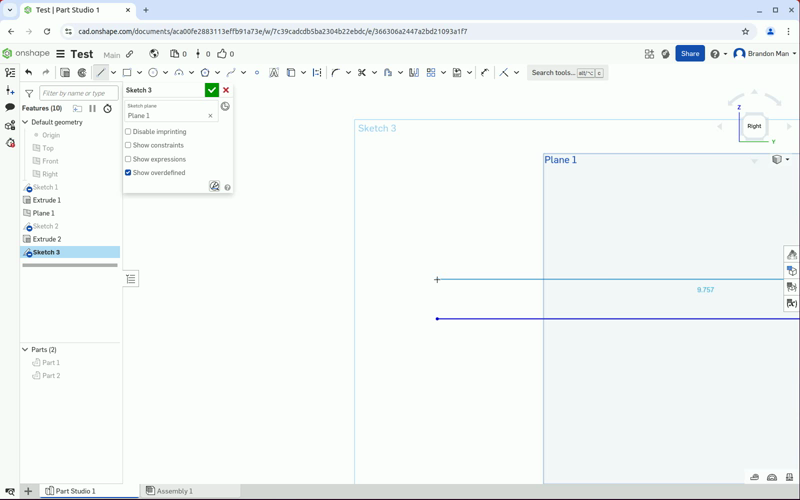
scroll(-6)
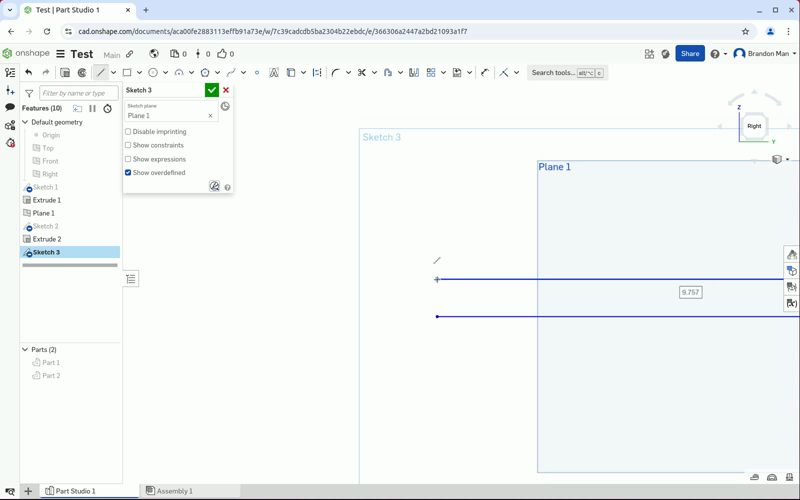
scroll(-6)
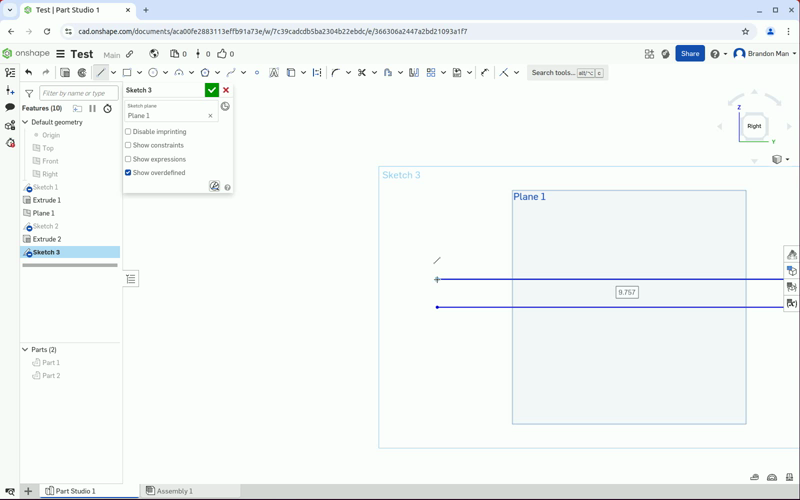
scroll(-6)
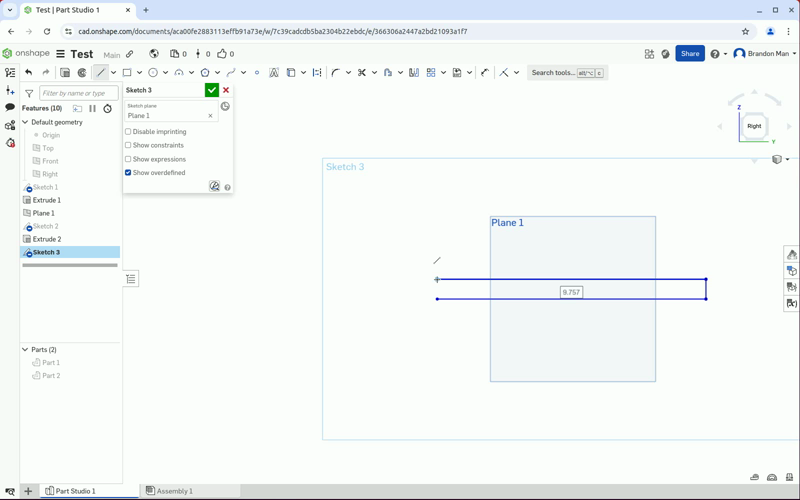
scroll(-6)
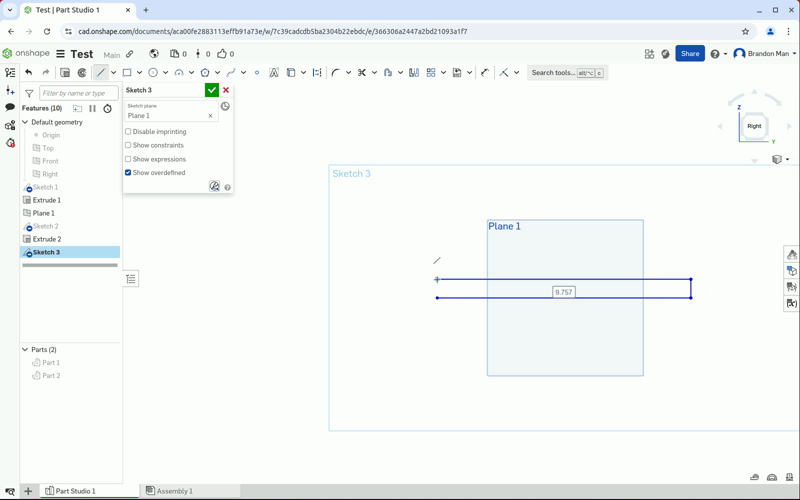
scroll(-6)
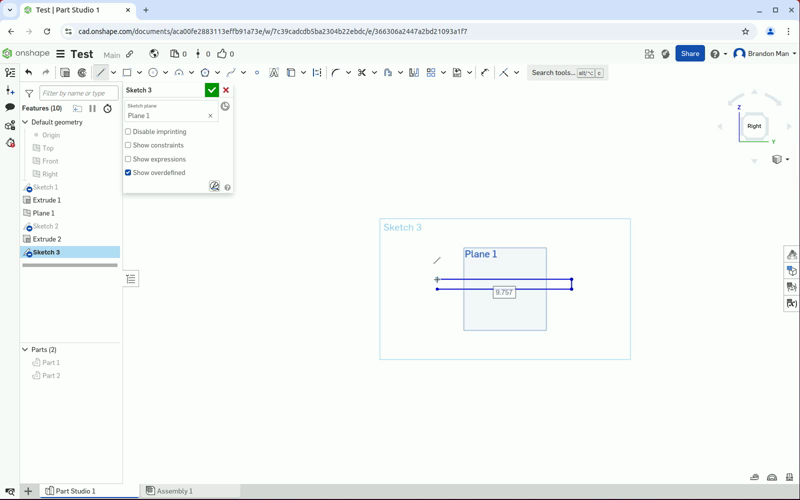
scroll(-6)
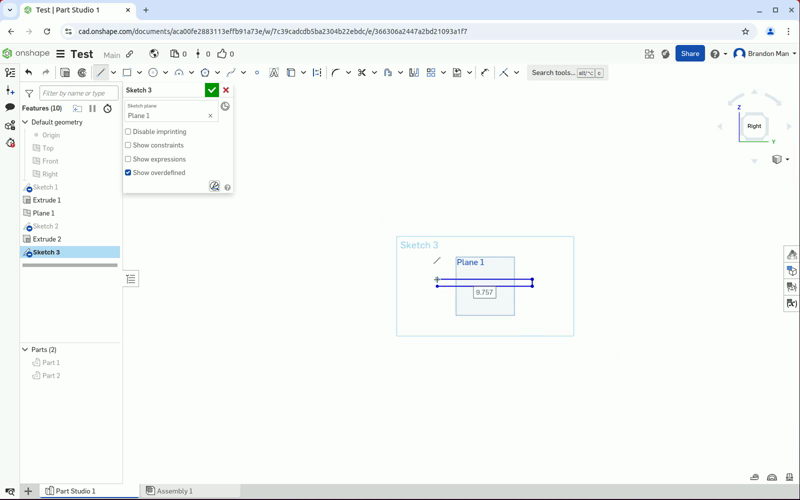
scroll(-6)
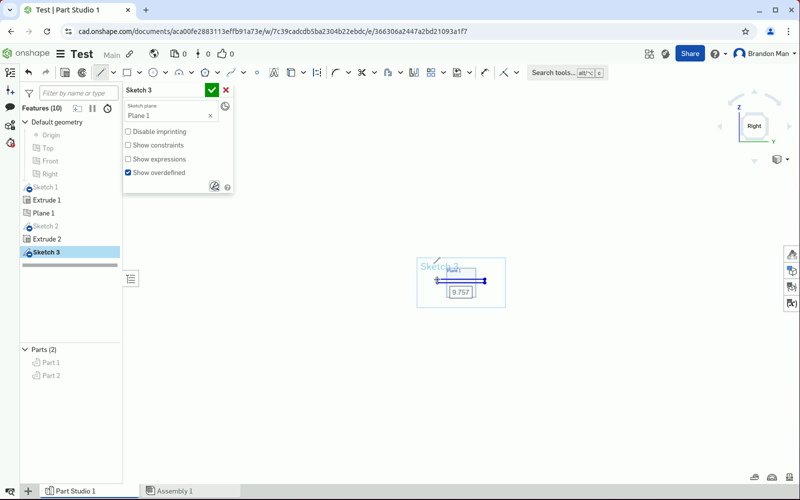
key_up(shift)
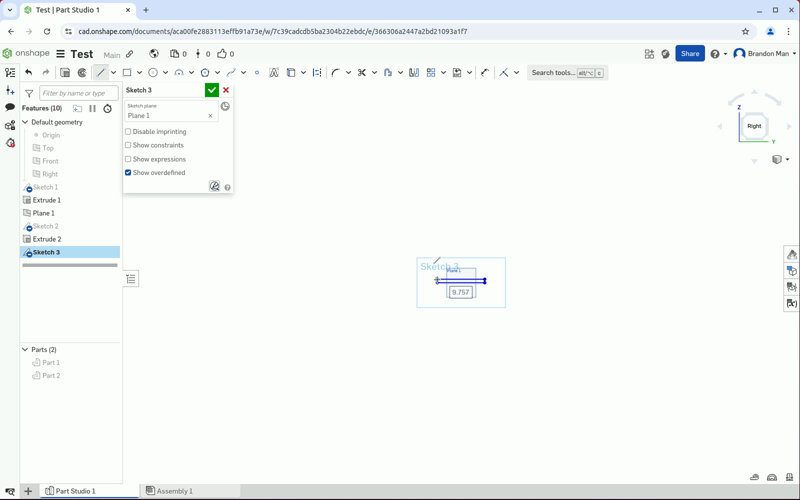
mouse_move(467, 279)
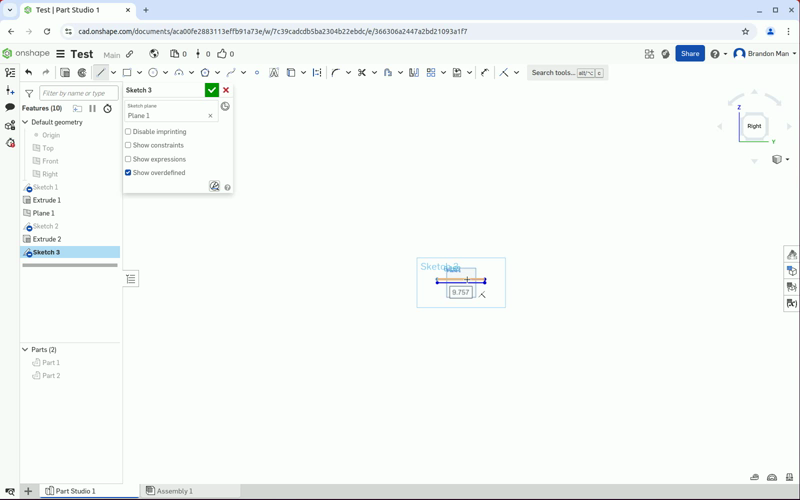
key_down(shift)
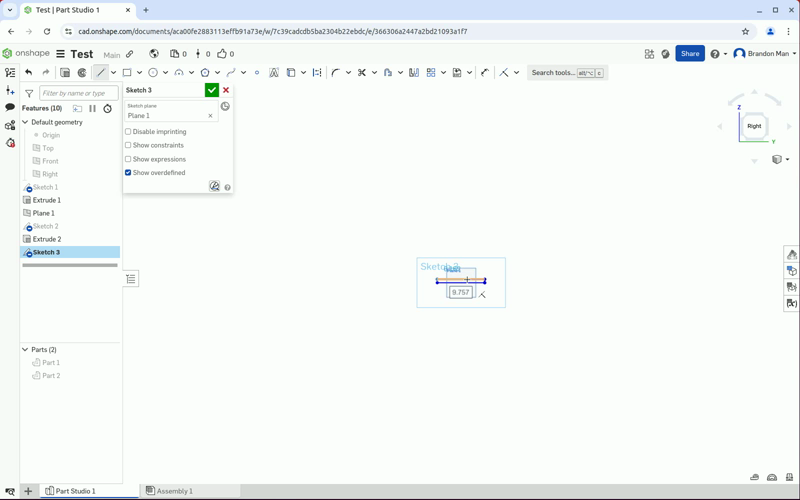
mouse_move(437, 282)
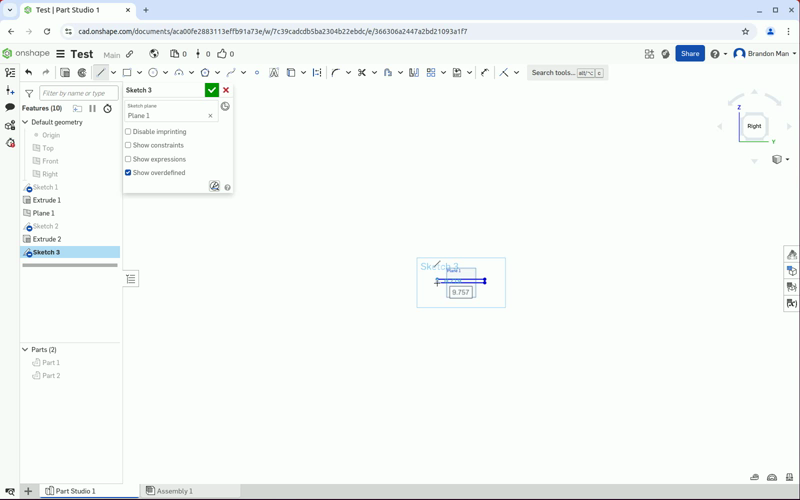
scroll(6)
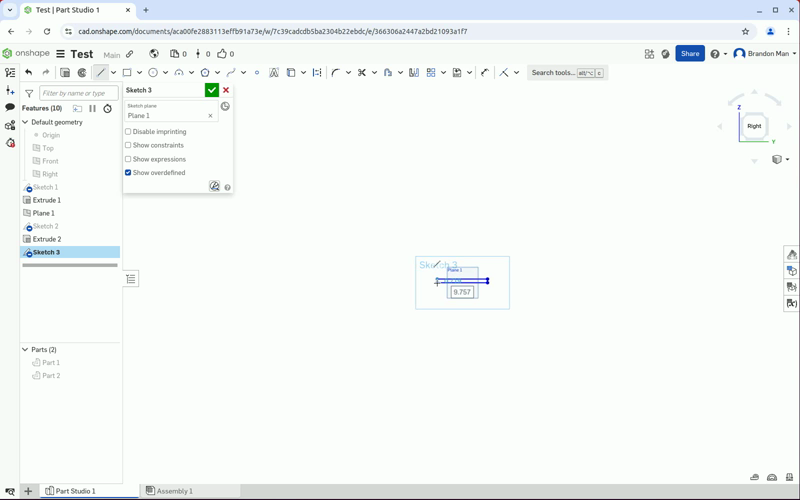
scroll(6)
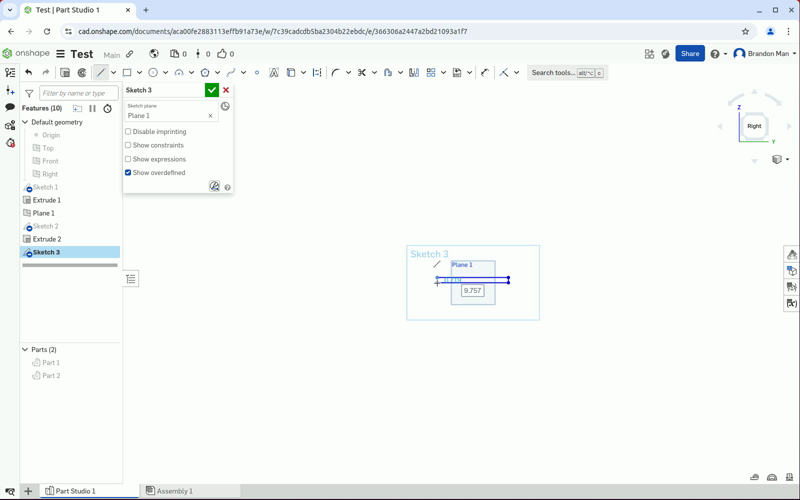
scroll(6)
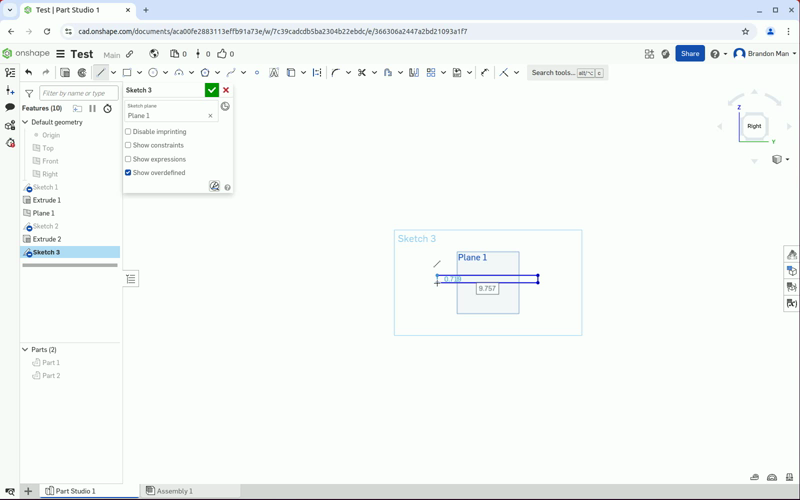
scroll(6)
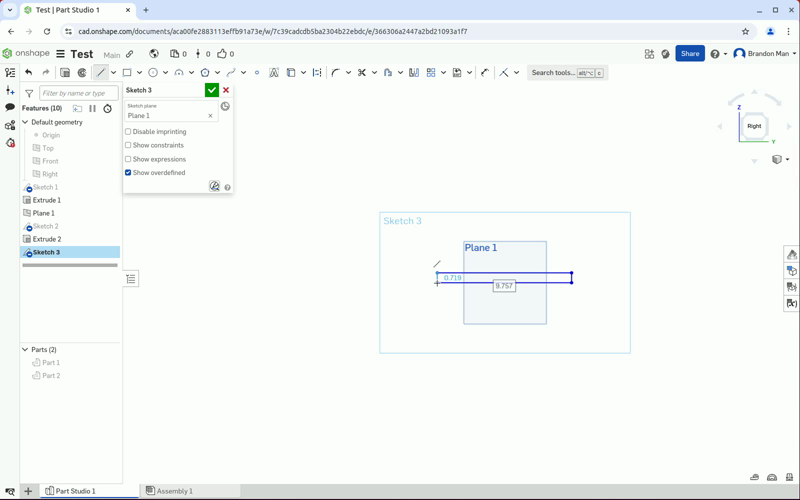
scroll(6)
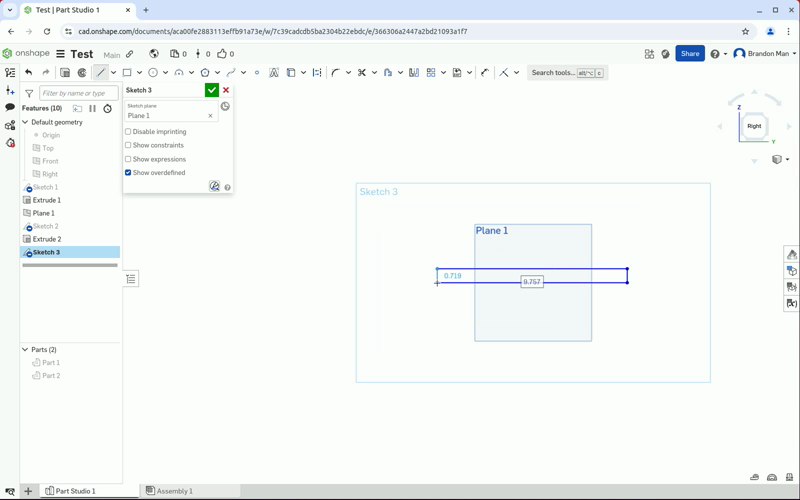
scroll(6)
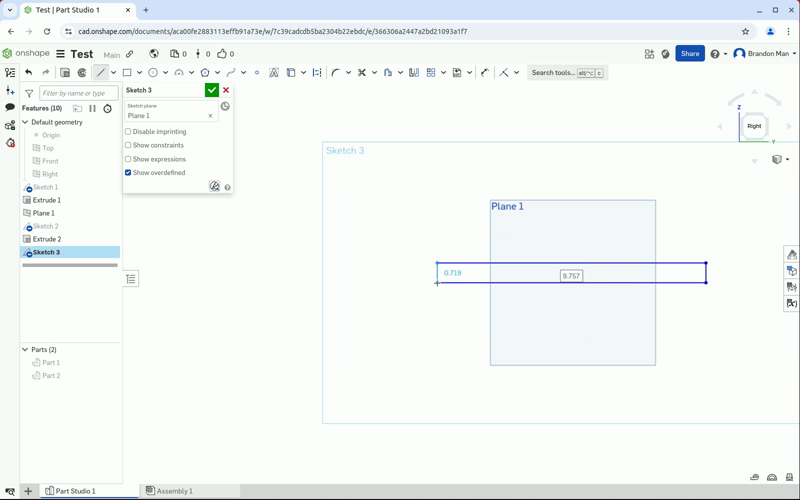
scroll(6)
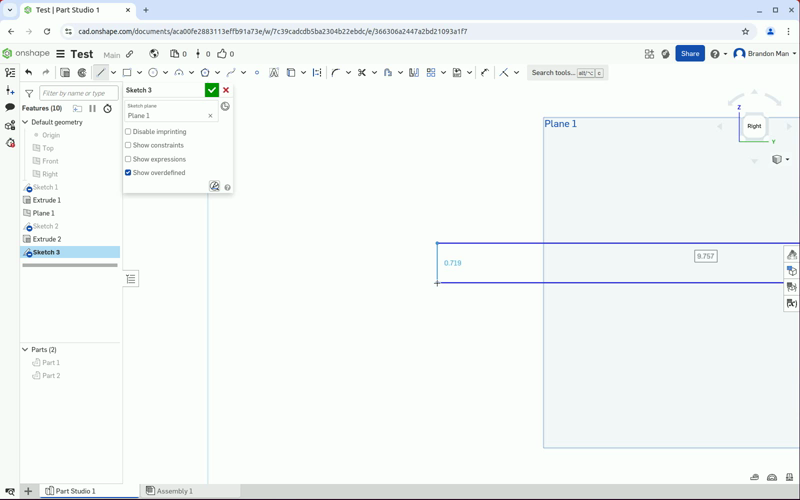
key_up(shift)
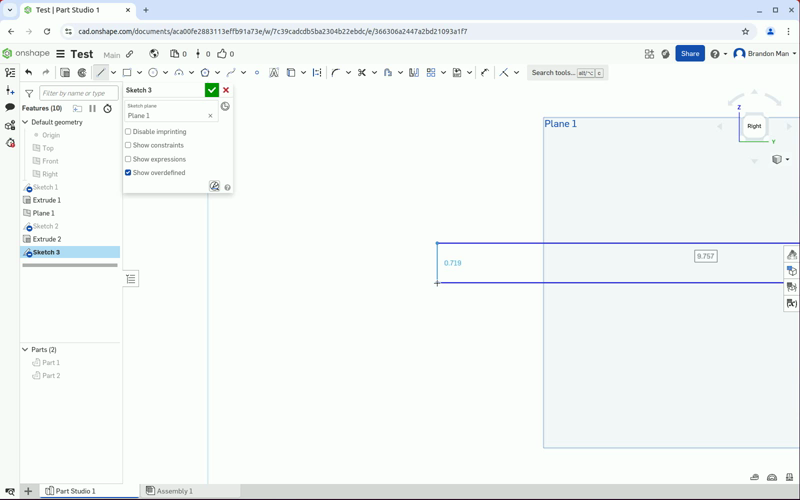
click(437, 282)
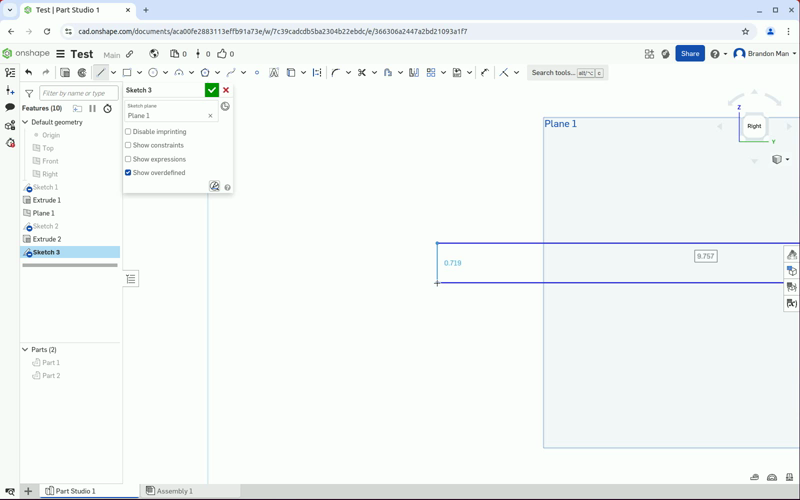
scroll(-6)
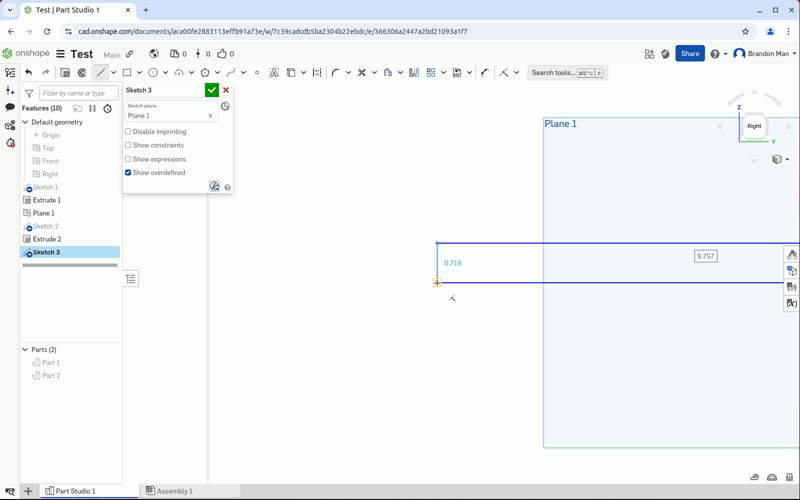
scroll(-6)
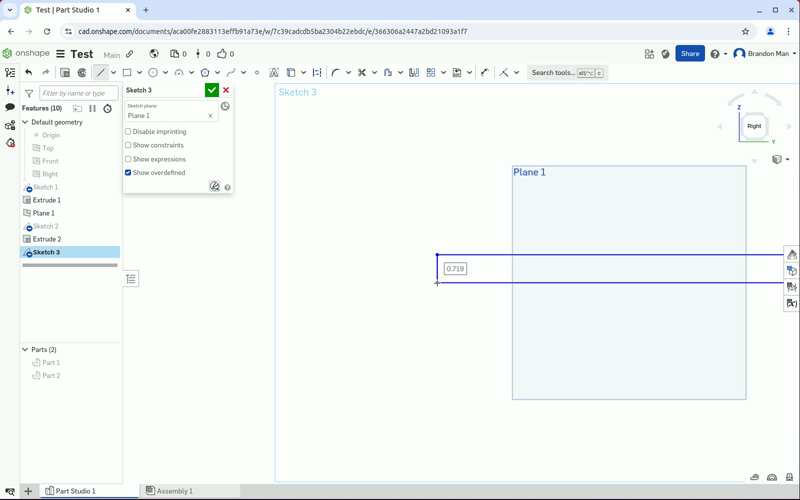
scroll(-6)
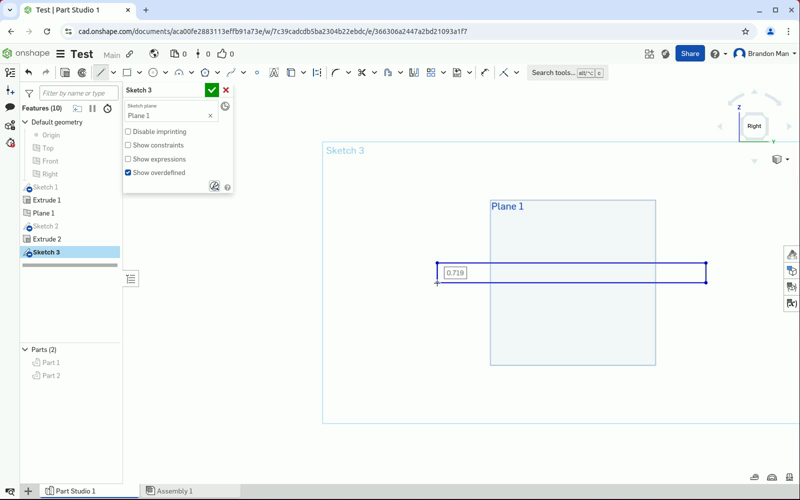
scroll(-6)
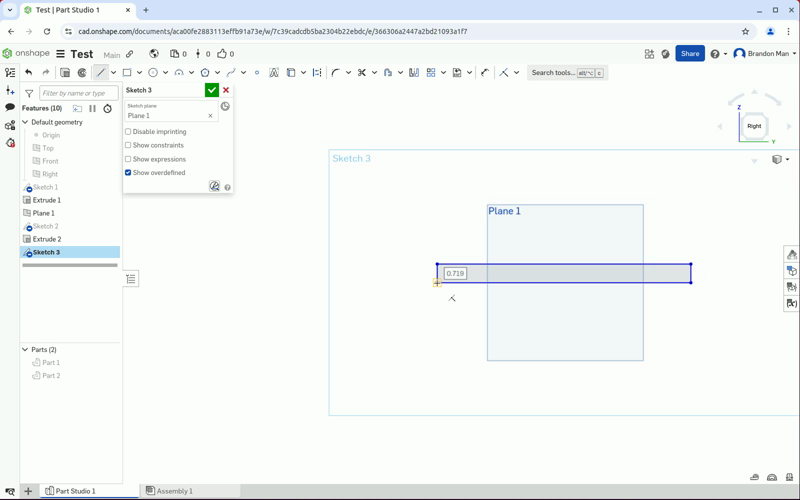
scroll(-6)
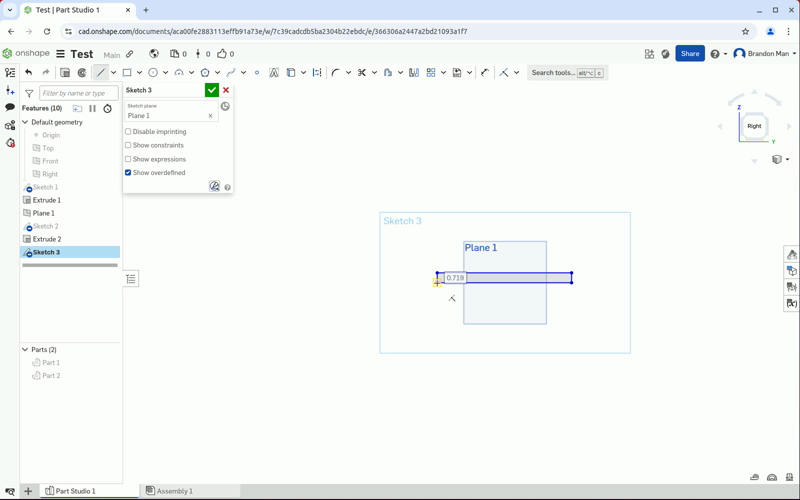
scroll(-6)
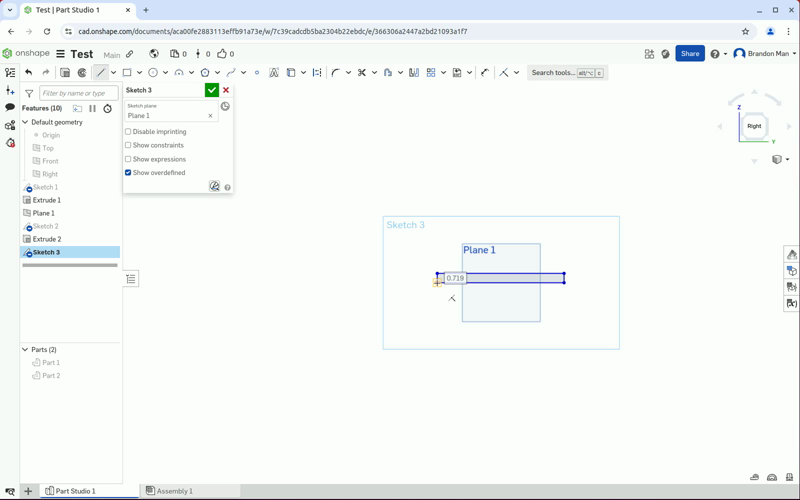
scroll(-6)
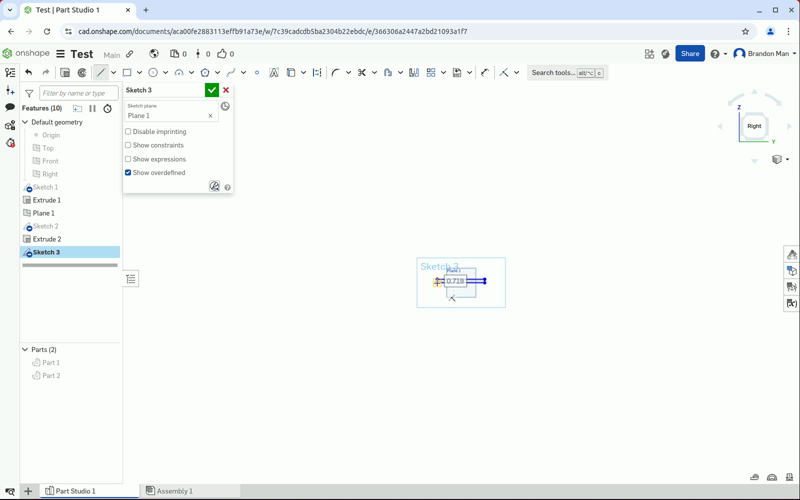
key(esc)
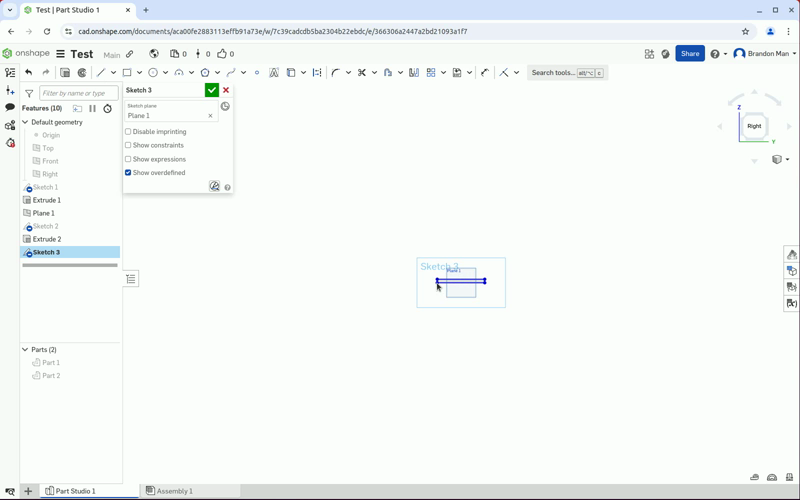
mouse_move(463, 282)
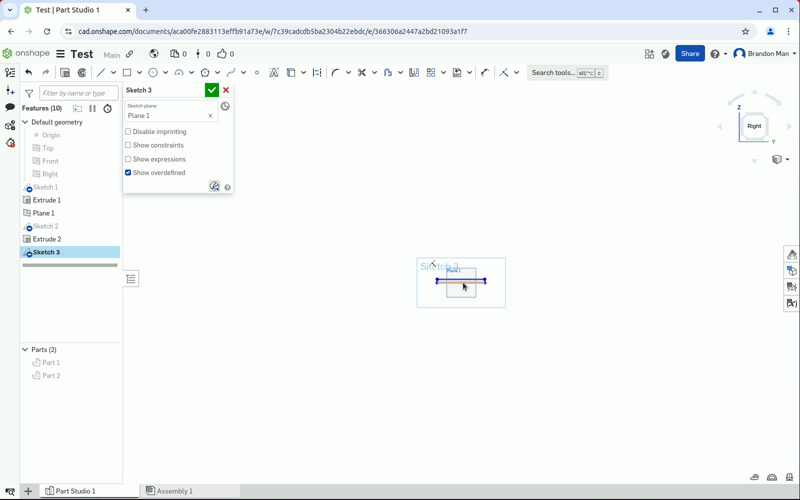
scroll(6)
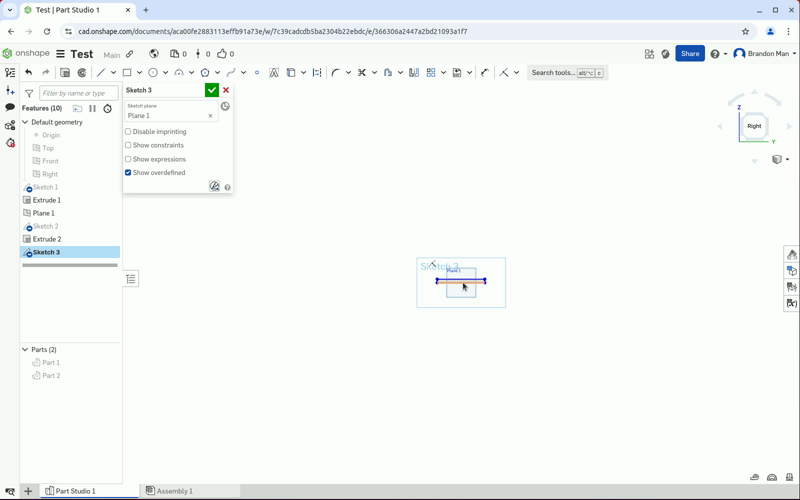
scroll(6)
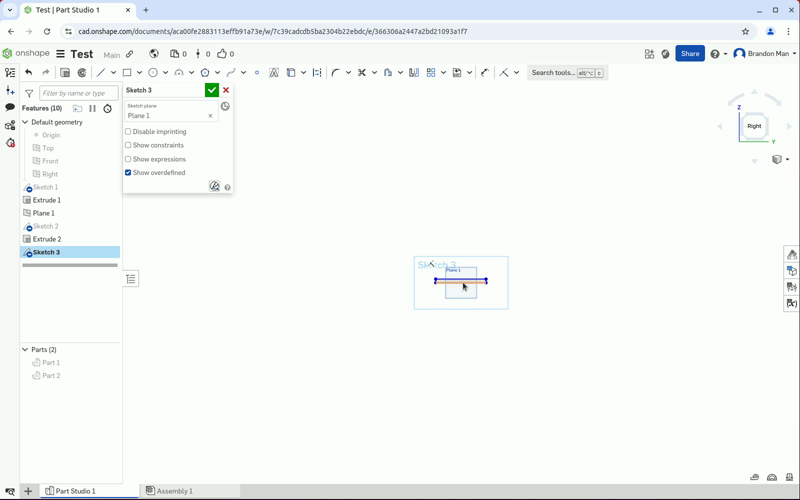
scroll(6)
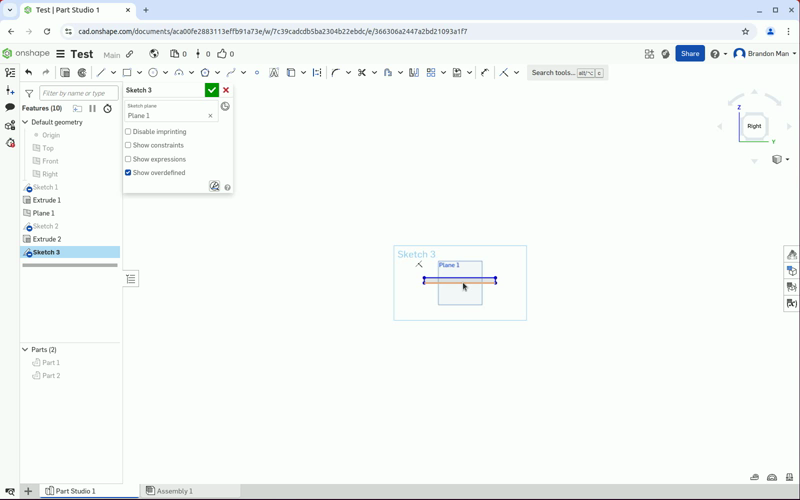
scroll(6)
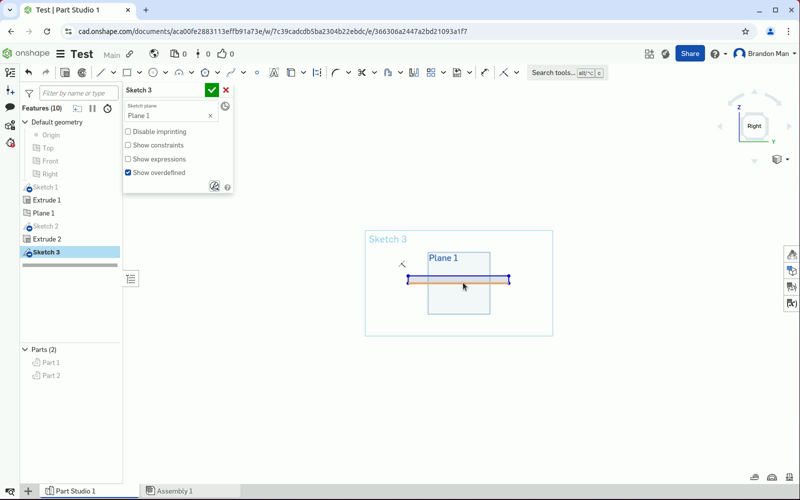
scroll(6)
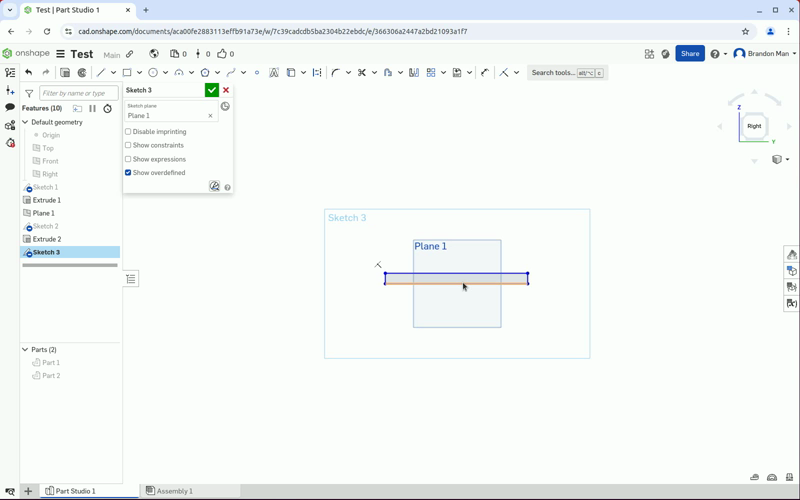
scroll(6)
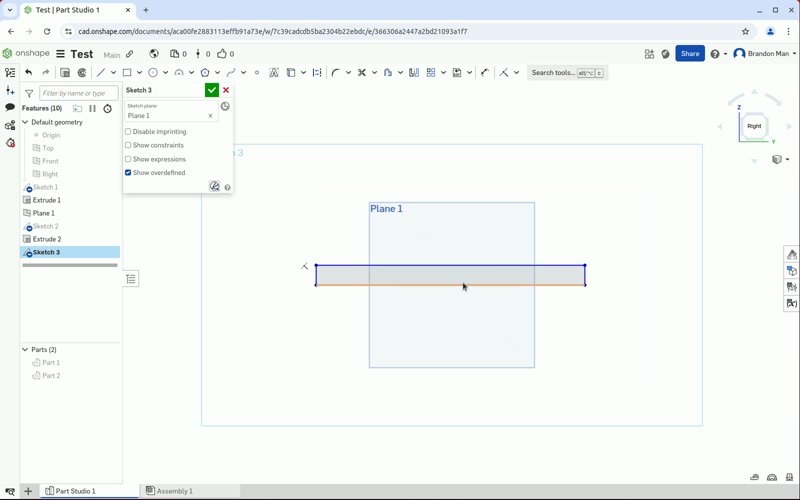
scroll(6)
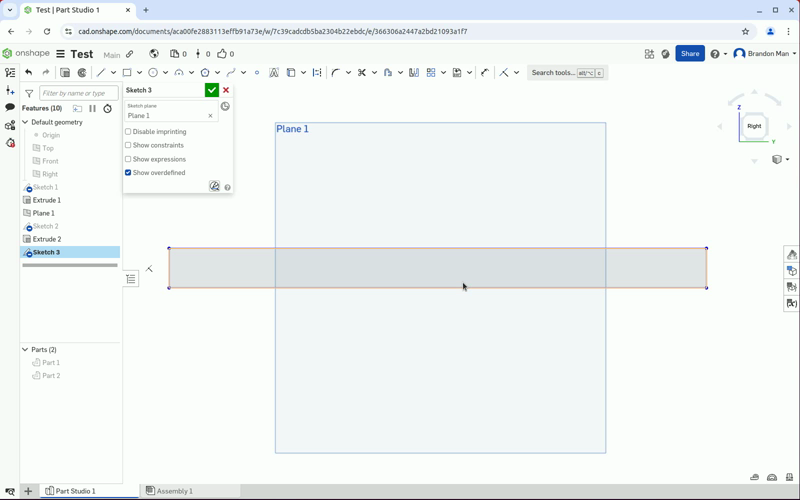
click(463, 282)
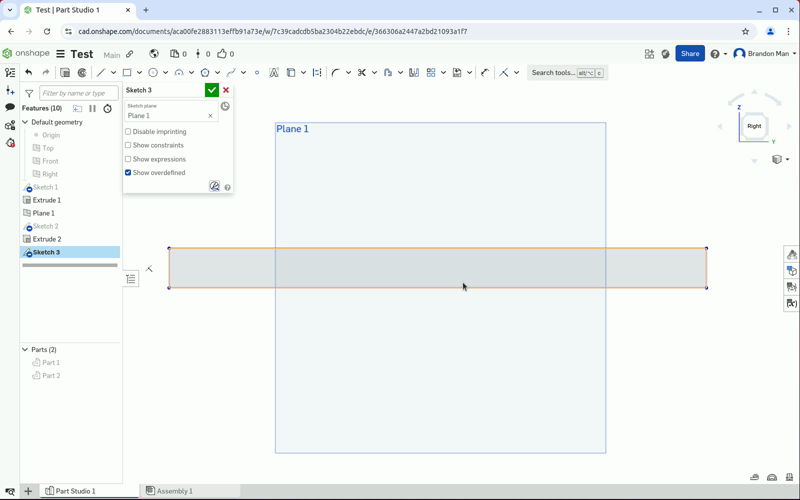
scroll(-6)
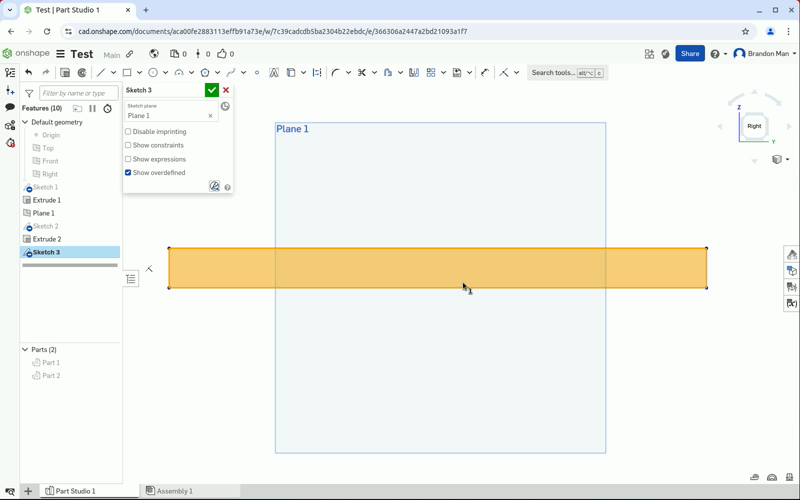
scroll(-6)
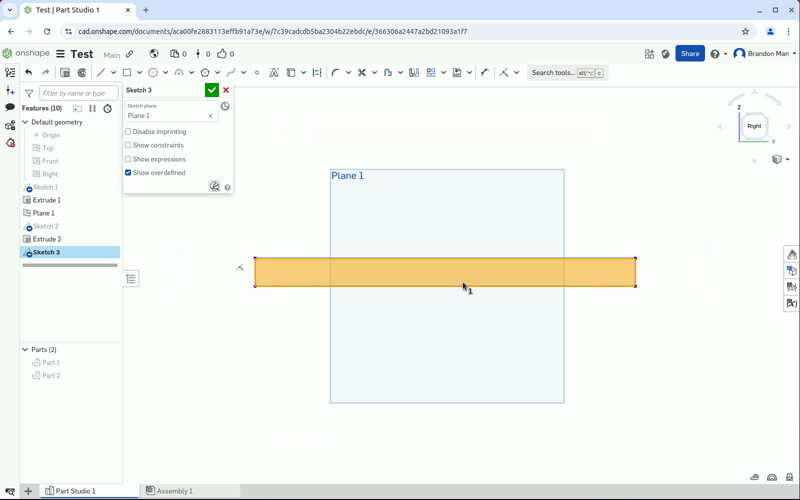
scroll(-6)
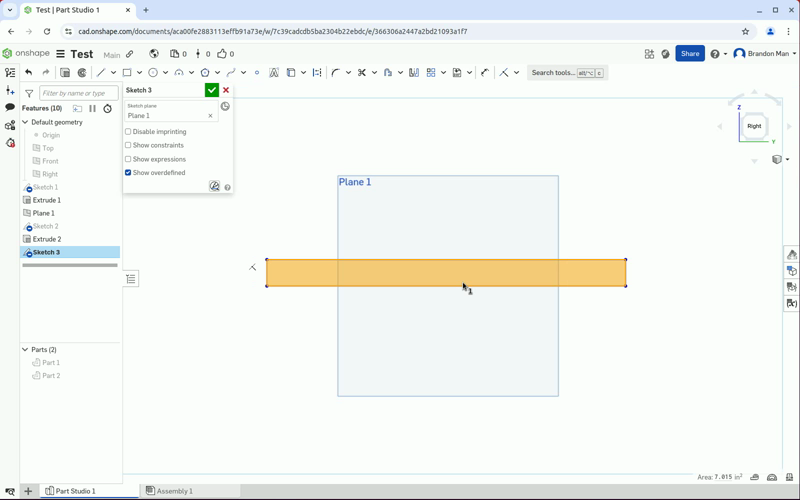
scroll(-6)
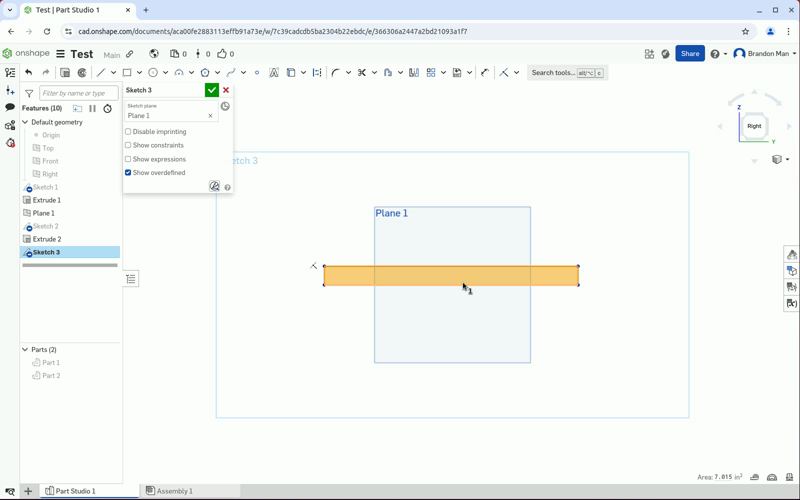
scroll(-6)
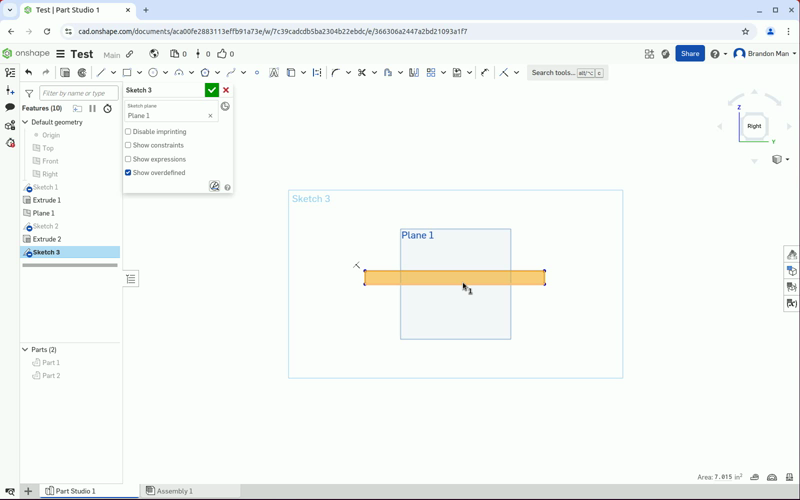
scroll(-6)
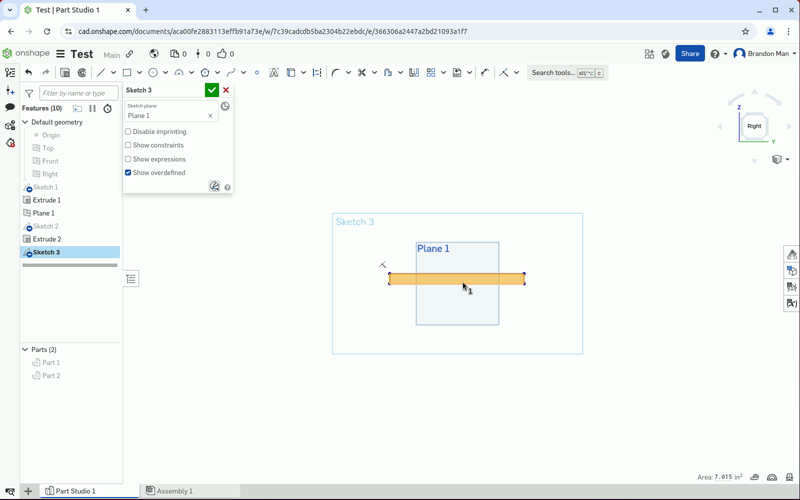
scroll(-6)
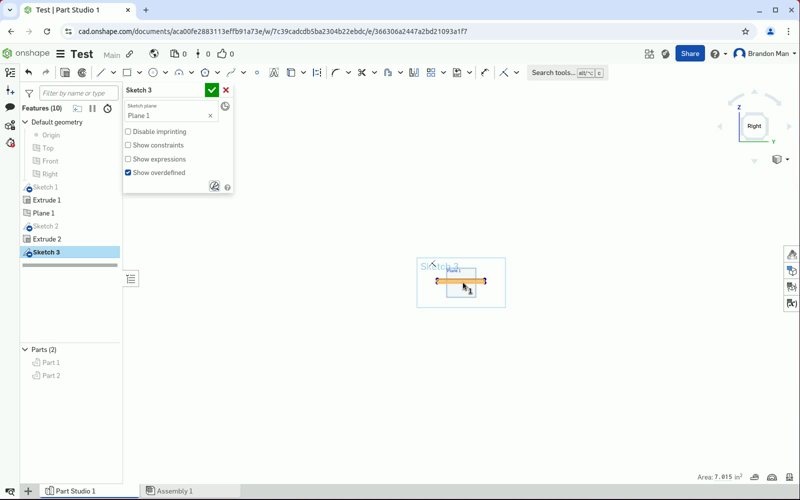
mouse_move(73, 352)
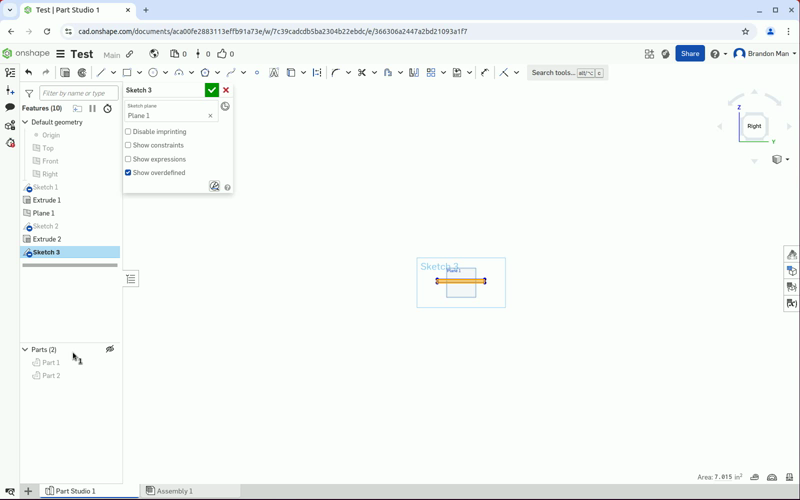
key(shift+y)
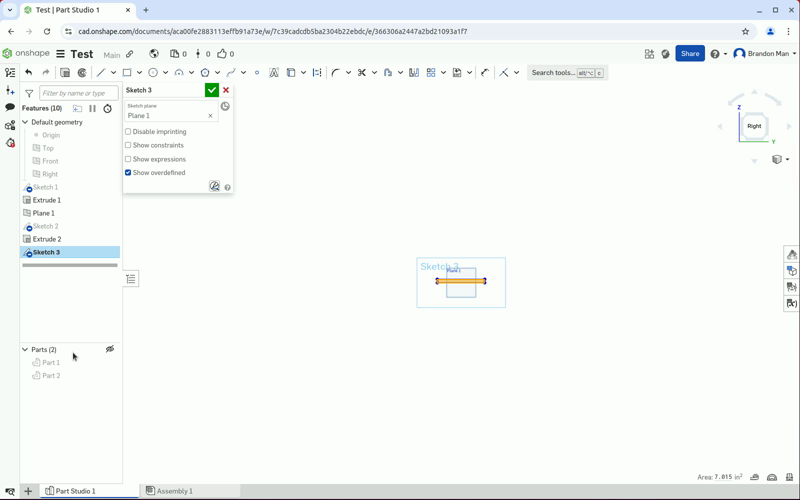
key(shift+e)
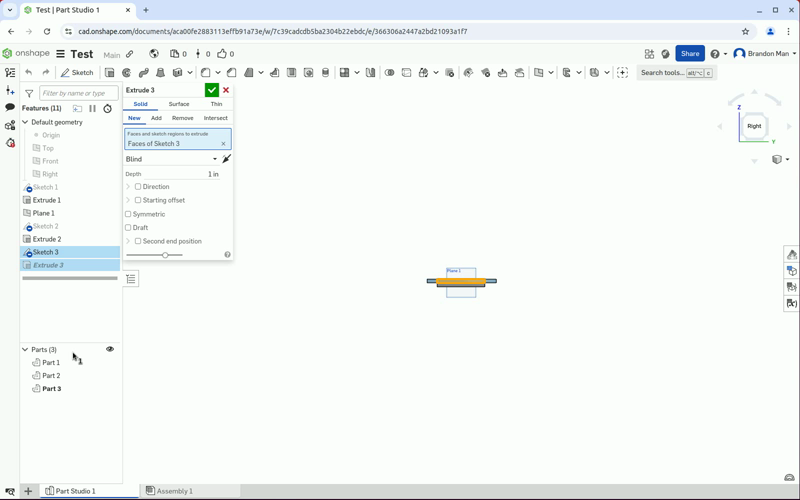
mouse_move(143, 106)
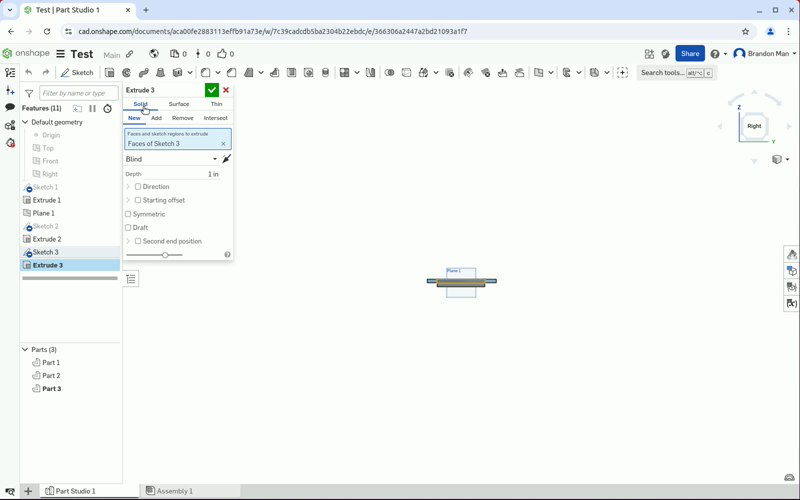
click(143, 106)
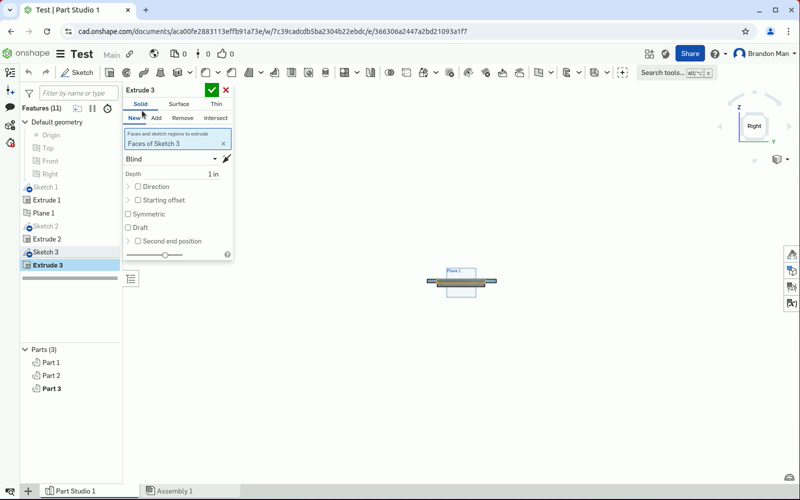
mouse_move(137, 120)
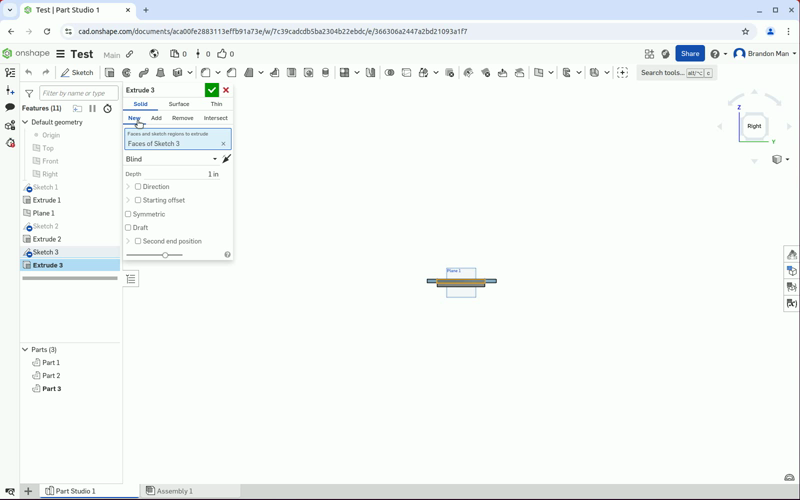
click(137, 120)
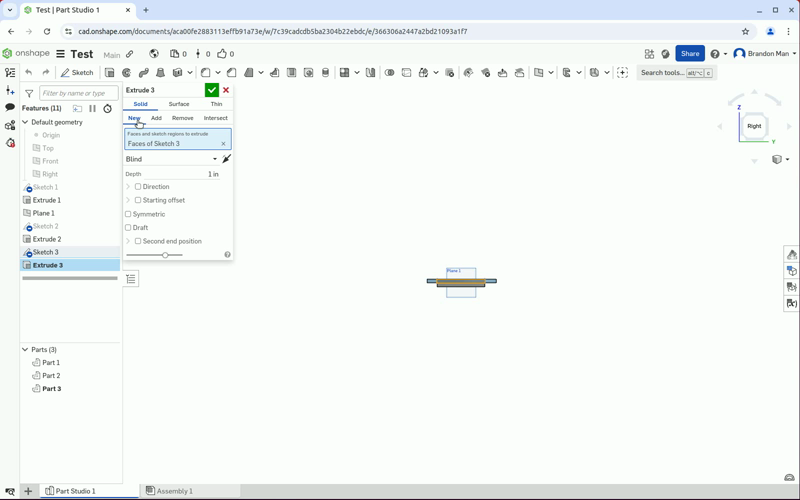
key(tab, 4)
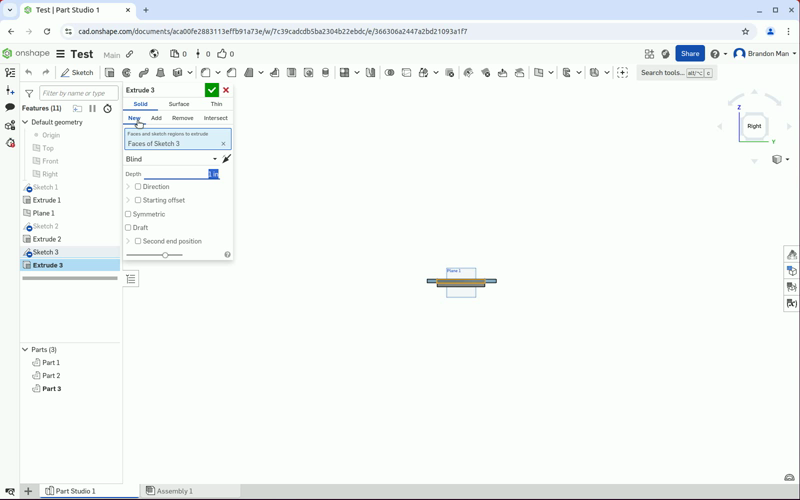
text(0.722)
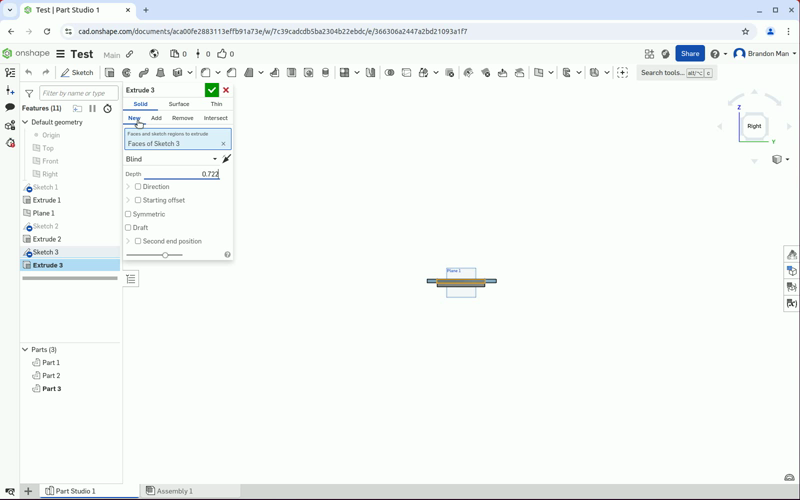
key(enter)
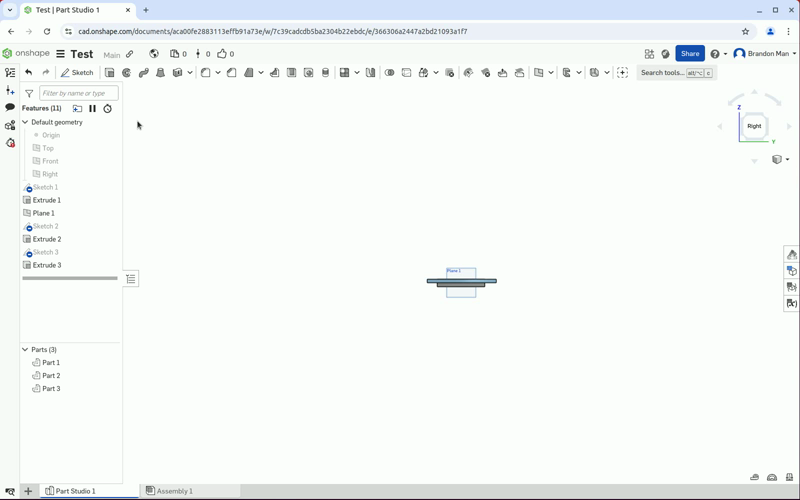
key(shift+h)
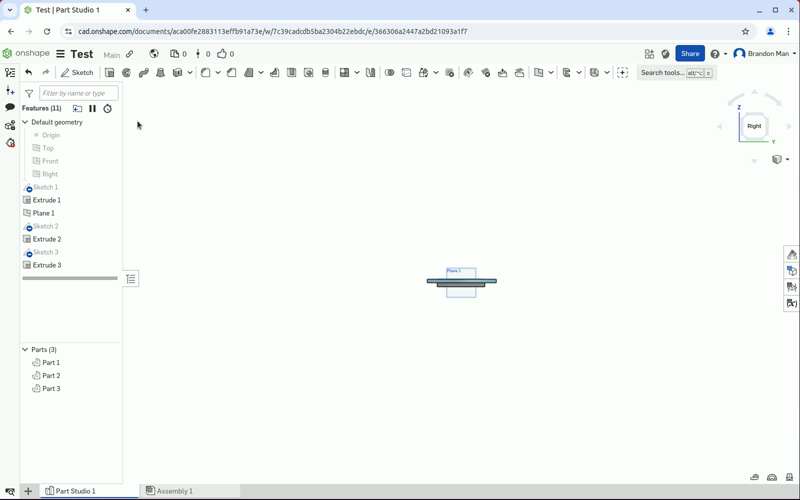
key(shift+h)
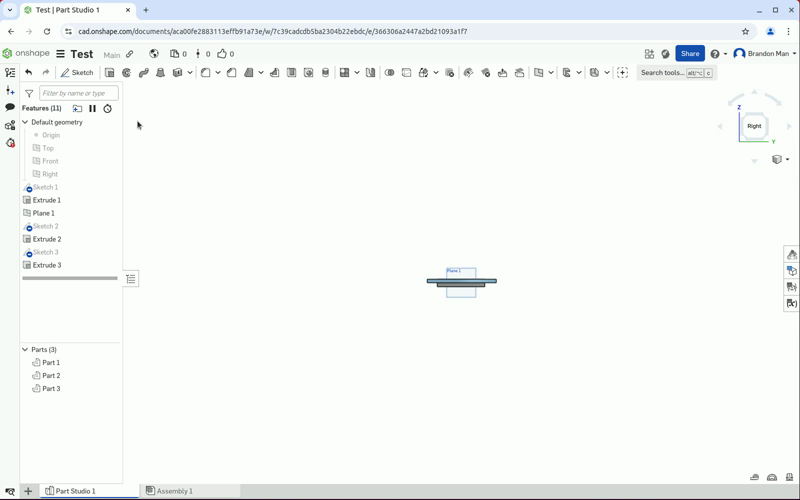
mouse_move(73, 189)
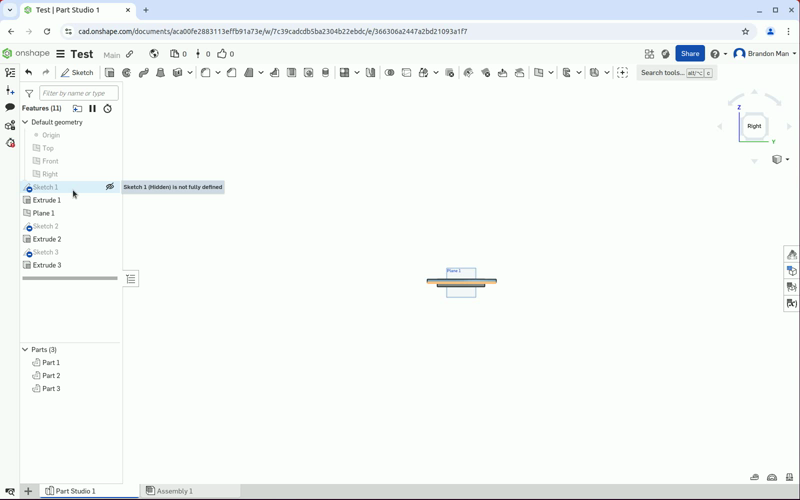
click(73, 189)
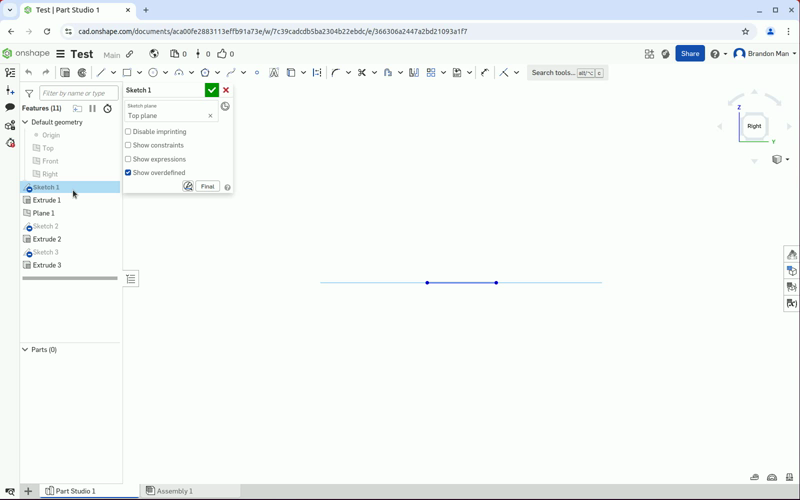
mouse_move(229, 92)
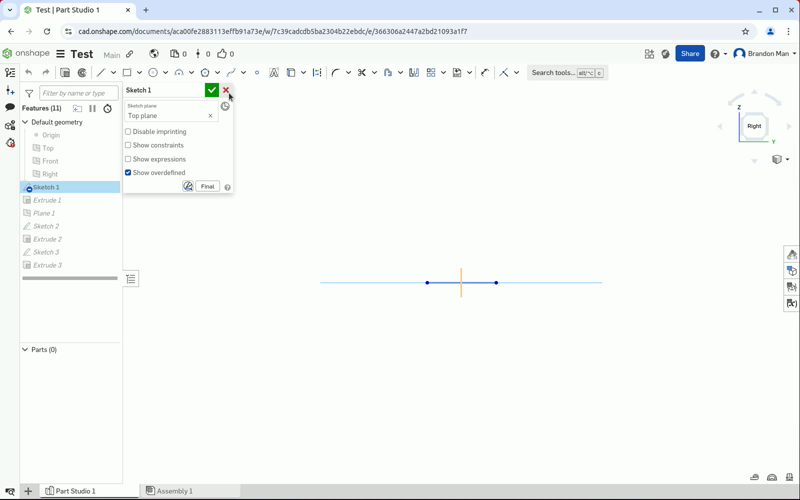
click(229, 92)
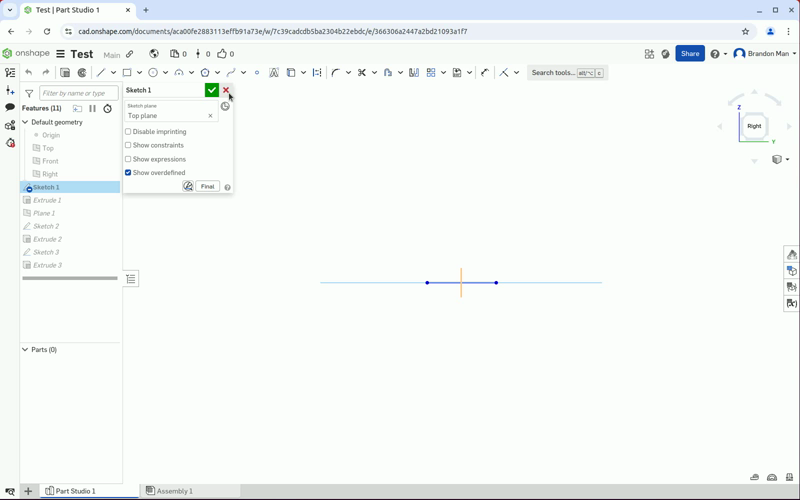
key(shift+s)
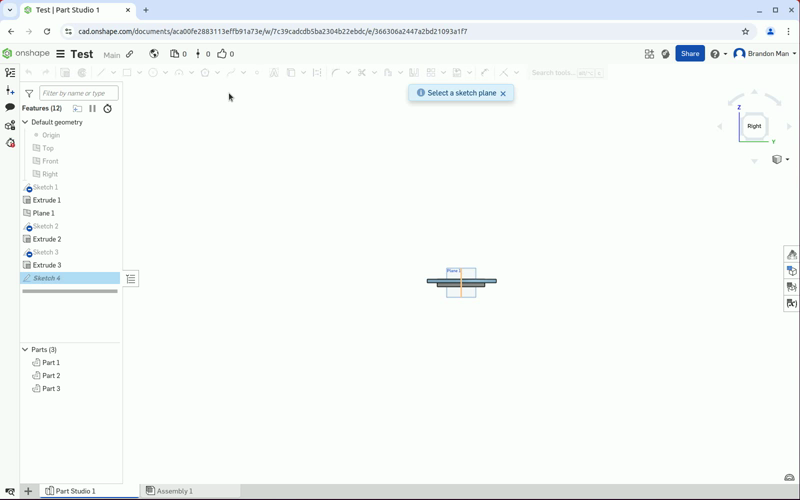
mouse_move(73, 215)
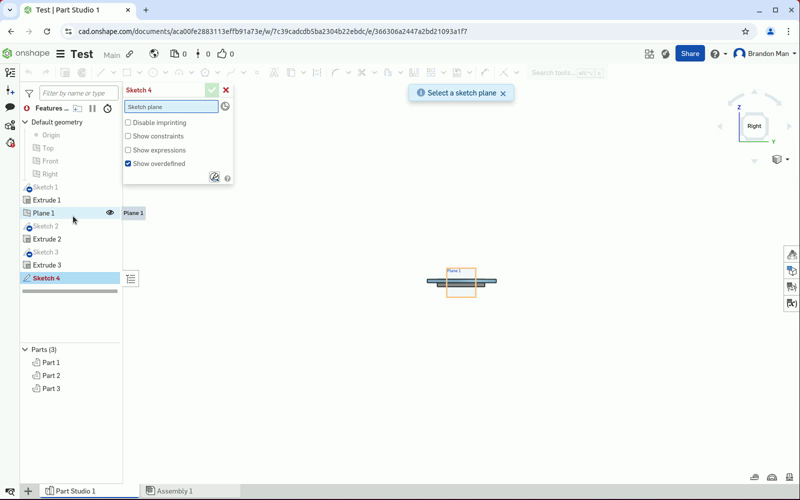
click(73, 215)
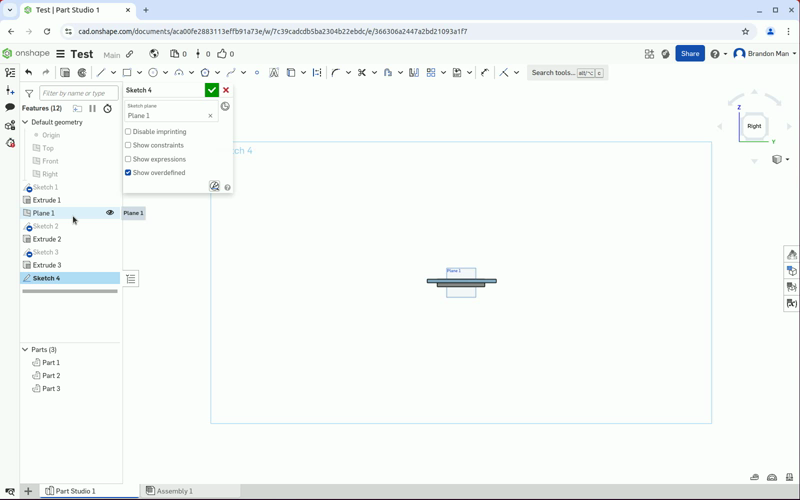
mouse_move(73, 352)
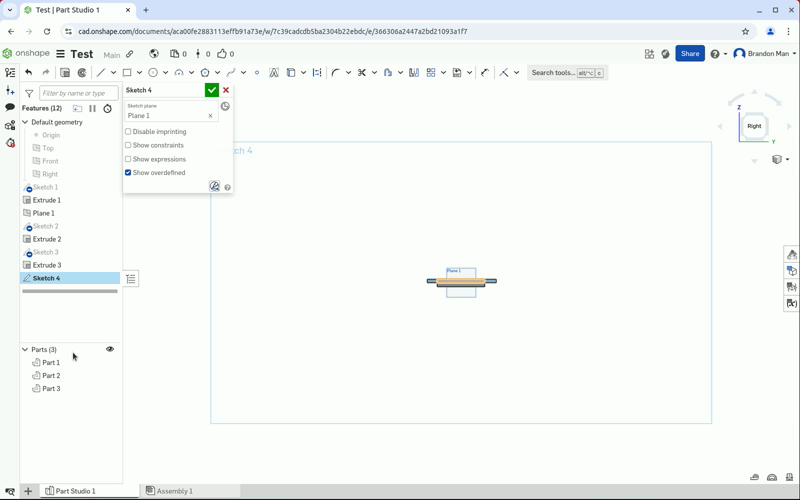
key(y)
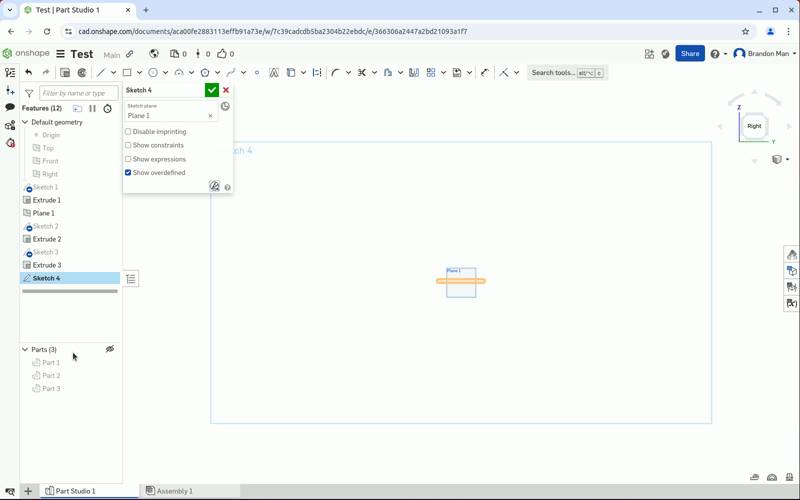
key(l)
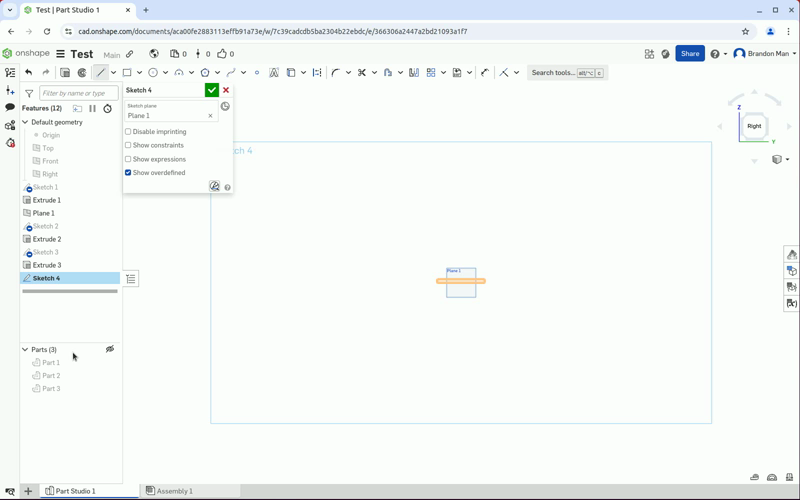
key_down(shift)
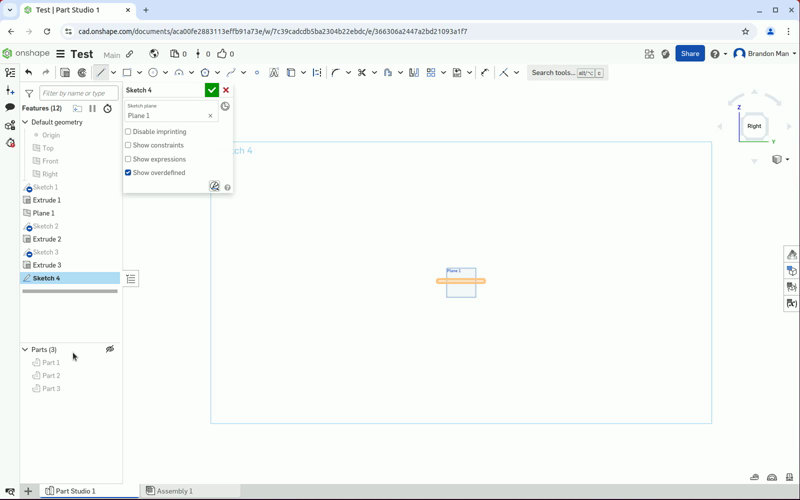
mouse_move(437, 279)
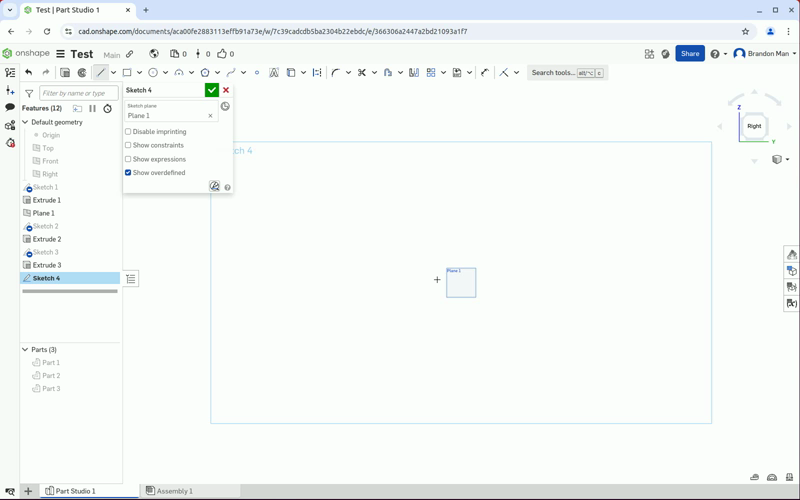
click(437, 279)
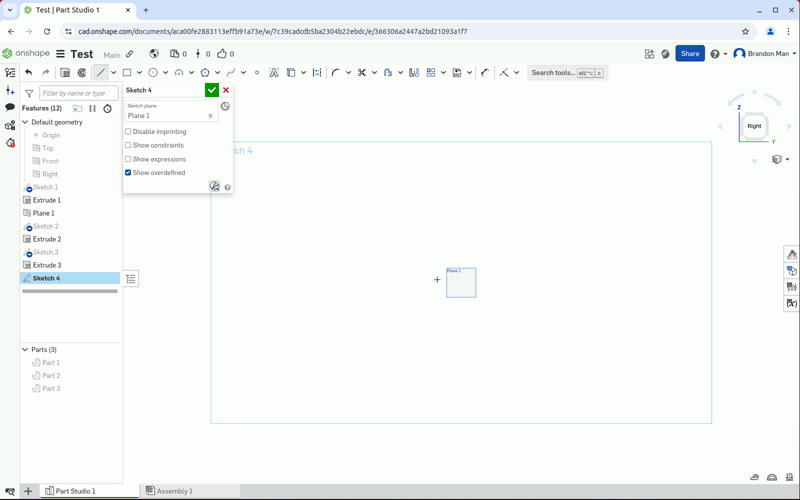
key_up(shift)
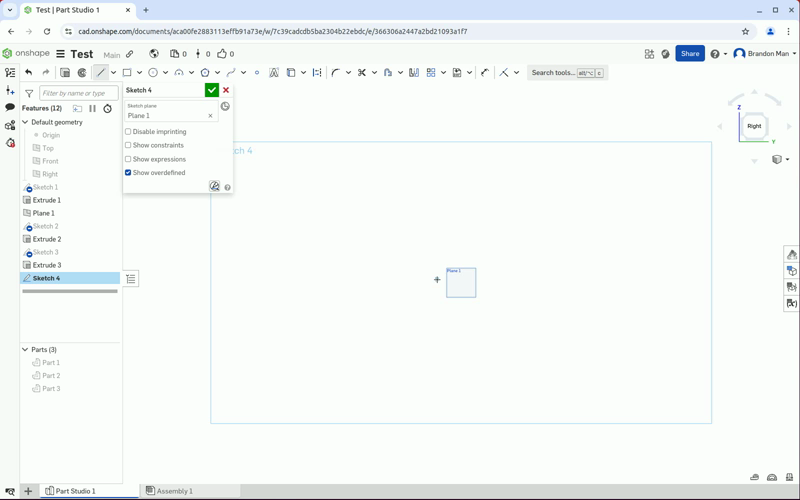
key_down(shift)
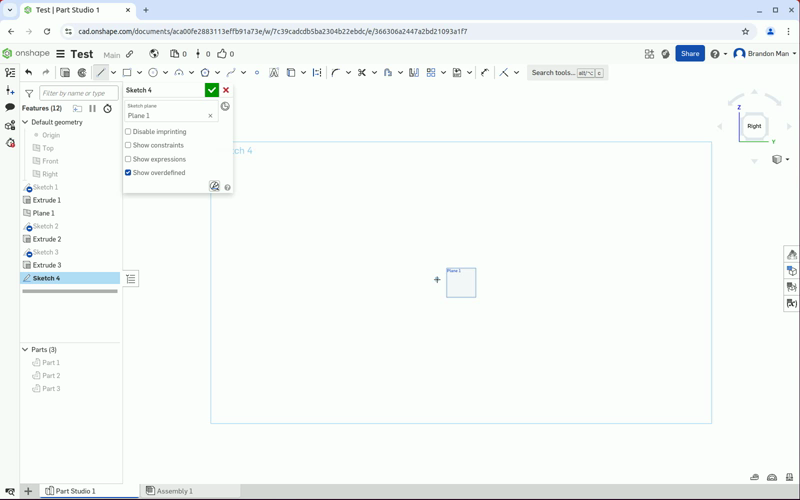
mouse_move(467, 279)
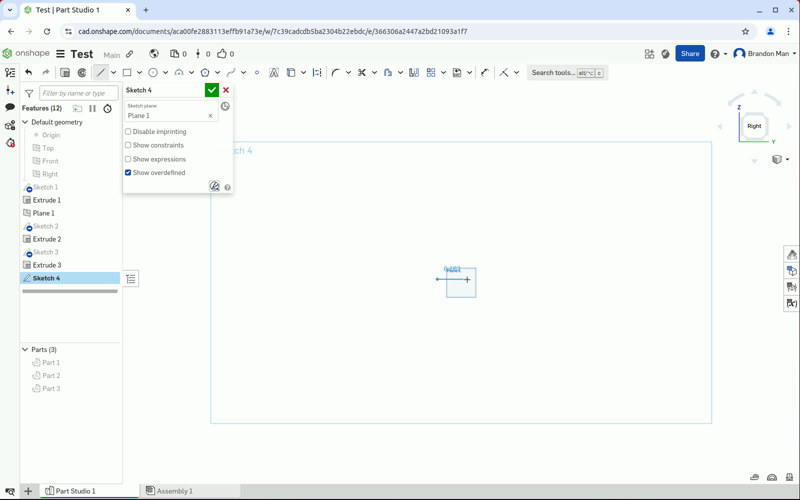
mouse_move(484, 279)
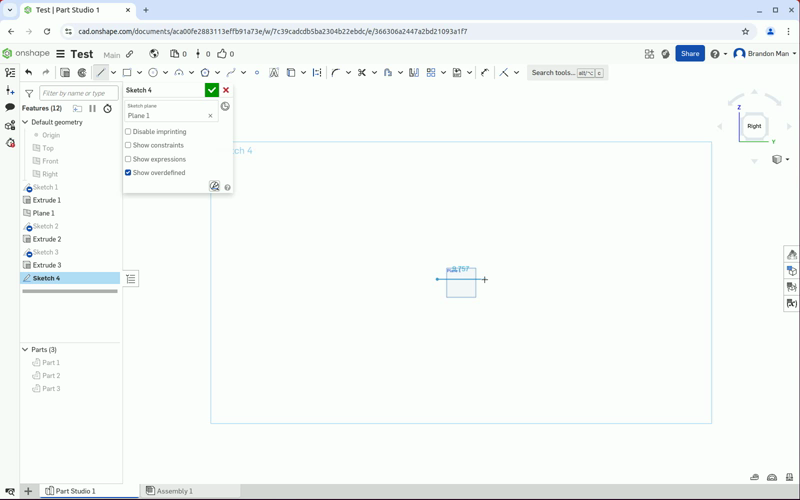
click(484, 279)
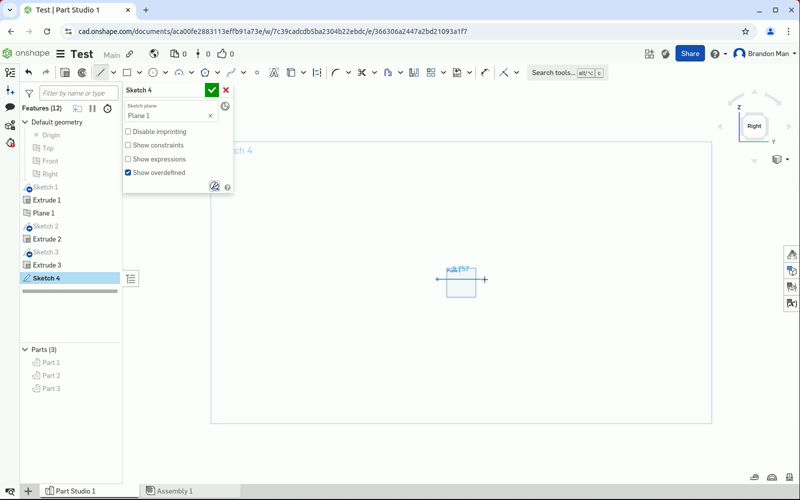
key_up(shift)
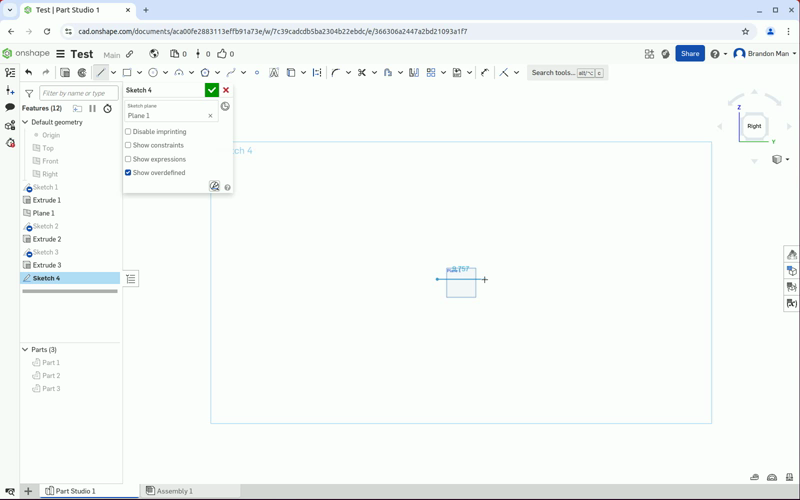
key_down(shift)
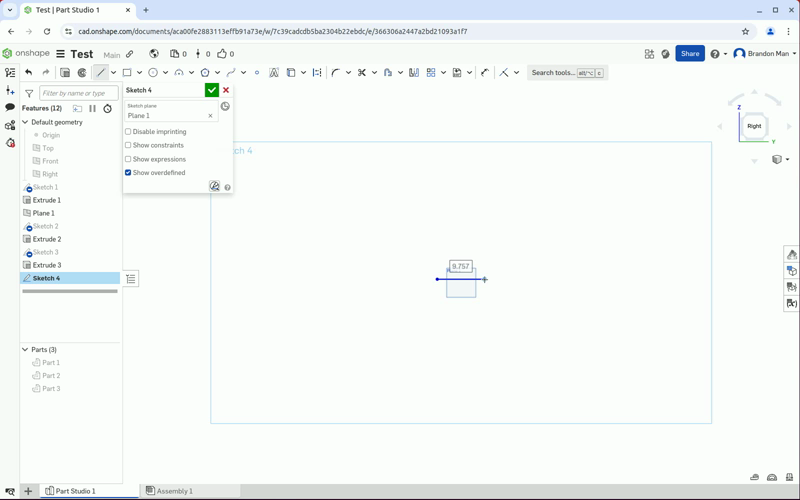
mouse_move(484, 170)
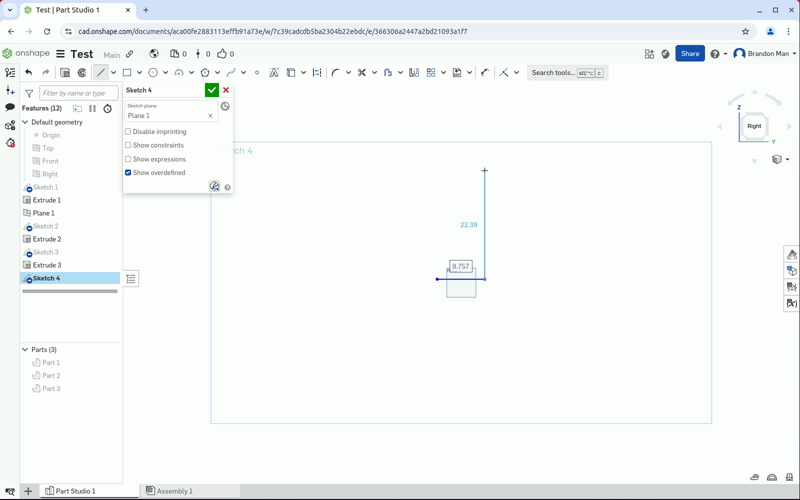
click(484, 170)
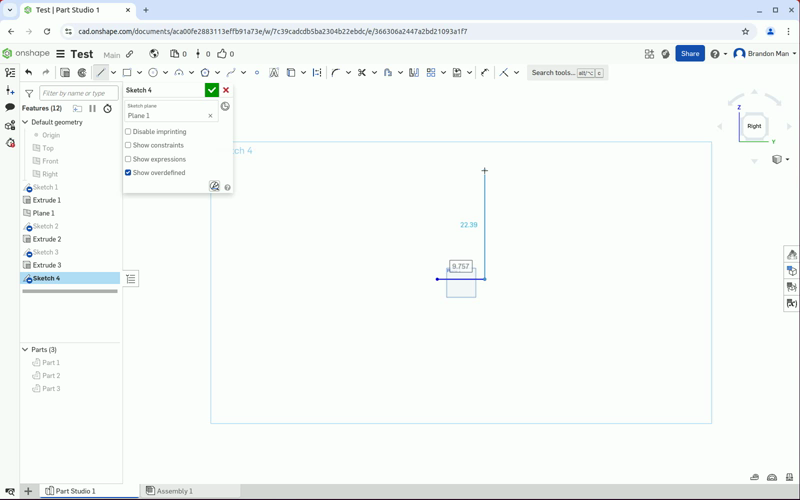
key_up(shift)
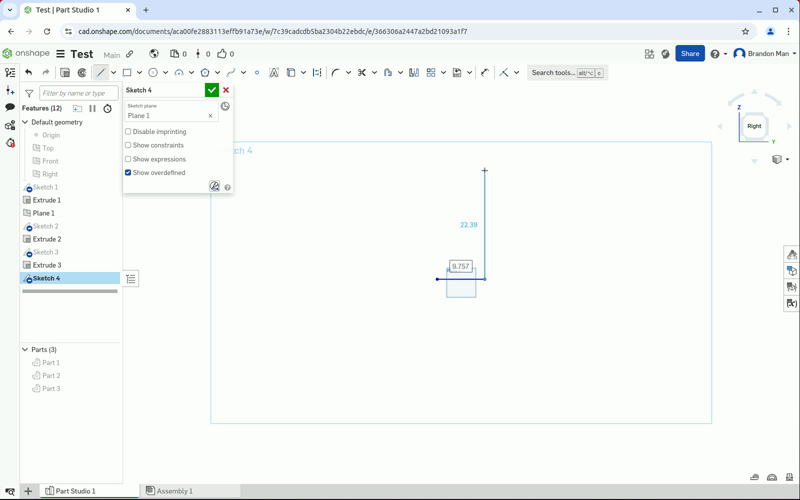
key_down(shift)
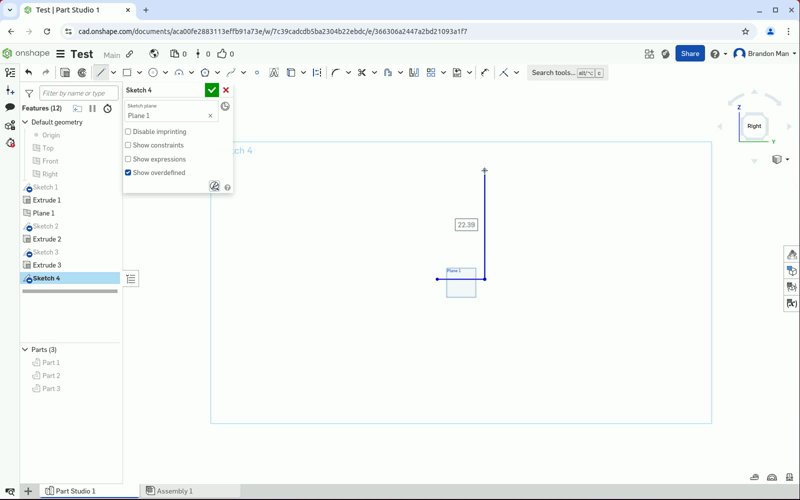
mouse_move(514, 170)
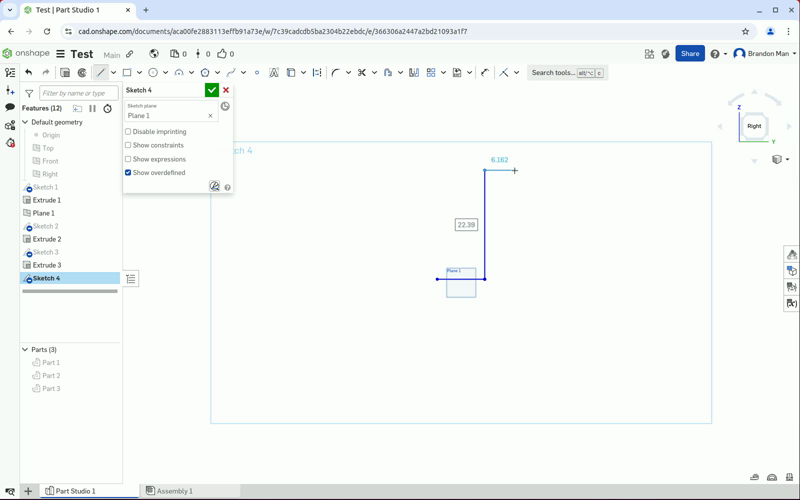
mouse_move(437, 170)
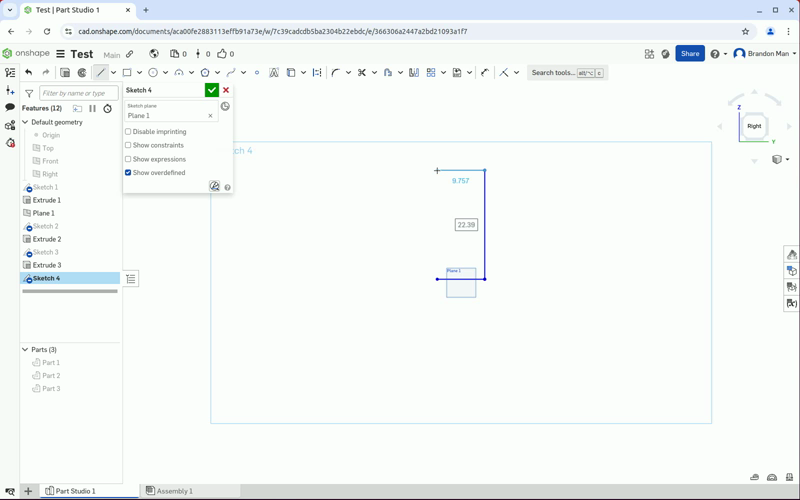
click(437, 170)
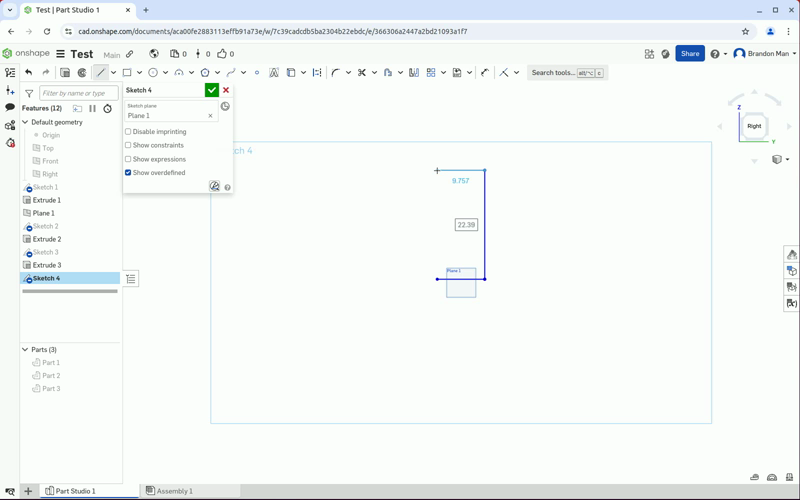
key_up(shift)
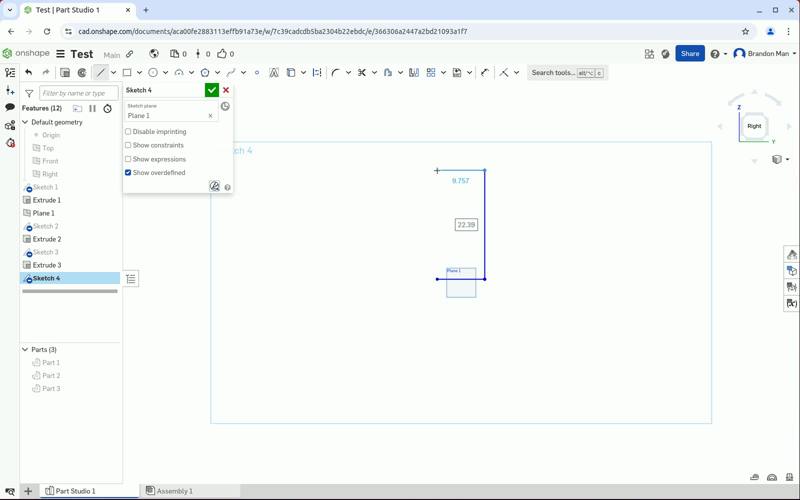
key_down(shift)
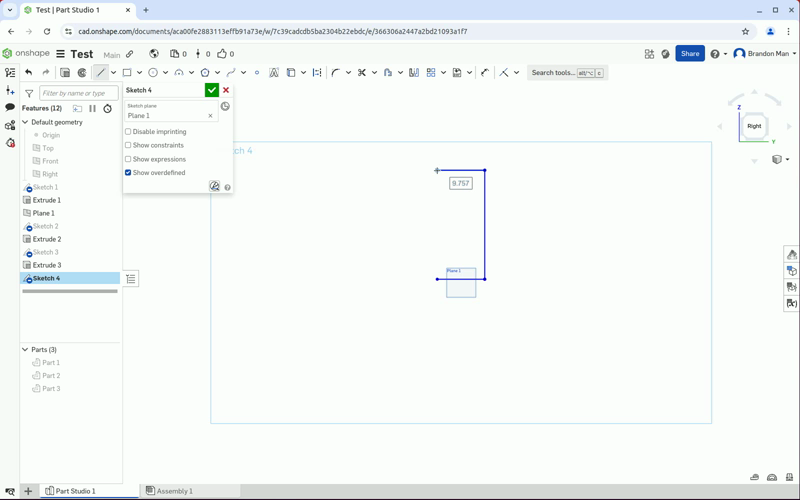
mouse_move(437, 279)
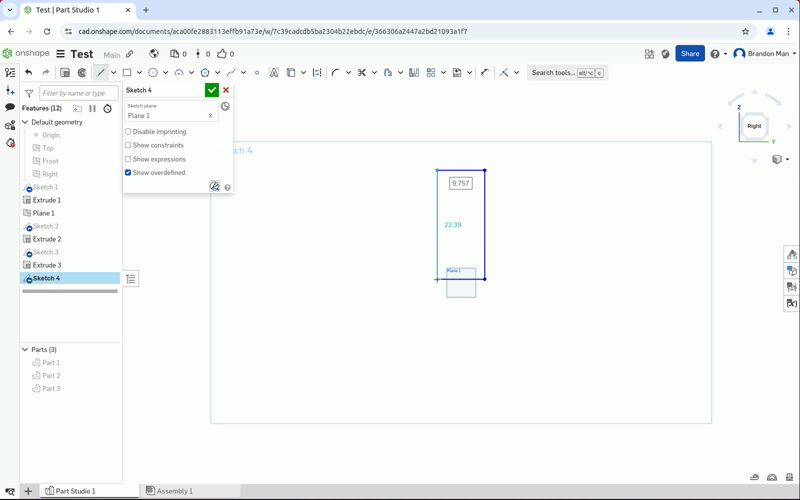
key_up(shift)
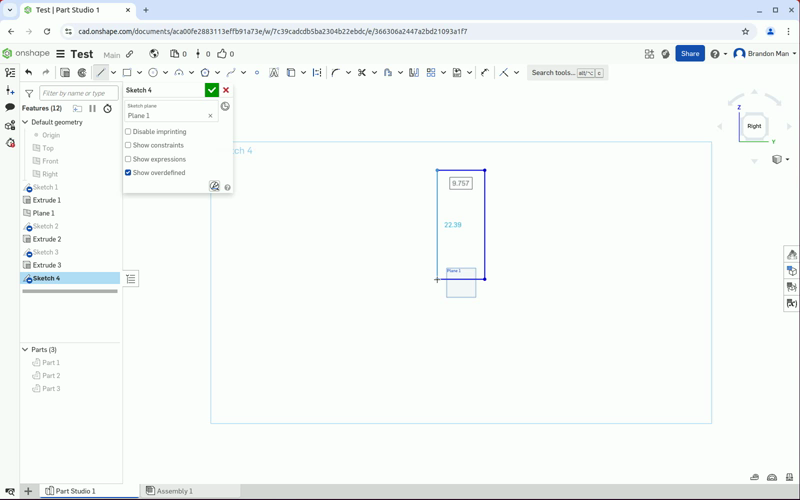
click(437, 279)
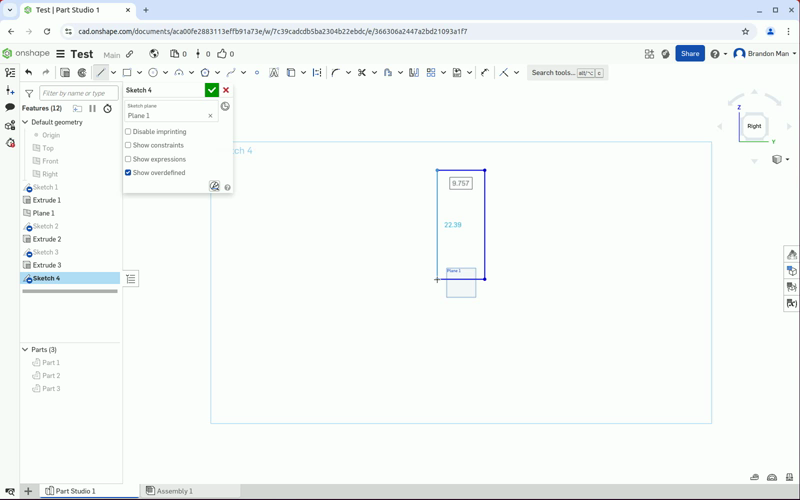
key(esc)
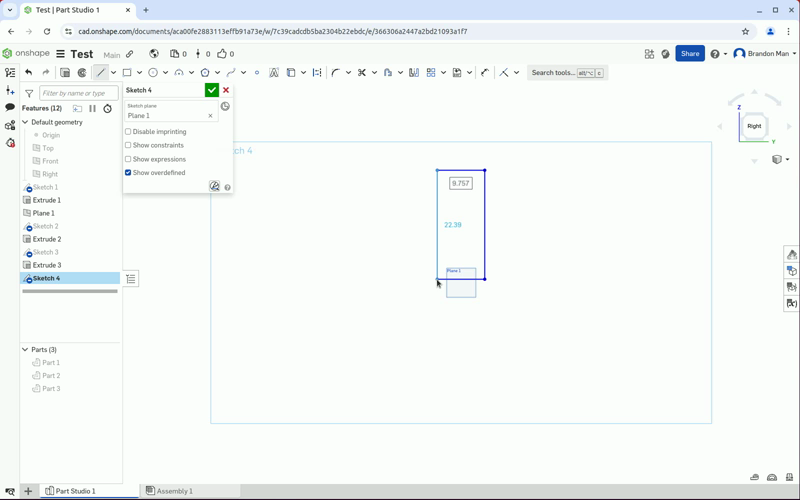
mouse_move(442, 266)
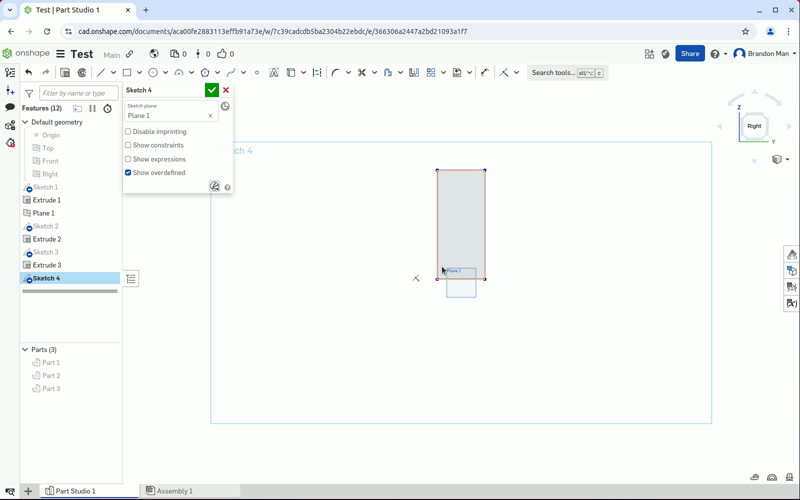
click(442, 266)
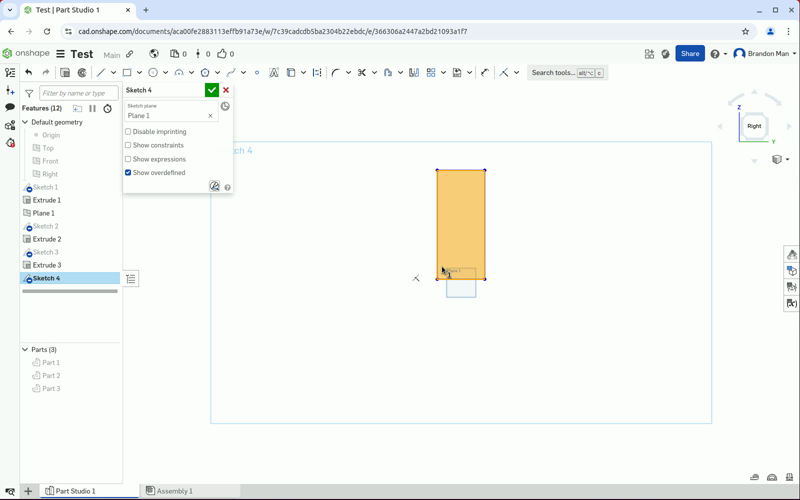
mouse_move(73, 352)
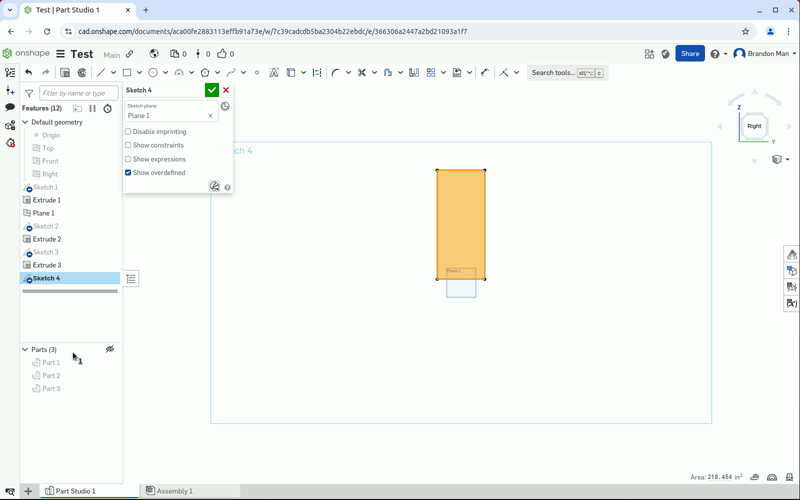
key(shift+y)
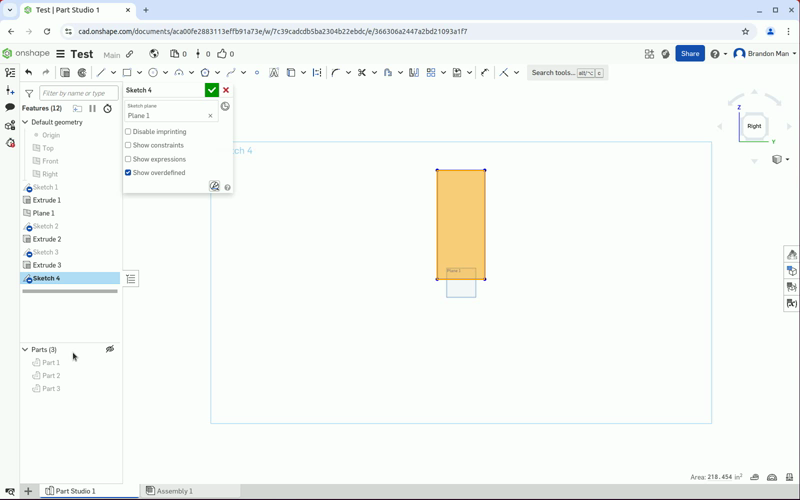
key(shift+e)
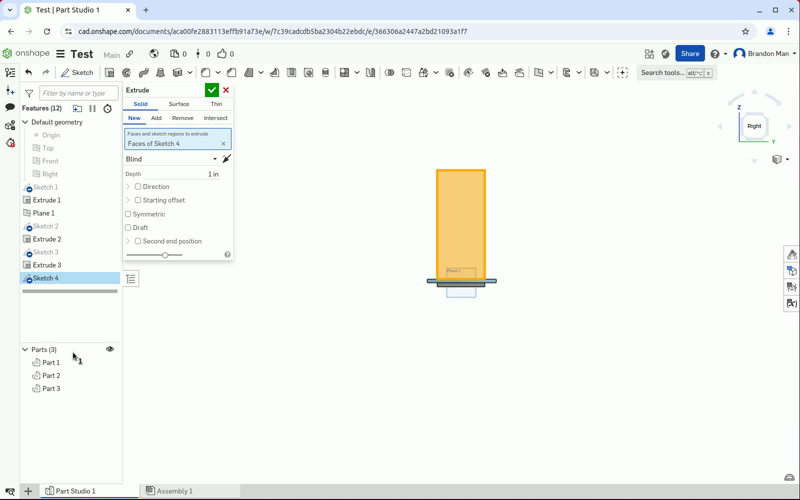
mouse_move(143, 106)
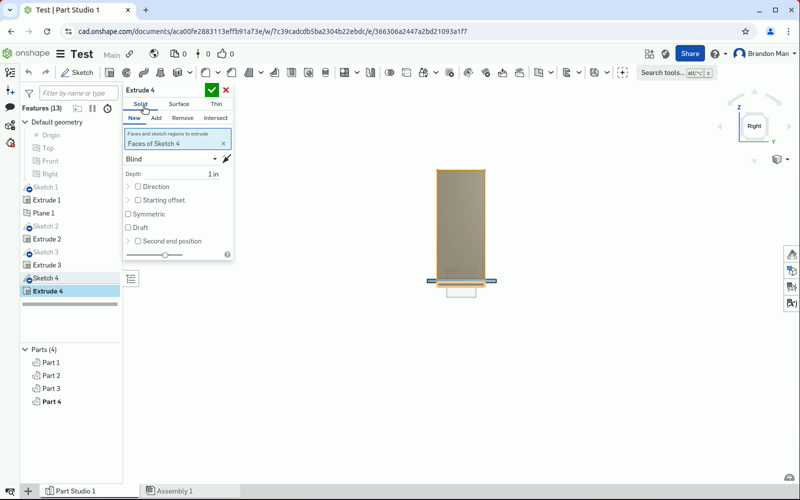
click(143, 106)
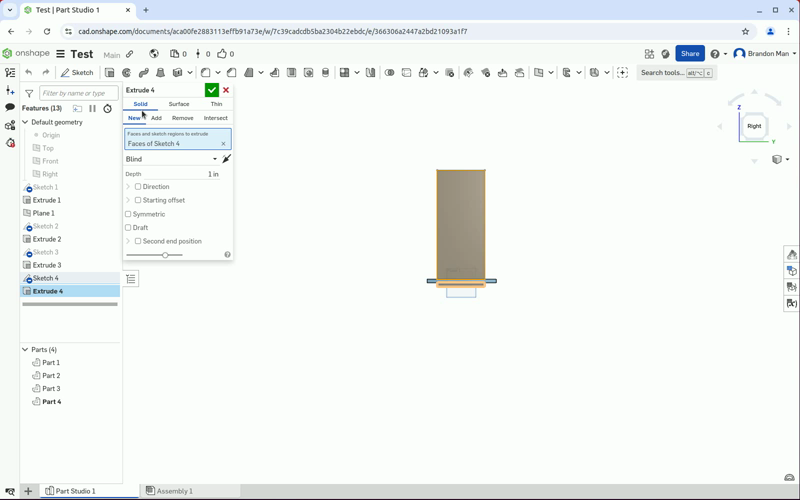
mouse_move(137, 120)
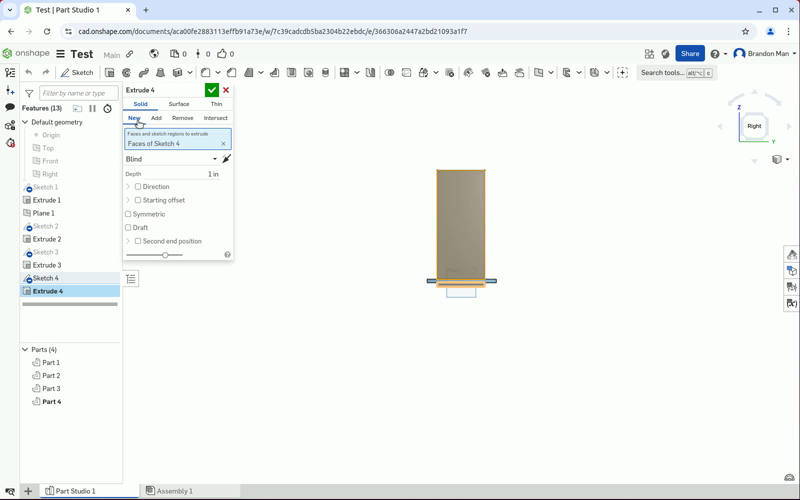
click(137, 120)
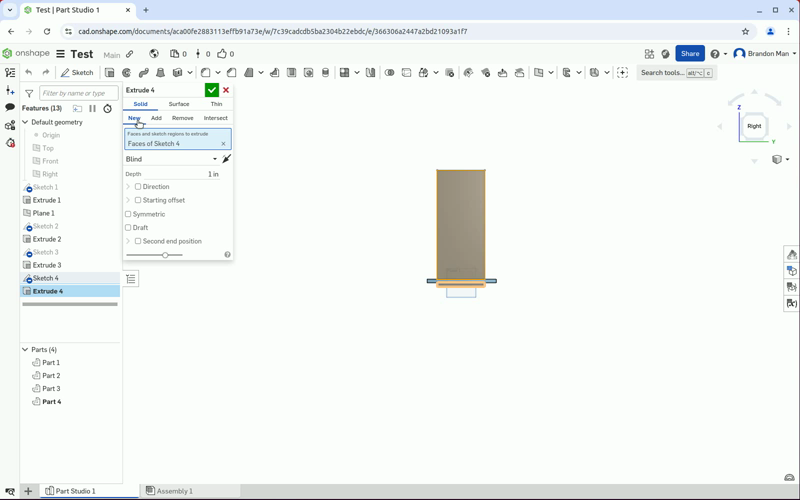
key(tab, 4)
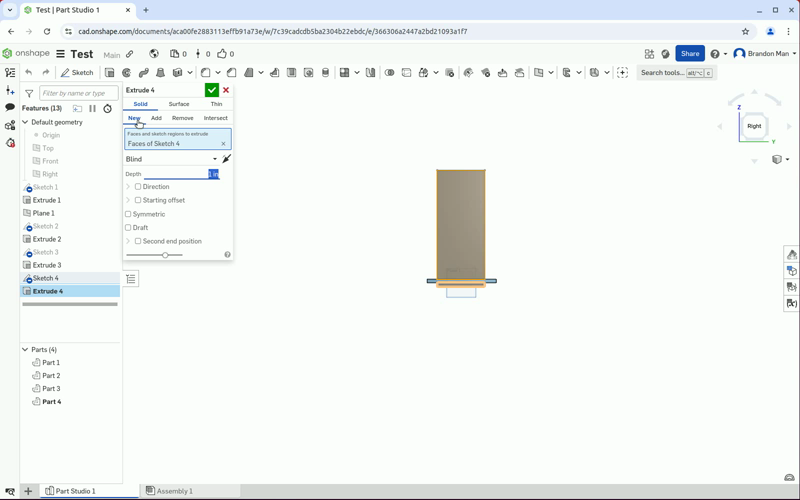
text(0.722)
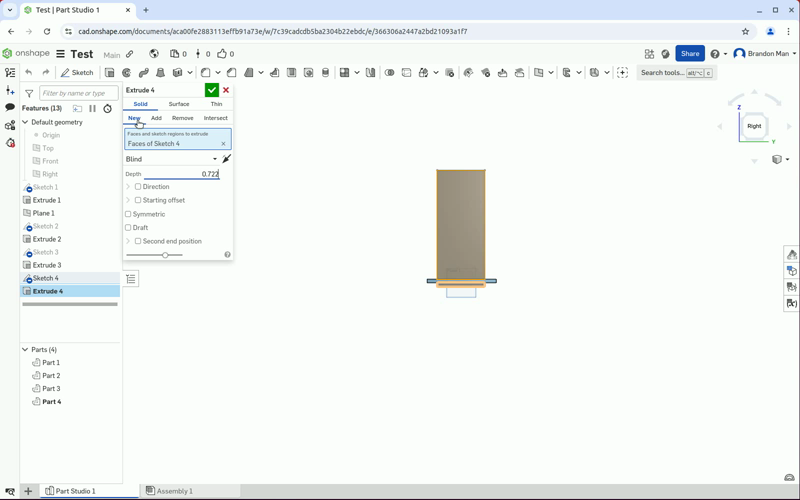
key(enter)
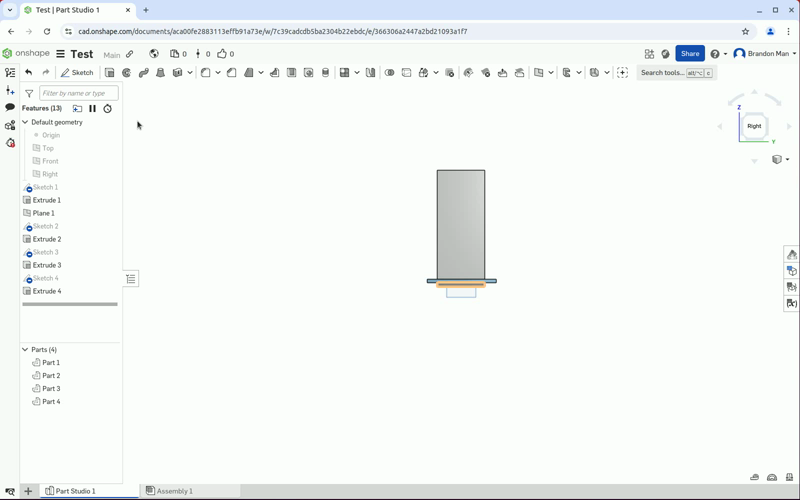
key(shift+h)
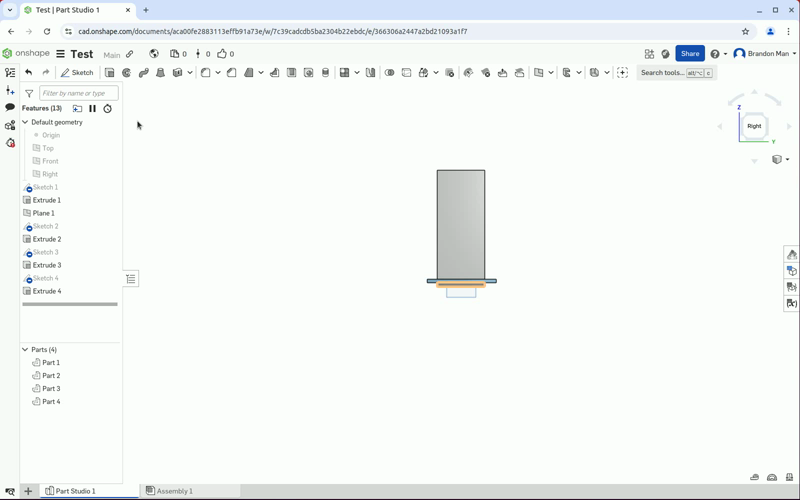
key(shift+h)
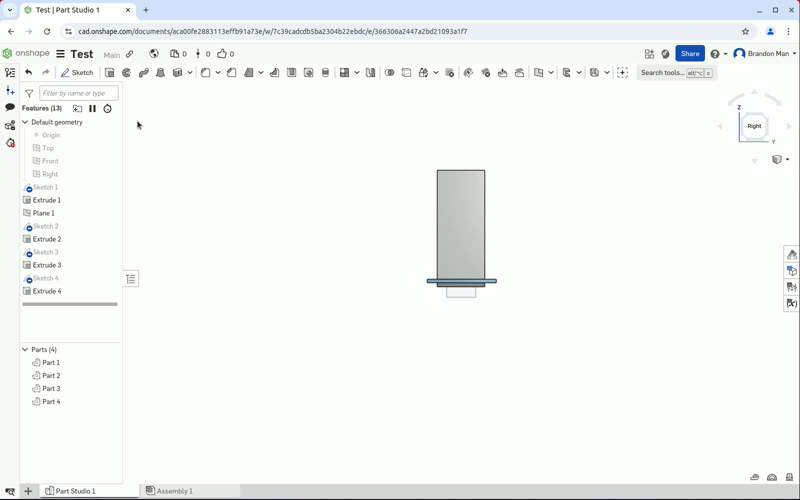
mouse_move(73, 189)
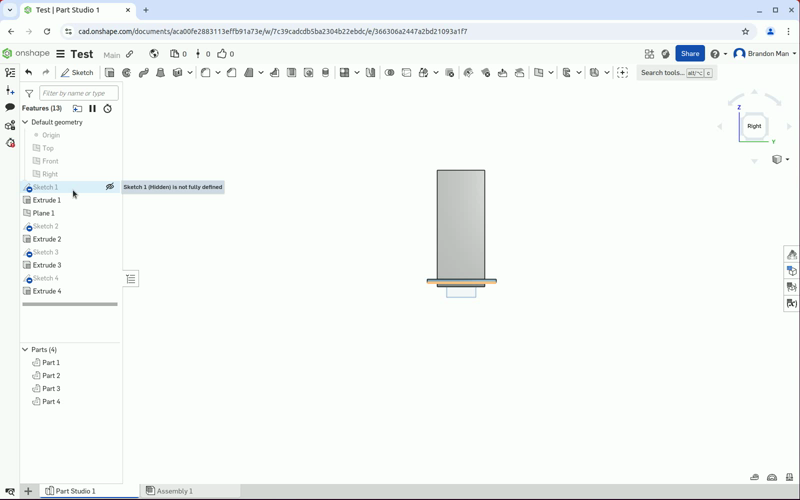
click(73, 189)
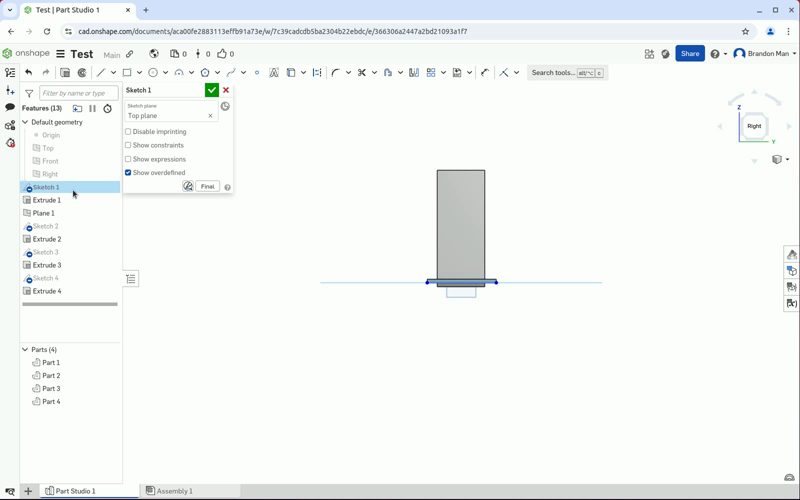
mouse_move(229, 92)
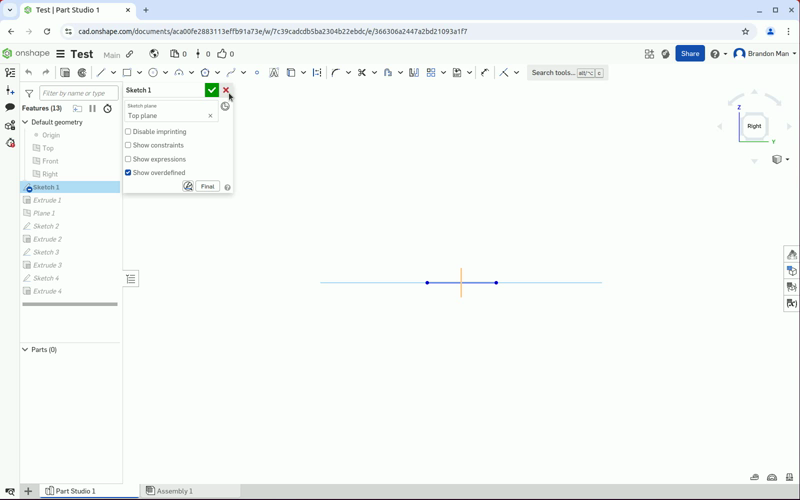
click(229, 92)
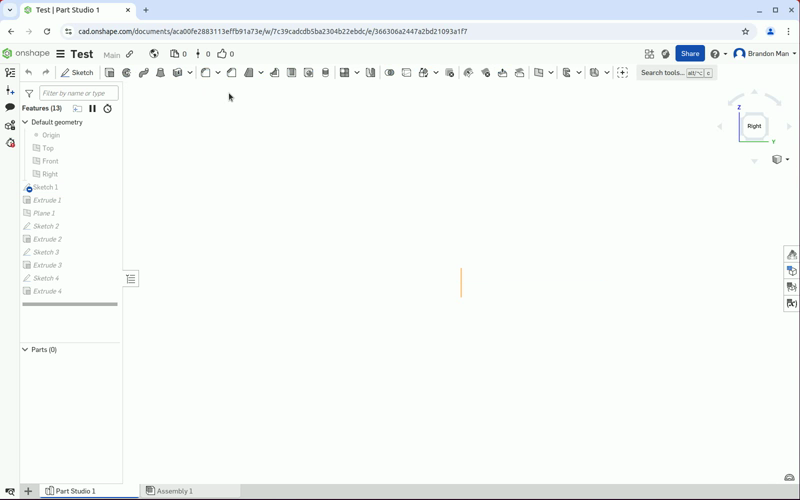
mouse_move(541, 75)
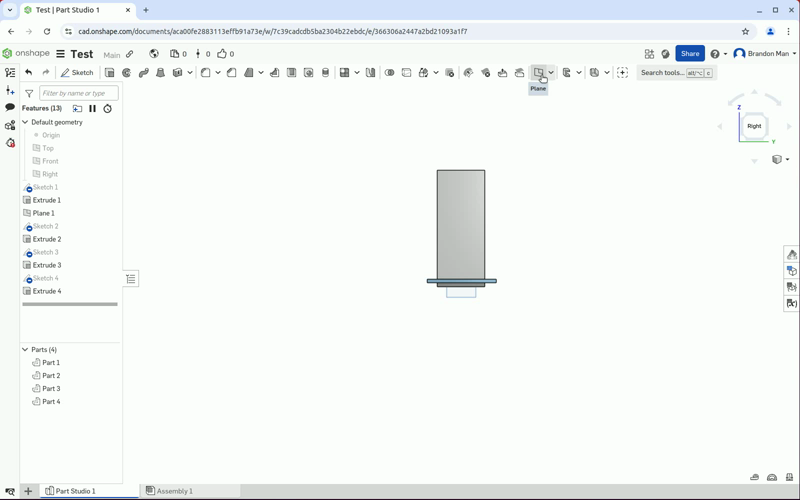
click(541, 75)
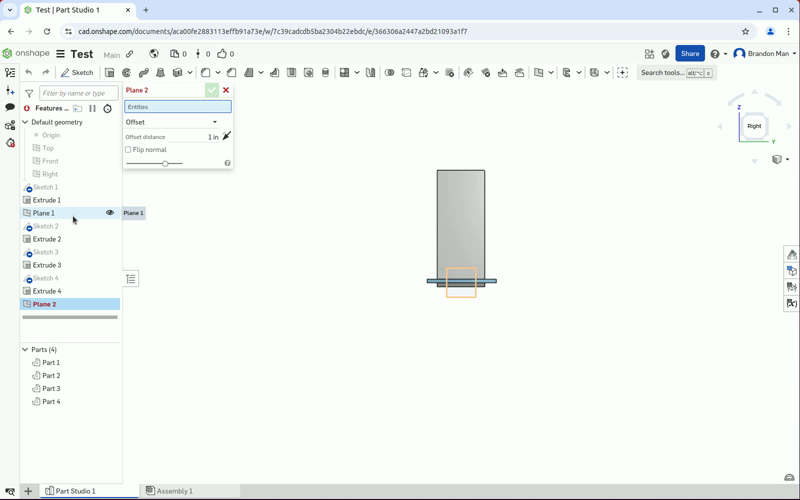
scroll(3)
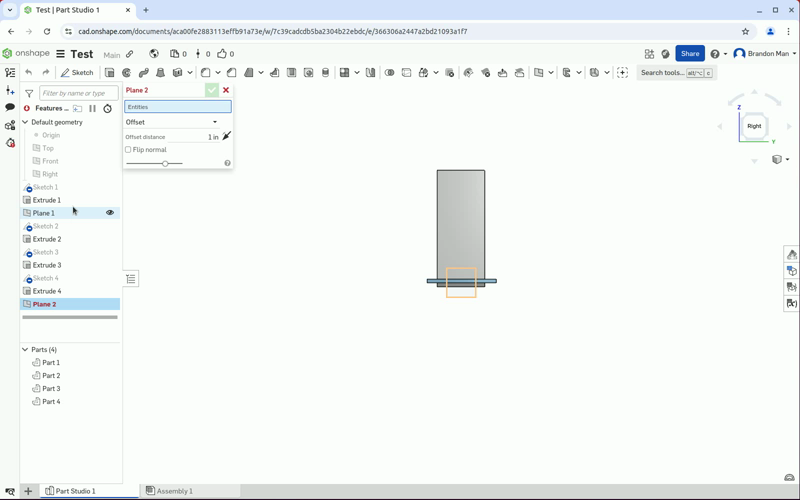
mouse_move(73, 176)
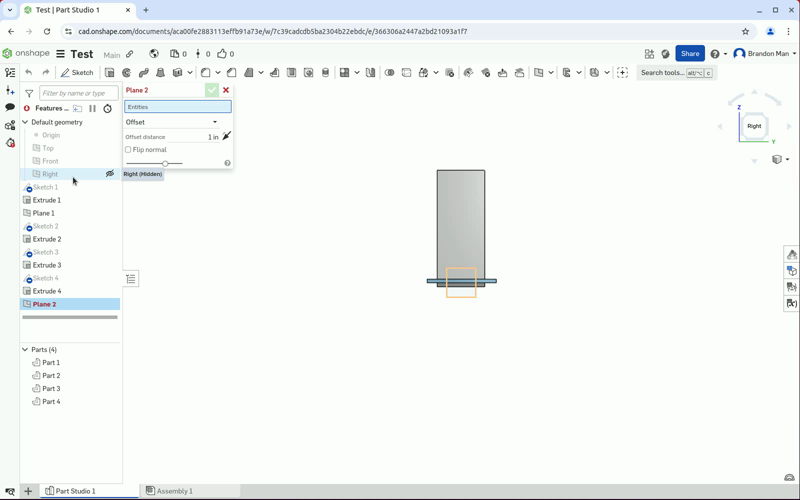
click(73, 176)
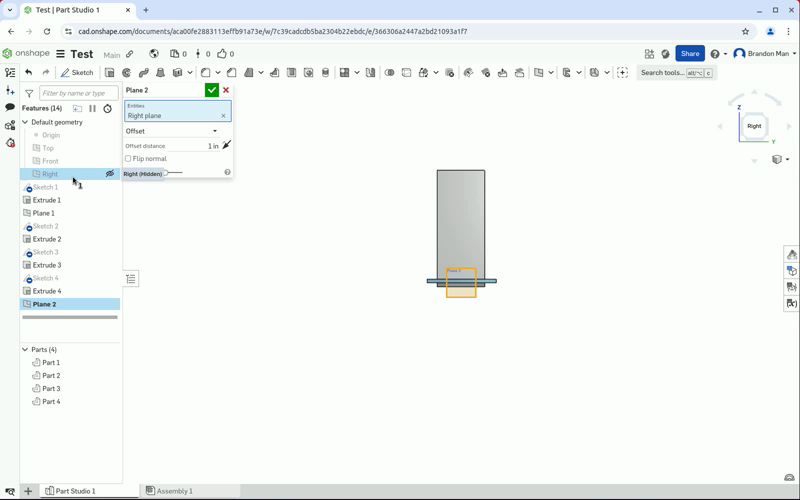
key(tab, 2)
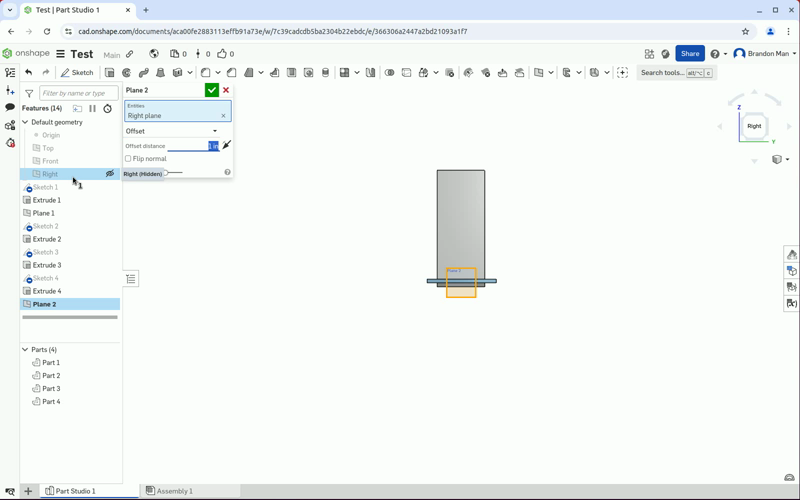
text(15.405)
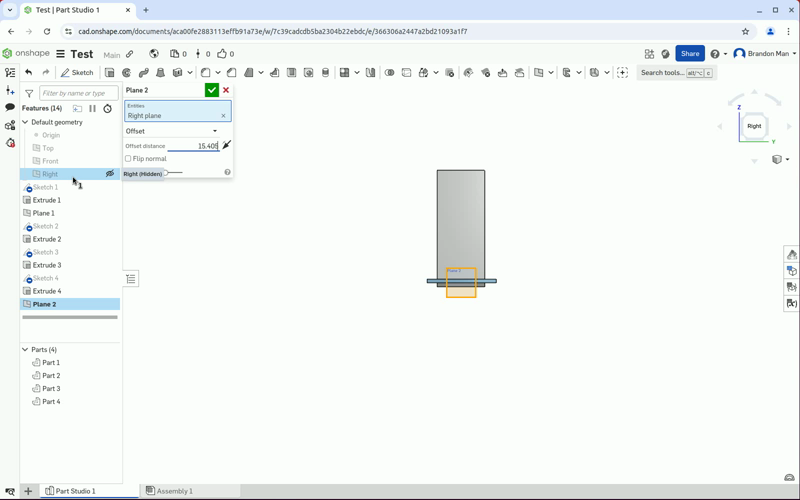
key(enter, 2)
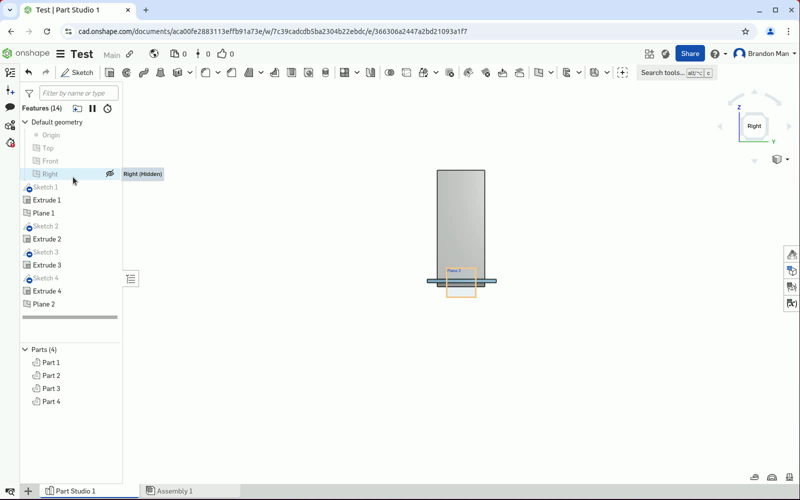
key(shift+s)
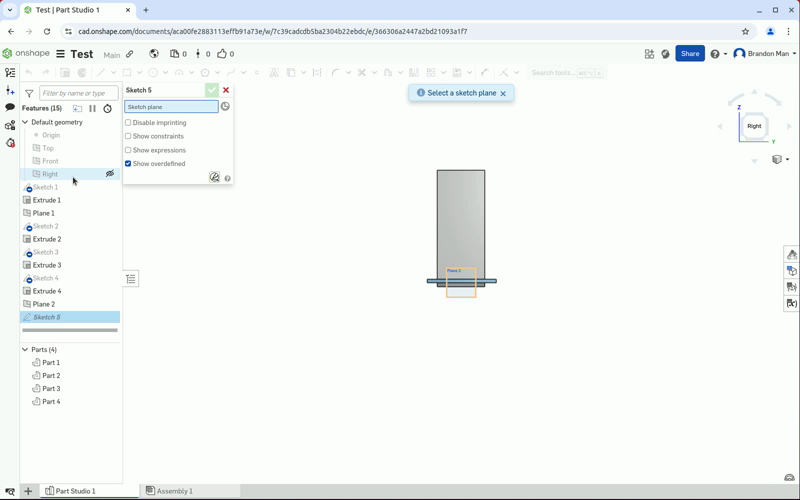
mouse_move(73, 306)
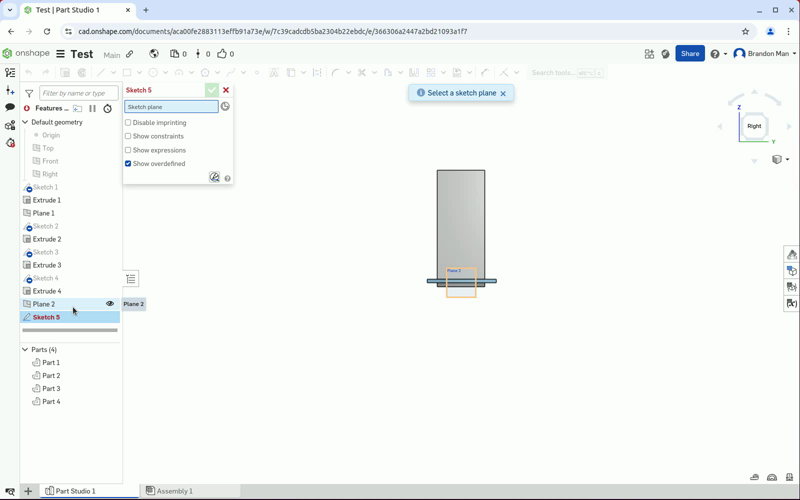
click(73, 306)
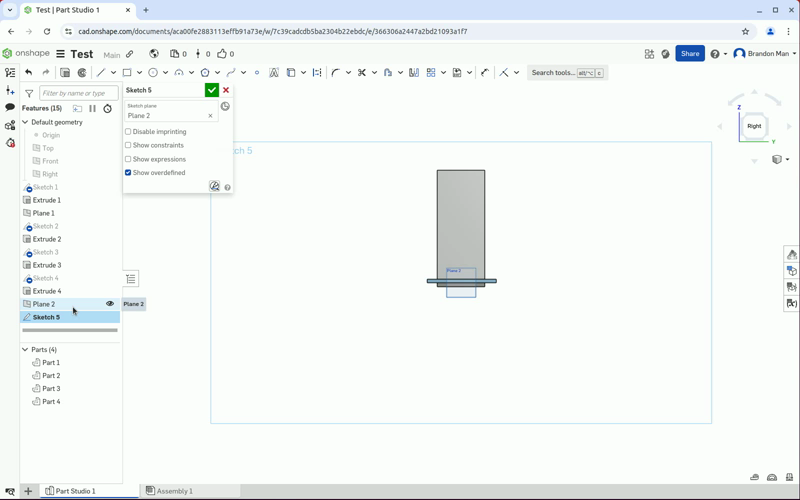
mouse_move(73, 352)
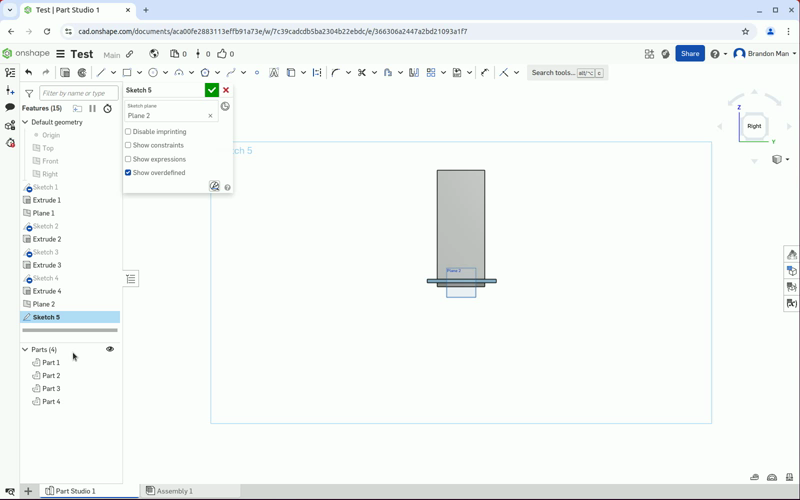
key(y)
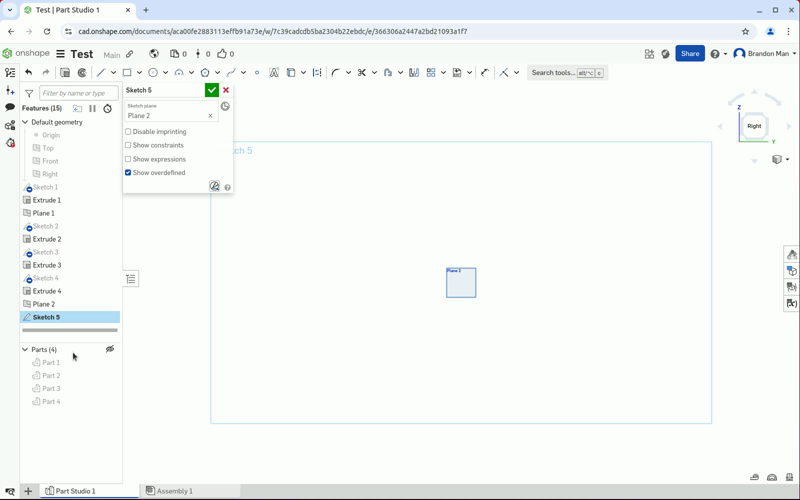
key(l)
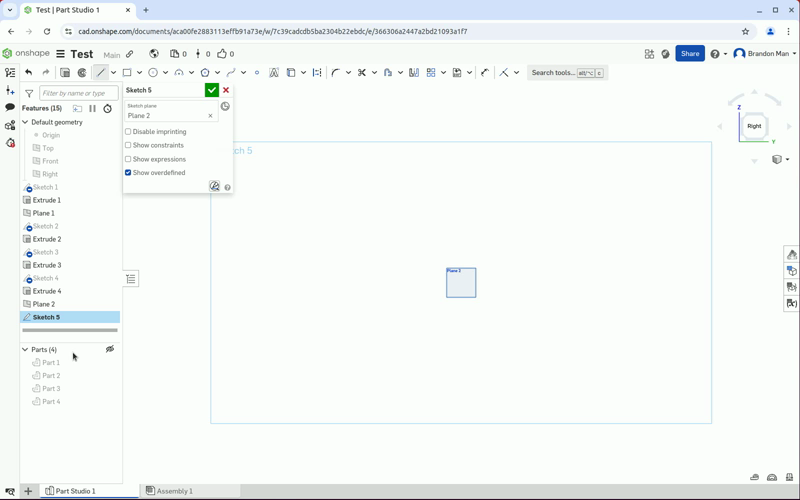
key_down(shift)
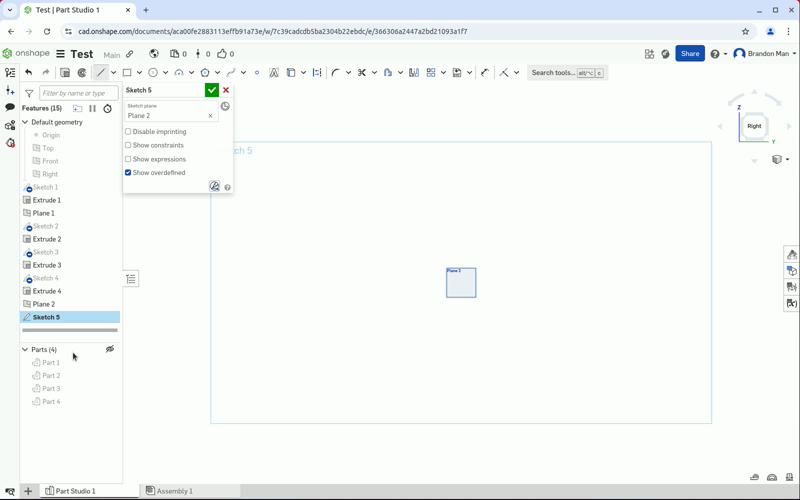
mouse_move(437, 279)
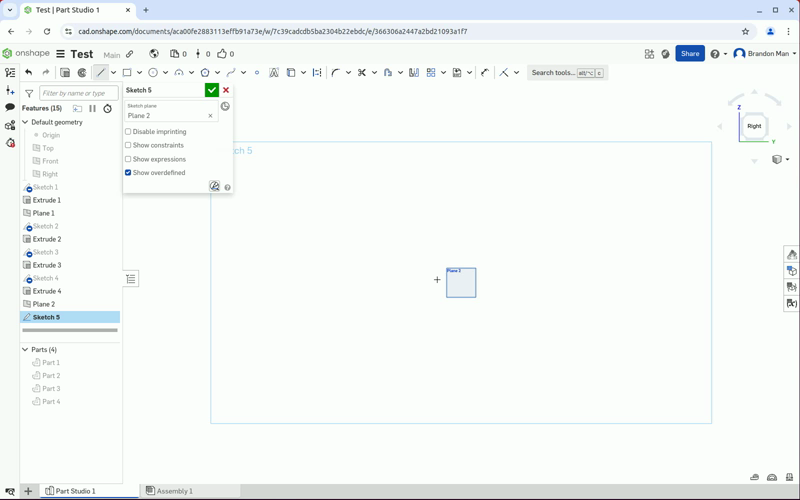
click(437, 279)
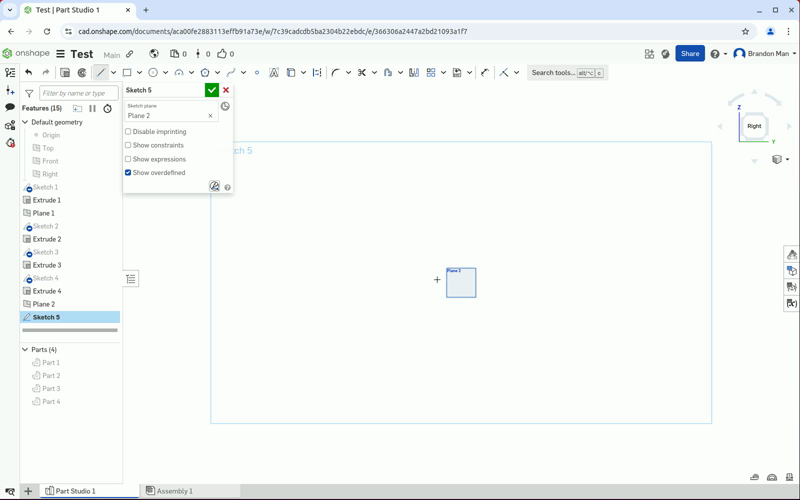
key_up(shift)
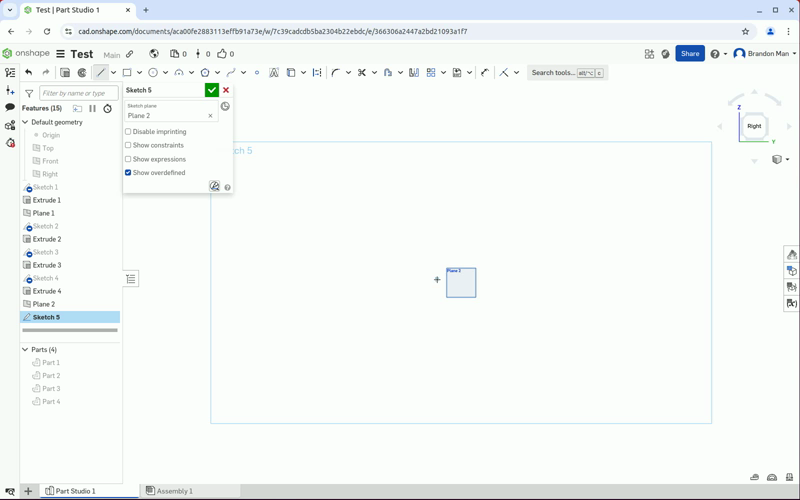
key_down(shift)
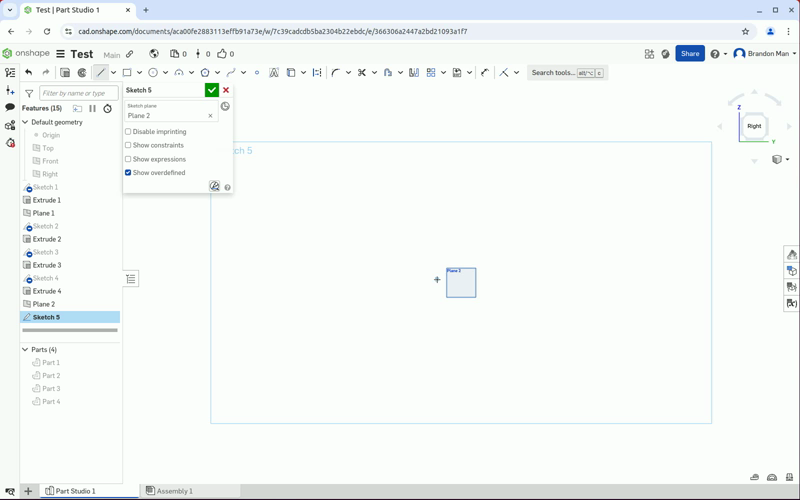
mouse_move(467, 279)
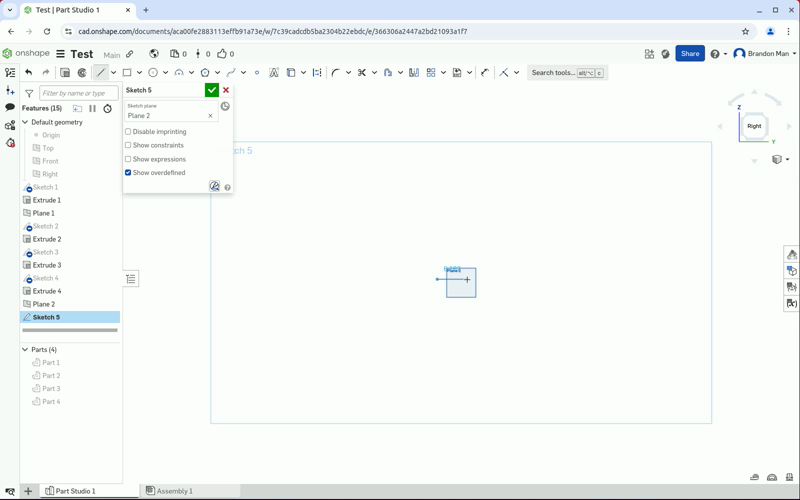
mouse_move(484, 279)
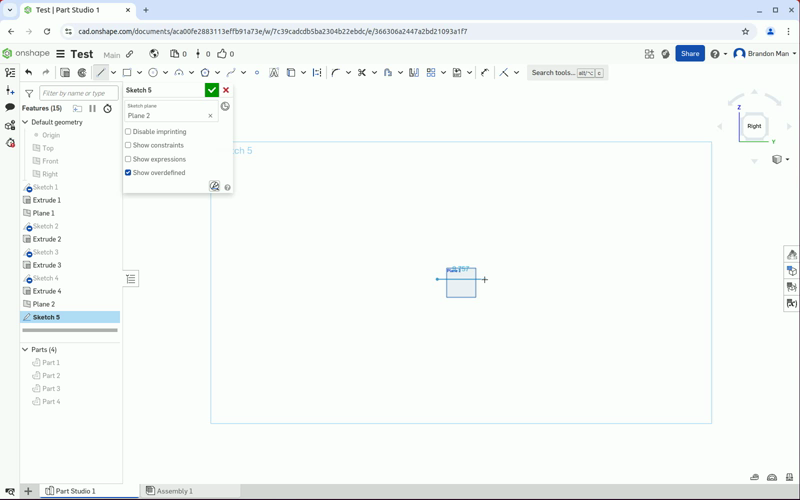
click(484, 279)
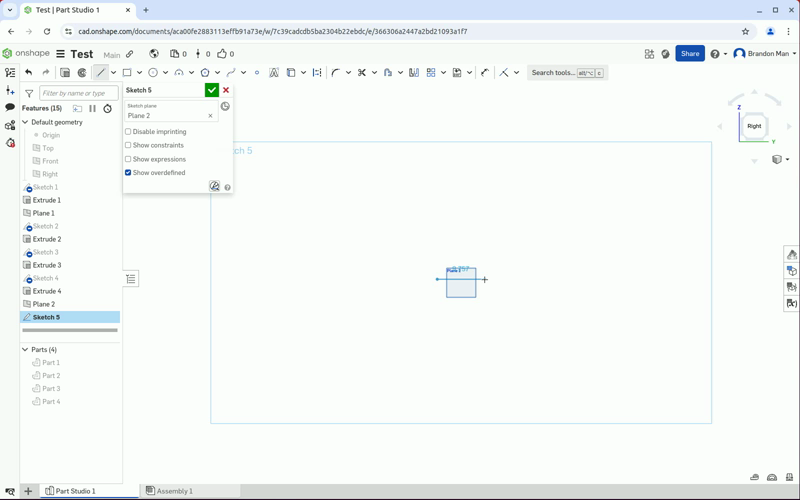
key_up(shift)
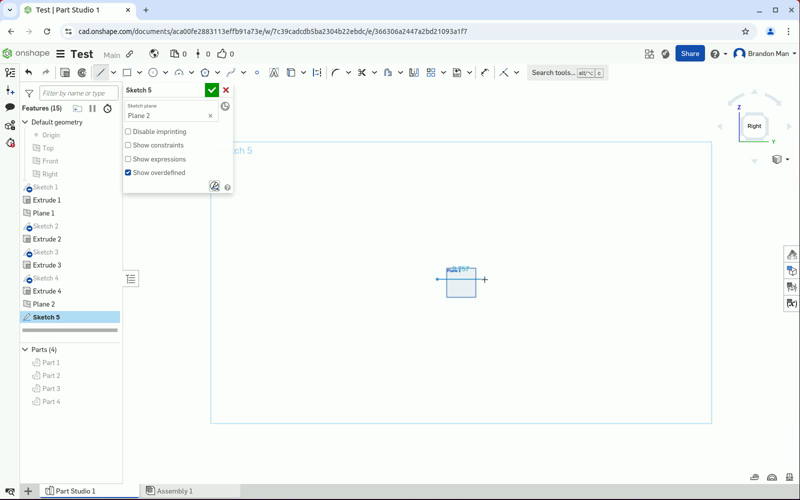
key_down(shift)
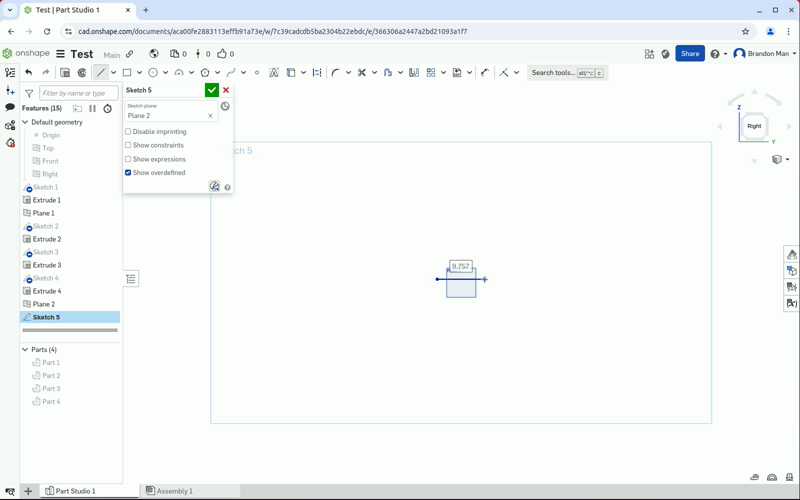
mouse_move(484, 170)
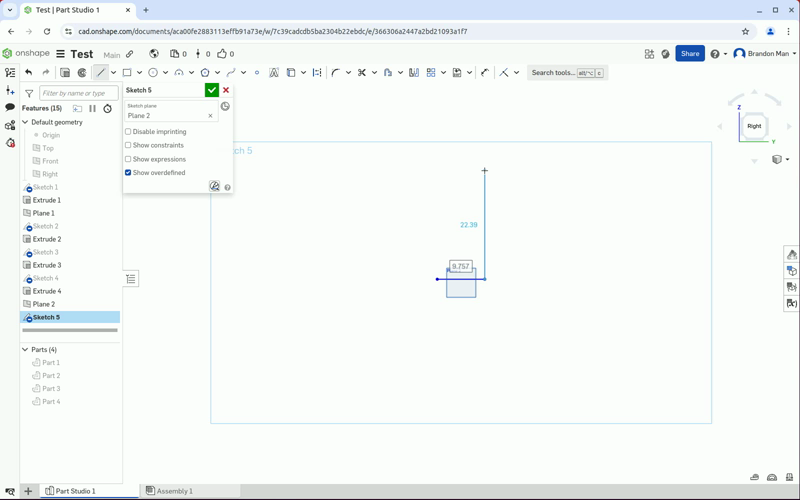
click(484, 170)
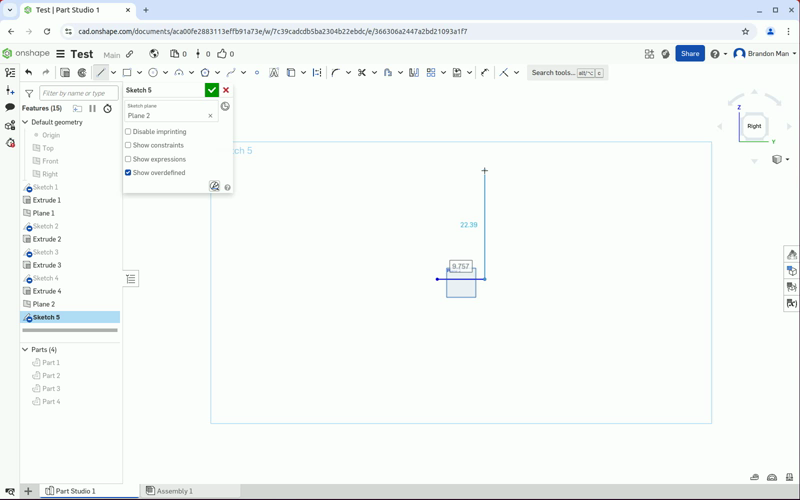
key_up(shift)
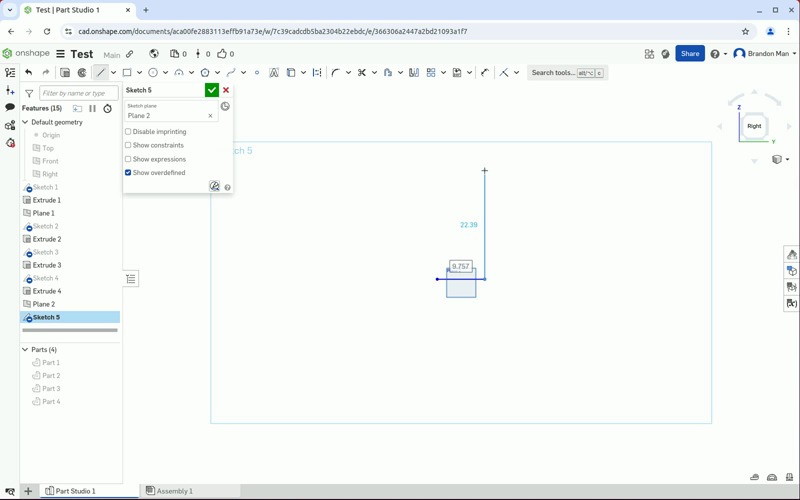
key_down(shift)
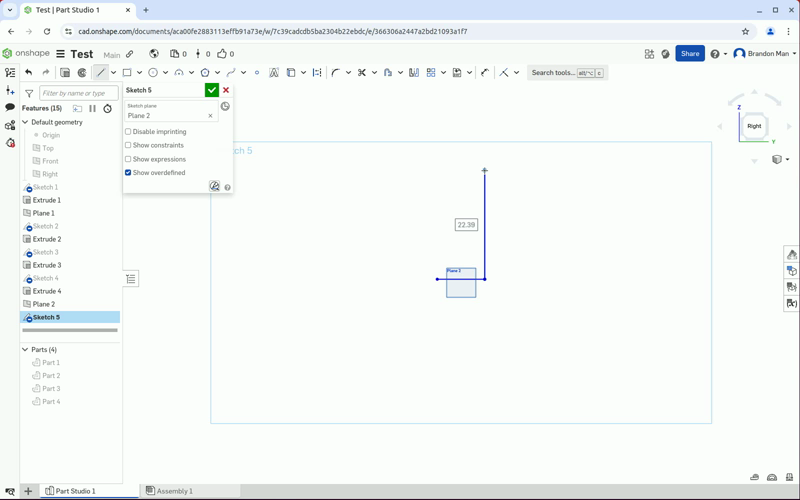
mouse_move(514, 170)
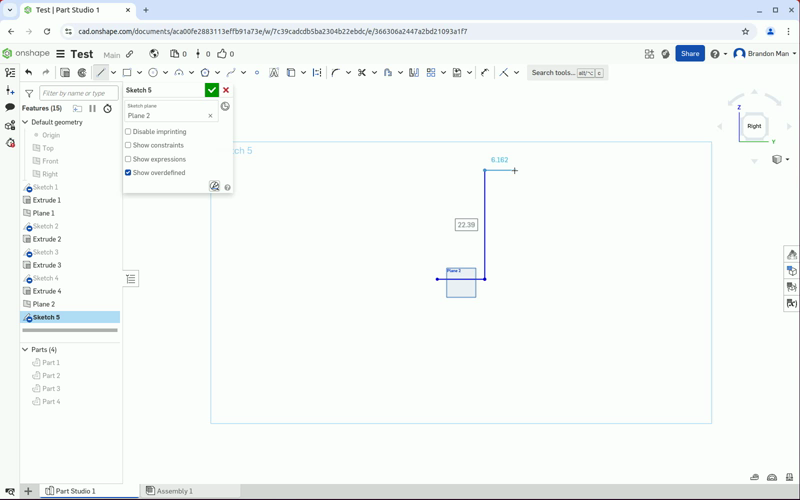
mouse_move(437, 170)
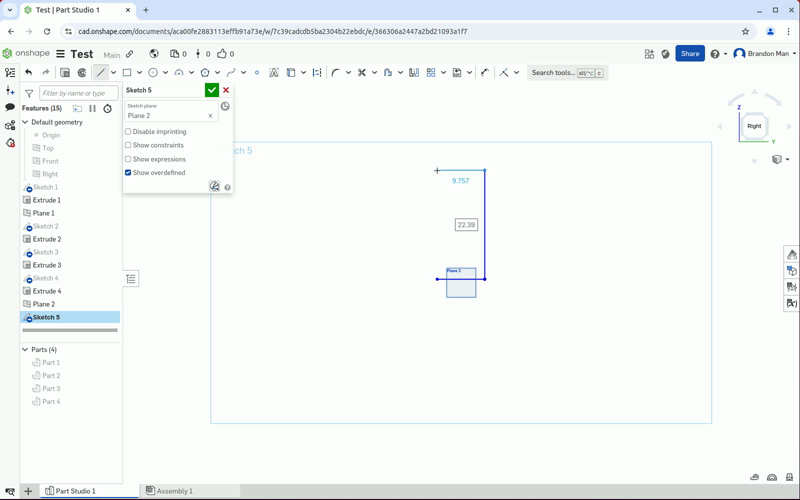
click(437, 170)
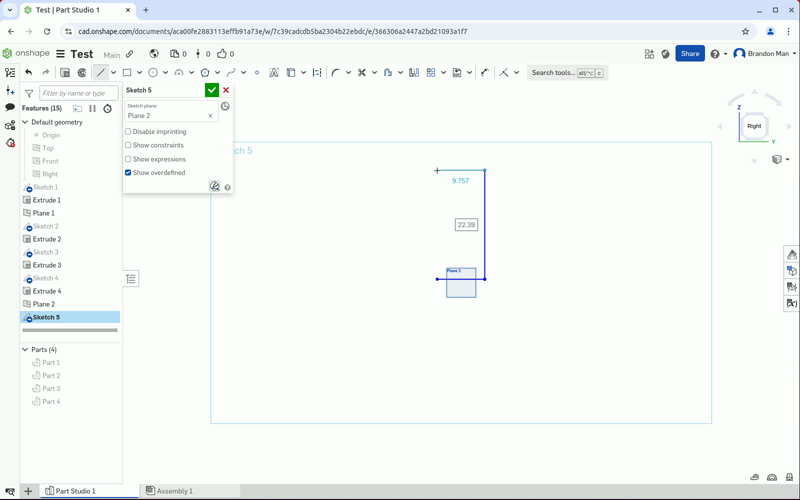
key_up(shift)
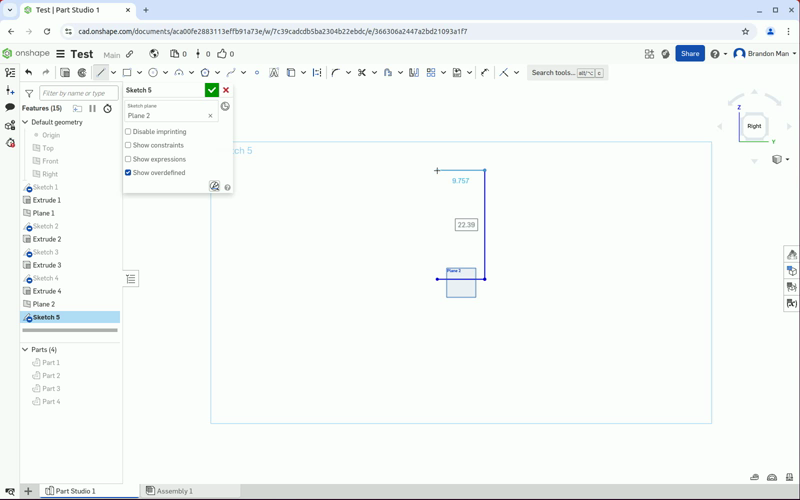
key_down(shift)
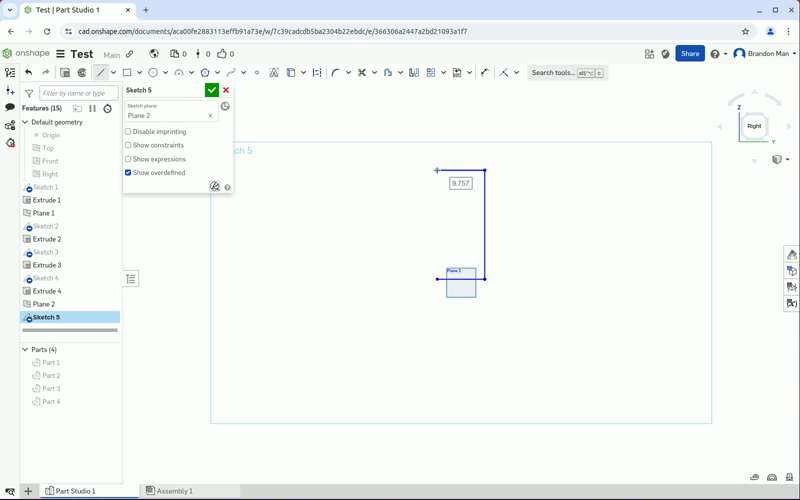
mouse_move(437, 279)
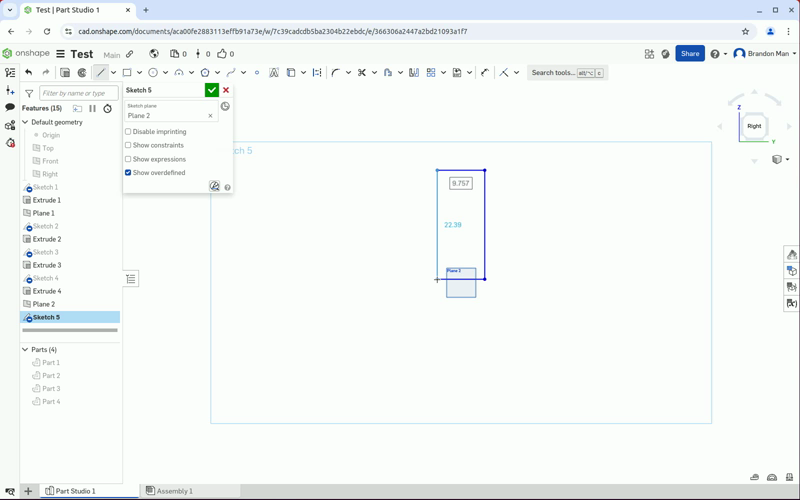
key_up(shift)
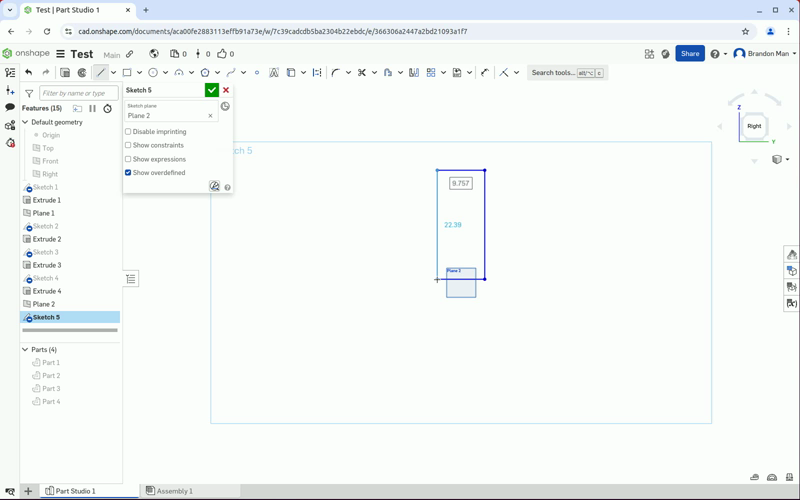
click(437, 279)
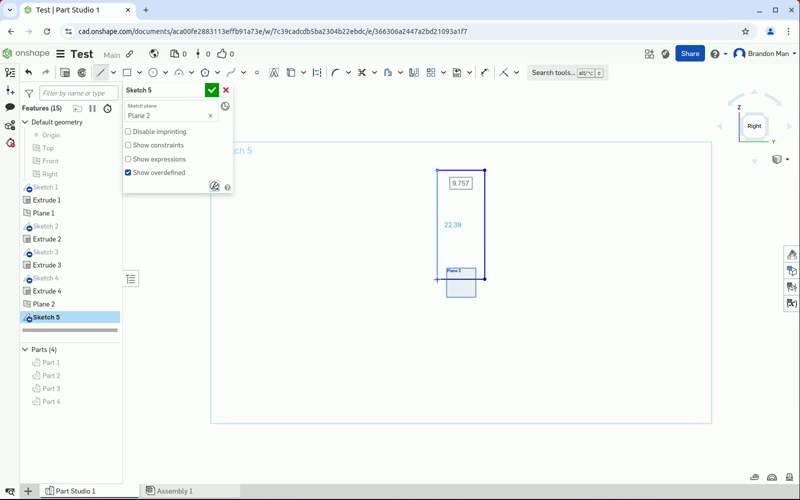
key(esc)
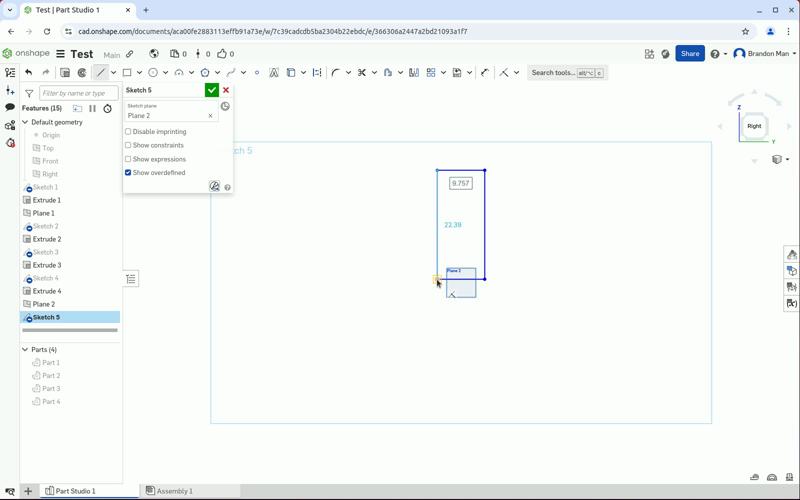
mouse_move(448, 257)
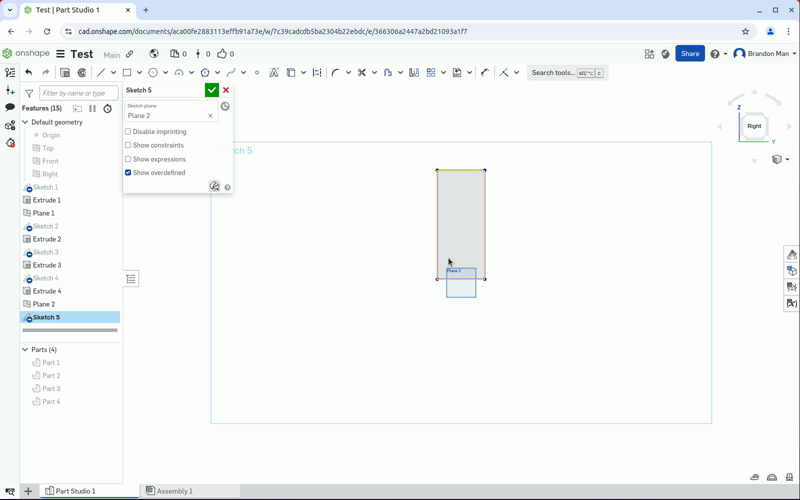
click(448, 257)
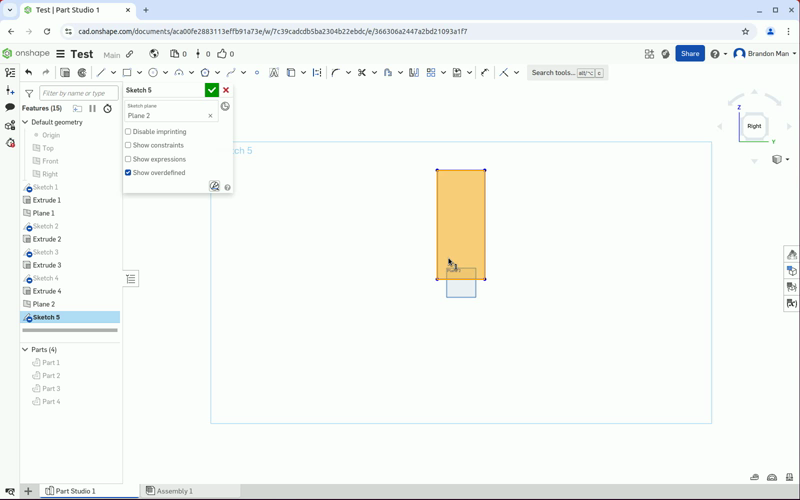
mouse_move(73, 352)
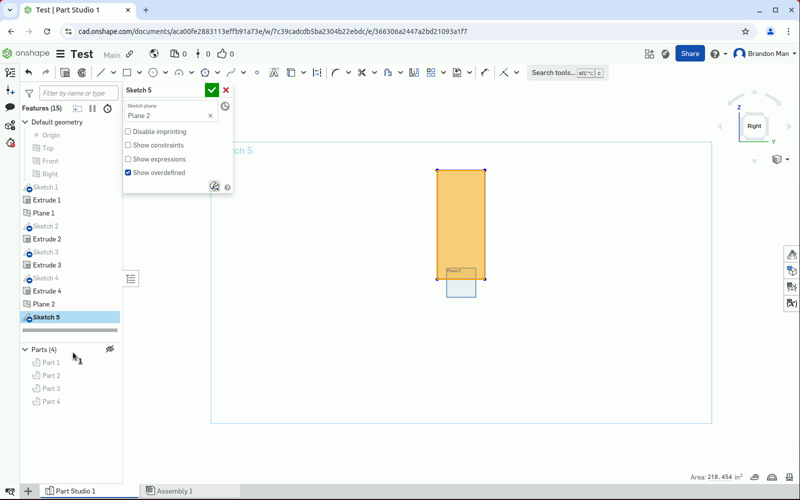
key(shift+y)
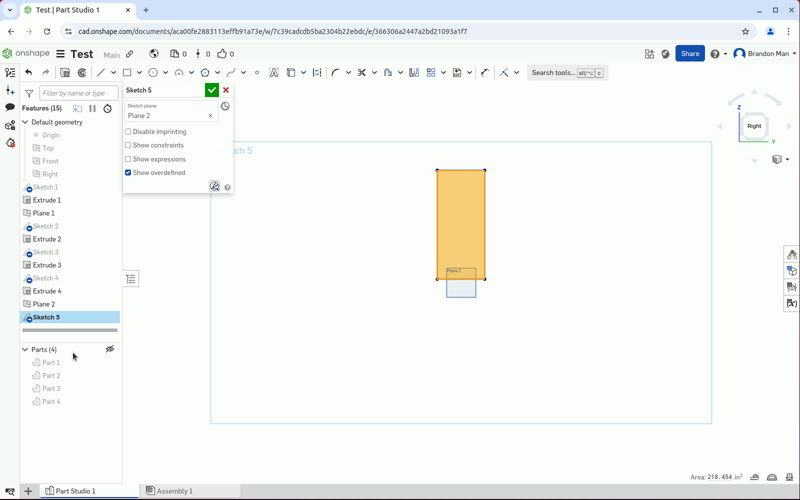
key(shift+e)
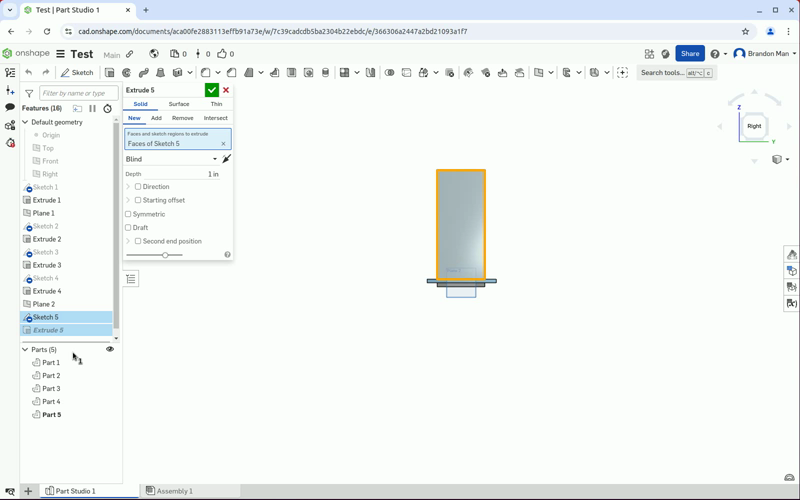
mouse_move(143, 106)
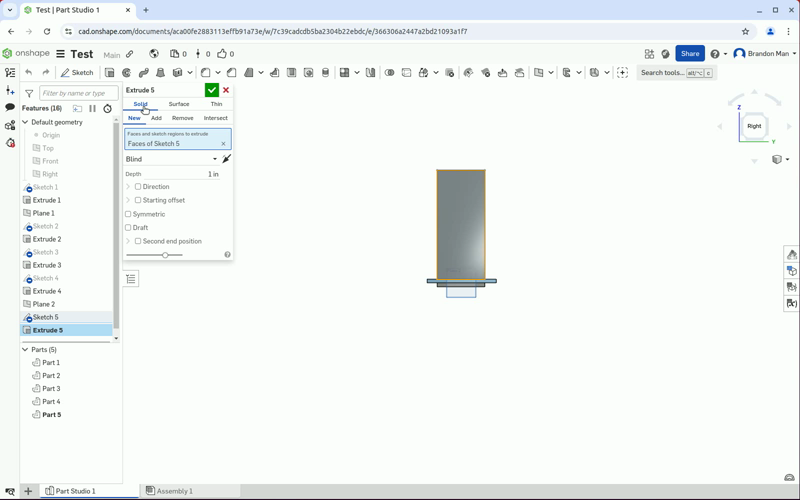
click(143, 106)
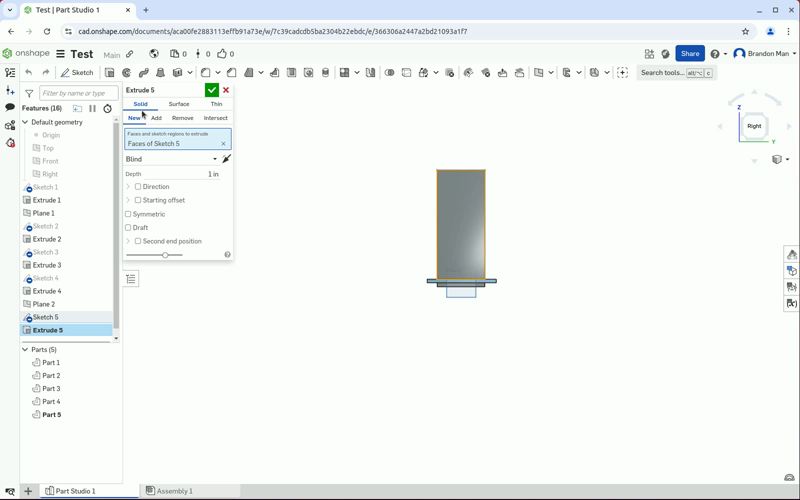
mouse_move(137, 120)
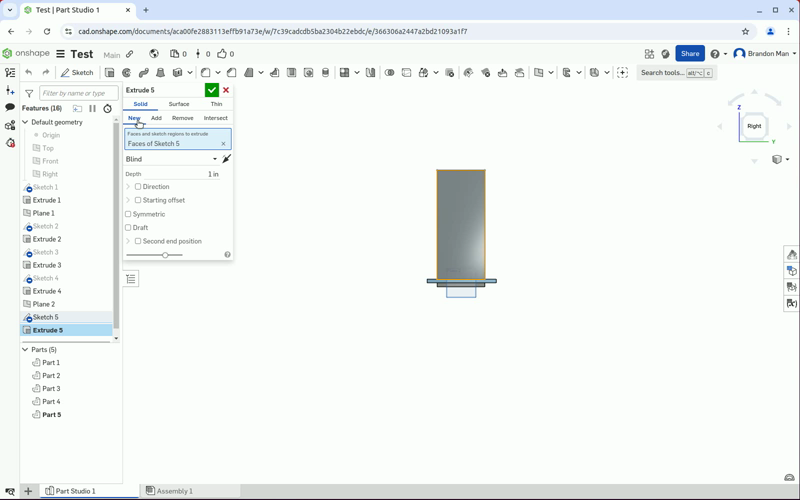
click(137, 120)
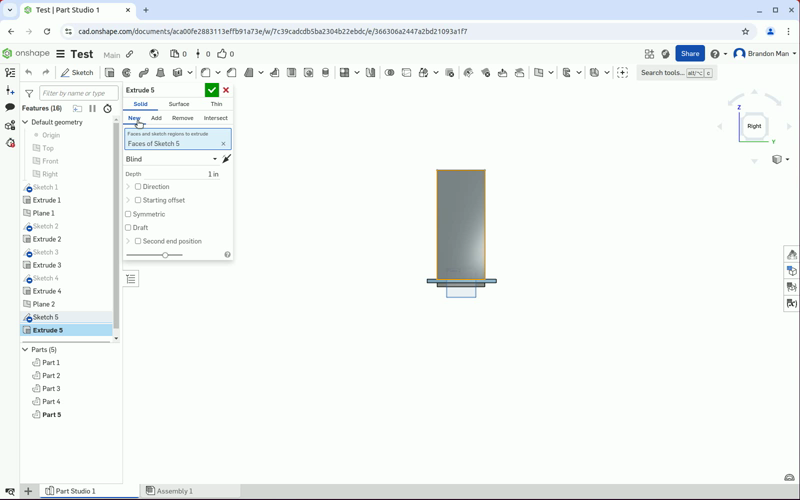
key(tab, 4)
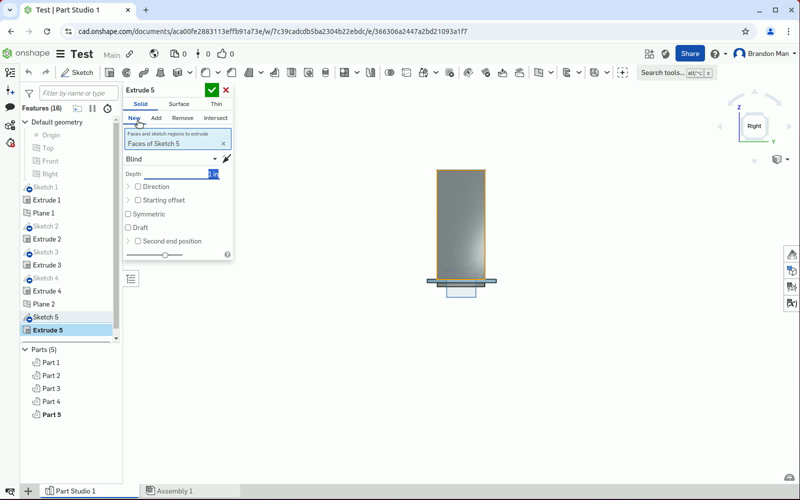
text(0.722)
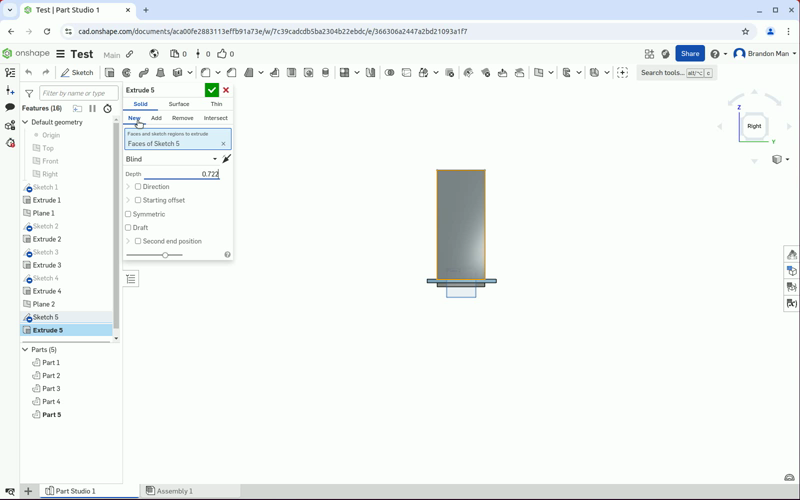
key(enter)
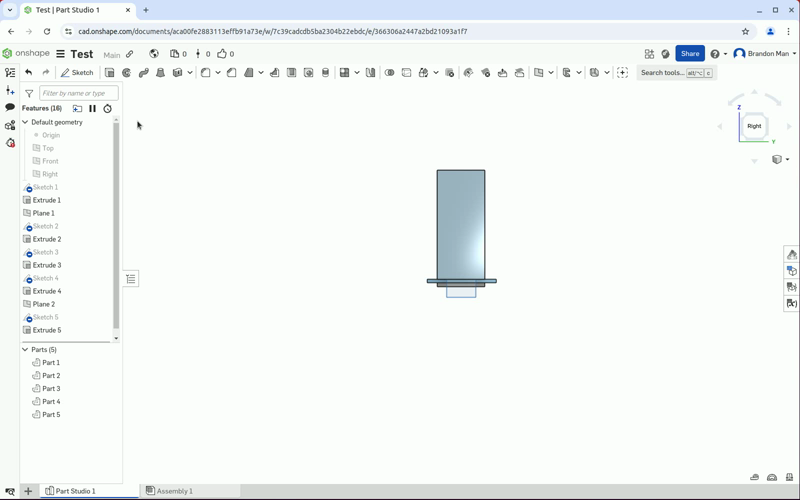
key(shift+h)
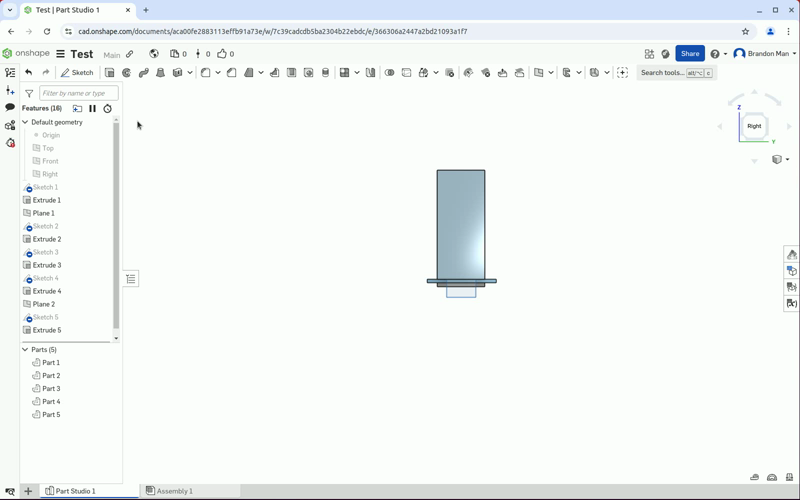
key(shift+h)
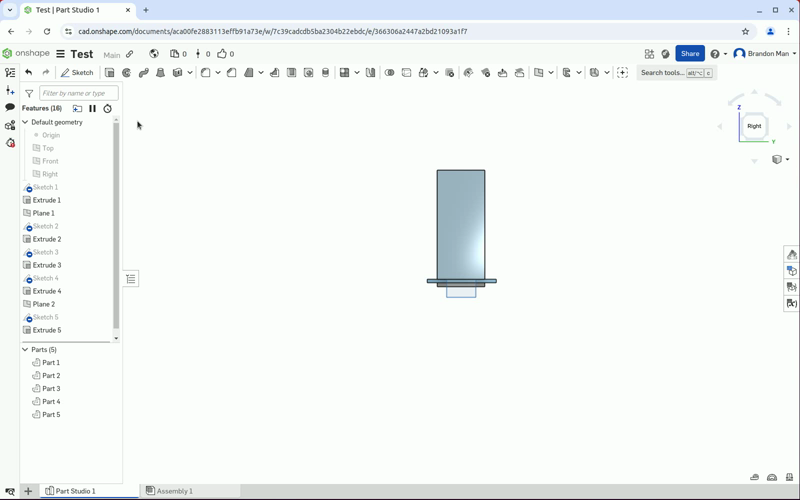
mouse_move(69, 189)
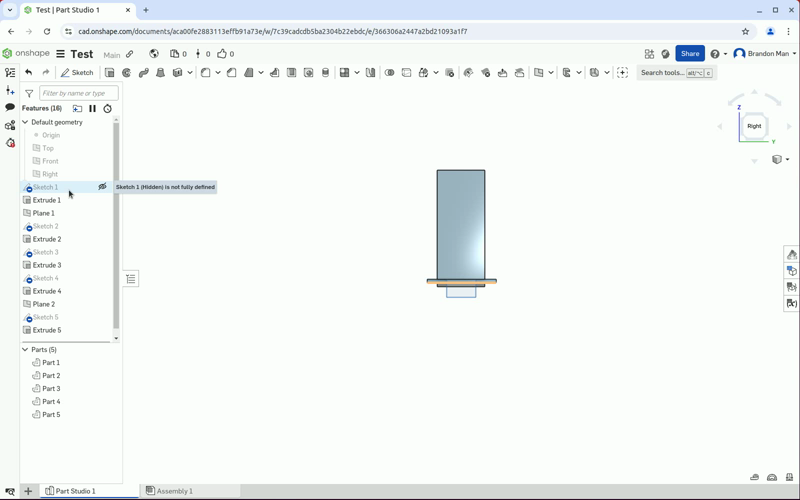
click(69, 189)
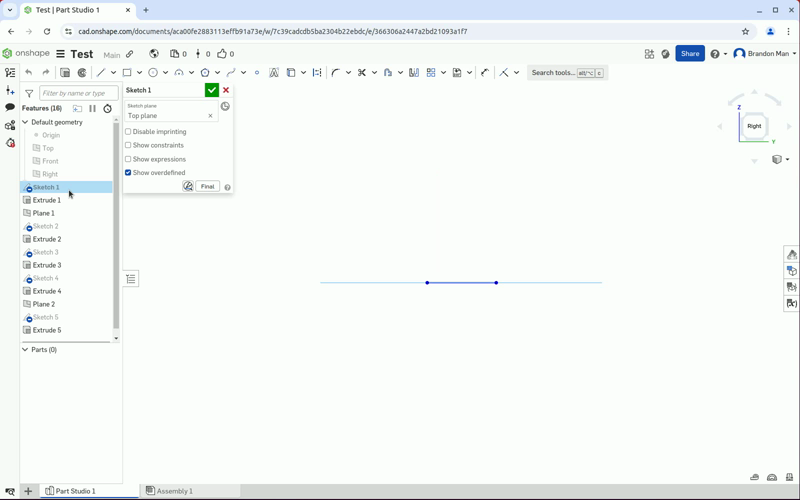
mouse_move(229, 92)
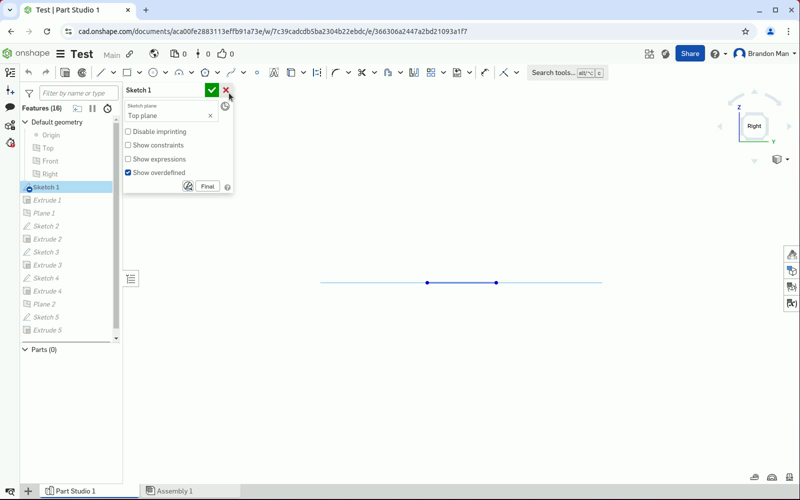
click(229, 92)
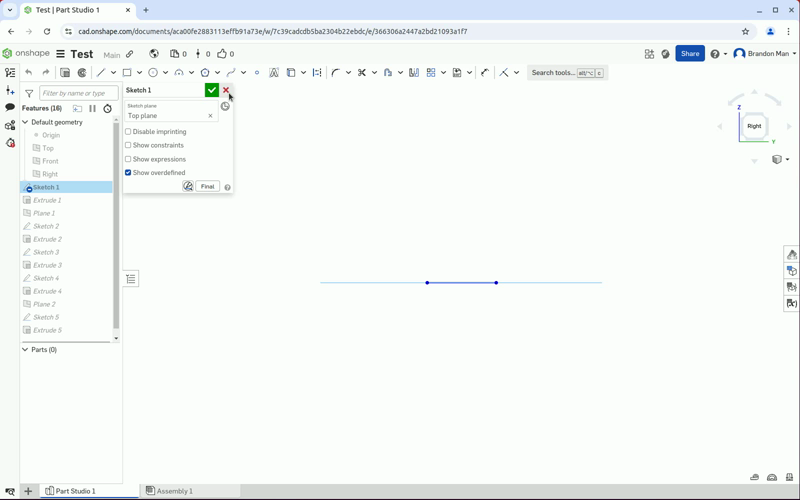
key(shift+s)
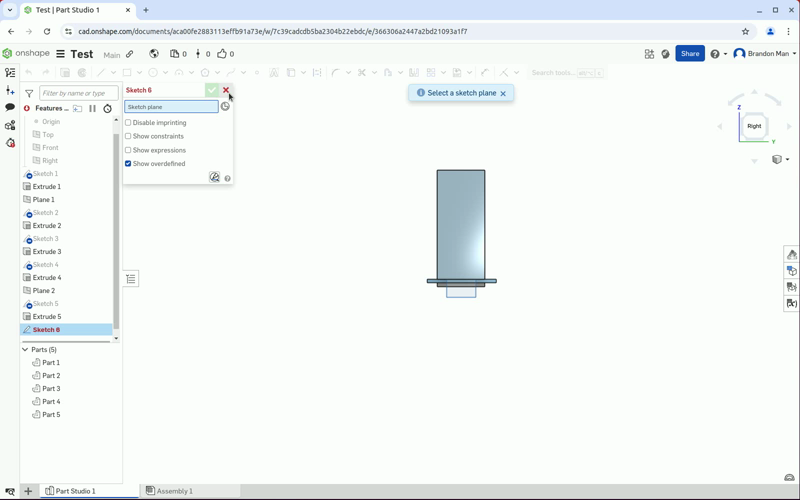
mouse_move(69, 293)
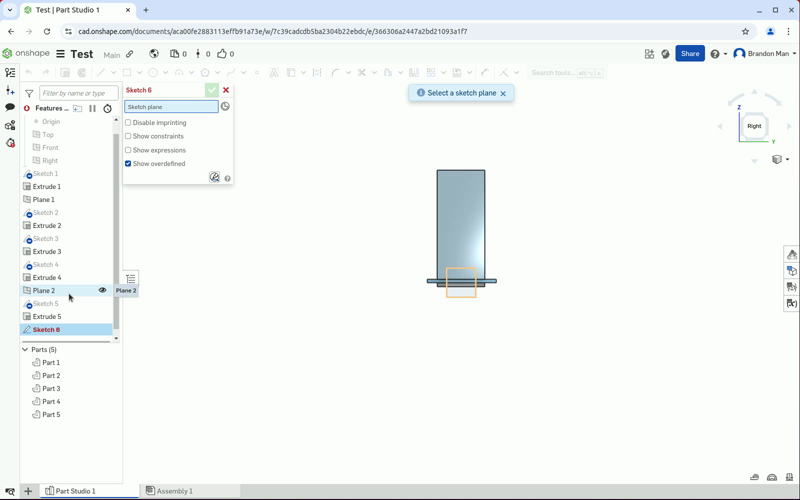
click(69, 293)
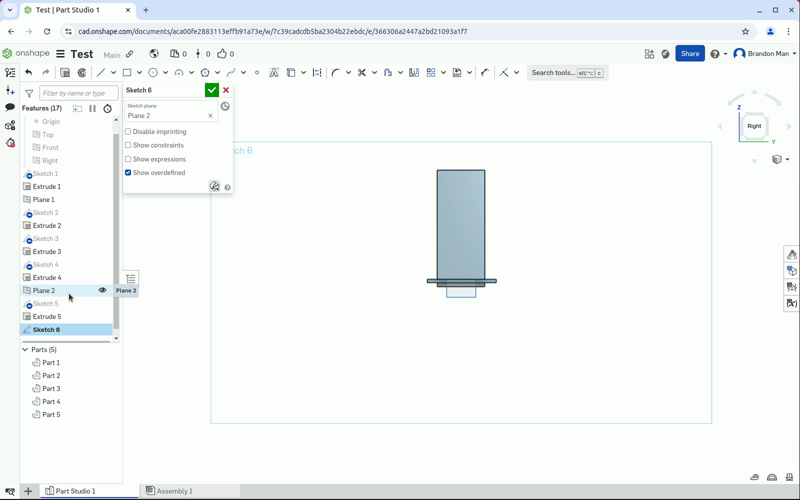
mouse_move(73, 352)
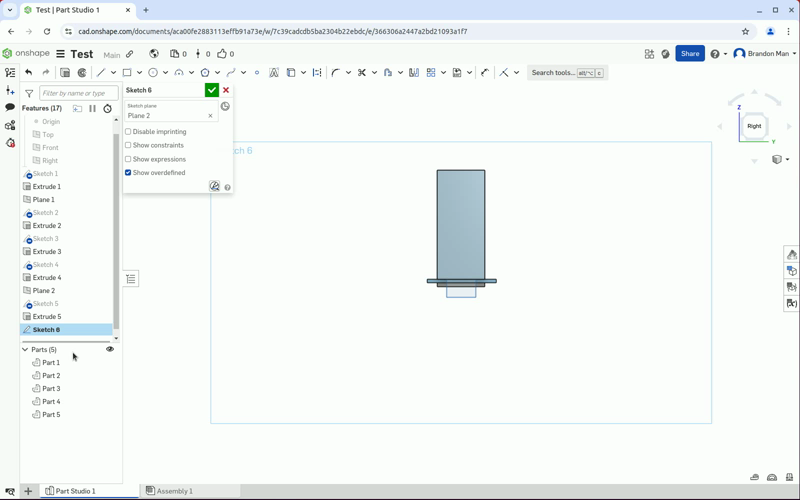
key(y)
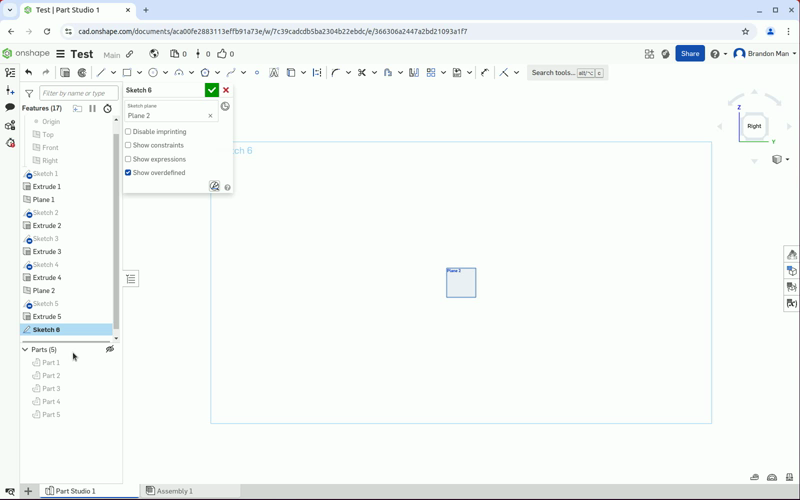
key(l)
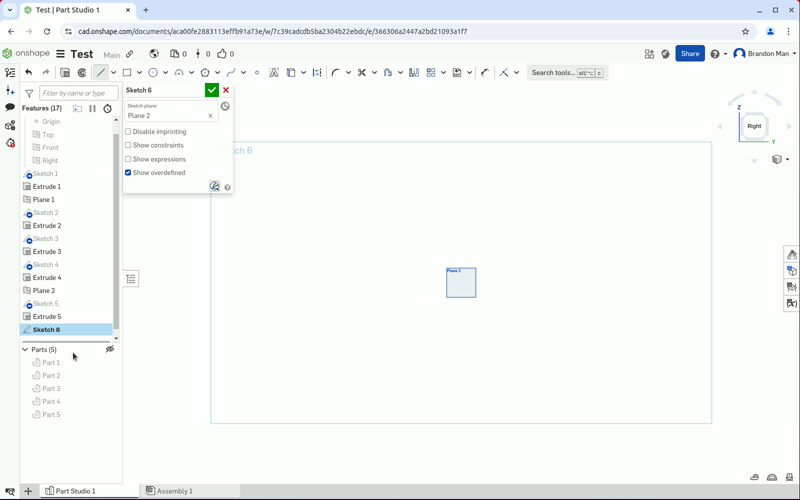
key_down(shift)
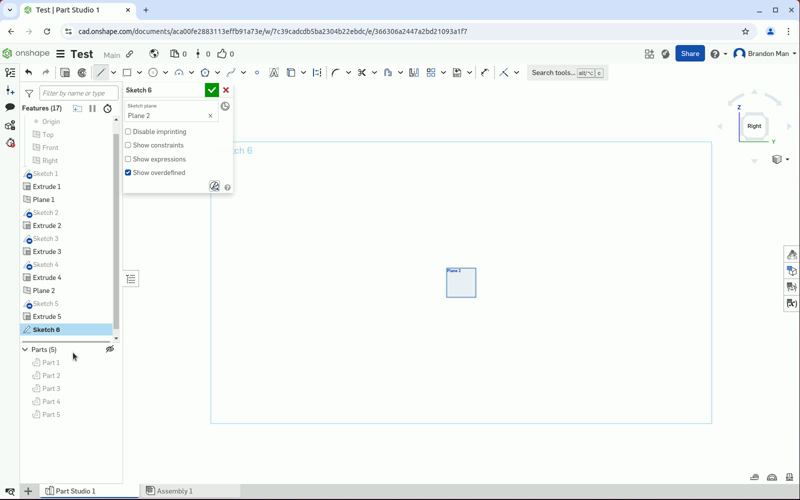
mouse_move(437, 282)
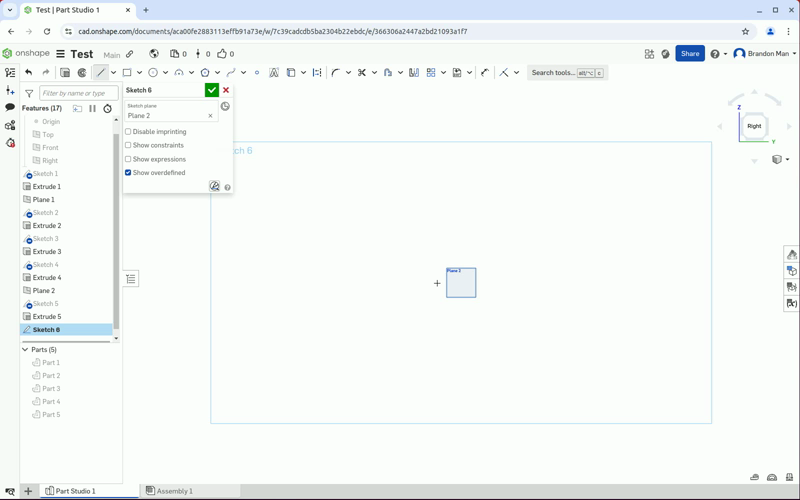
click(437, 282)
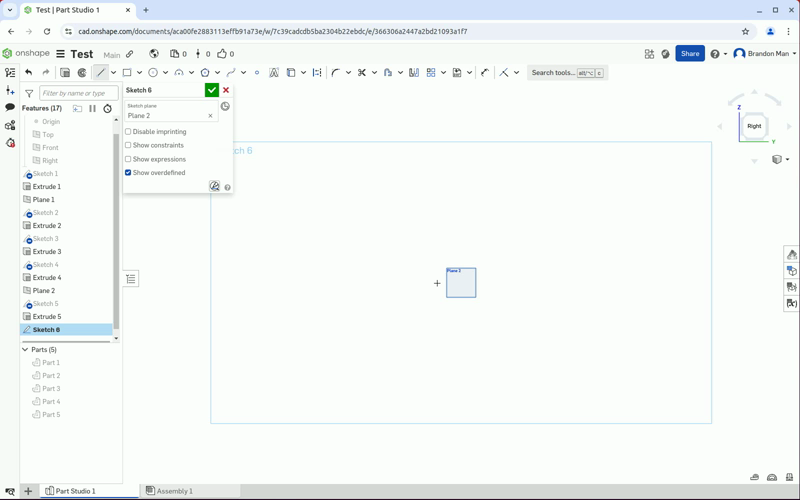
key_up(shift)
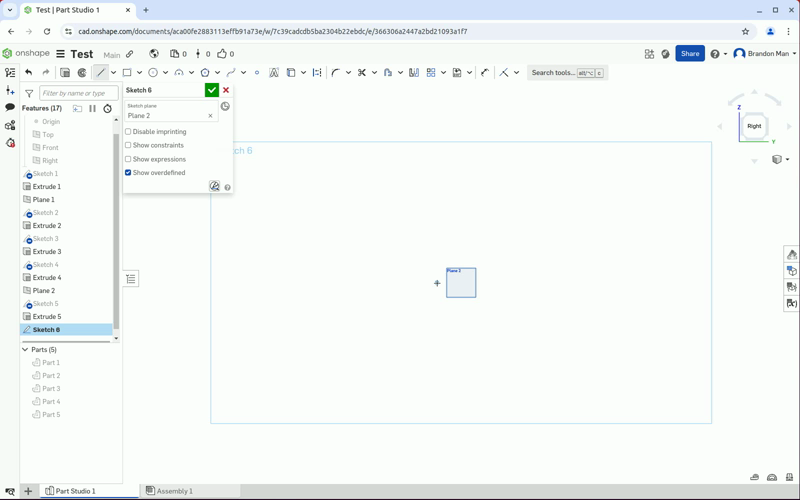
key_down(shift)
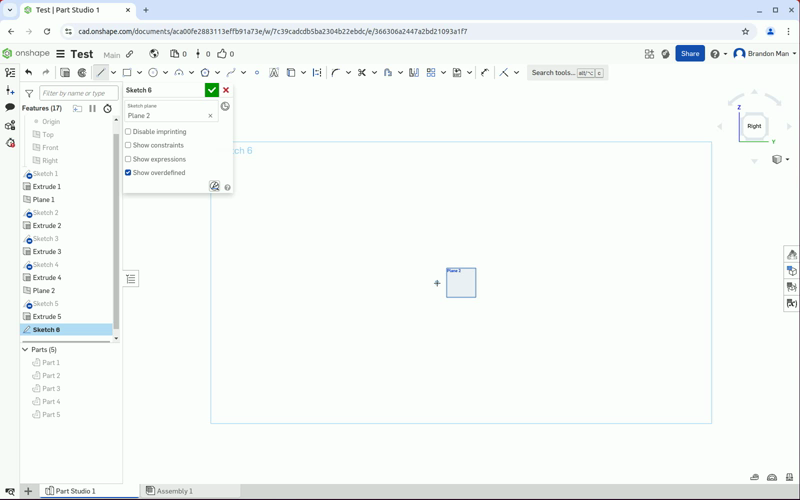
mouse_move(467, 282)
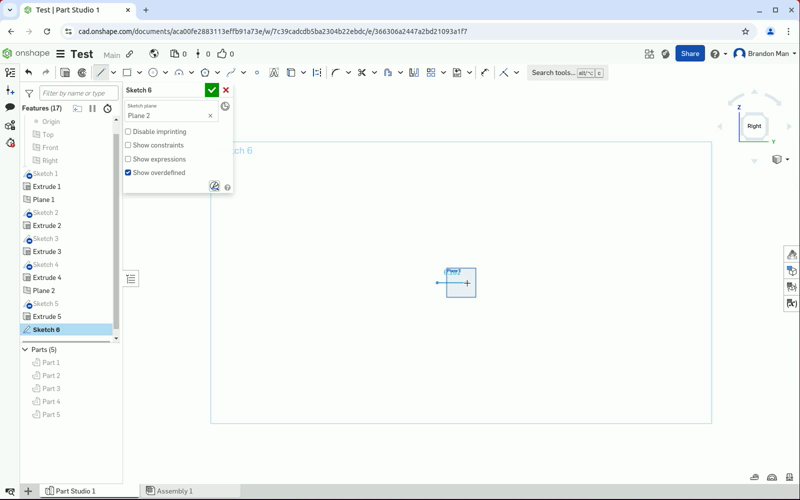
mouse_move(484, 282)
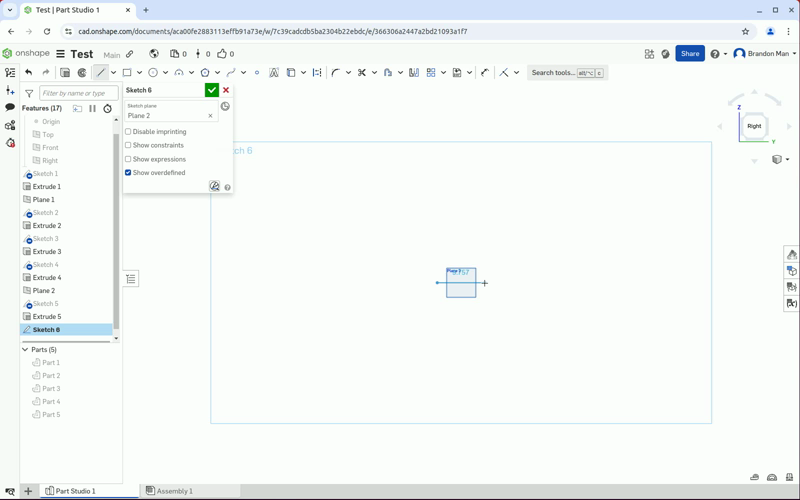
click(484, 282)
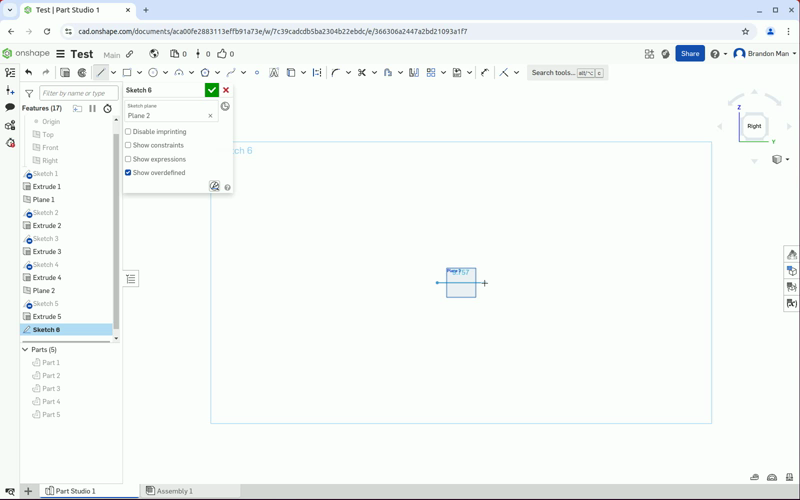
key_up(shift)
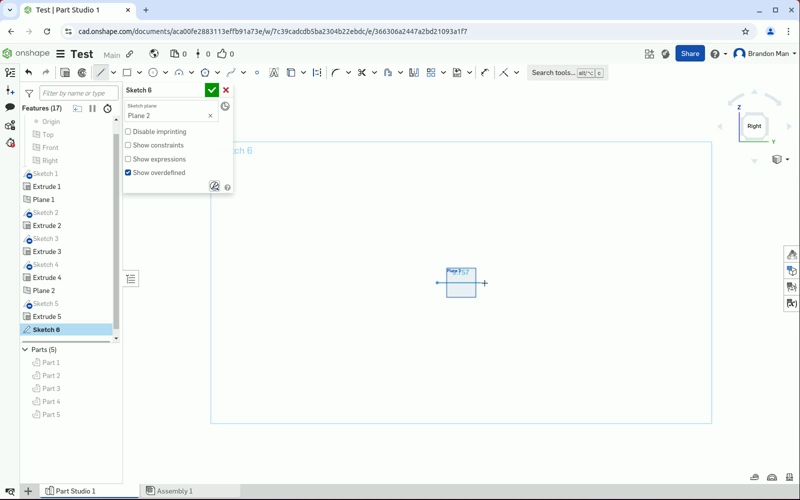
key_down(shift)
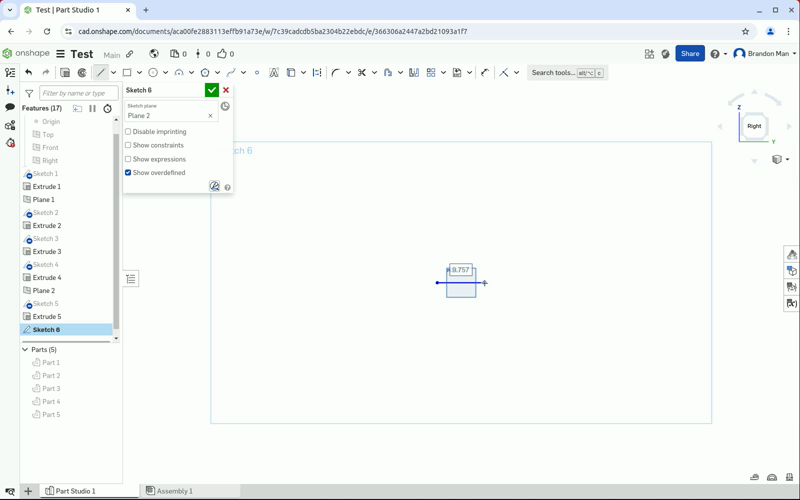
mouse_move(514, 282)
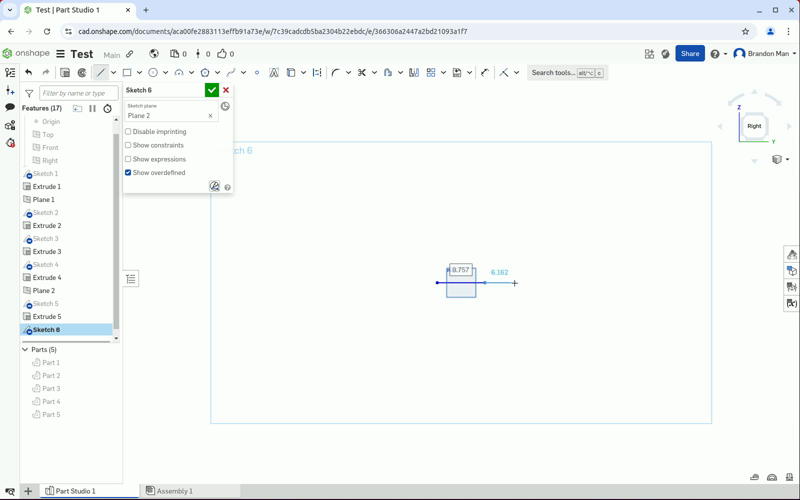
mouse_move(484, 279)
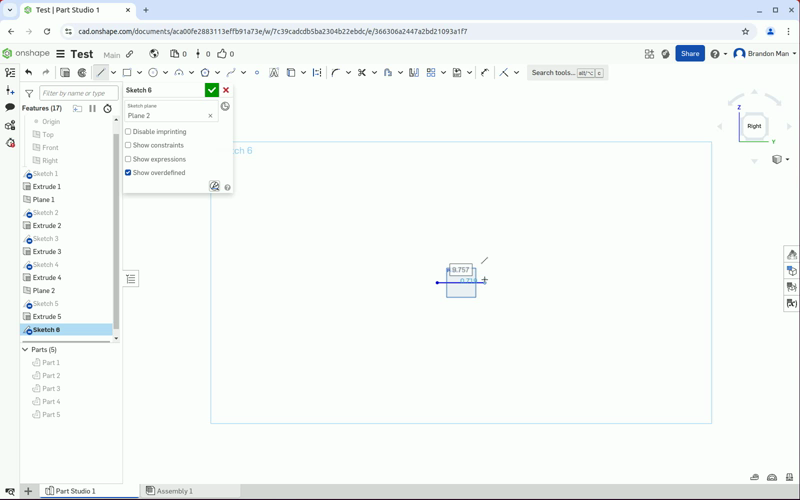
scroll(6)
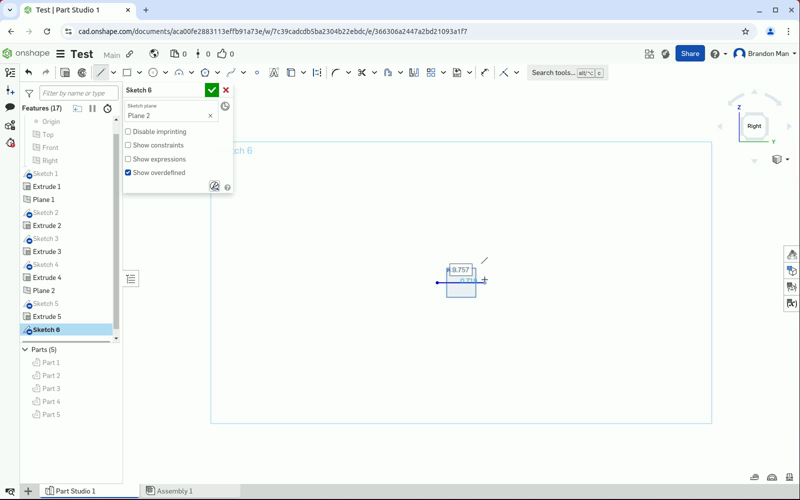
scroll(6)
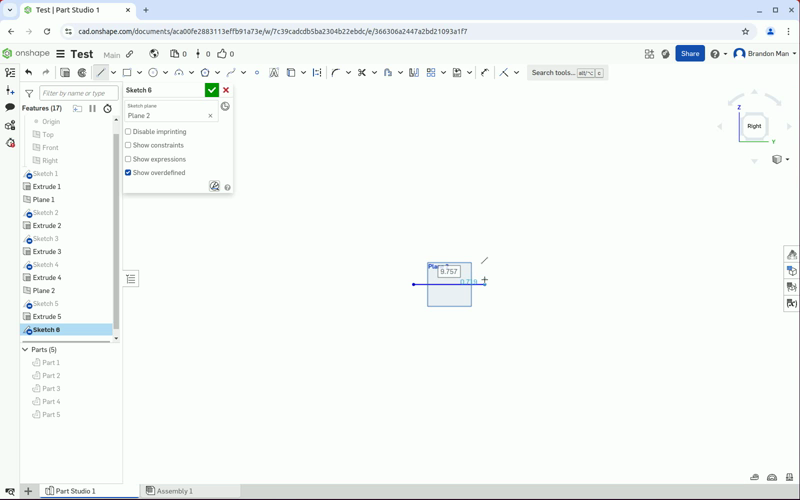
scroll(6)
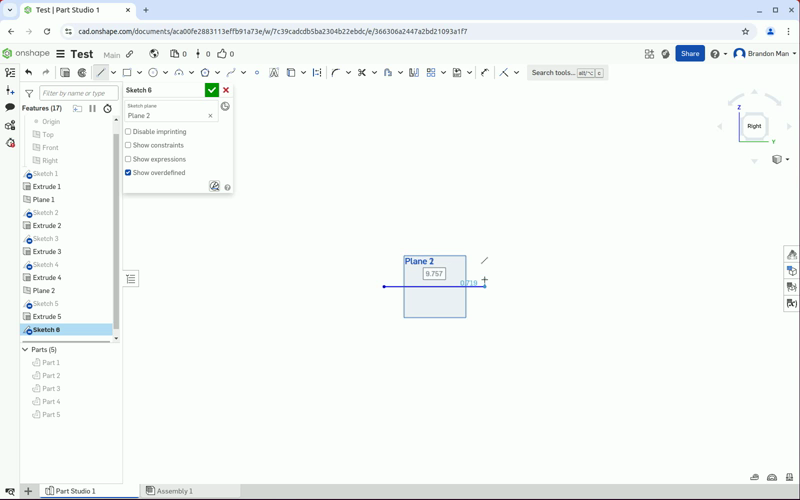
scroll(6)
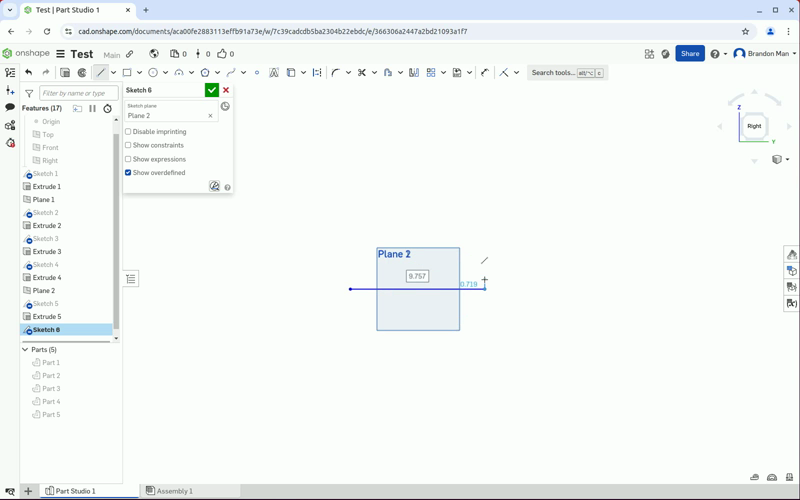
scroll(6)
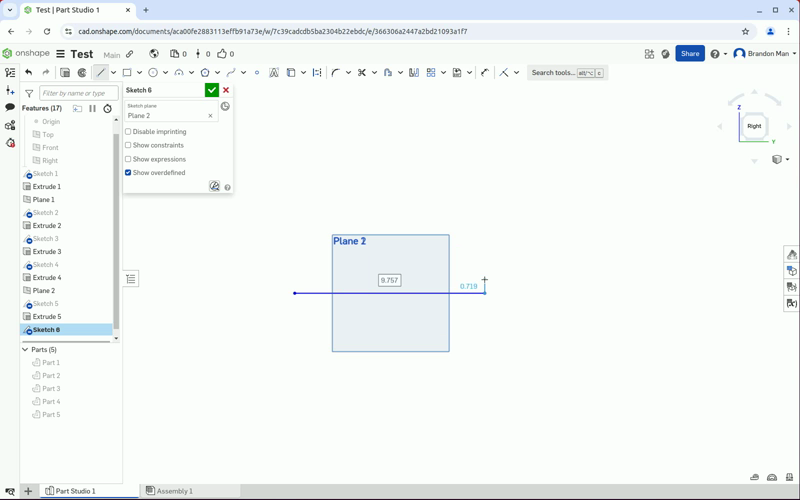
scroll(6)
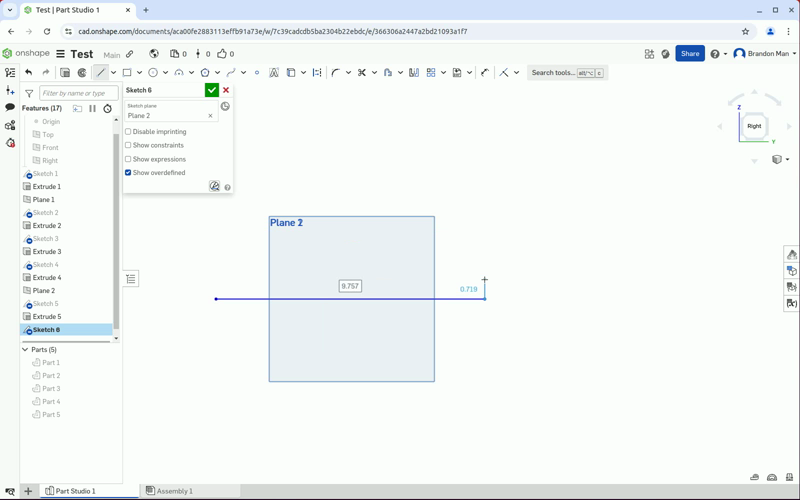
scroll(6)
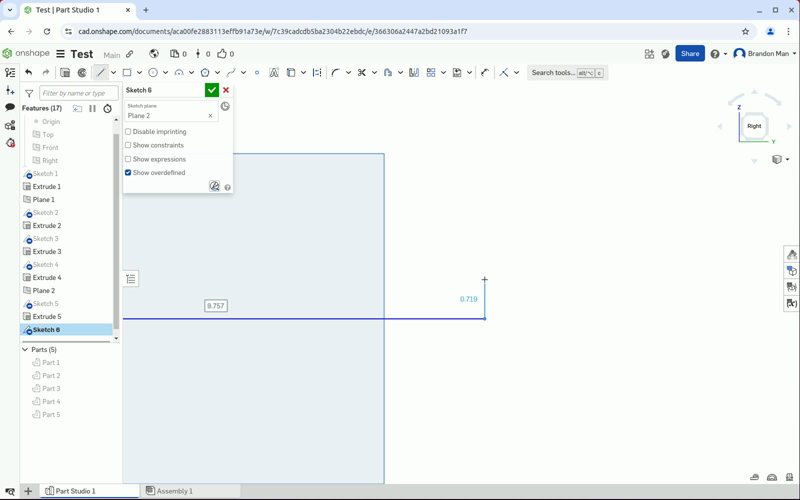
click(484, 279)
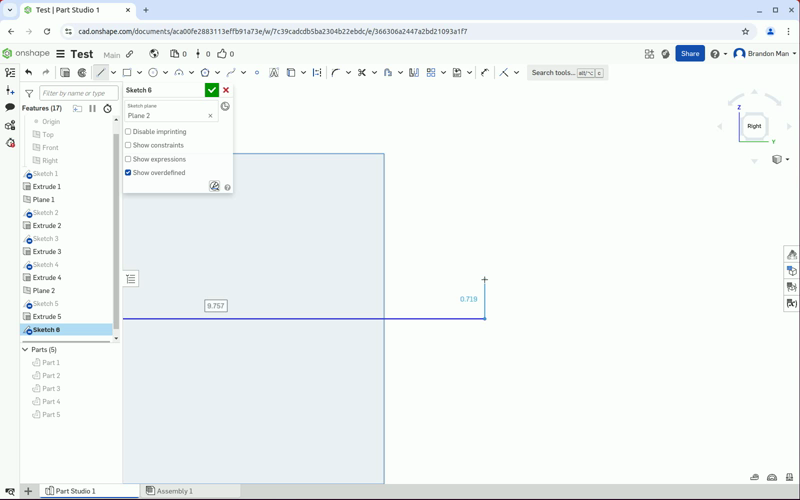
scroll(-6)
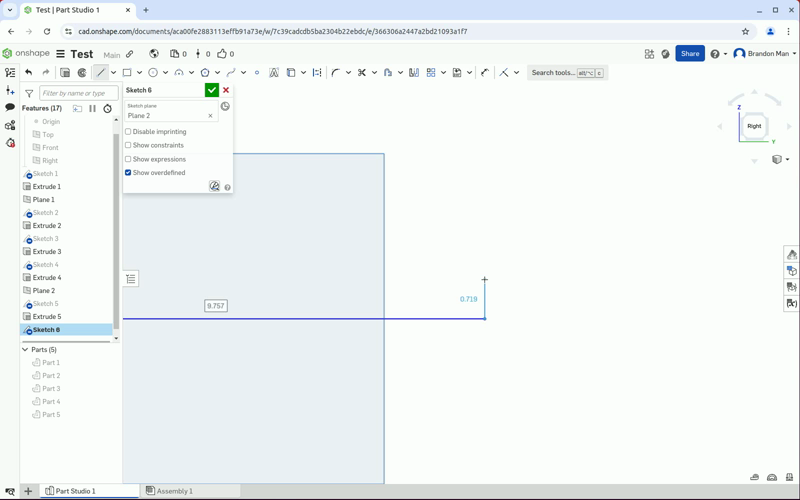
scroll(-6)
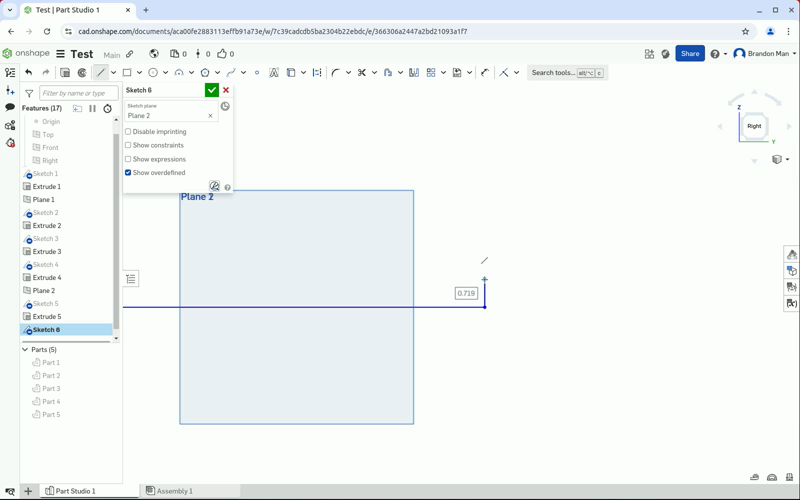
scroll(-6)
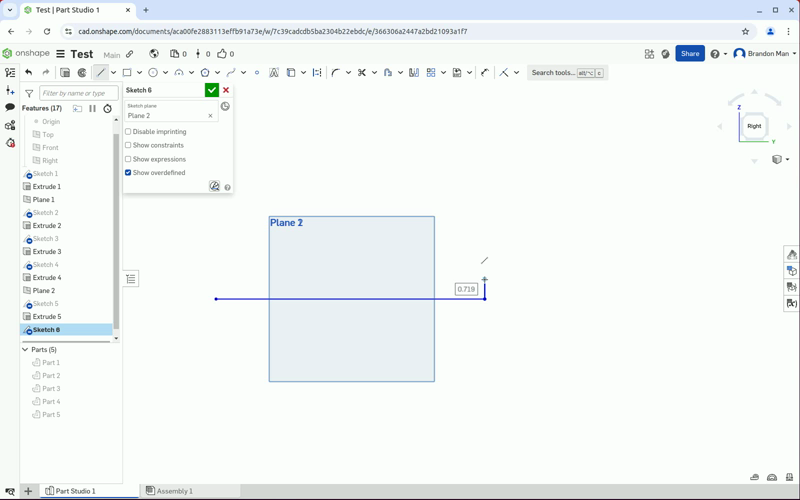
scroll(-6)
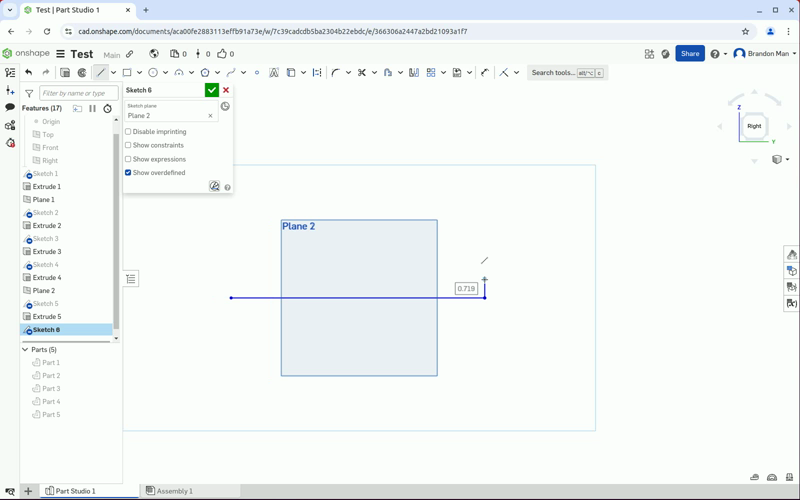
scroll(-6)
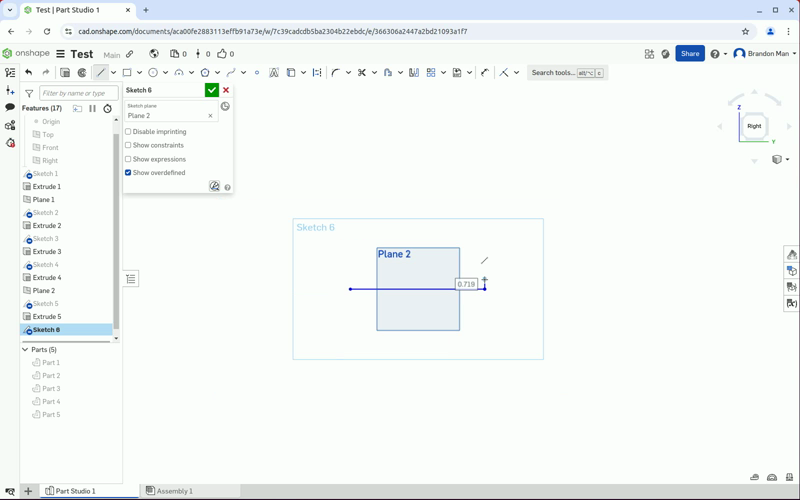
scroll(-6)
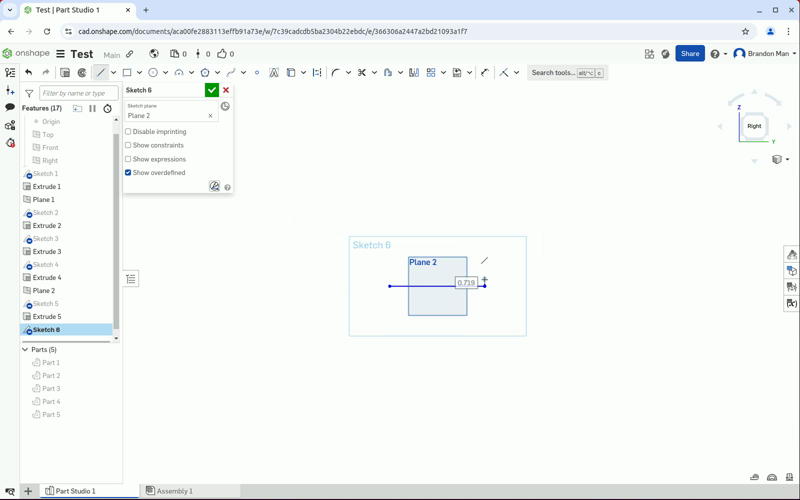
scroll(-6)
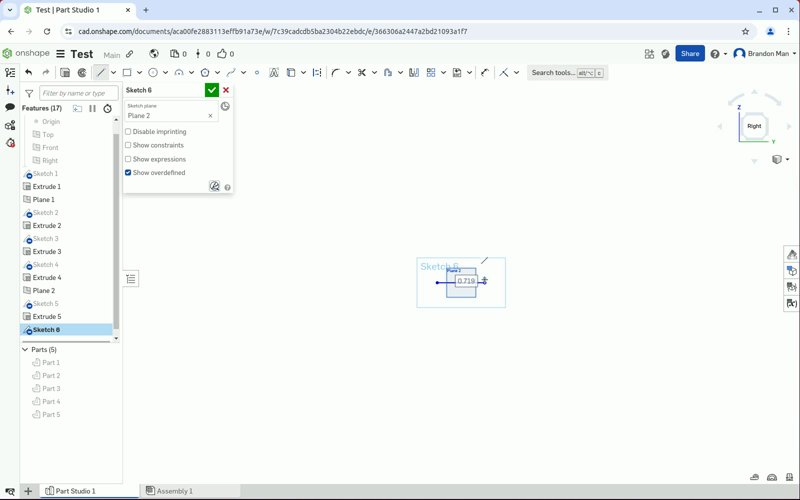
key_up(shift)
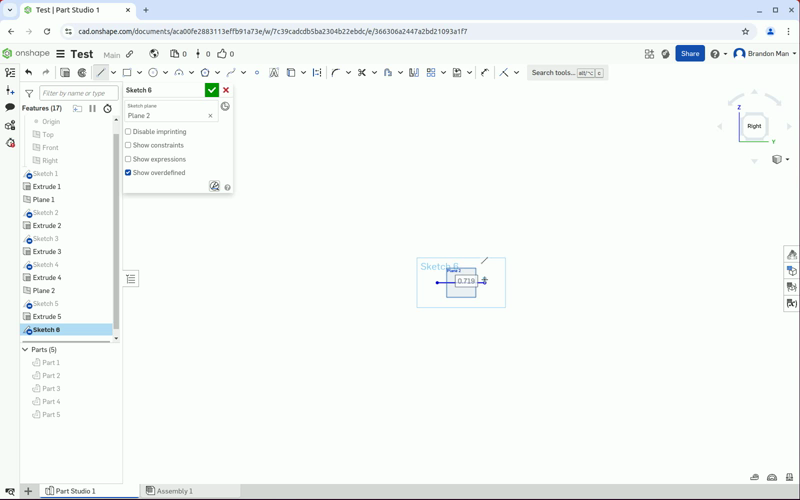
key_down(shift)
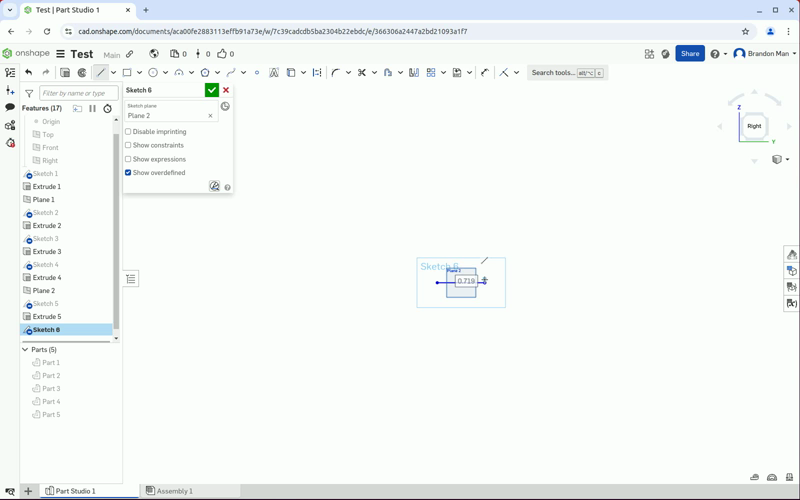
mouse_move(514, 279)
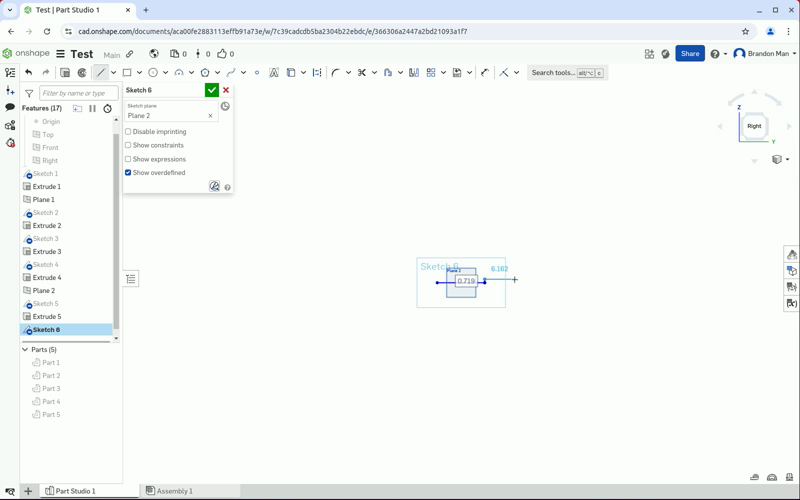
mouse_move(437, 279)
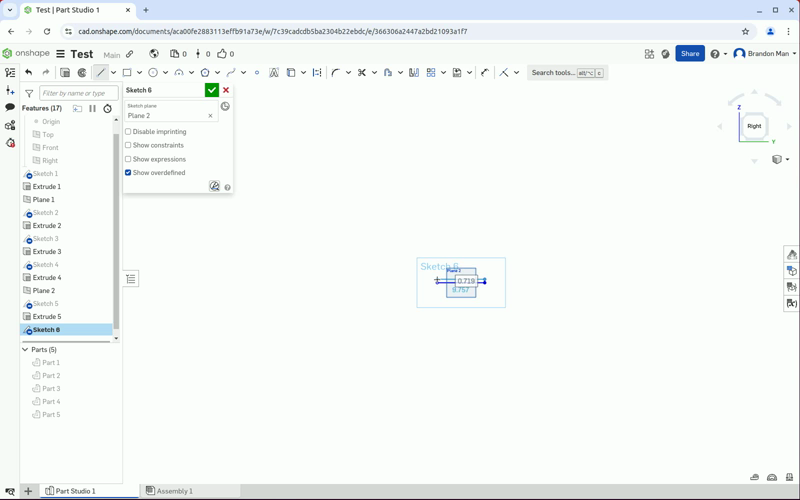
scroll(6)
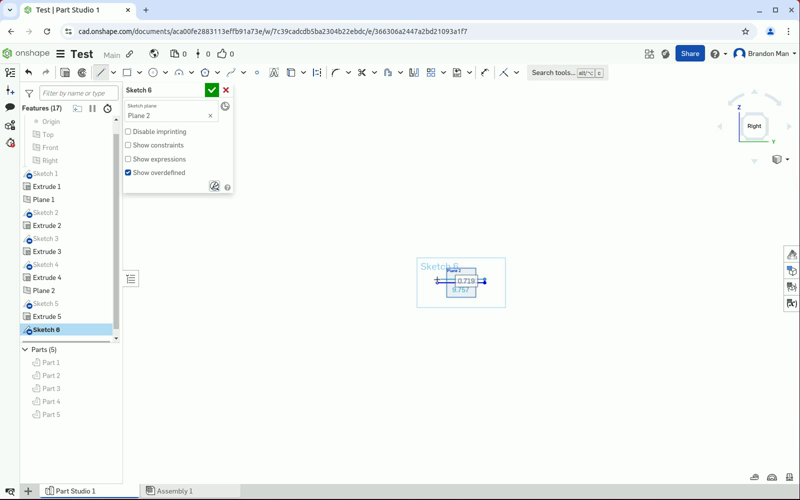
scroll(6)
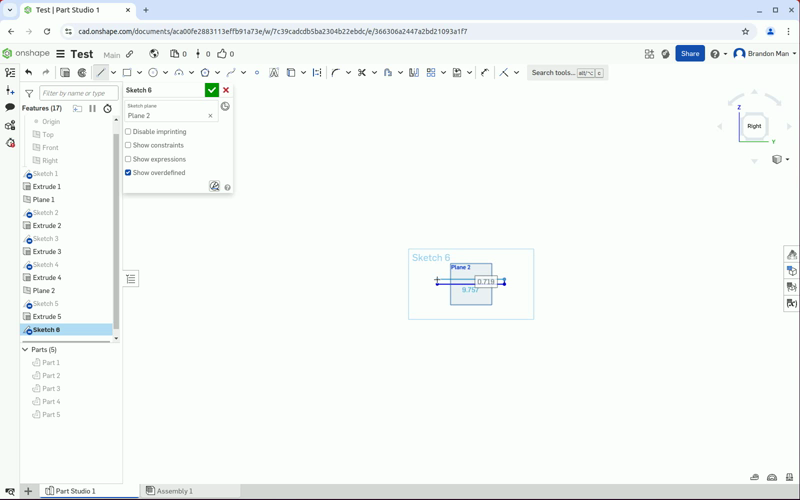
scroll(6)
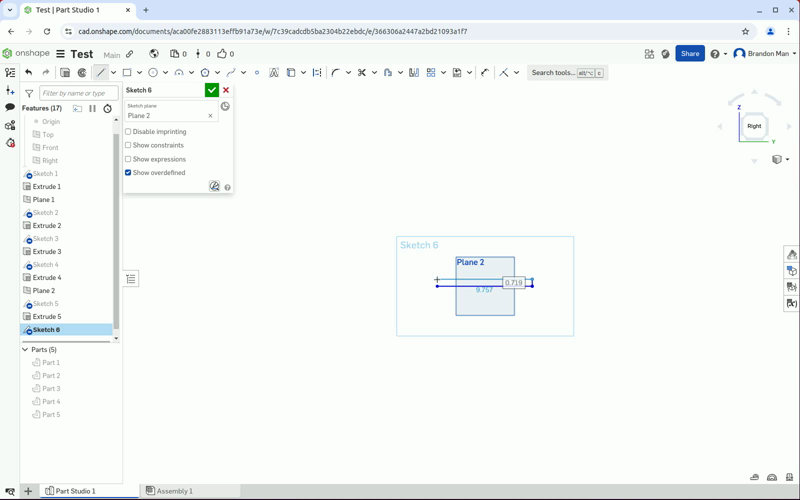
scroll(6)
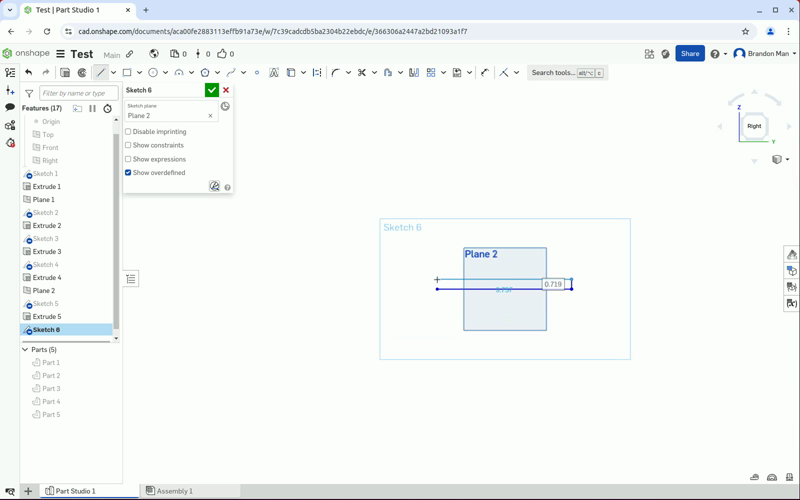
scroll(6)
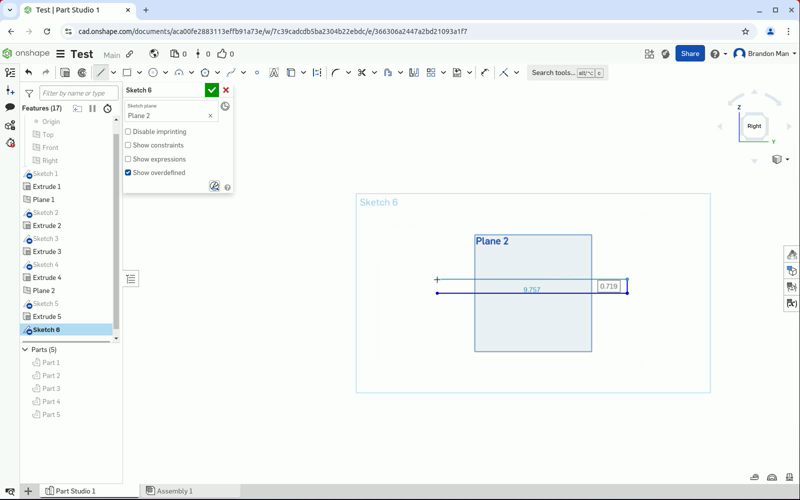
scroll(6)
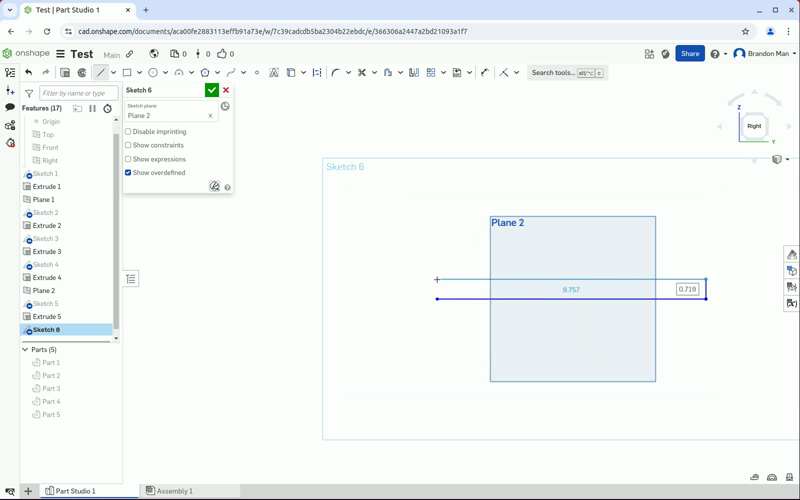
scroll(6)
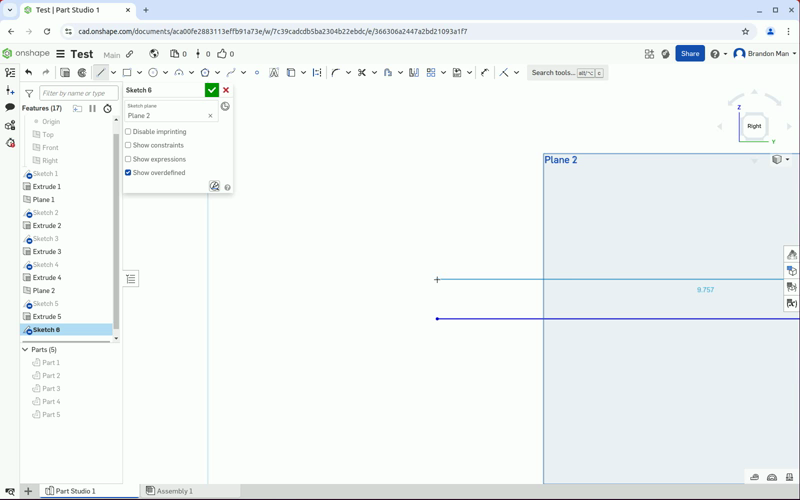
click(437, 279)
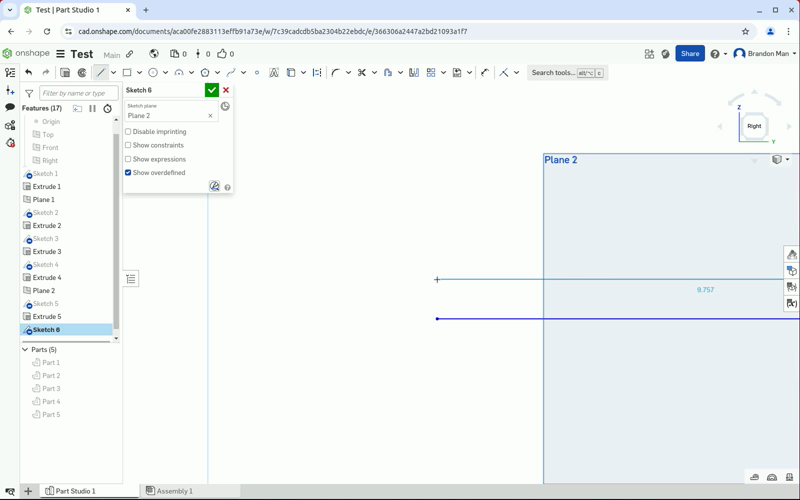
scroll(-6)
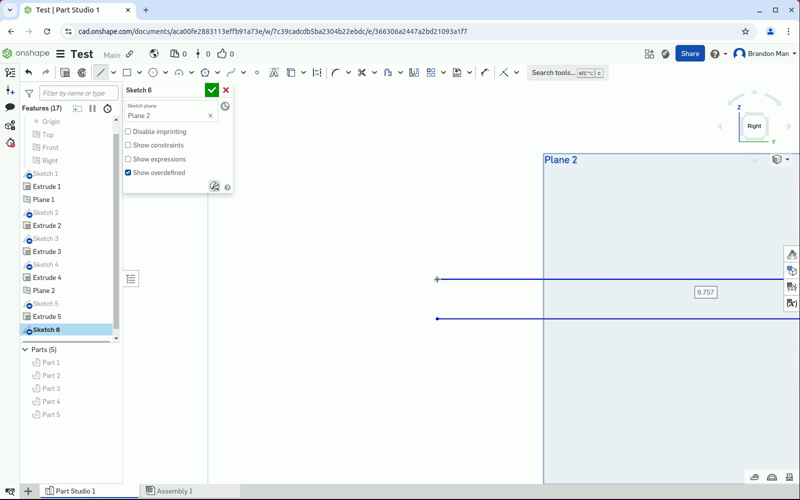
scroll(-6)
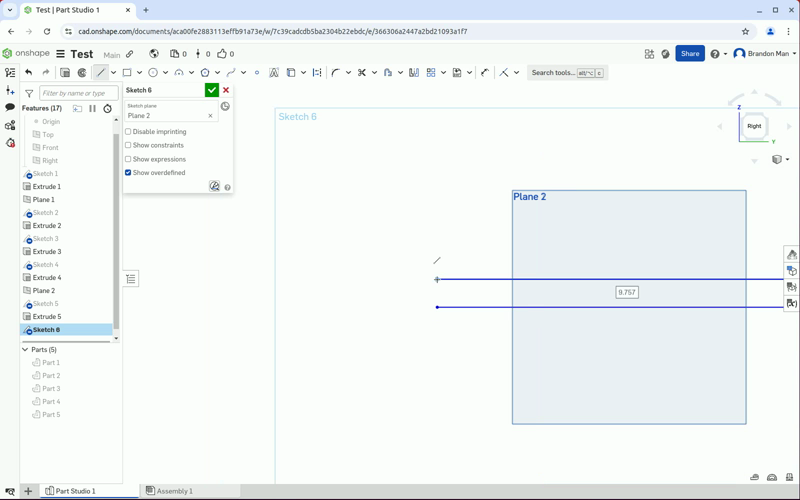
scroll(-6)
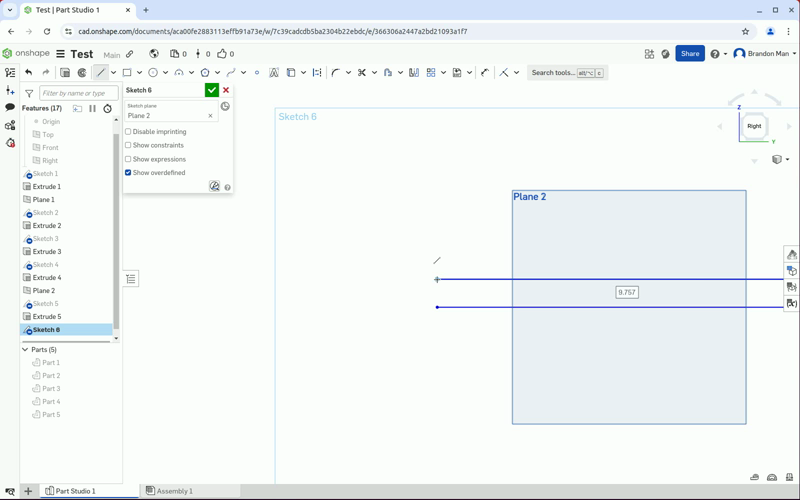
scroll(-6)
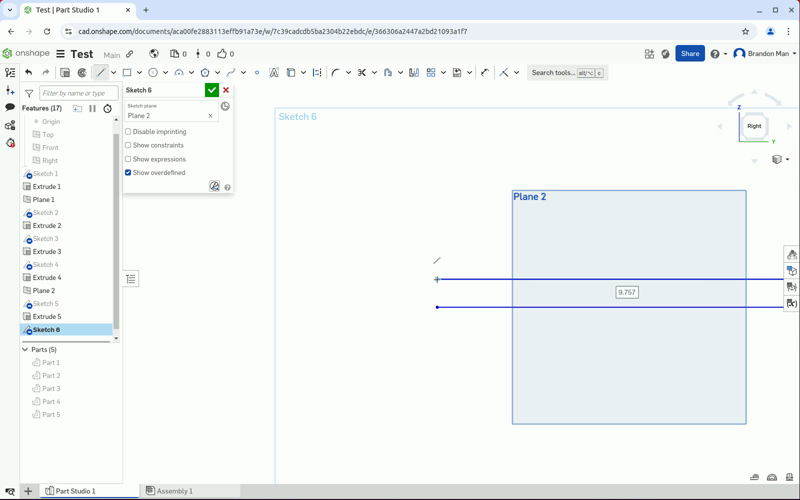
scroll(-6)
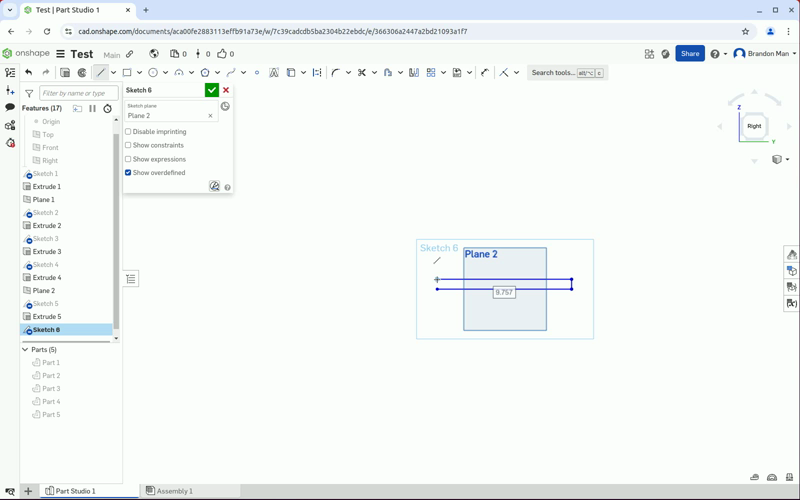
scroll(-6)
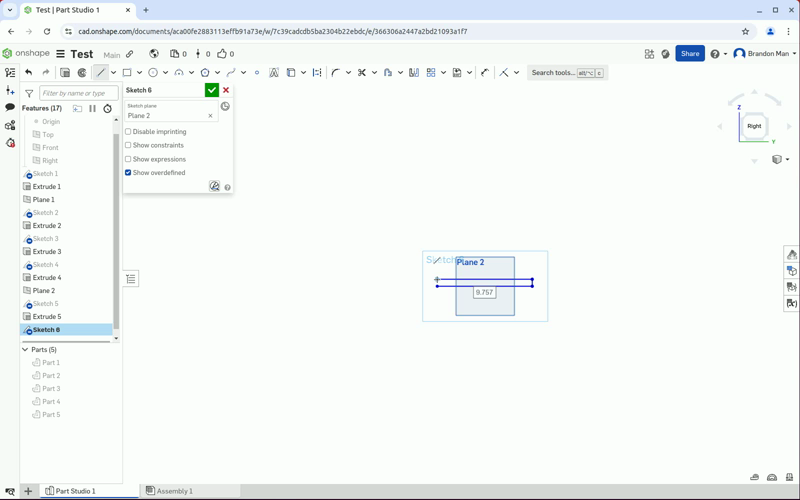
scroll(-6)
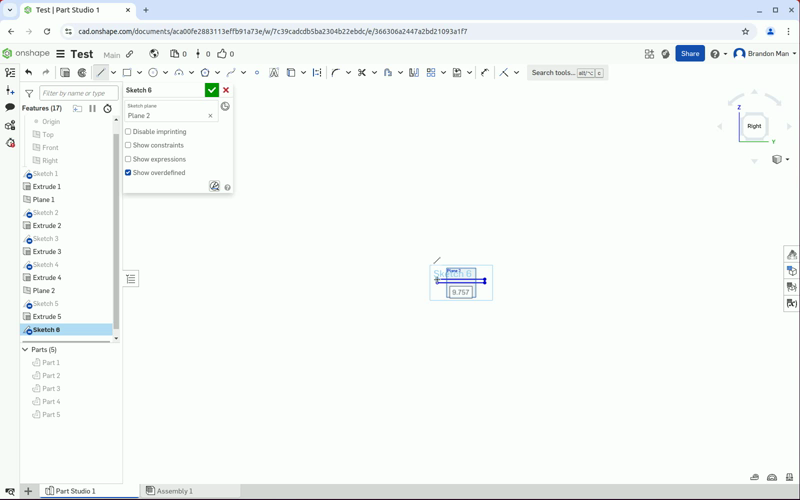
key_up(shift)
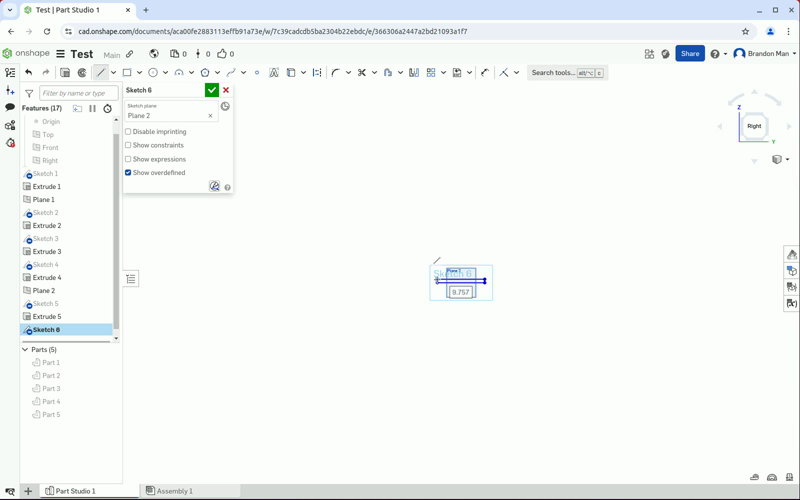
mouse_move(467, 279)
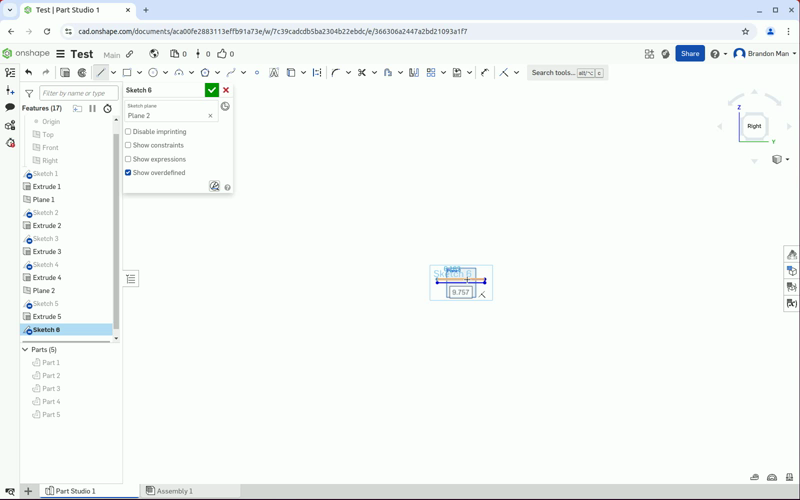
key_down(shift)
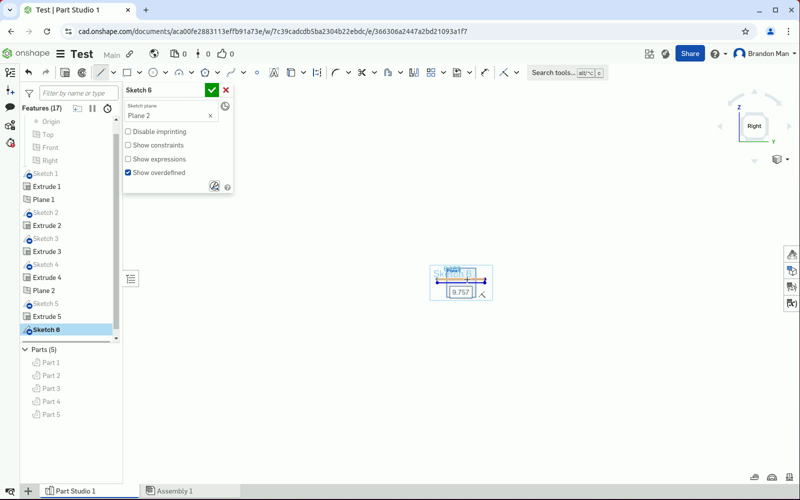
mouse_move(437, 282)
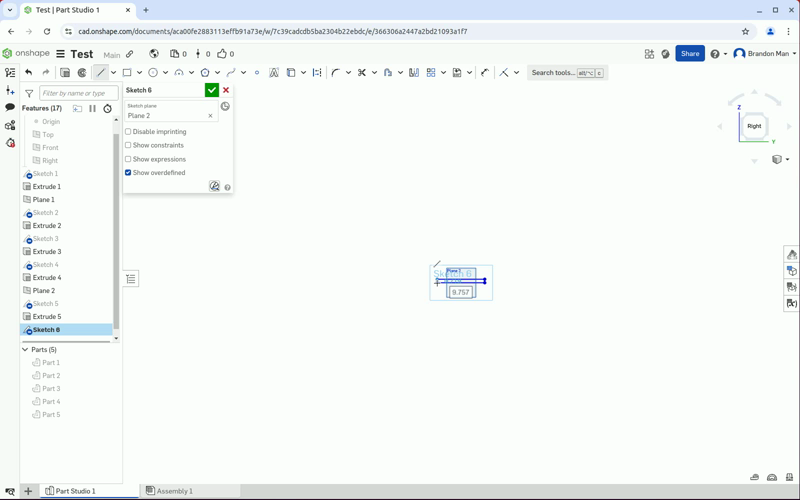
scroll(6)
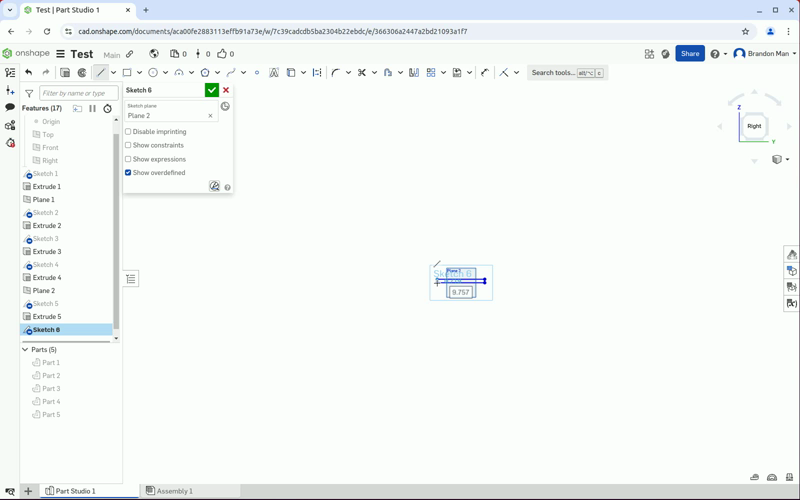
scroll(6)
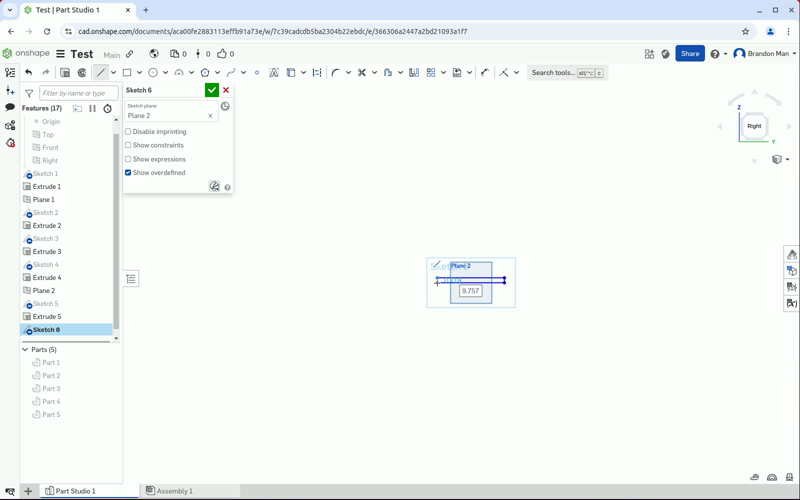
scroll(6)
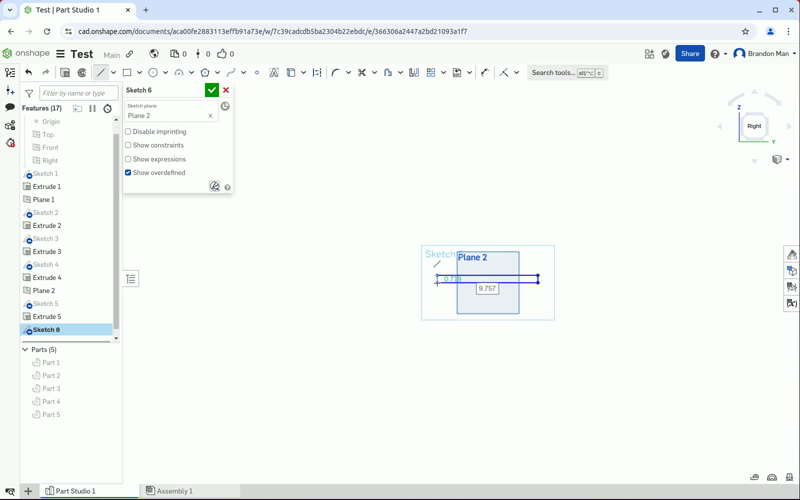
scroll(6)
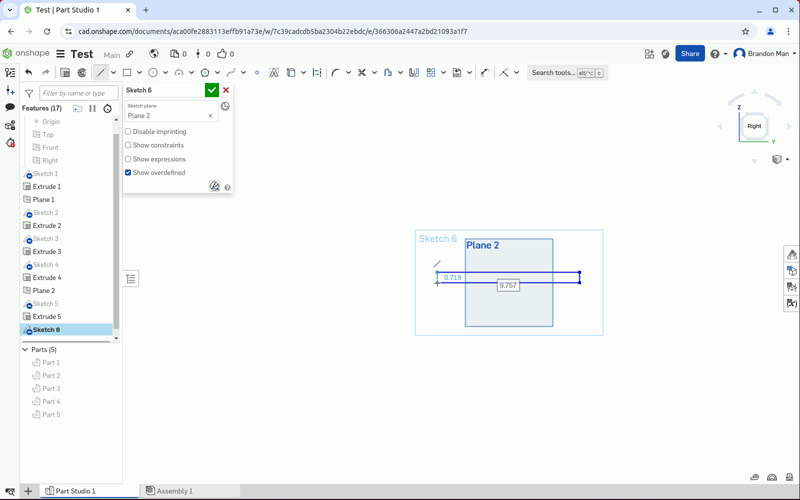
scroll(6)
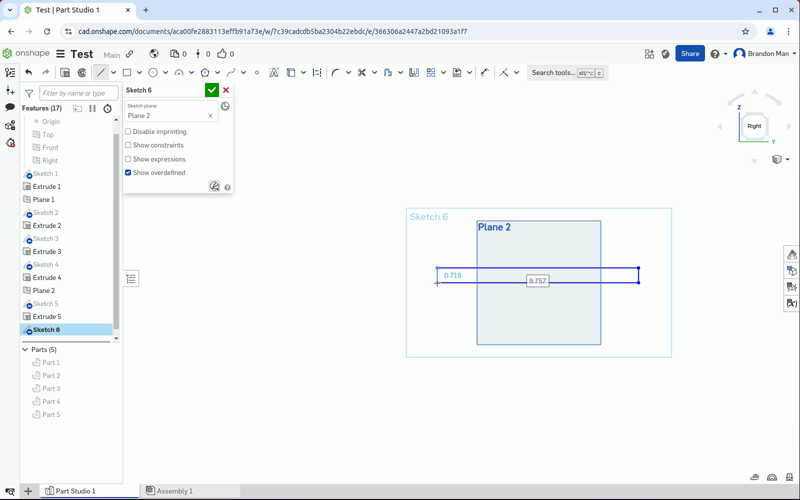
scroll(6)
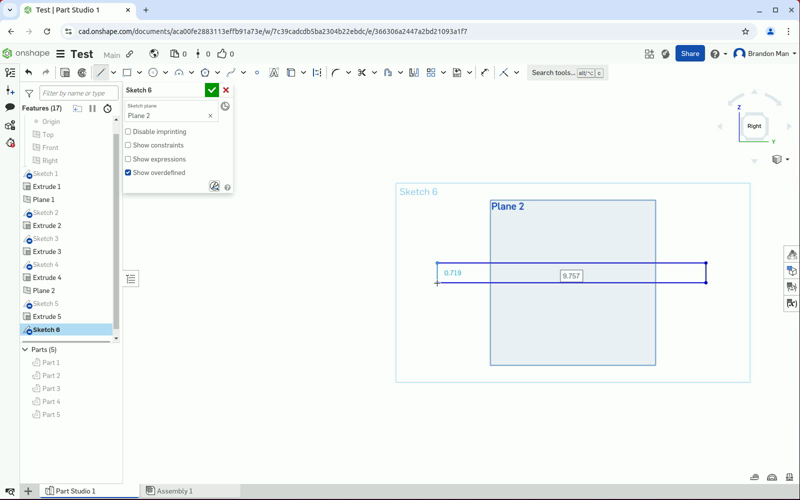
scroll(6)
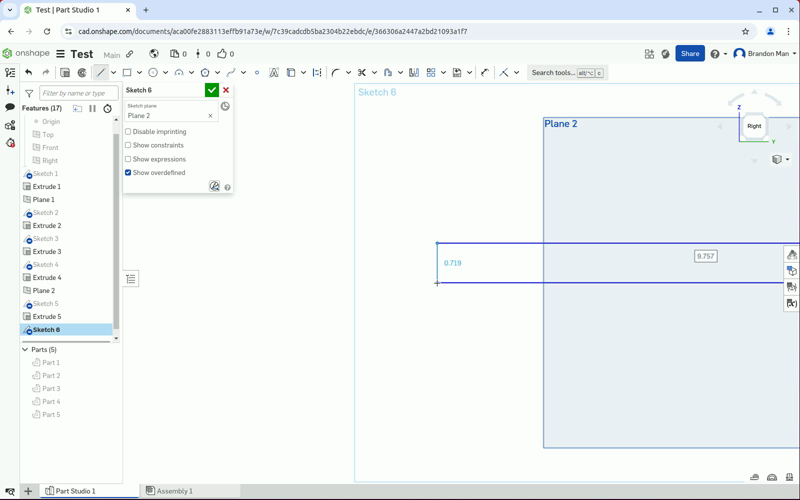
key_up(shift)
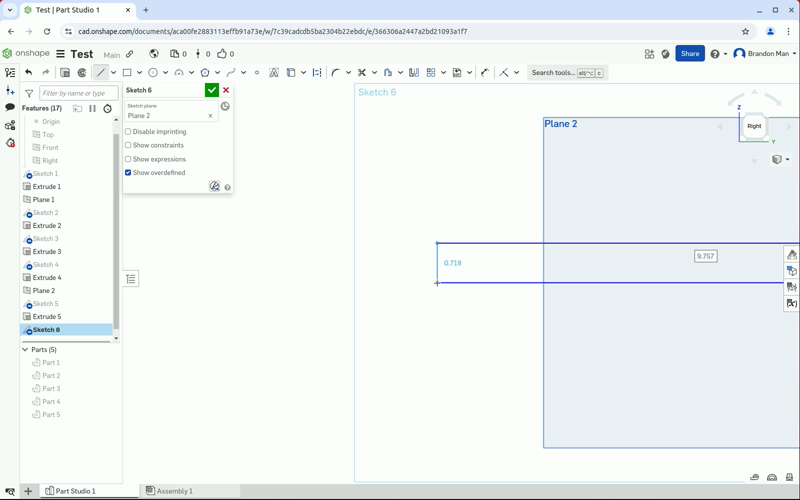
click(437, 282)
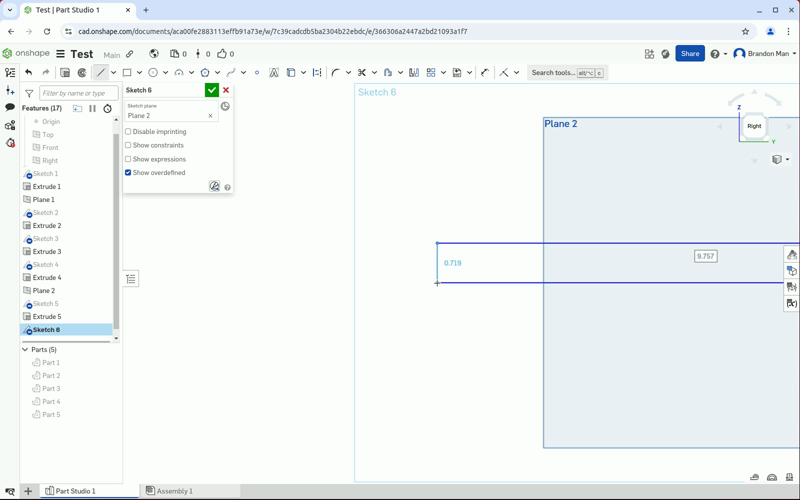
scroll(-6)
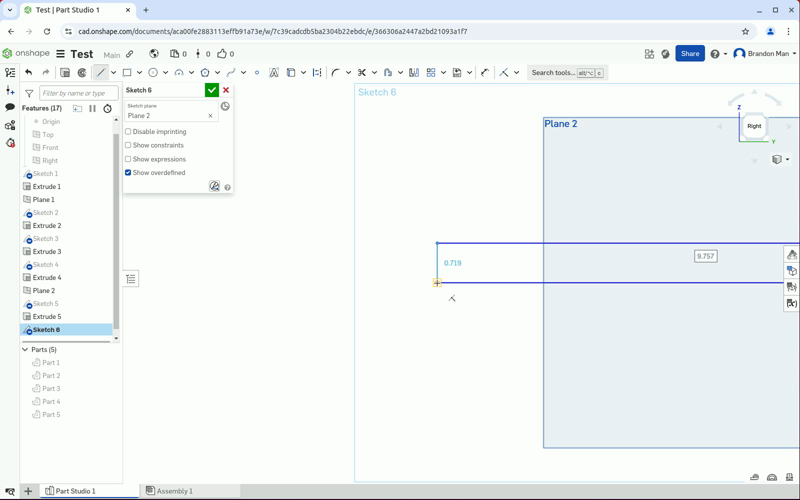
scroll(-6)
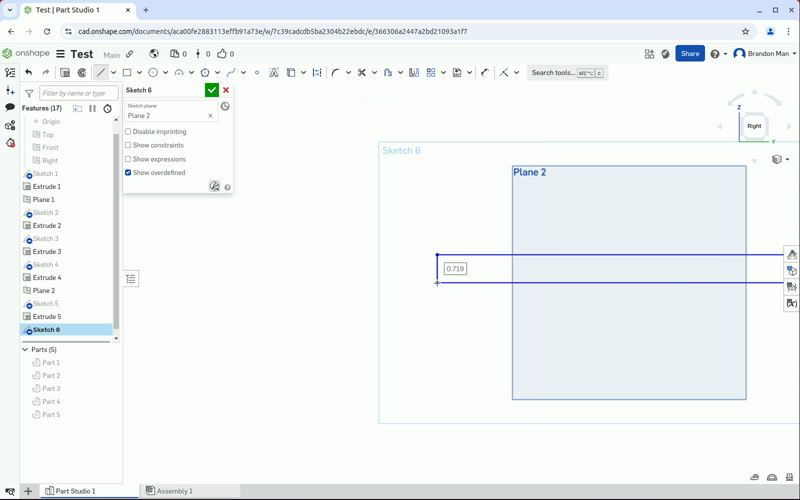
scroll(-6)
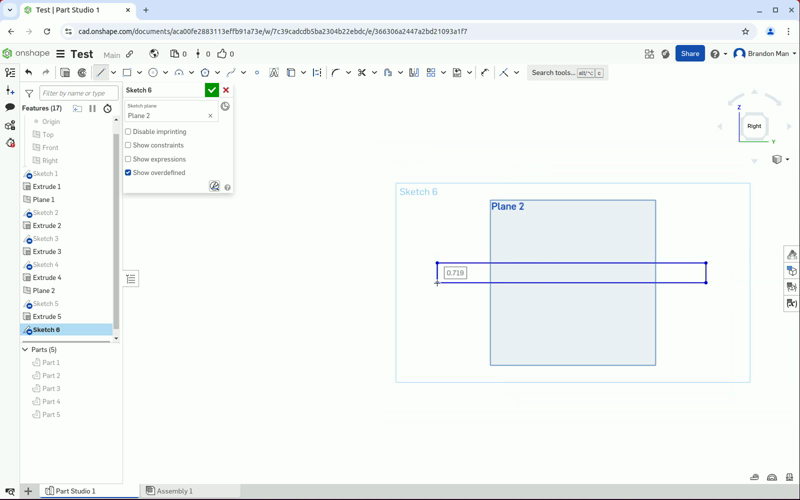
scroll(-6)
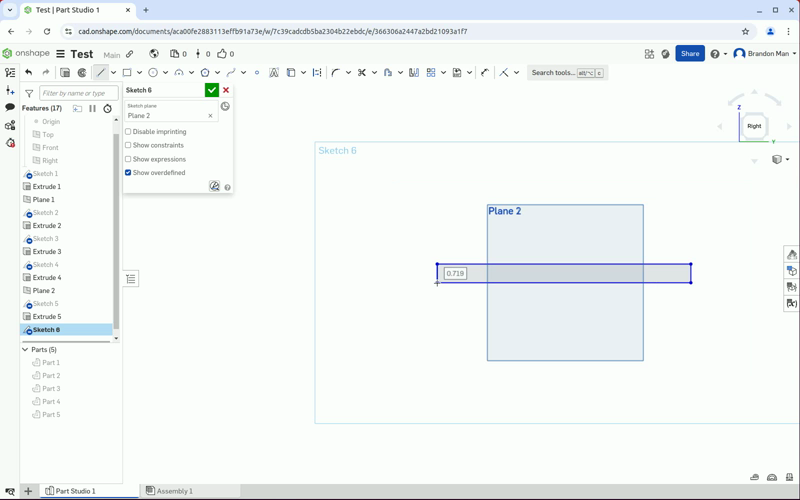
scroll(-6)
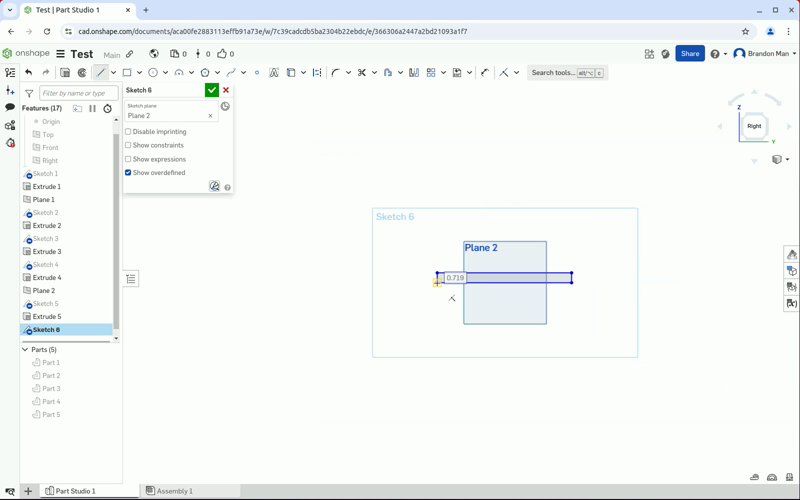
scroll(-6)
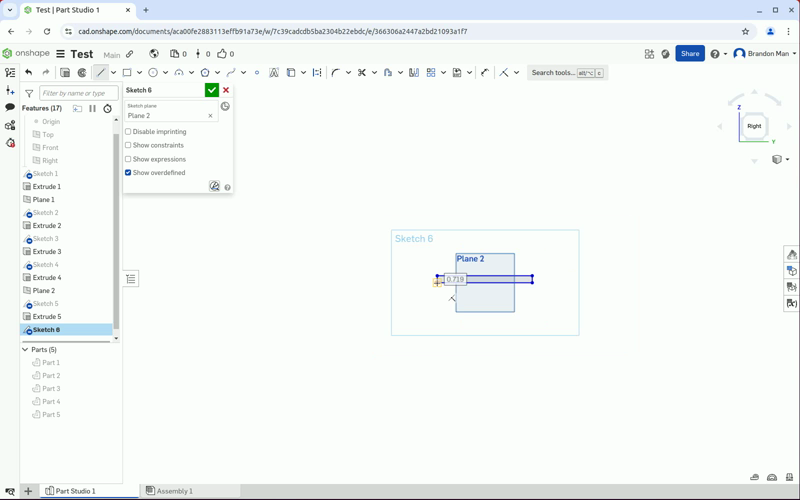
scroll(-6)
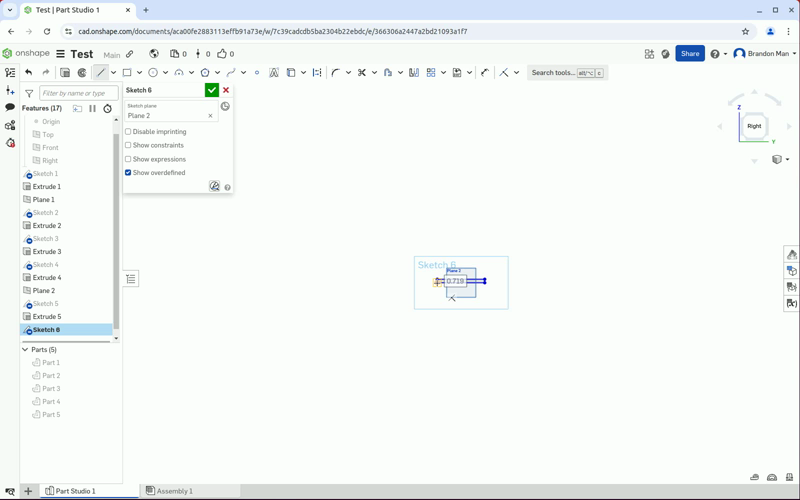
key(esc)
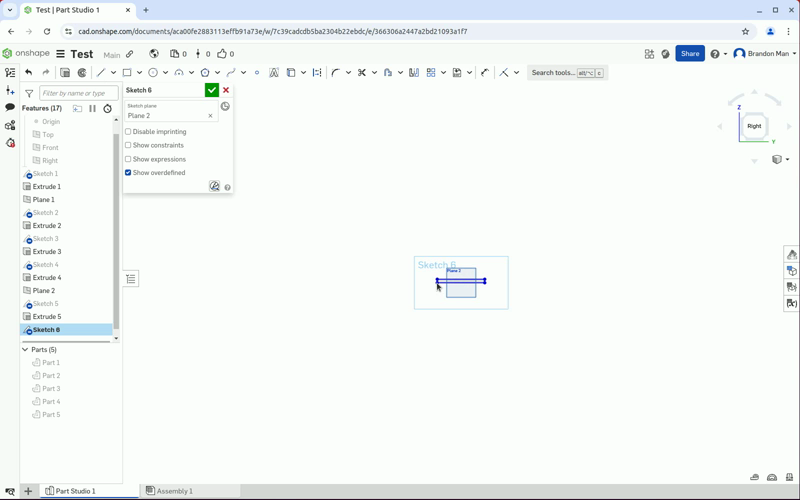
mouse_move(466, 279)
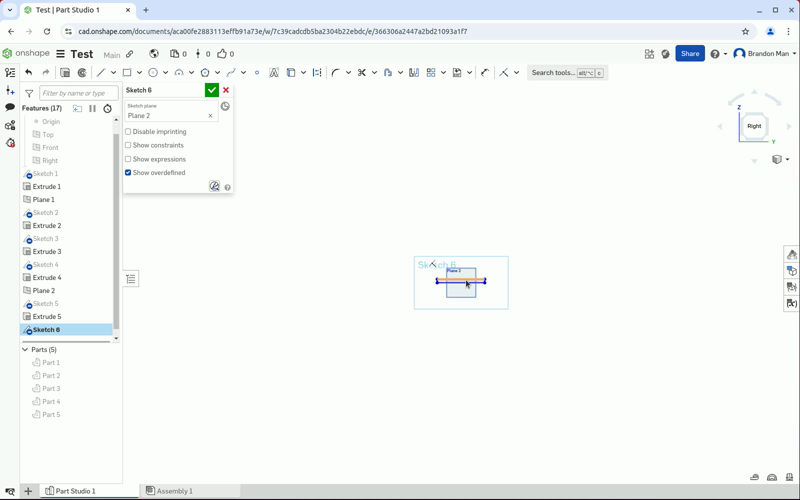
scroll(6)
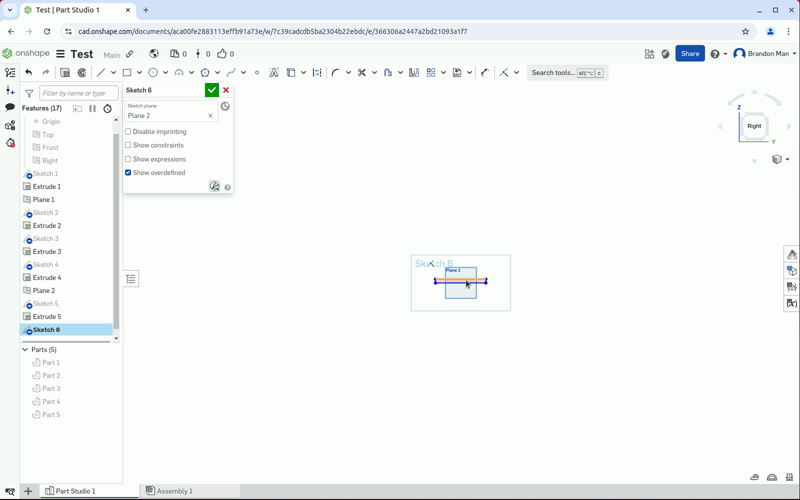
scroll(6)
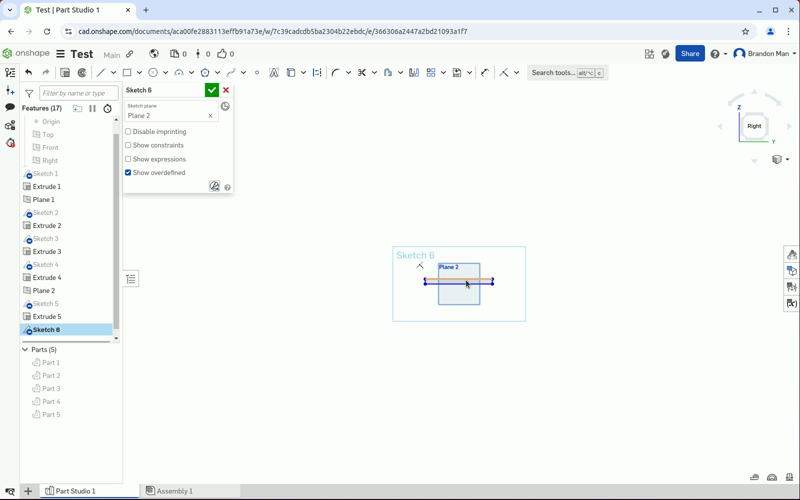
scroll(6)
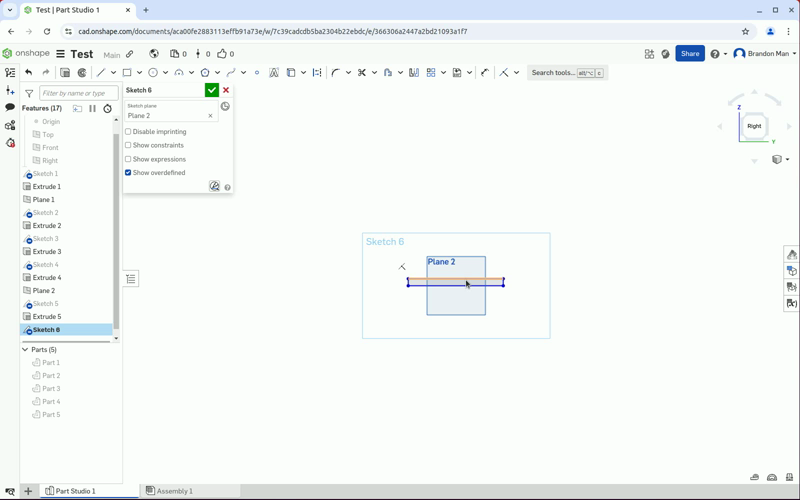
scroll(6)
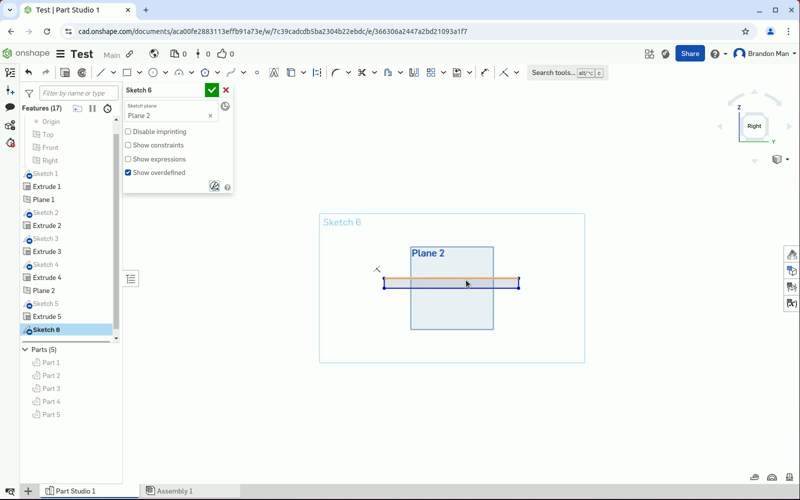
scroll(6)
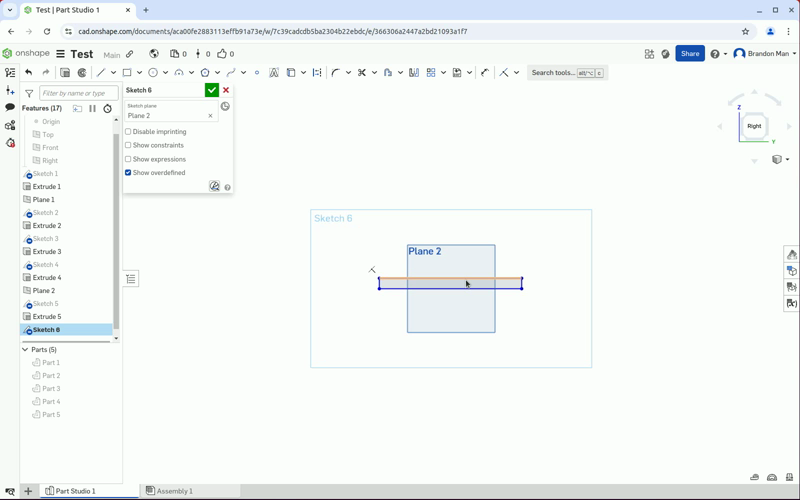
scroll(6)
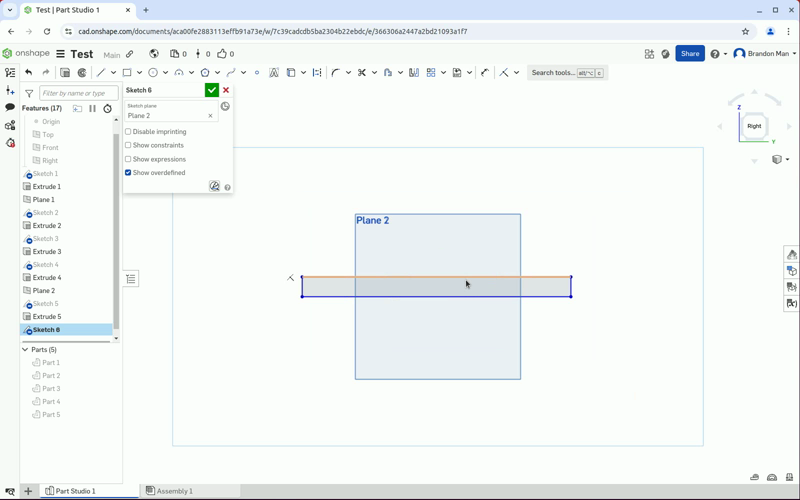
scroll(6)
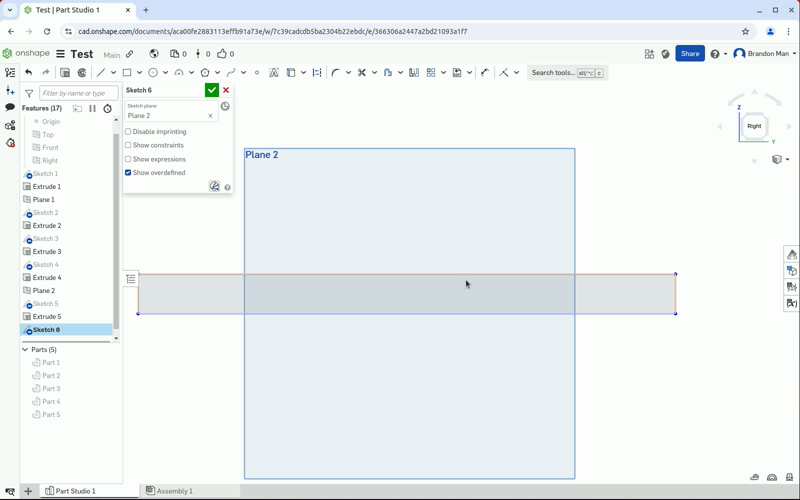
click(466, 279)
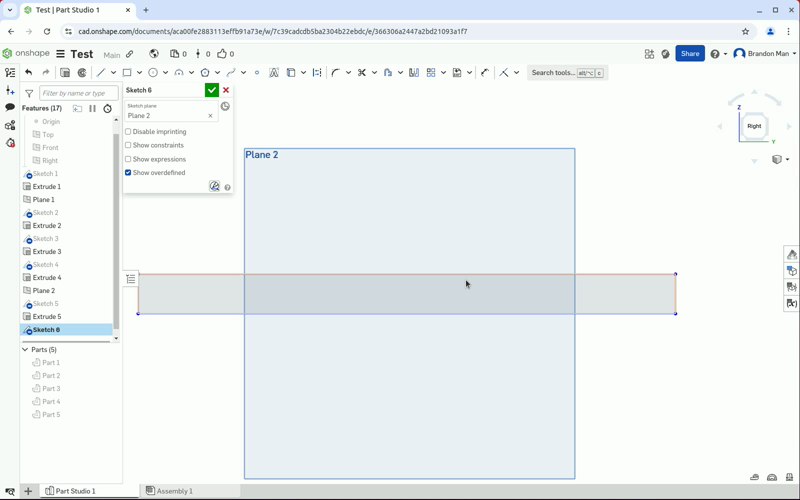
scroll(-6)
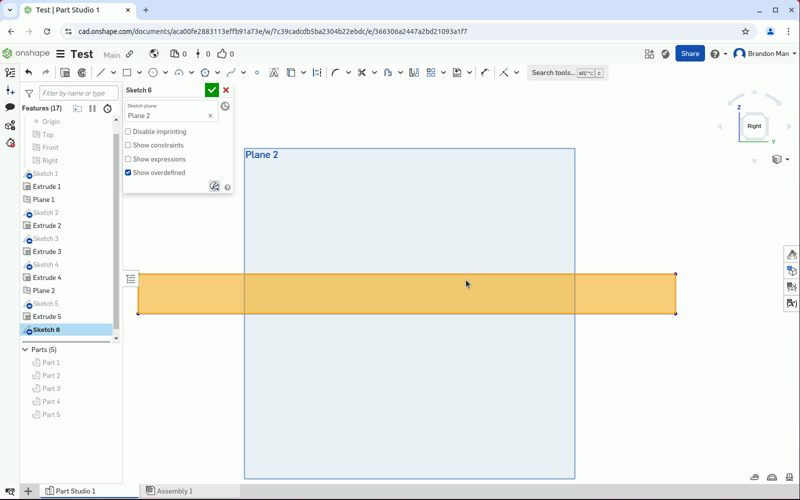
scroll(-6)
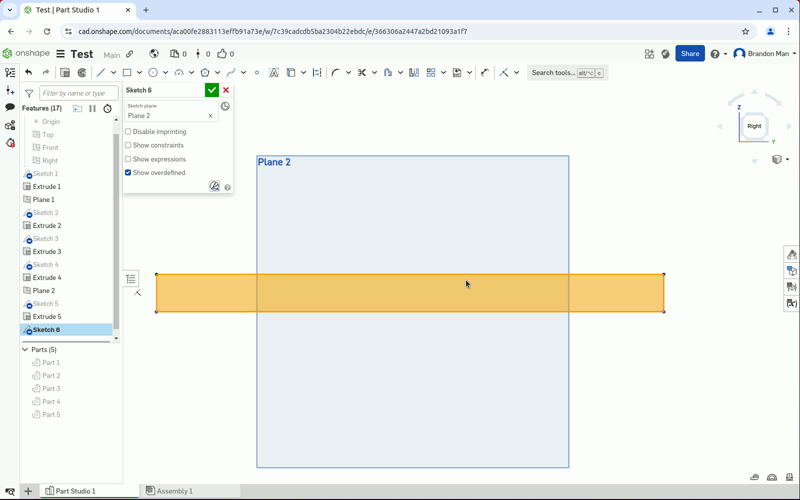
scroll(-6)
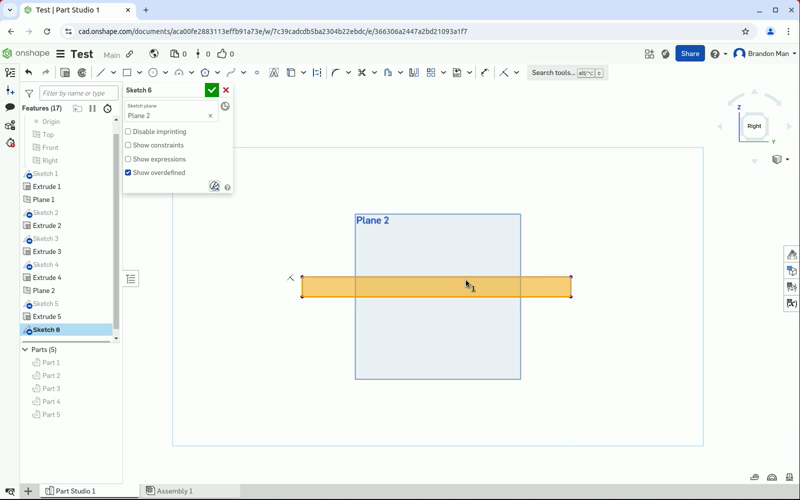
scroll(-6)
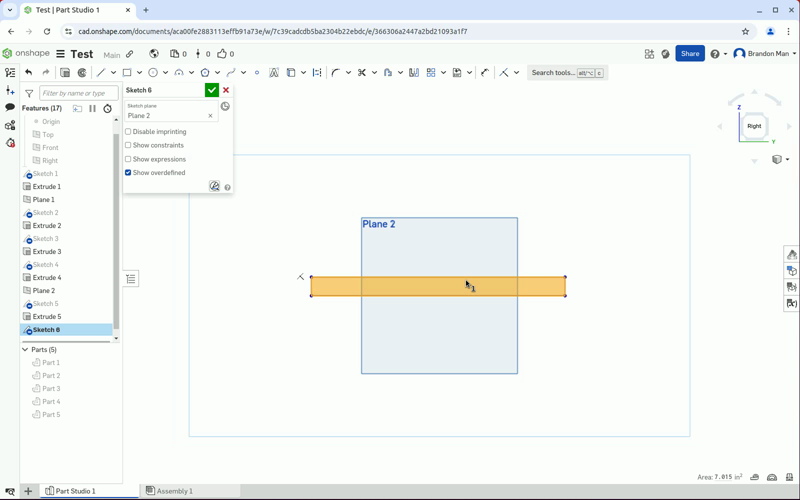
scroll(-6)
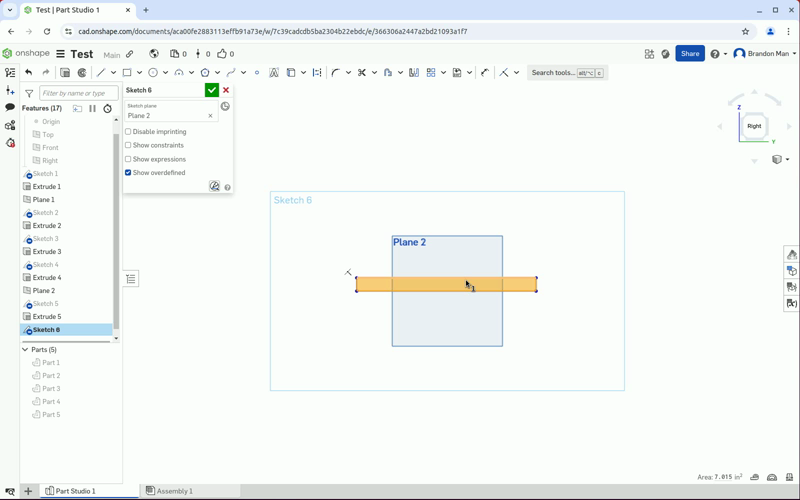
scroll(-6)
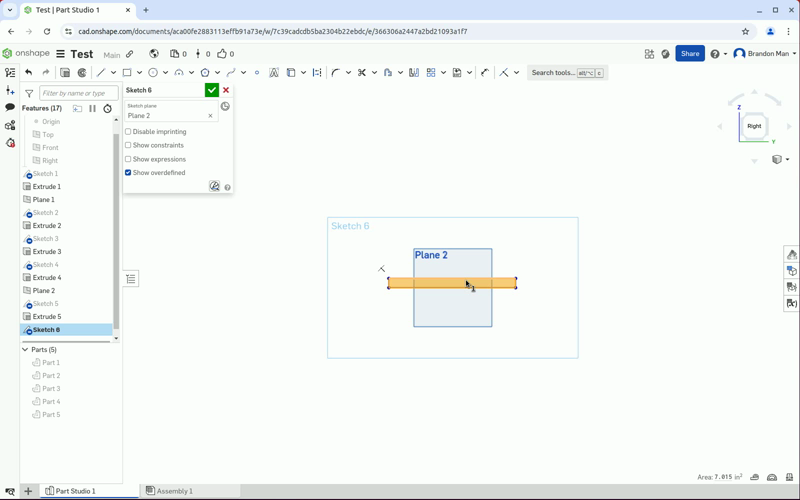
scroll(-6)
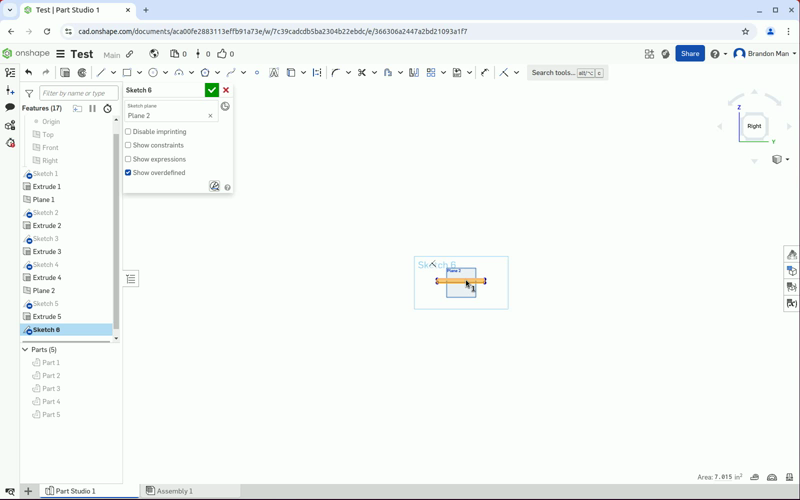
mouse_move(73, 352)
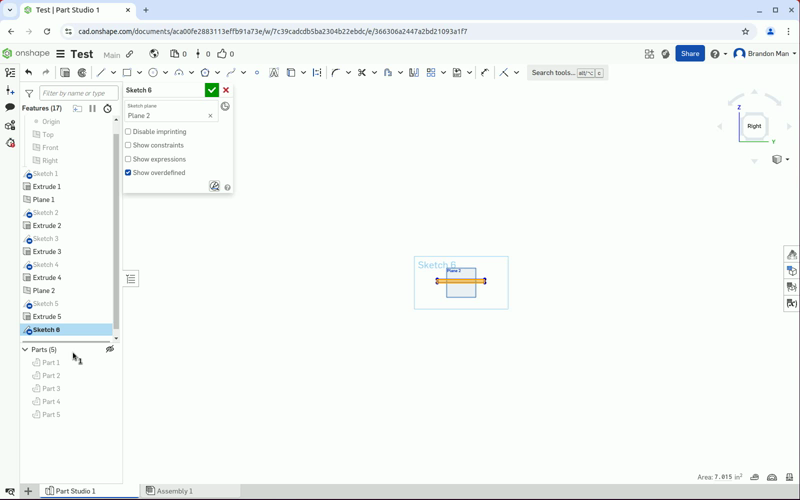
key(shift+y)
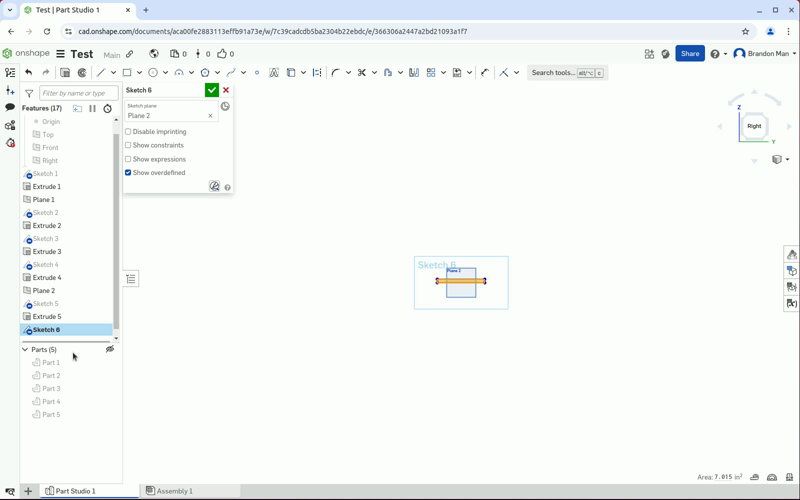
key(shift+e)
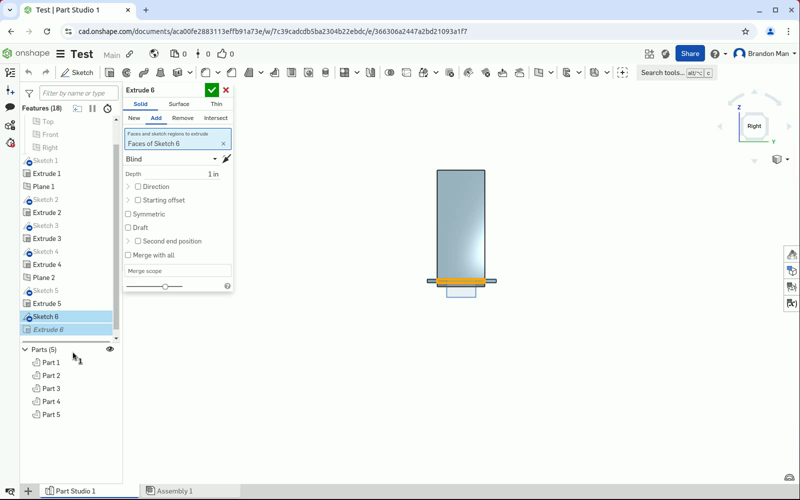
mouse_move(143, 106)
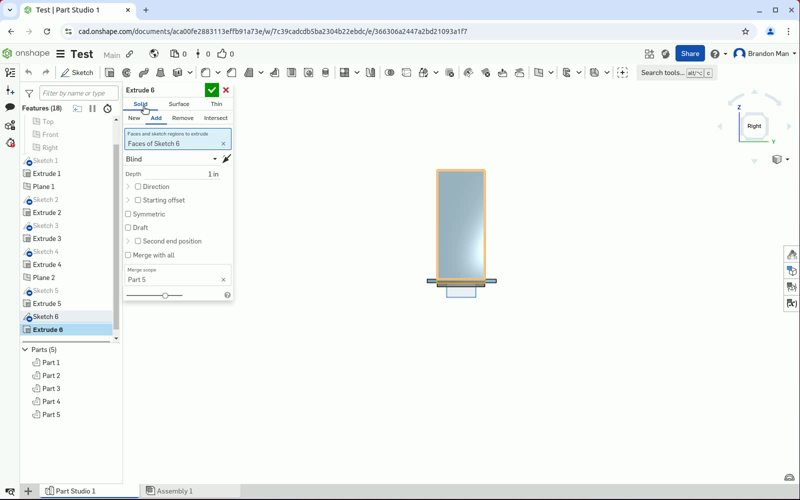
click(143, 106)
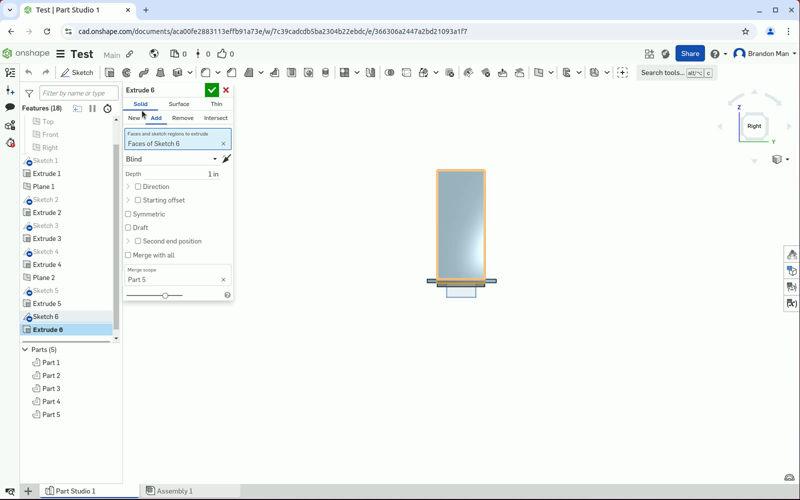
mouse_move(137, 120)
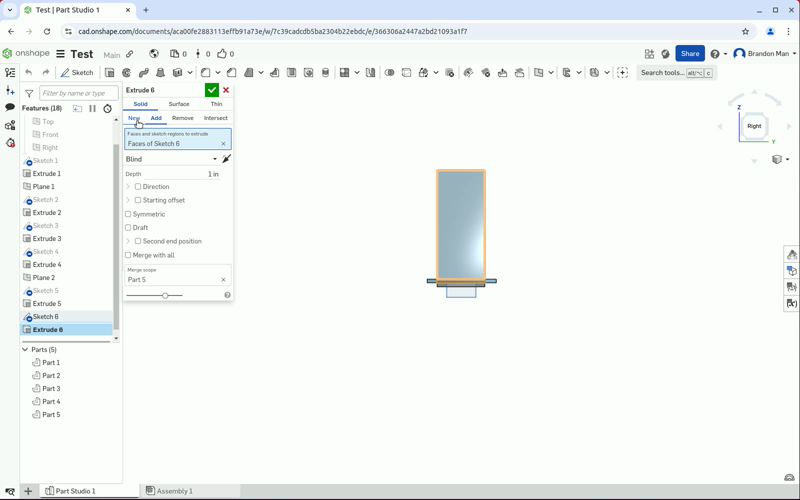
click(137, 120)
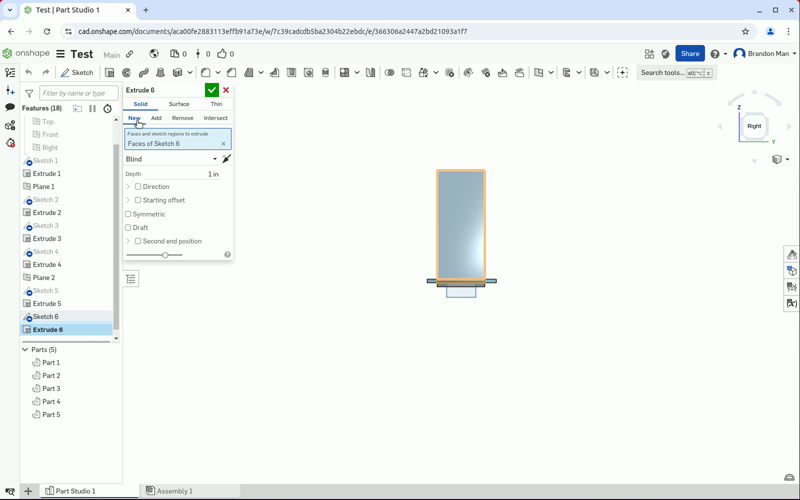
key(tab, 4)
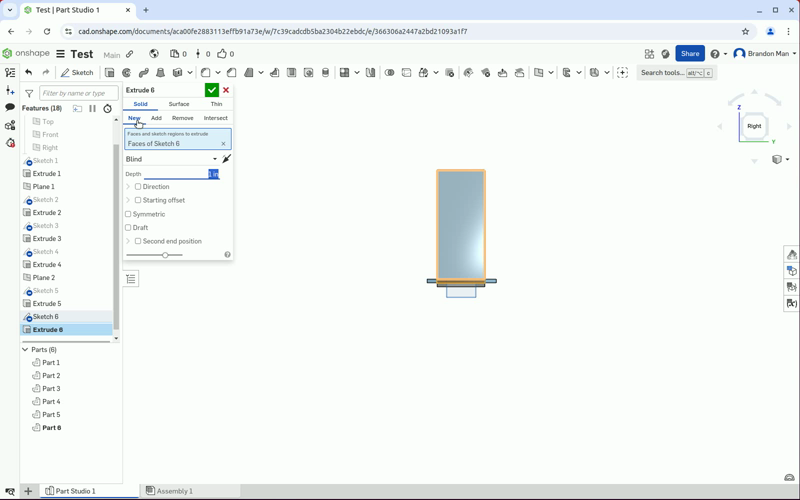
text(0.722)
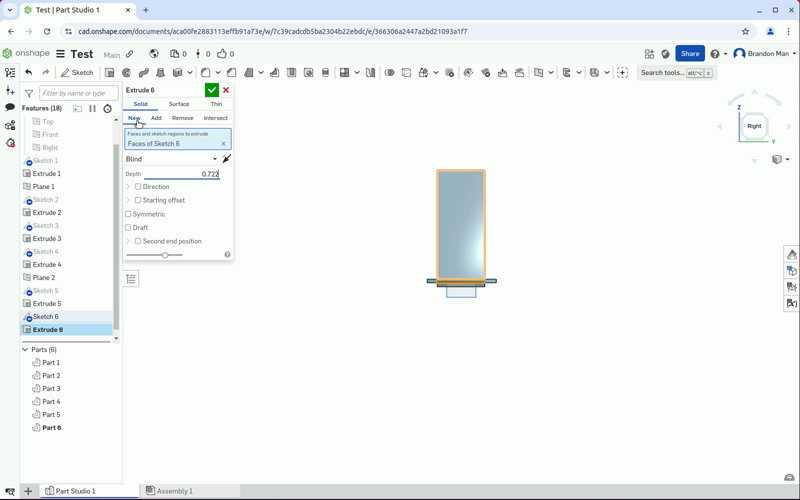
key(enter)
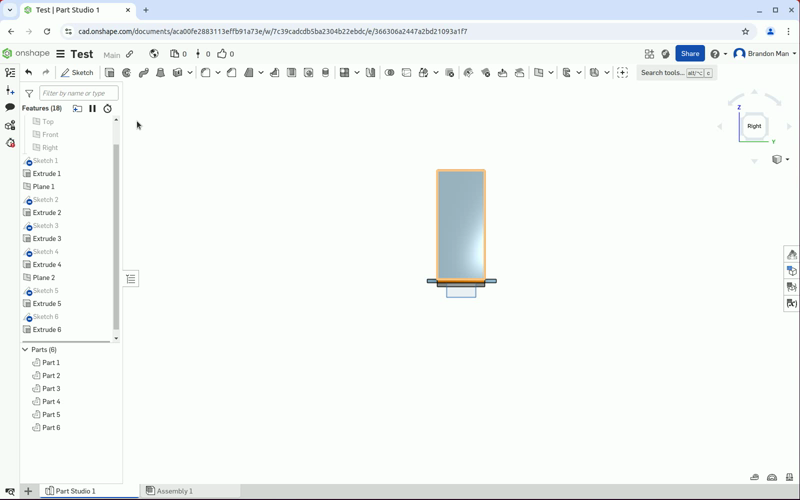
key(shift+h)
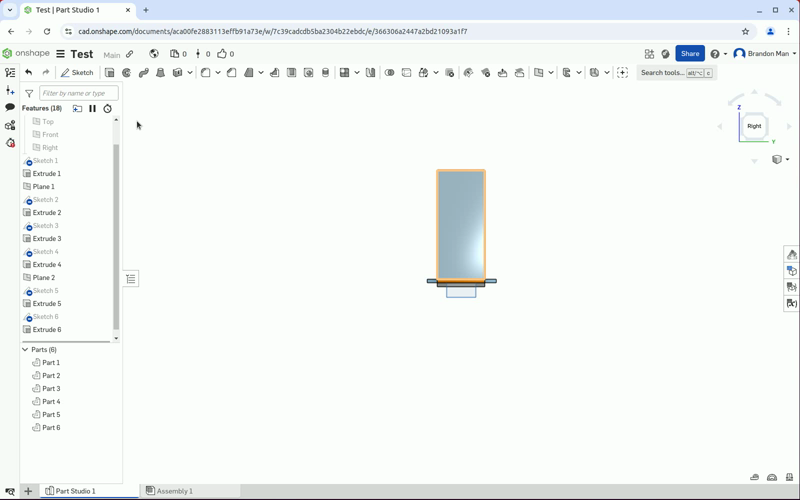
key(shift+h)
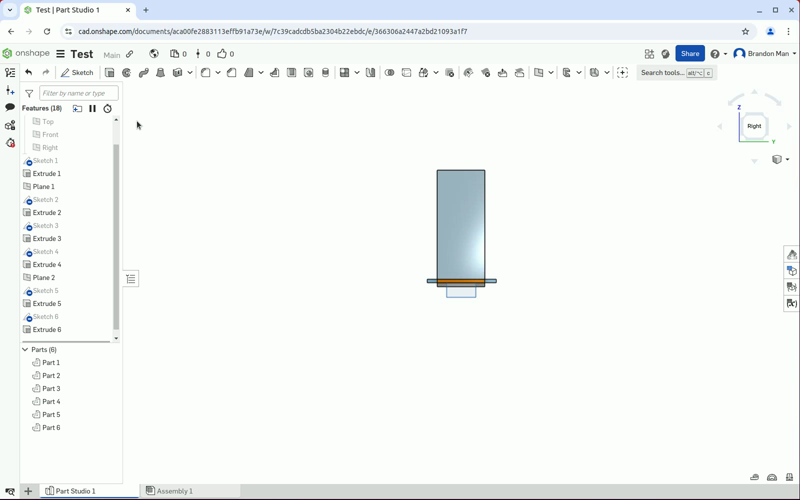
mouse_move(69, 163)
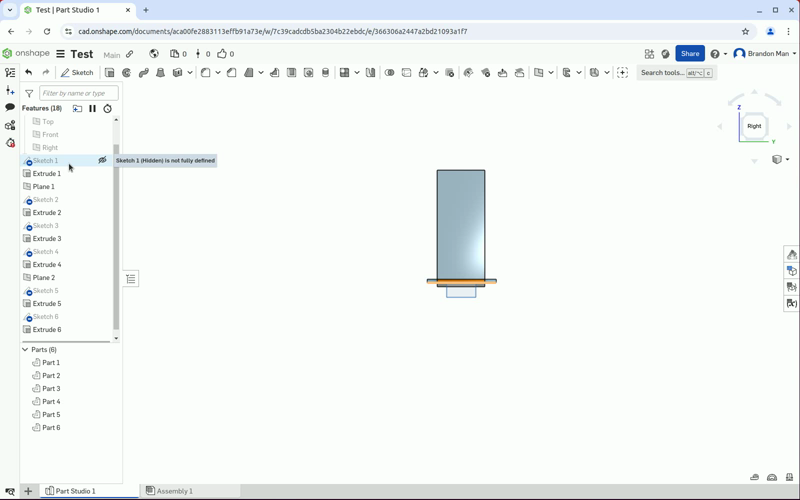
click(69, 163)
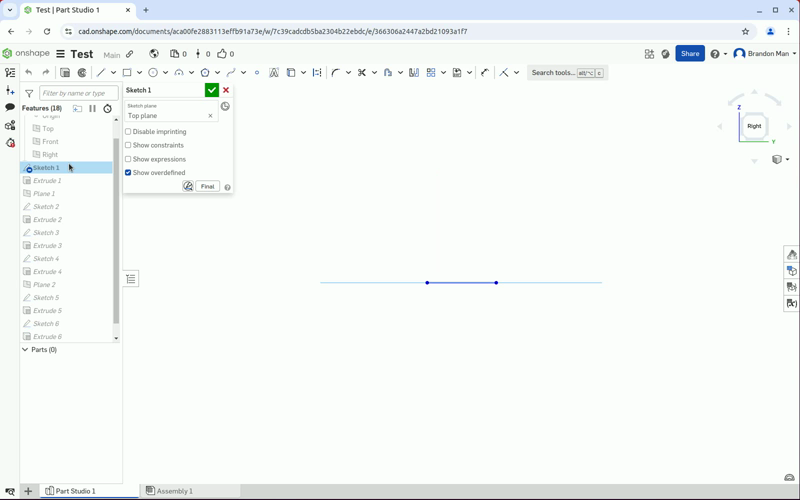
mouse_move(229, 92)
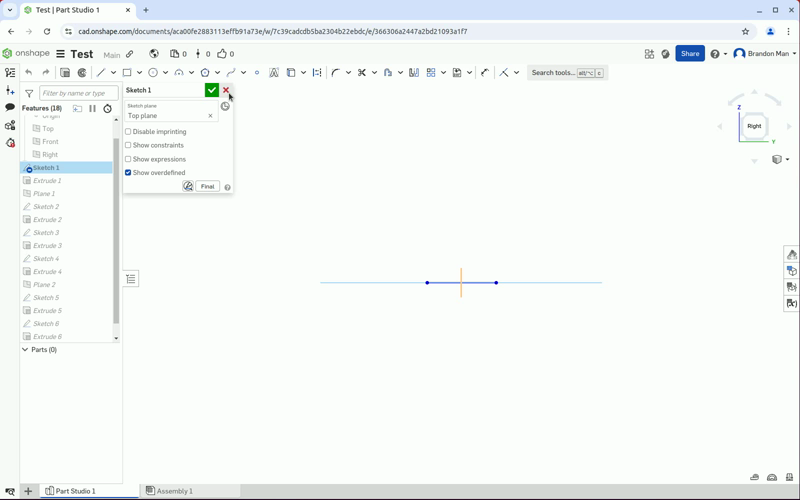
click(229, 92)
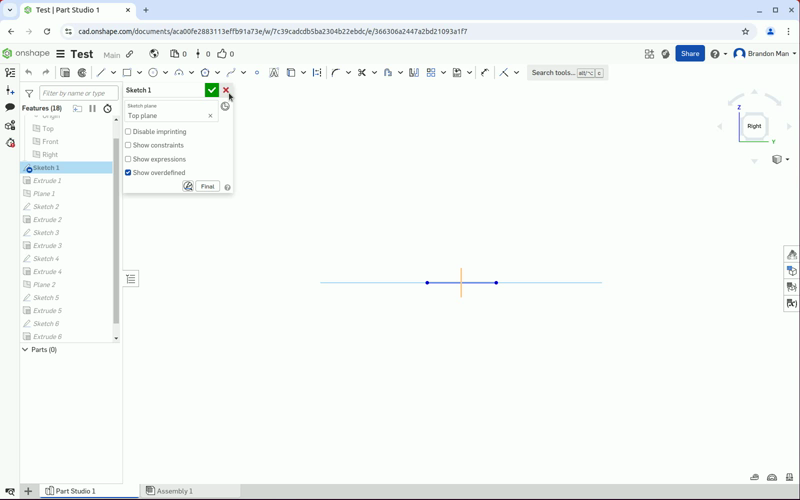
key(shift+s)
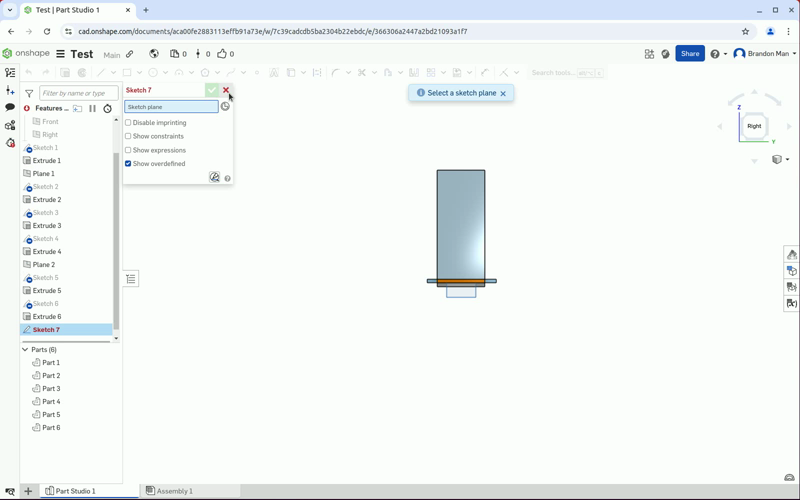
mouse_move(69, 267)
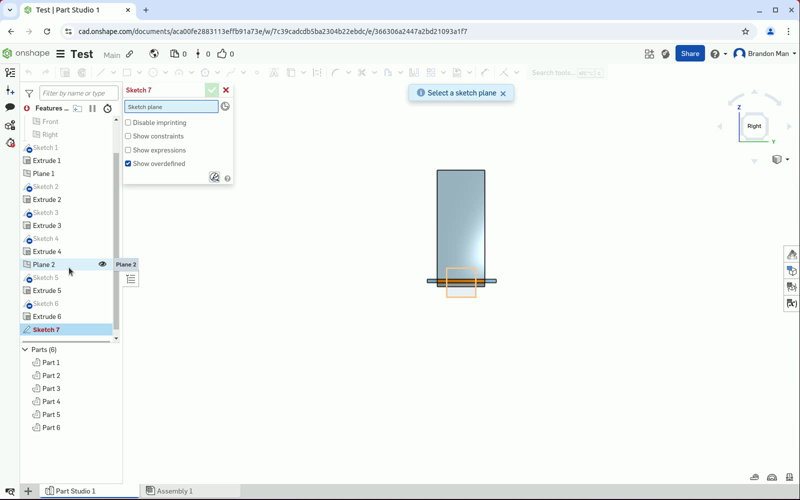
click(69, 267)
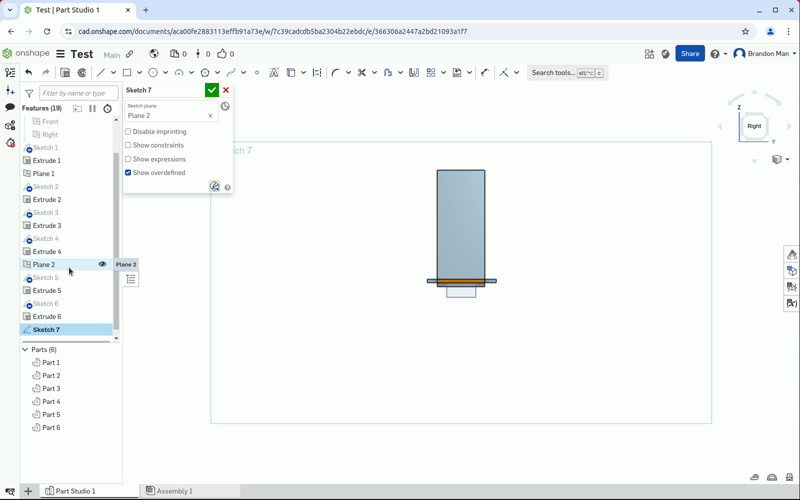
mouse_move(73, 352)
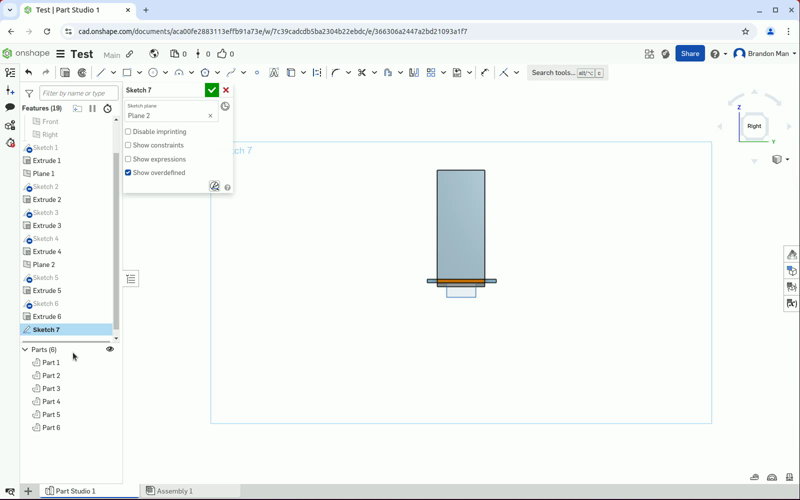
key(y)
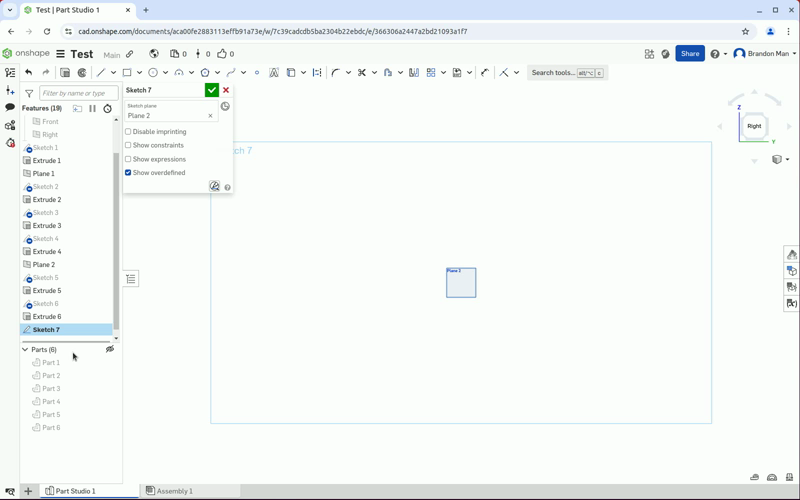
key(l)
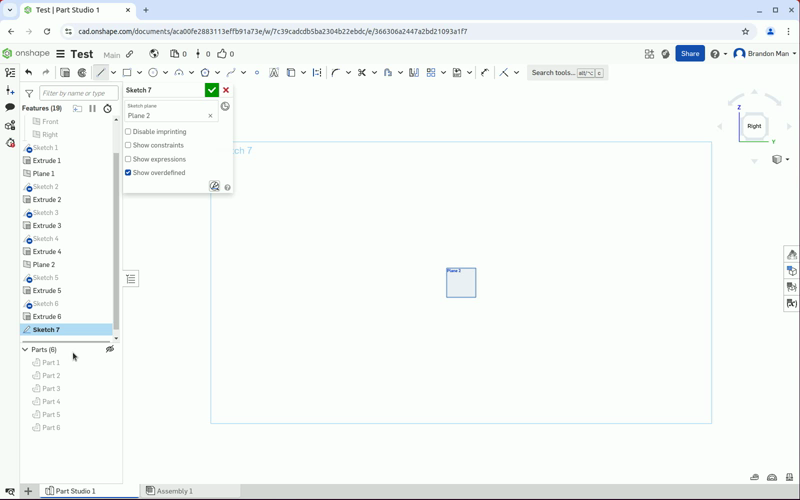
key_down(shift)
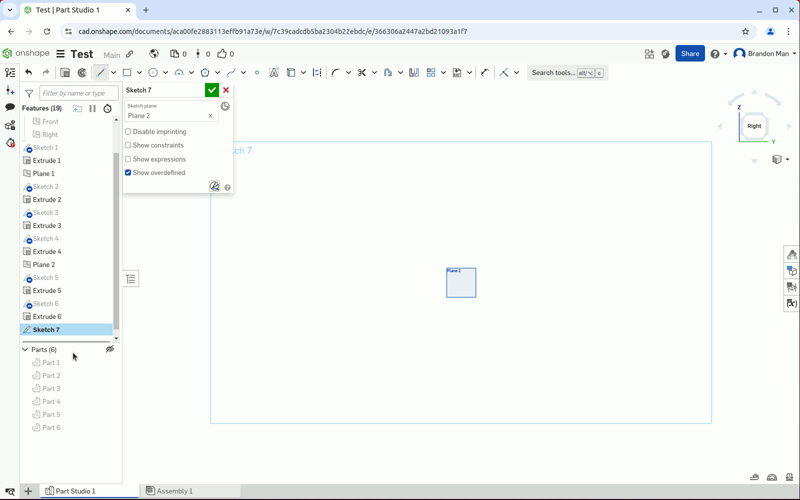
mouse_move(437, 286)
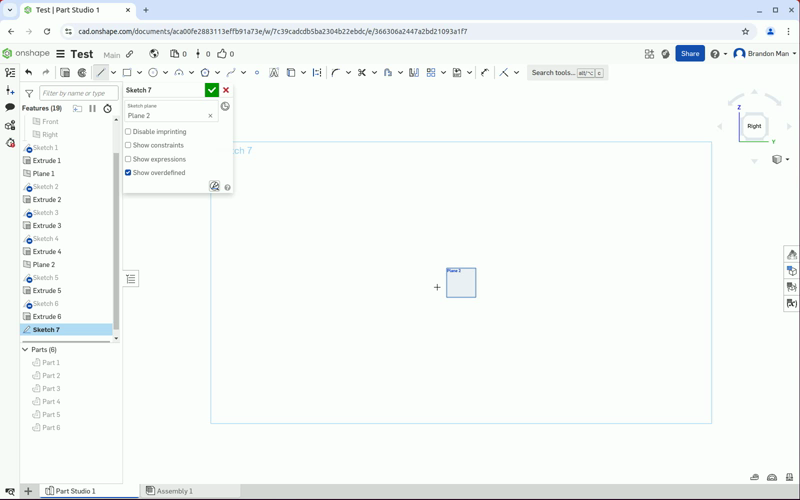
click(437, 286)
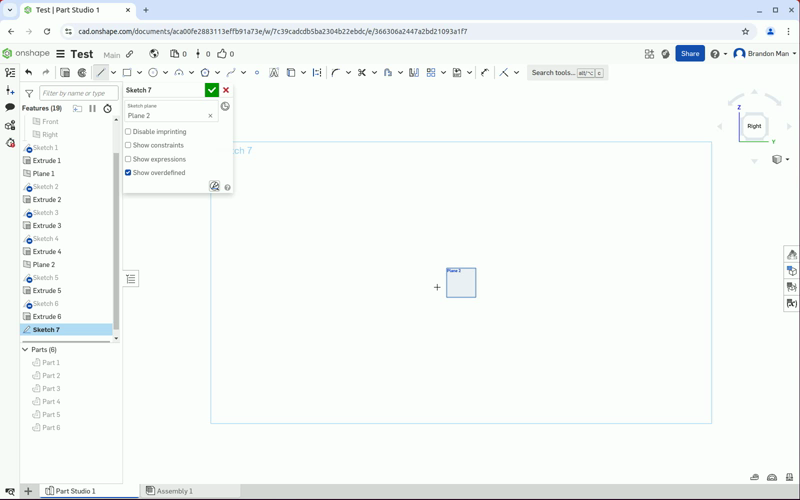
key_up(shift)
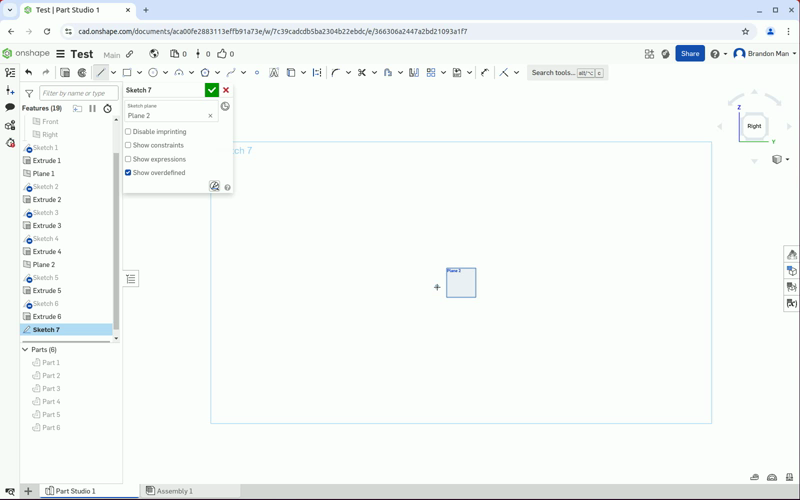
key_down(shift)
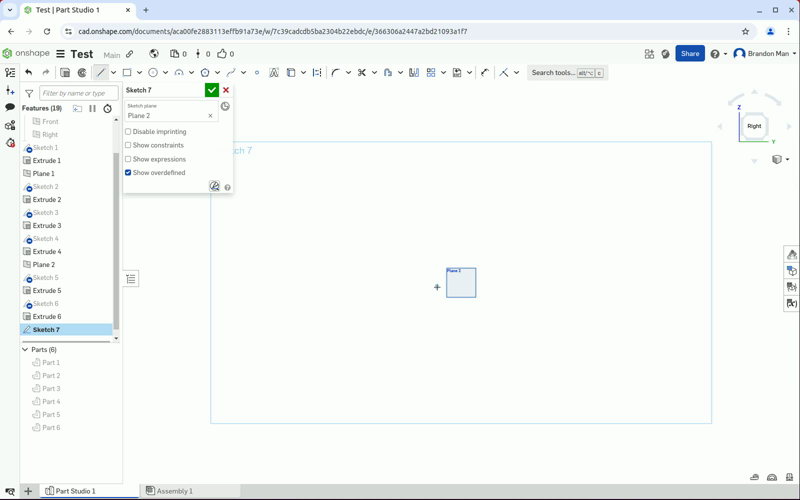
mouse_move(467, 286)
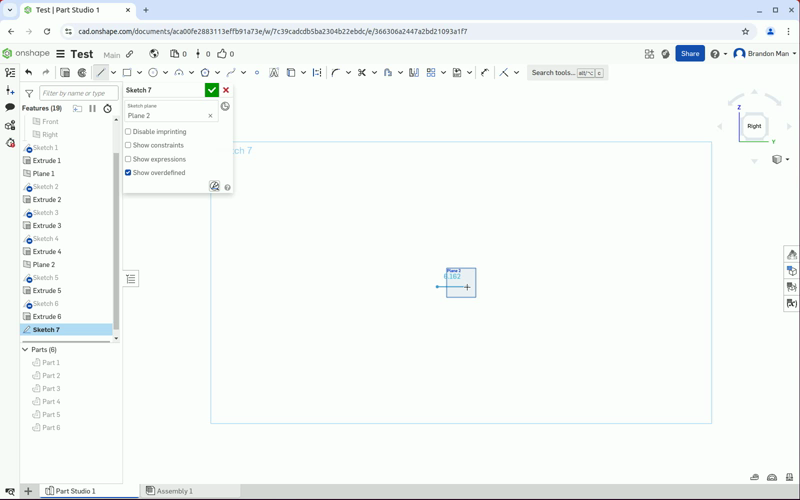
mouse_move(484, 286)
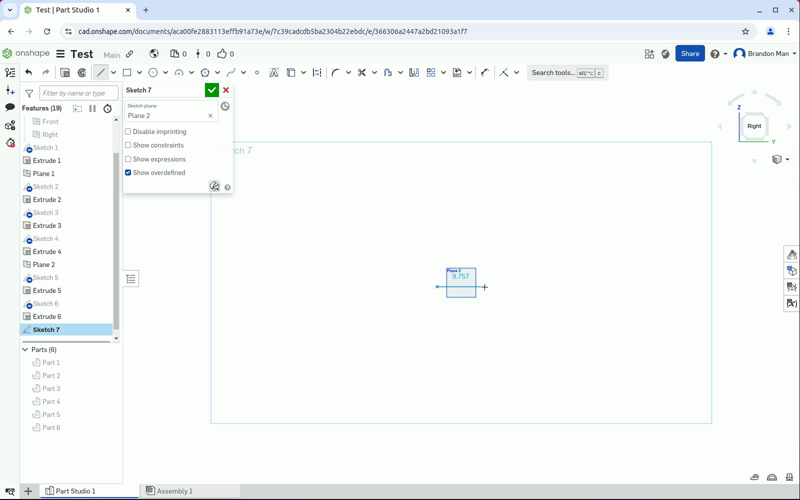
click(484, 286)
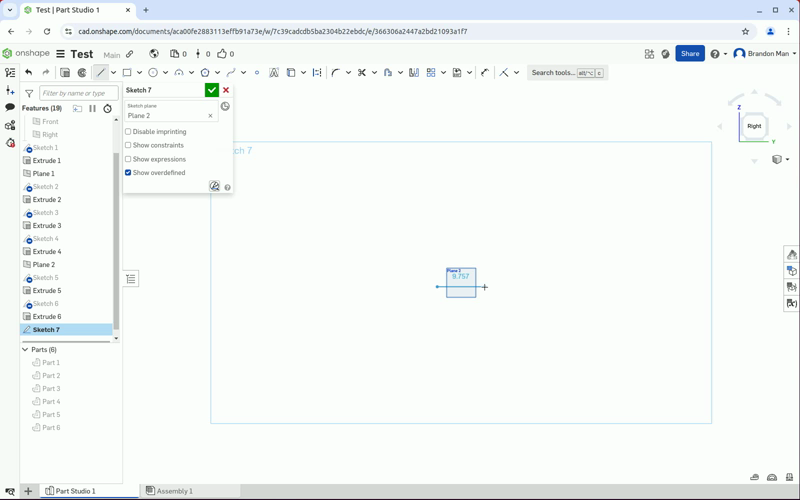
key_up(shift)
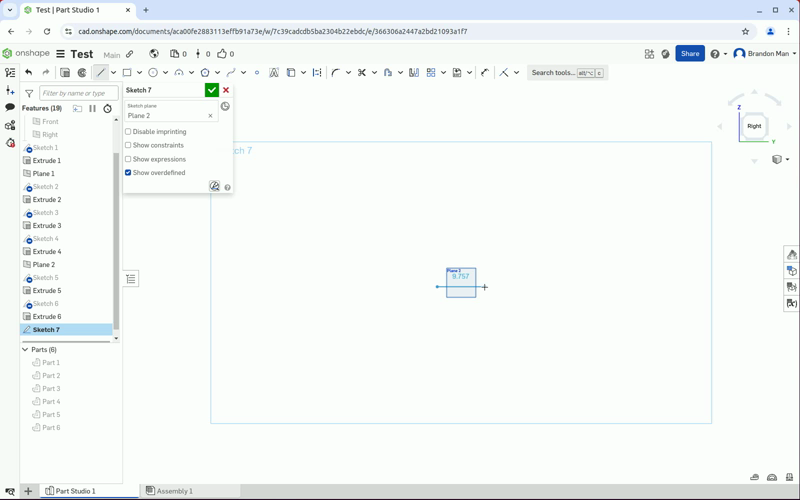
key_down(shift)
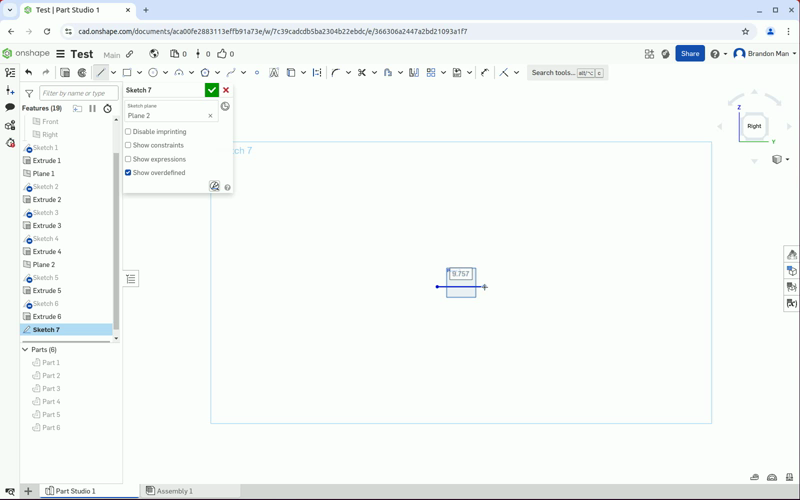
mouse_move(514, 286)
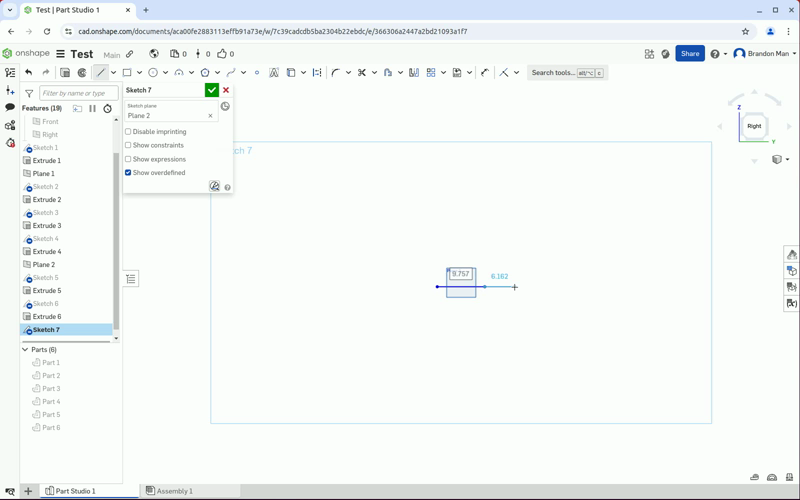
mouse_move(484, 282)
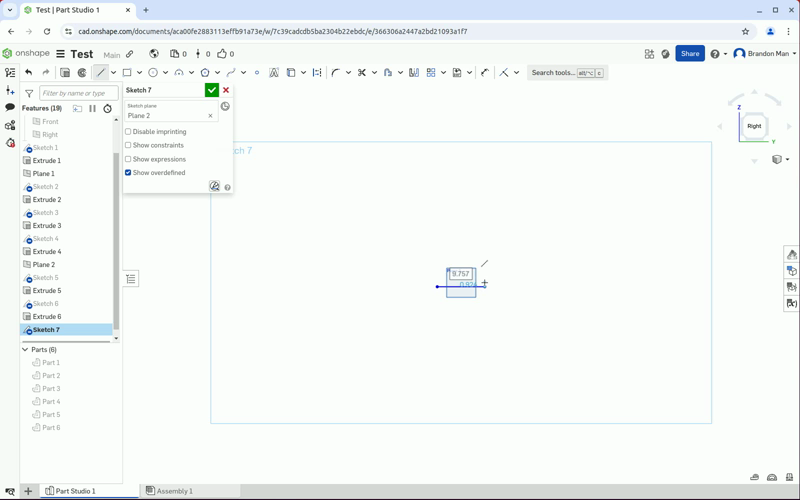
scroll(6)
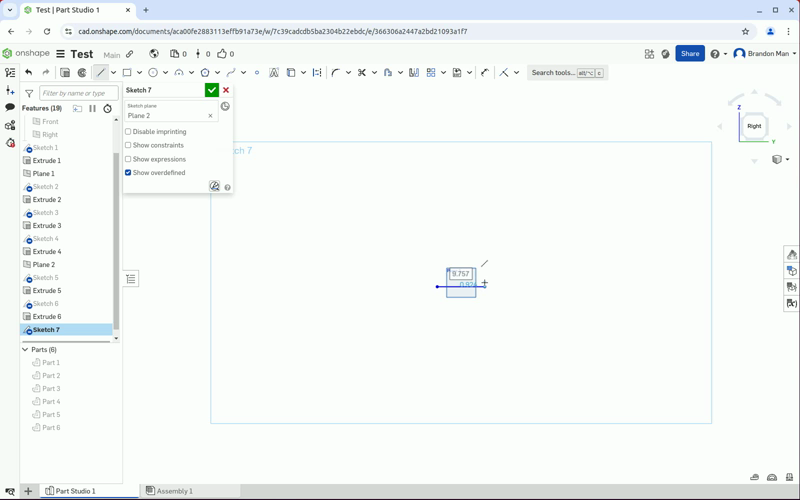
scroll(6)
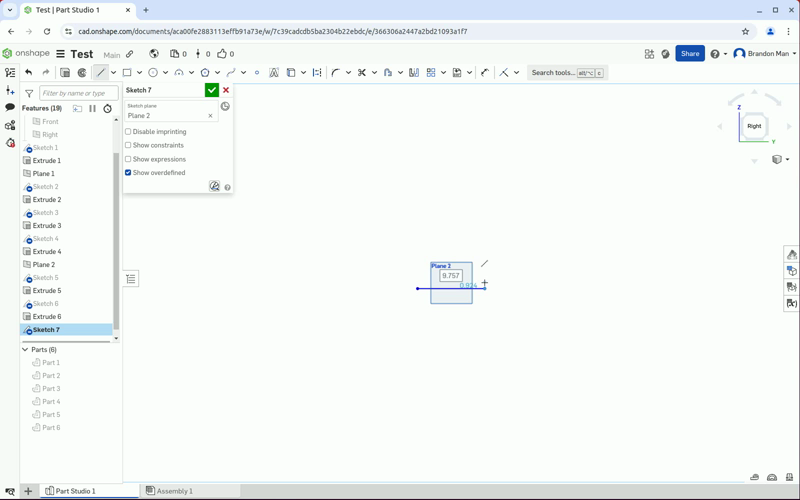
scroll(6)
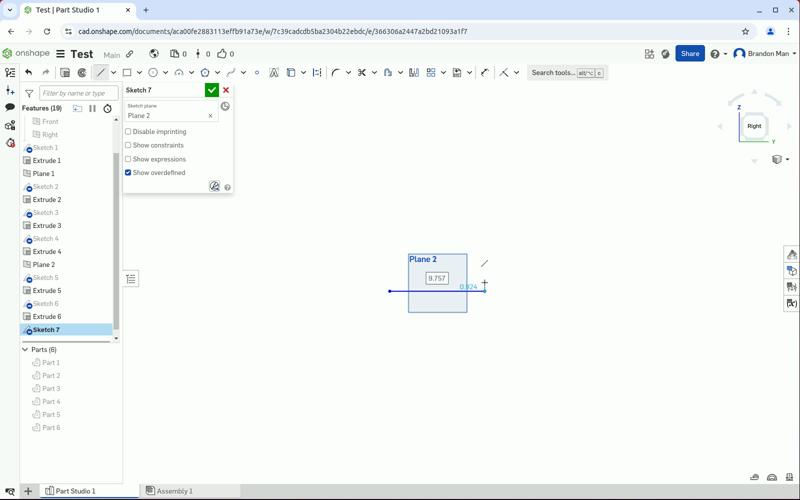
scroll(6)
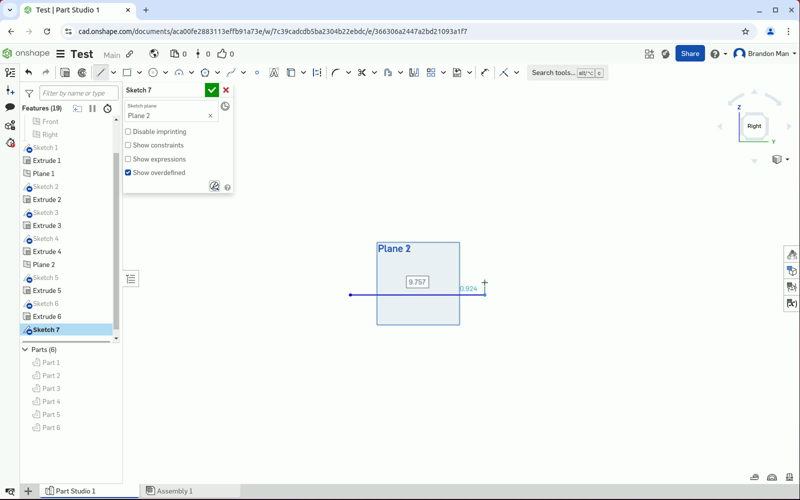
scroll(6)
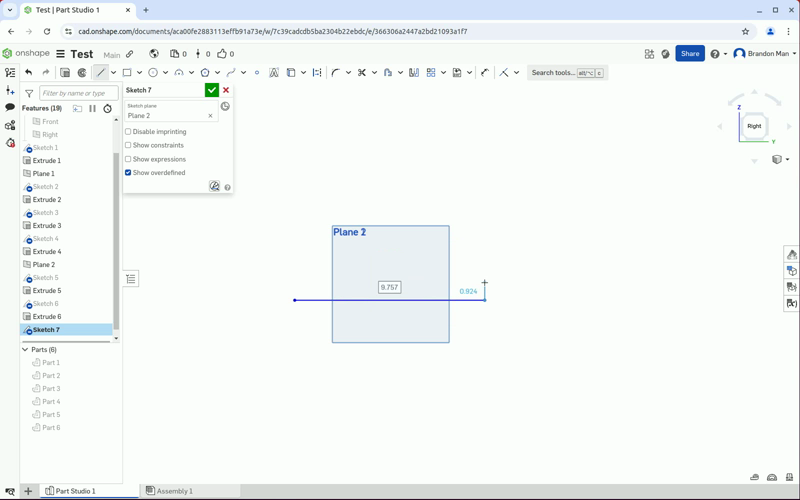
scroll(6)
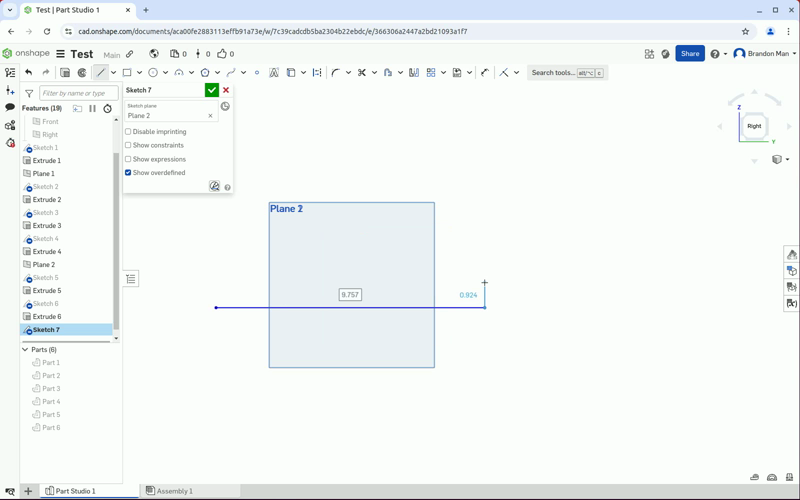
scroll(6)
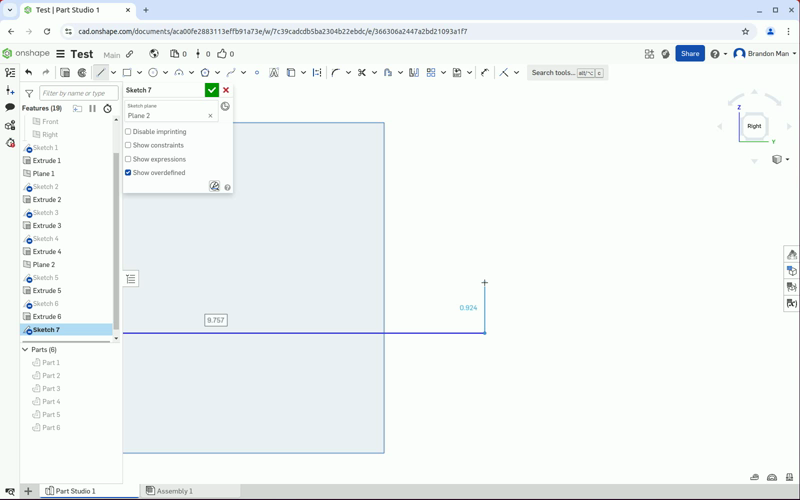
click(484, 282)
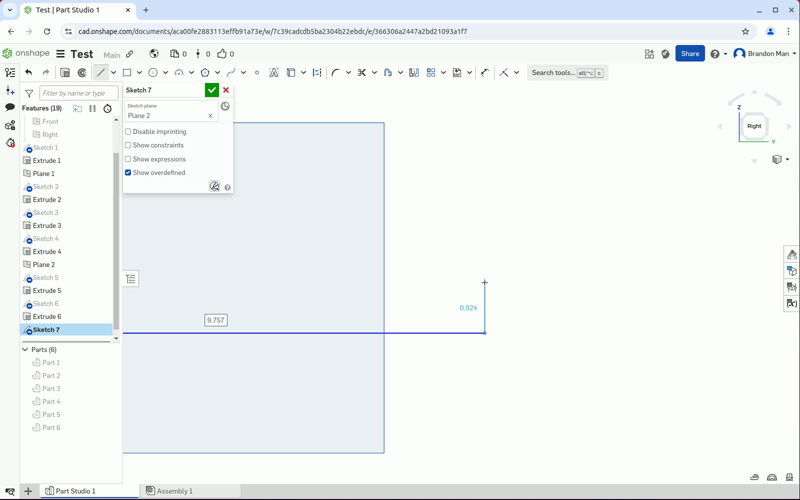
scroll(-6)
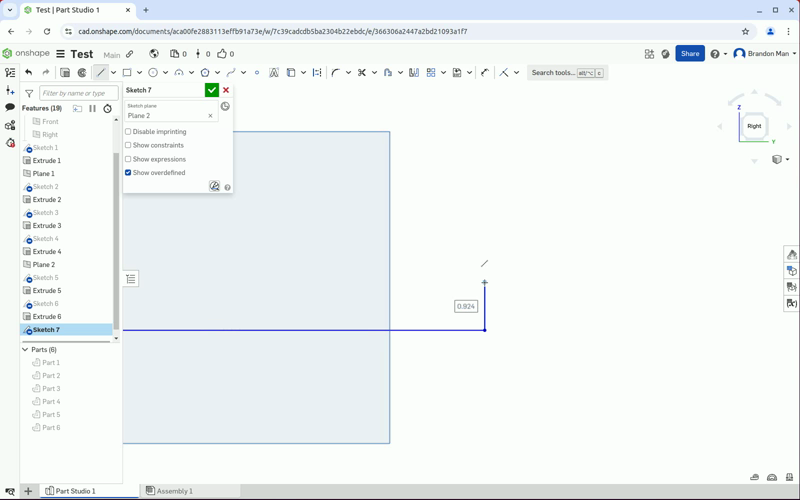
scroll(-6)
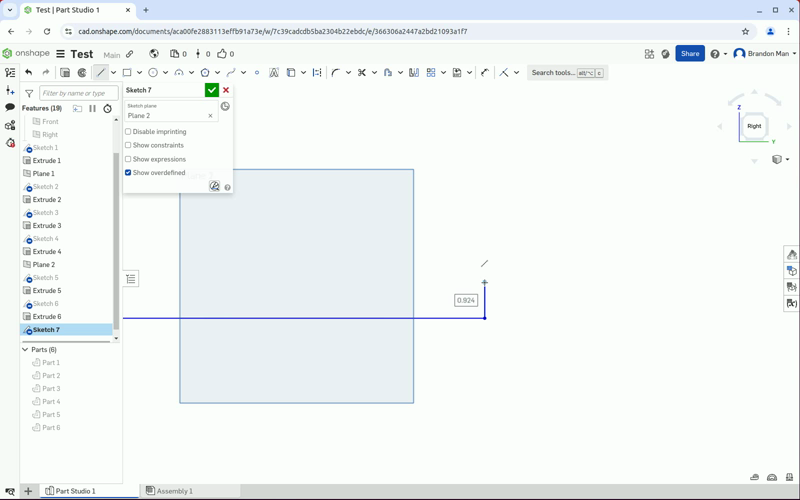
scroll(-6)
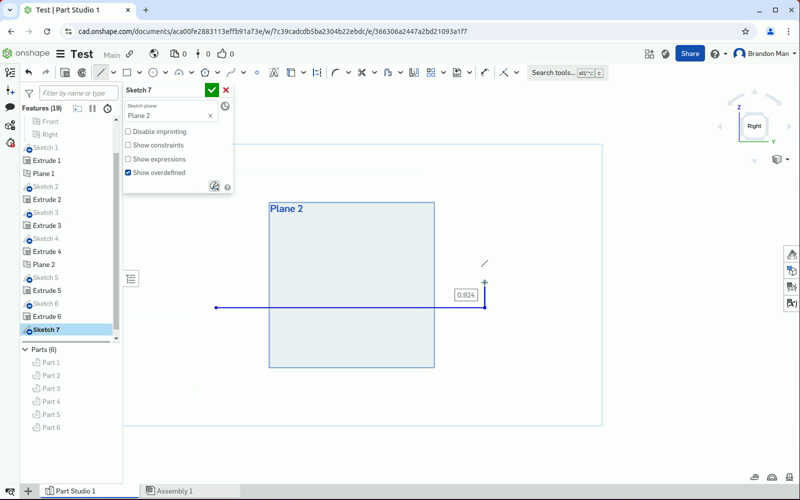
scroll(-6)
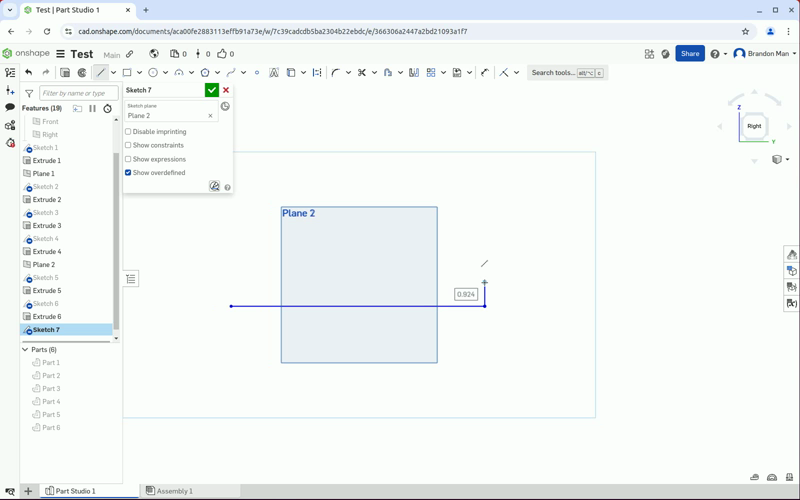
scroll(-6)
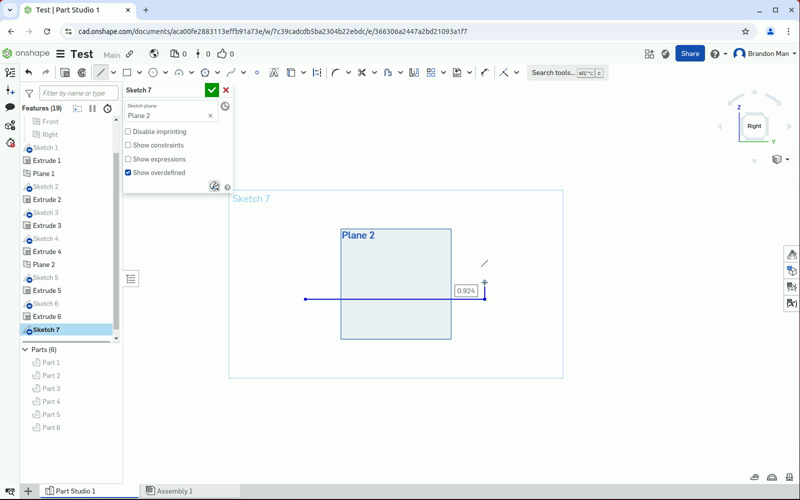
scroll(-6)
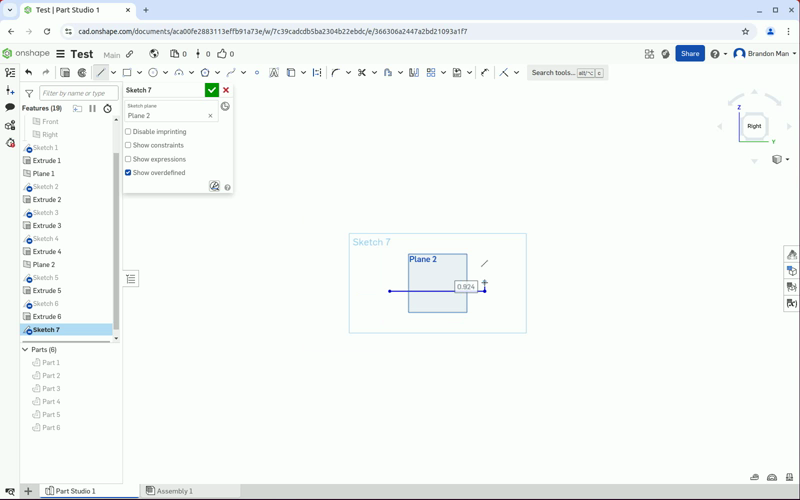
scroll(-6)
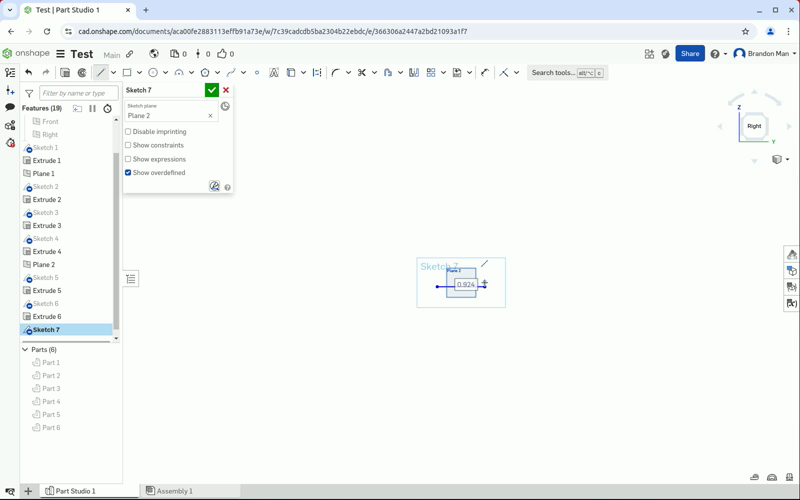
key_up(shift)
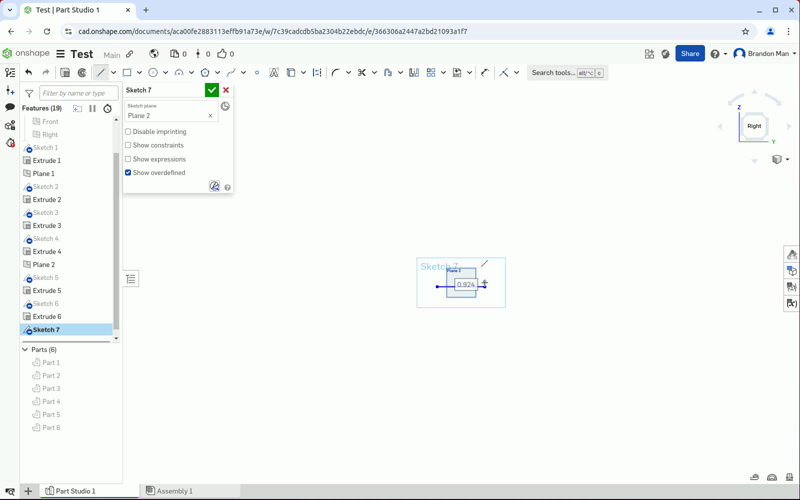
key_down(shift)
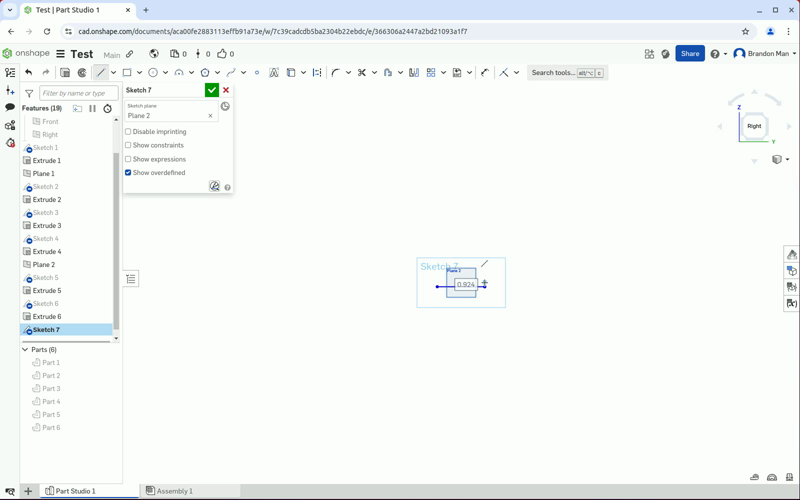
mouse_move(514, 282)
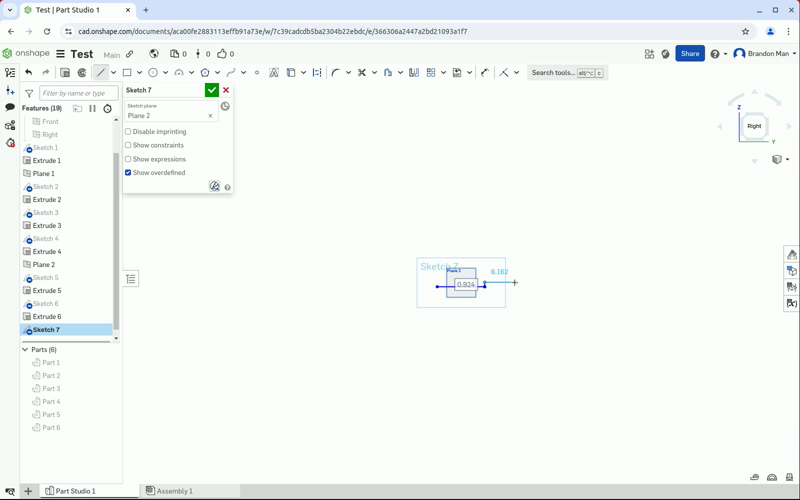
mouse_move(437, 282)
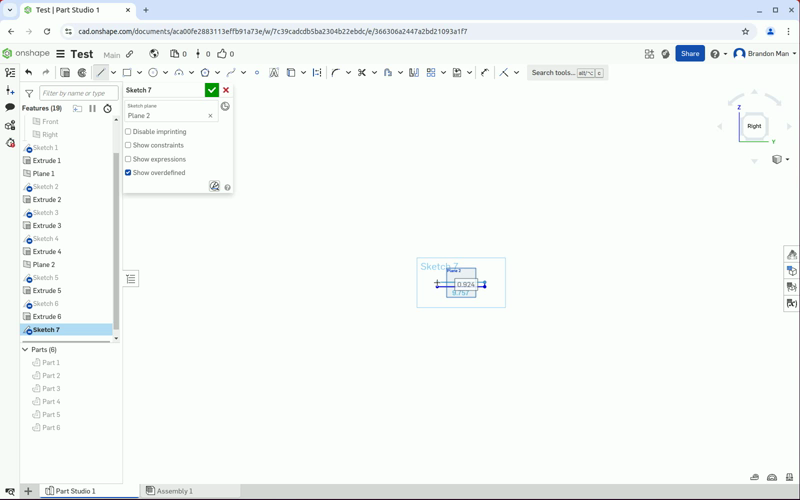
scroll(6)
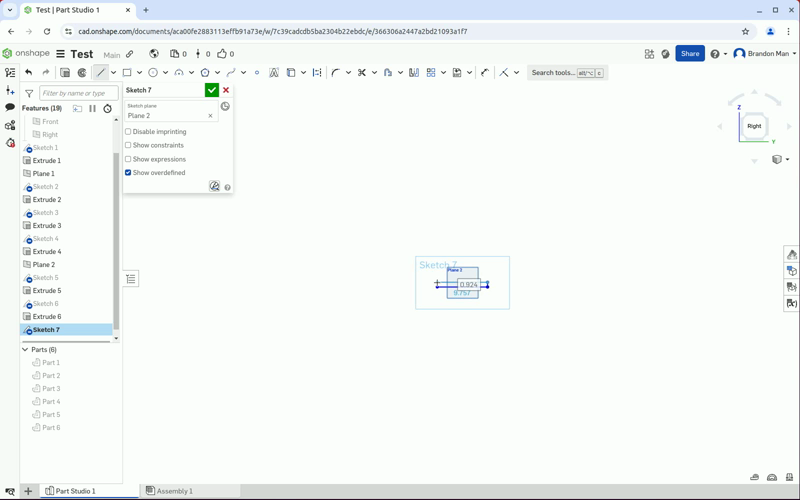
scroll(6)
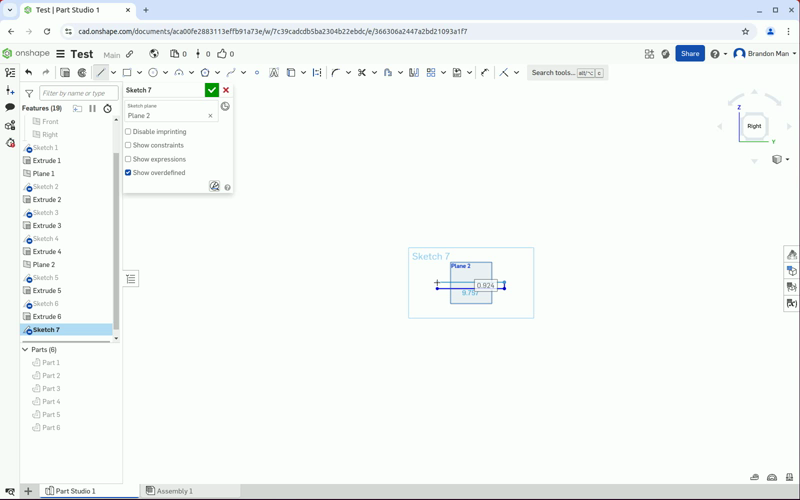
scroll(6)
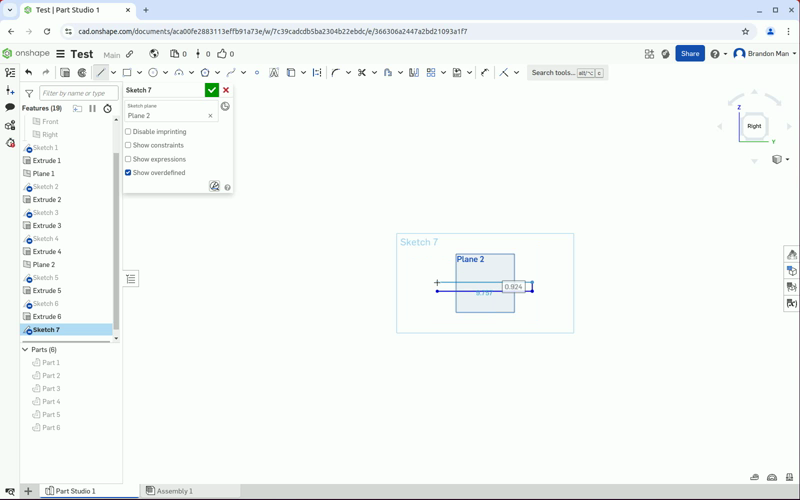
scroll(6)
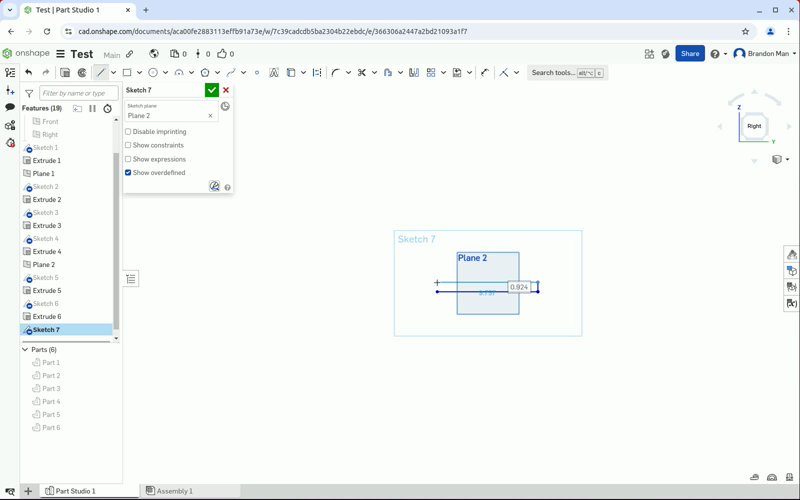
scroll(6)
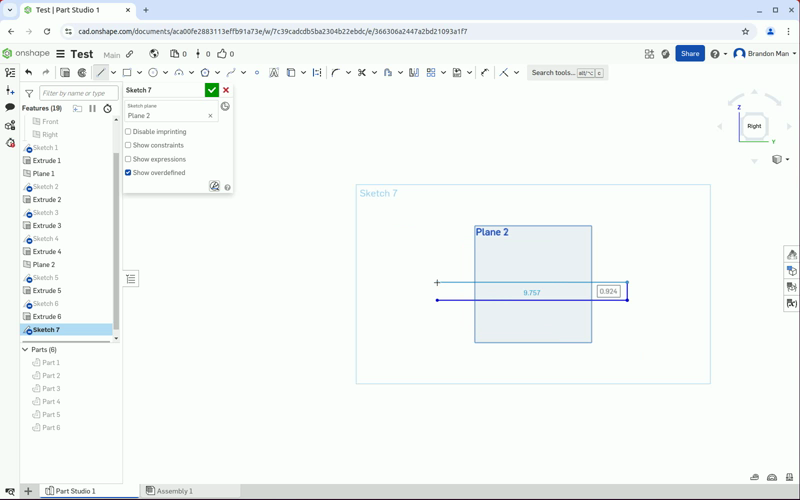
scroll(6)
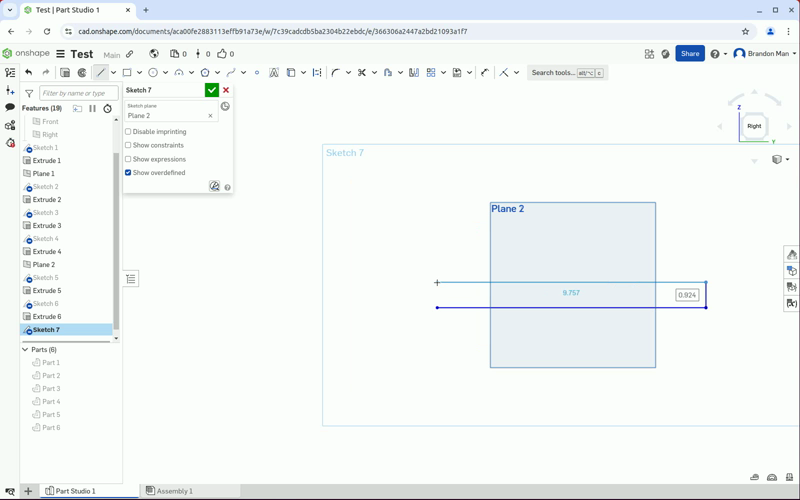
scroll(6)
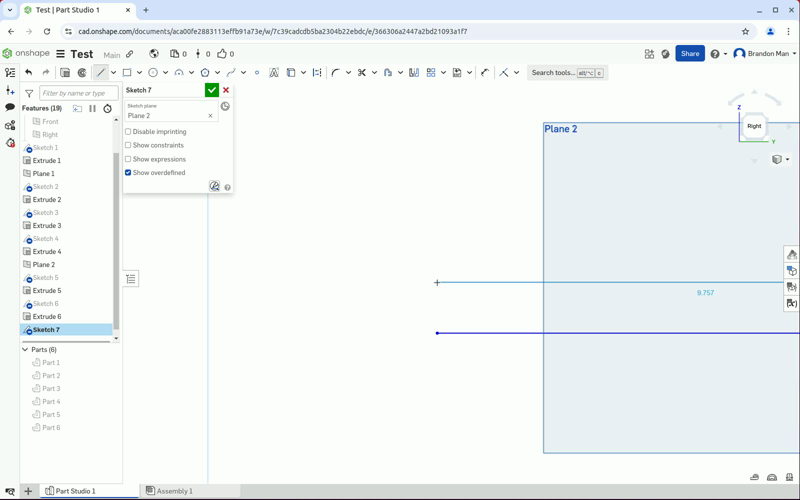
click(437, 282)
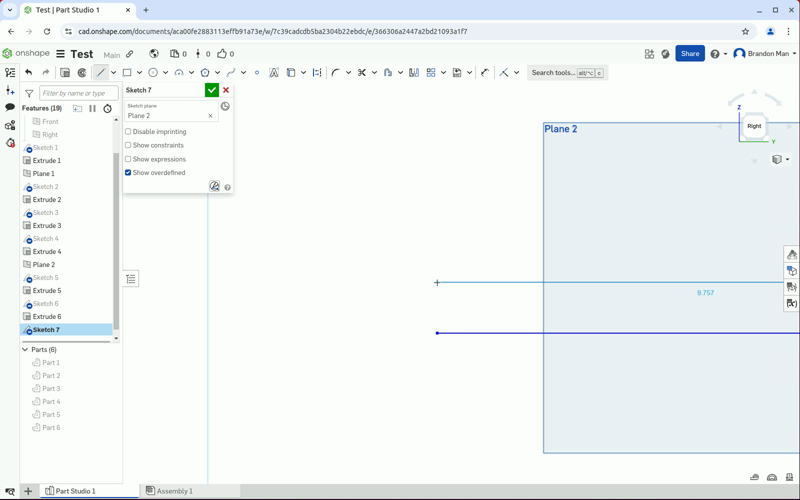
scroll(-6)
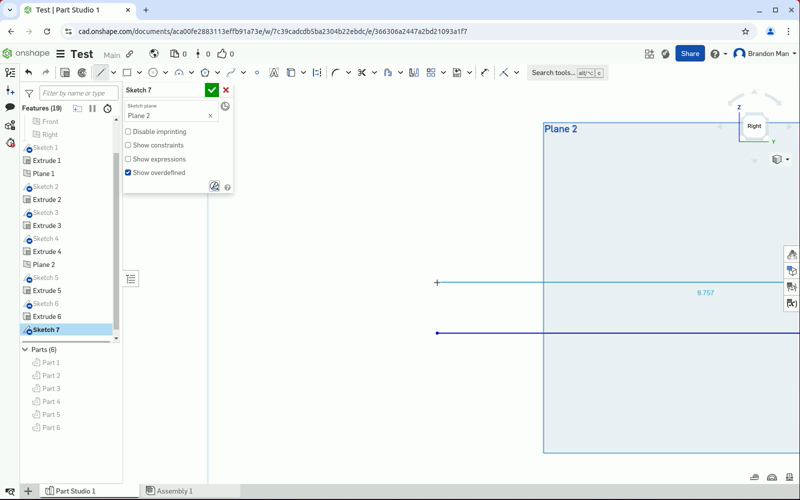
scroll(-6)
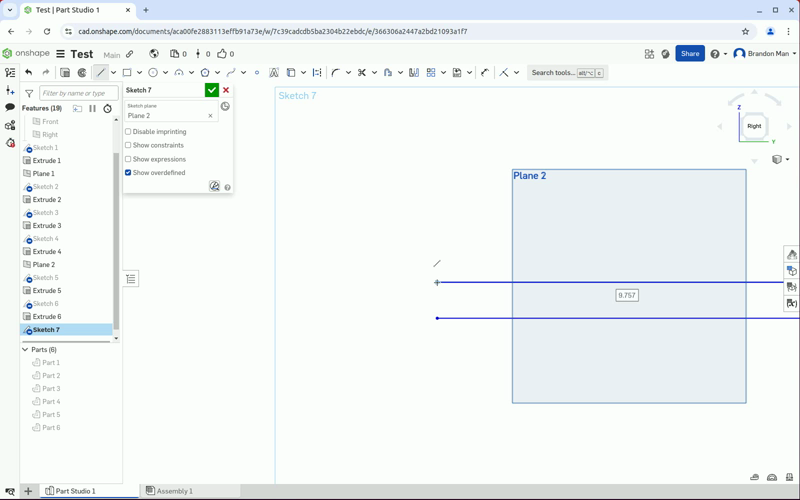
scroll(-6)
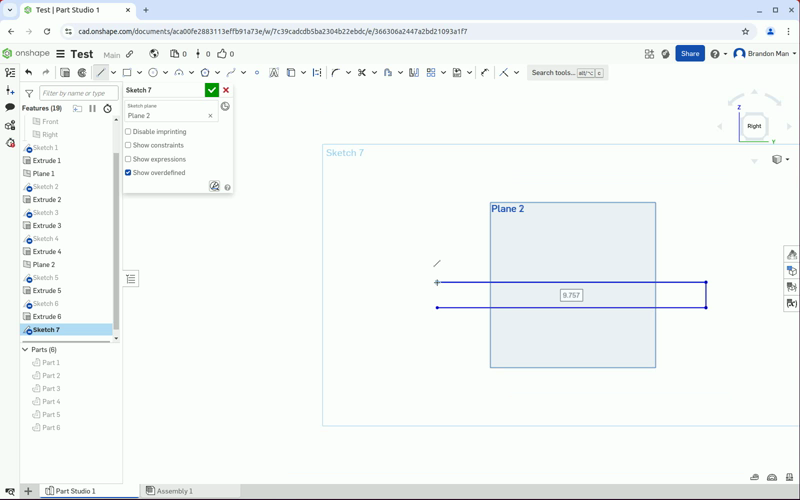
scroll(-6)
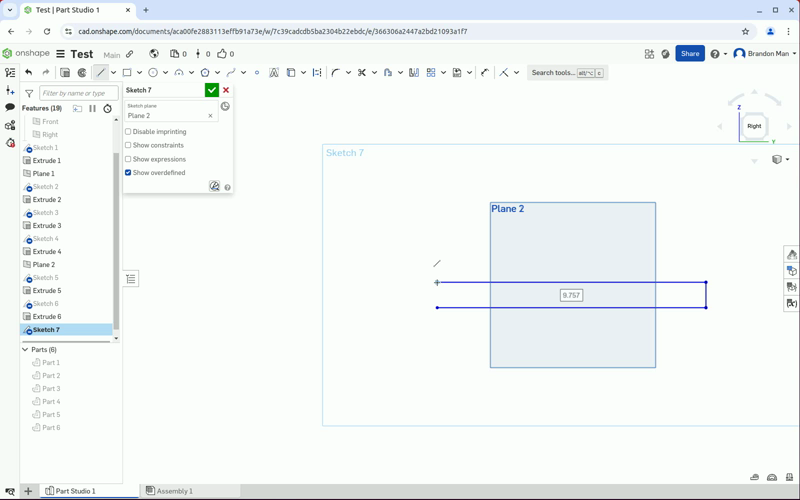
scroll(-6)
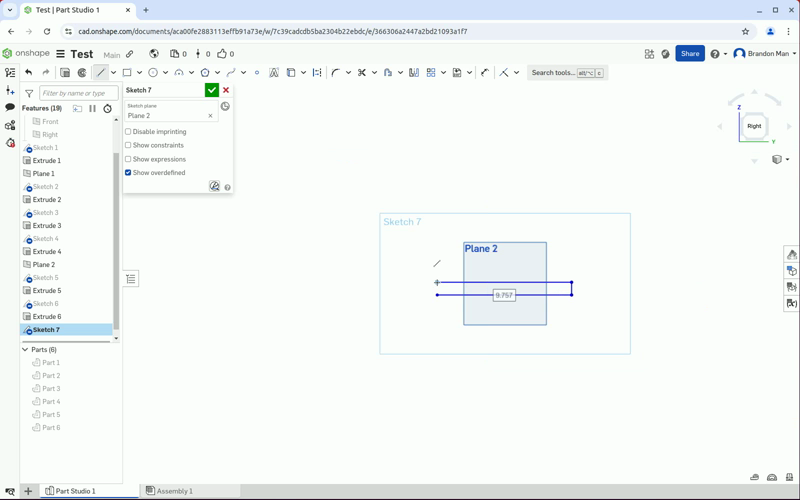
scroll(-6)
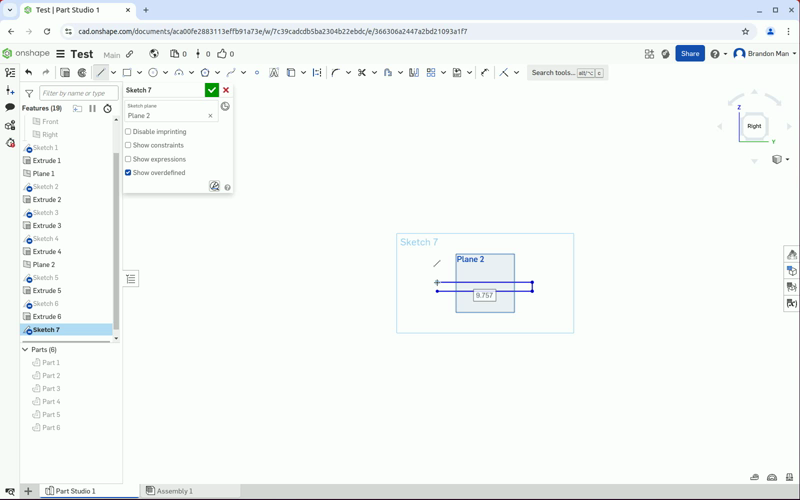
scroll(-6)
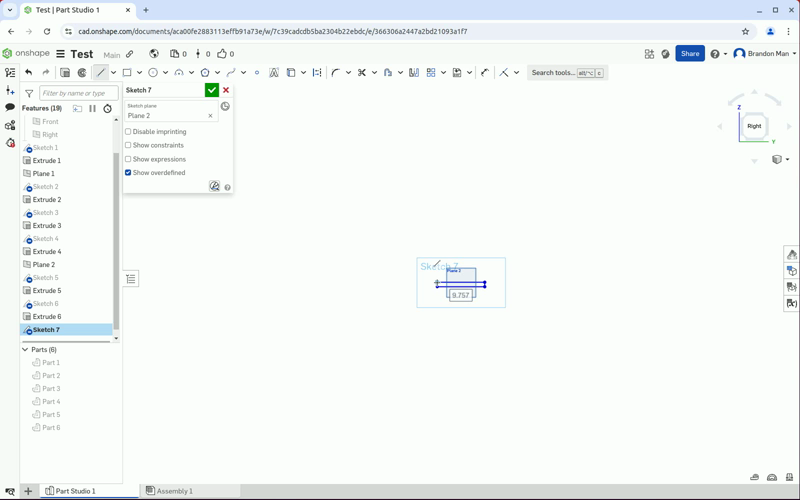
key_up(shift)
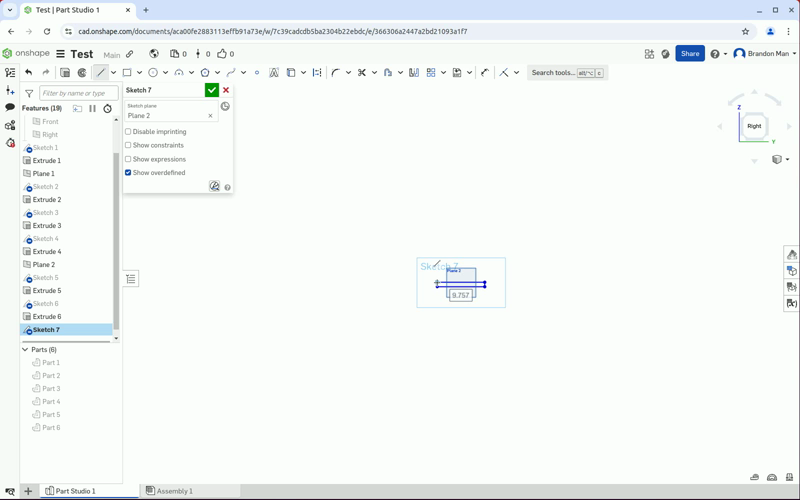
mouse_move(467, 282)
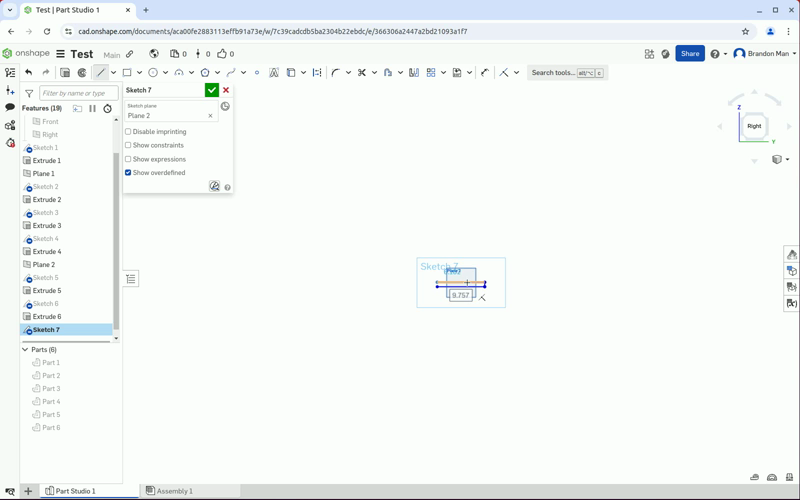
key_down(shift)
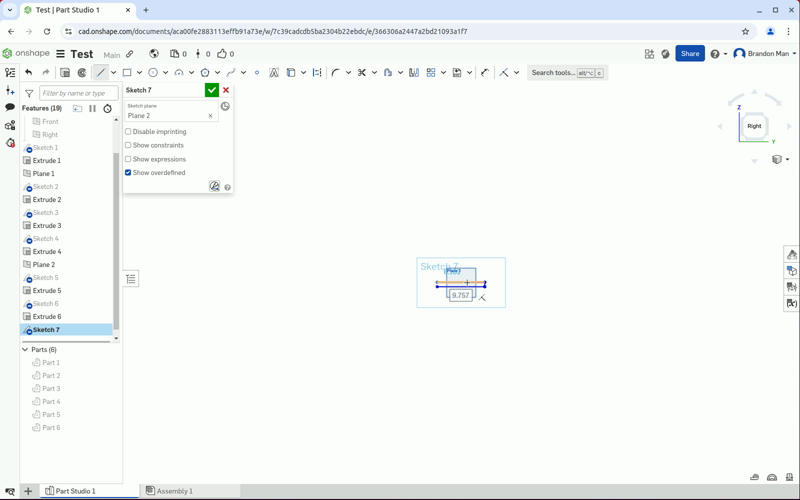
mouse_move(437, 286)
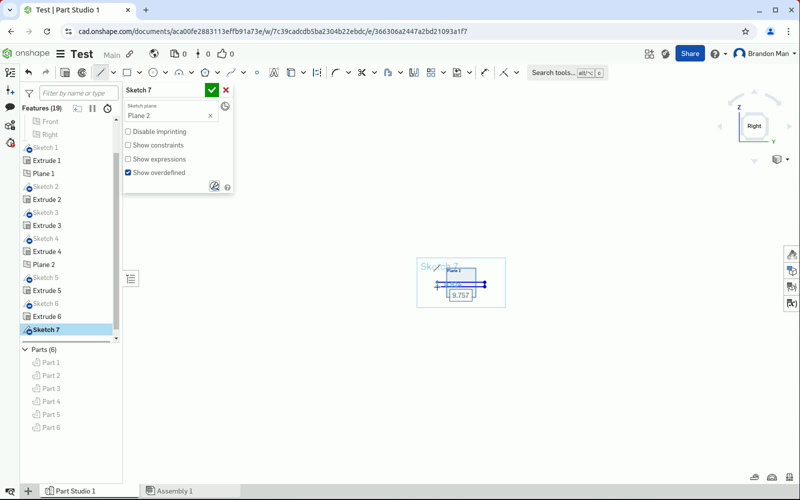
scroll(6)
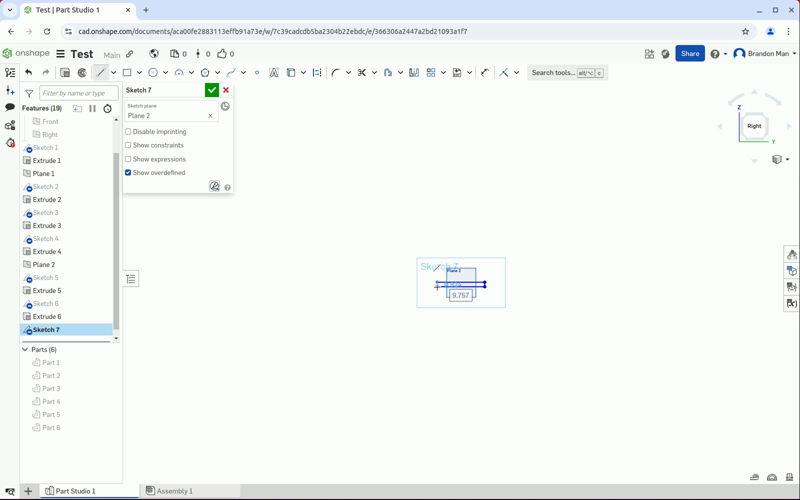
scroll(6)
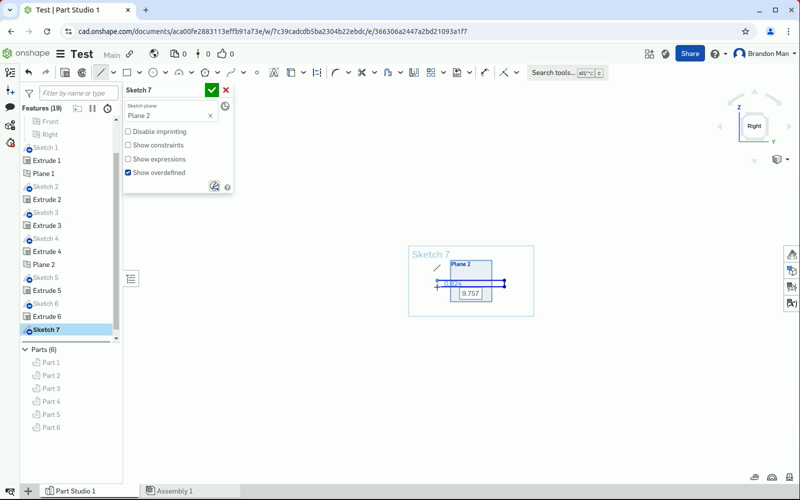
scroll(6)
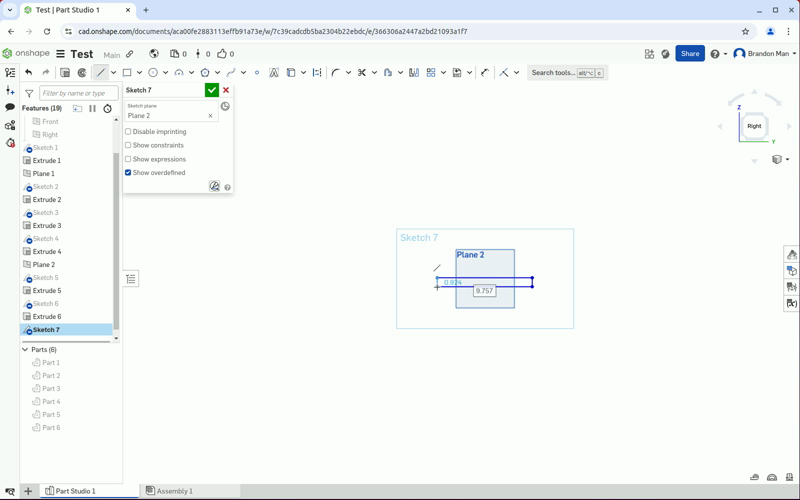
scroll(6)
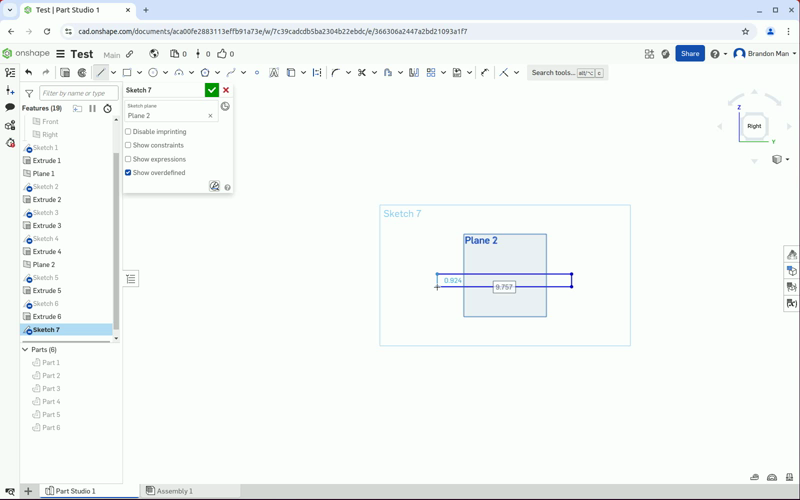
scroll(6)
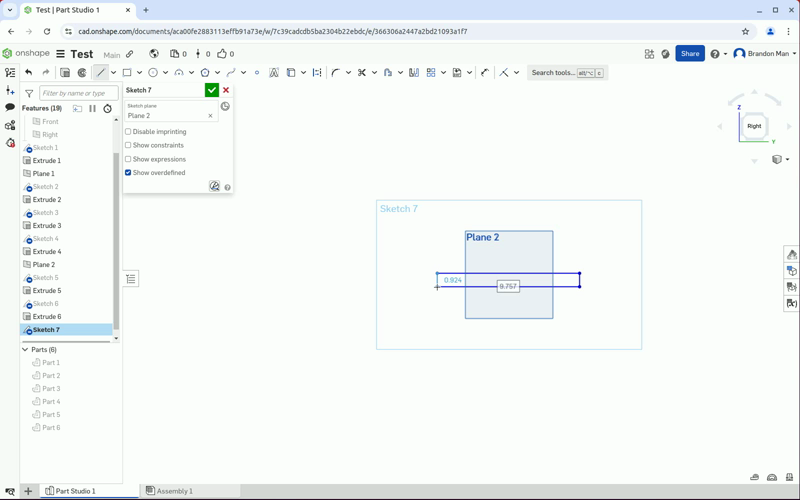
scroll(6)
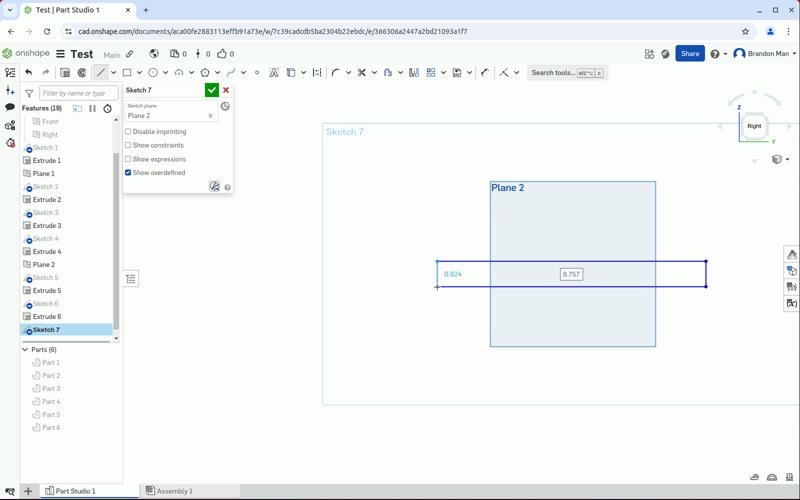
scroll(6)
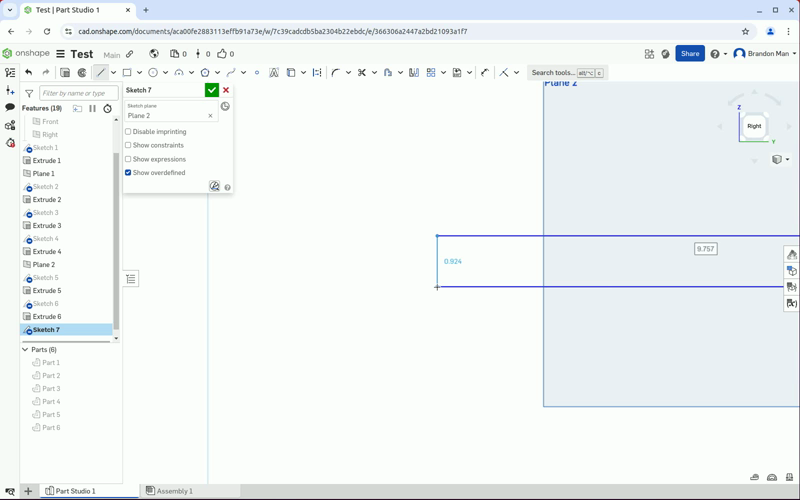
key_up(shift)
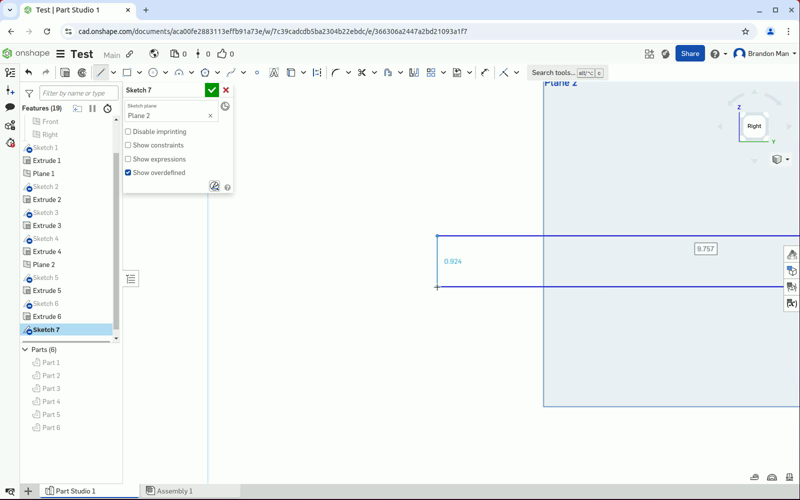
click(437, 286)
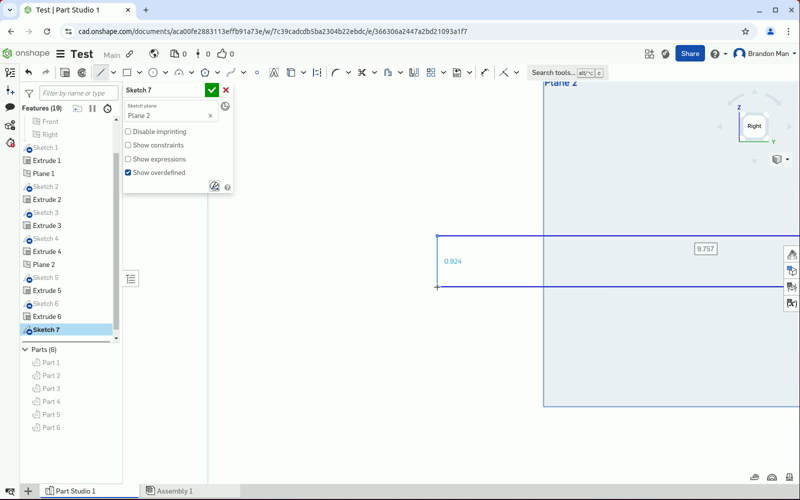
scroll(-6)
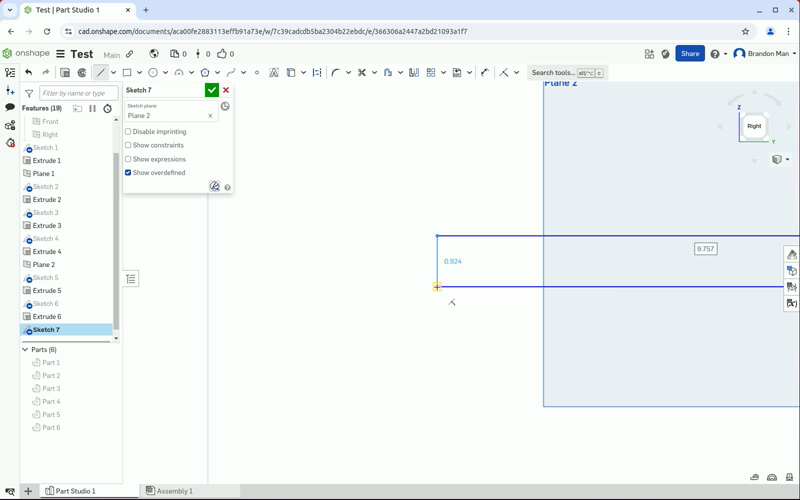
scroll(-6)
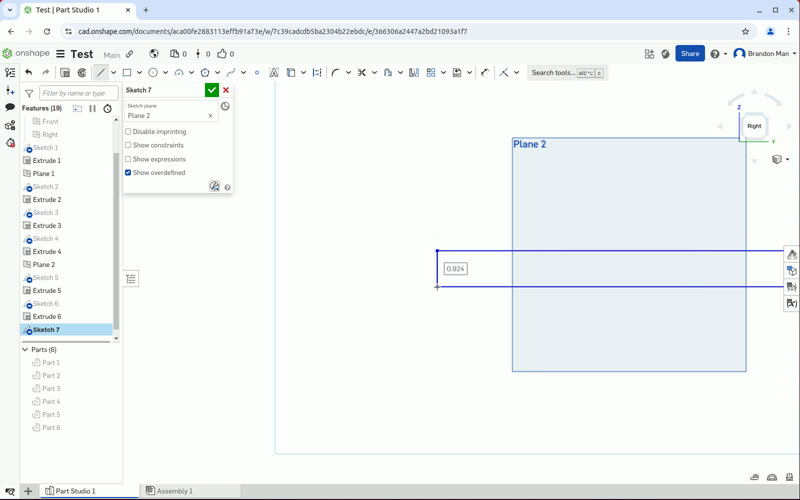
scroll(-6)
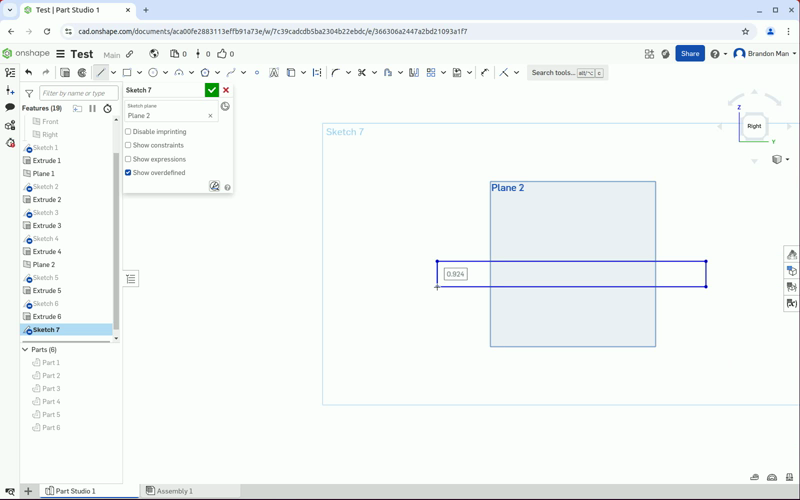
scroll(-6)
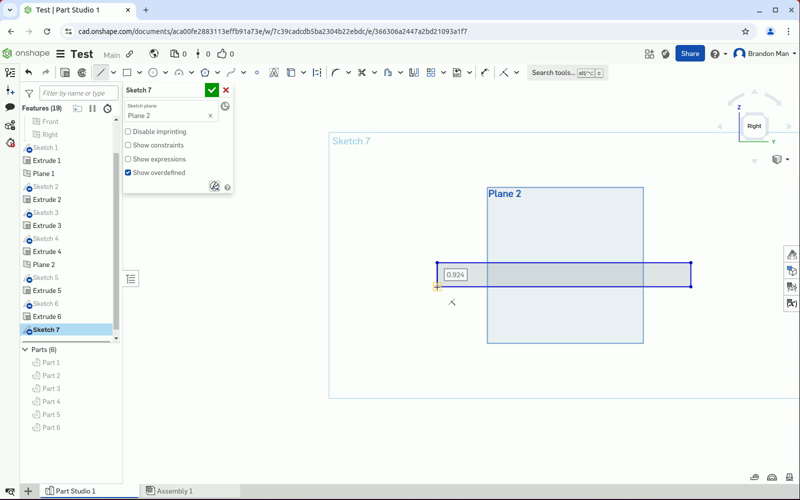
scroll(-6)
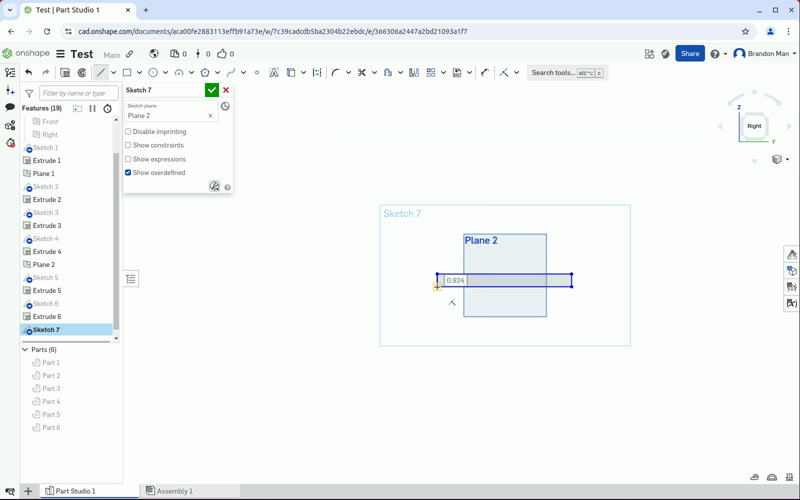
scroll(-6)
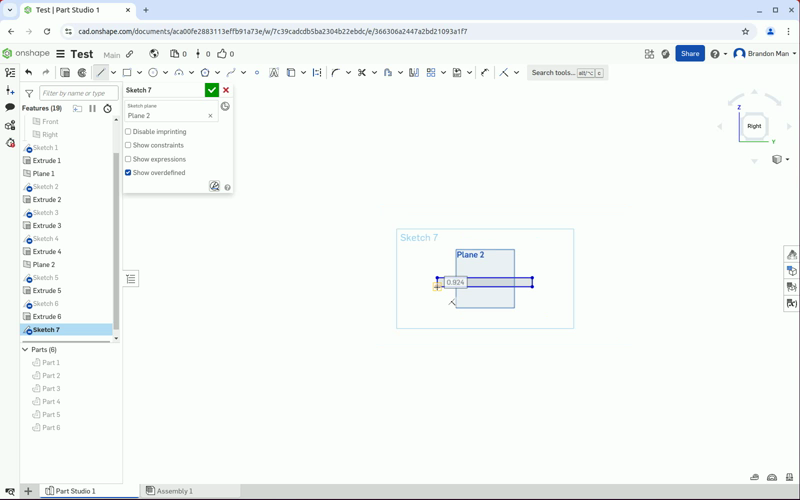
scroll(-6)
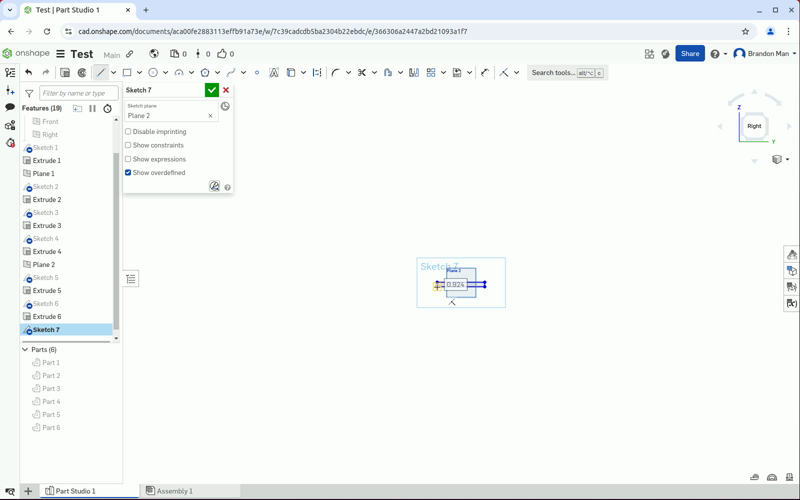
key(esc)
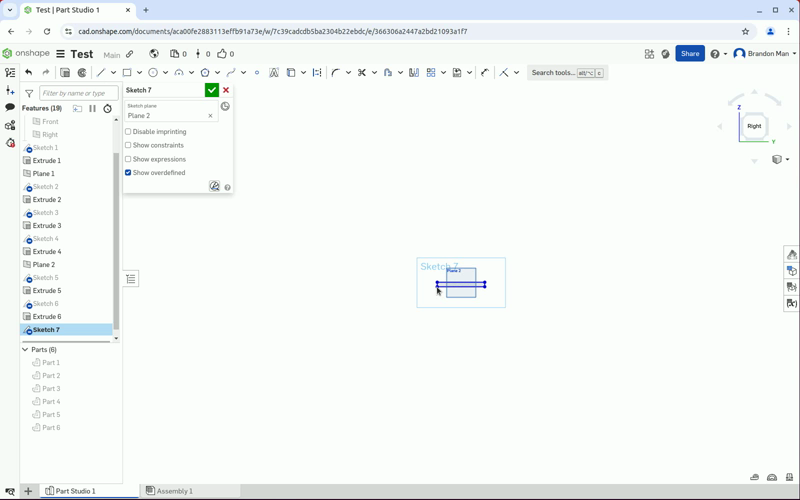
mouse_move(442, 282)
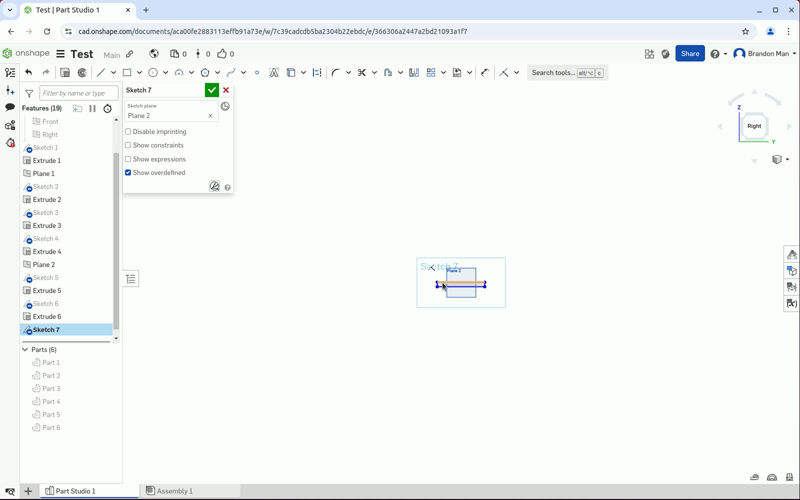
scroll(6)
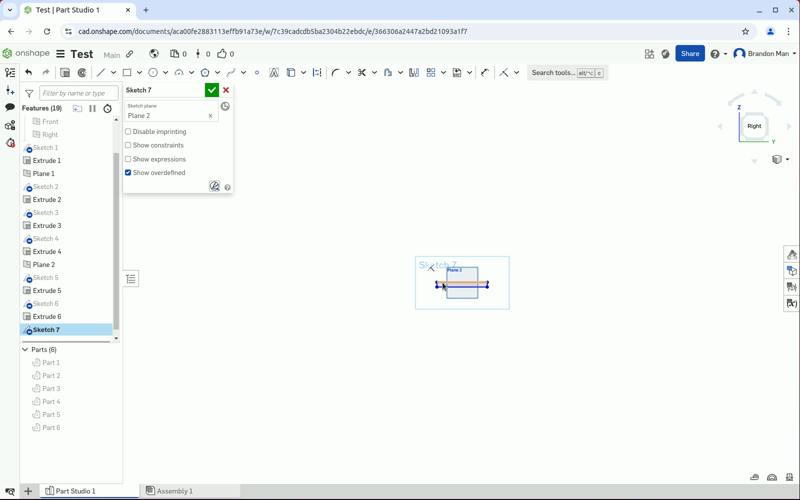
scroll(6)
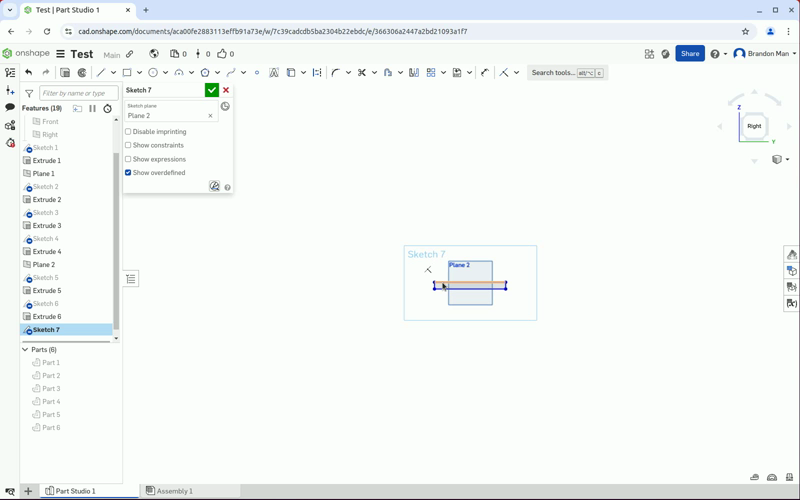
scroll(6)
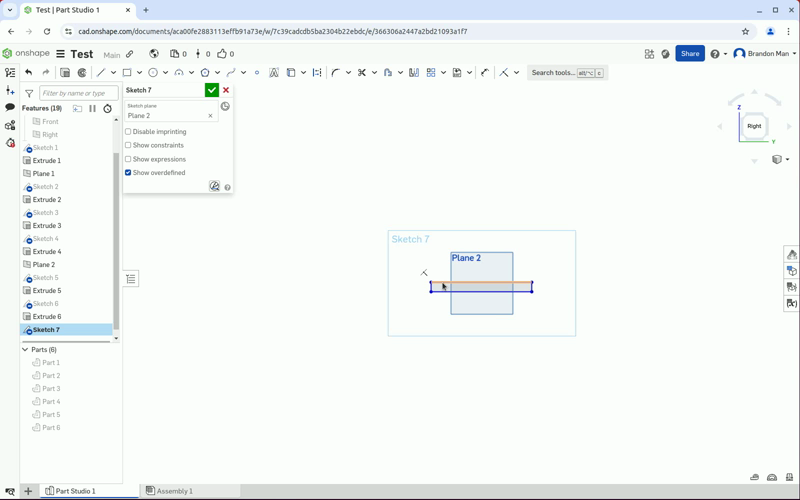
scroll(6)
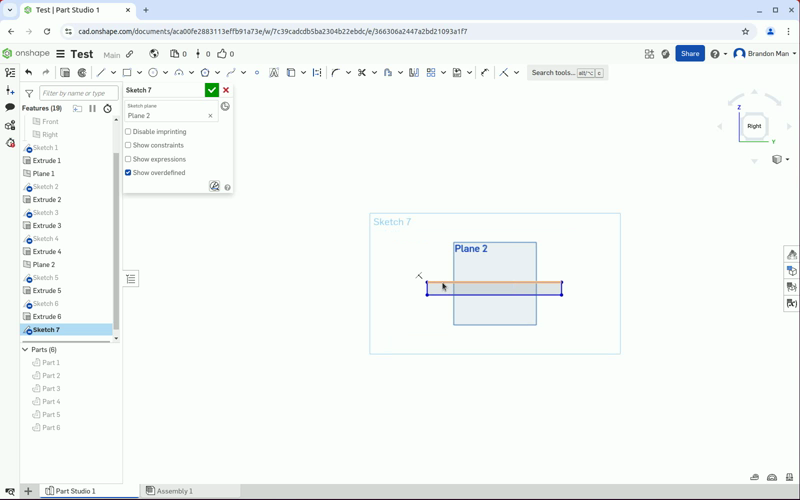
scroll(6)
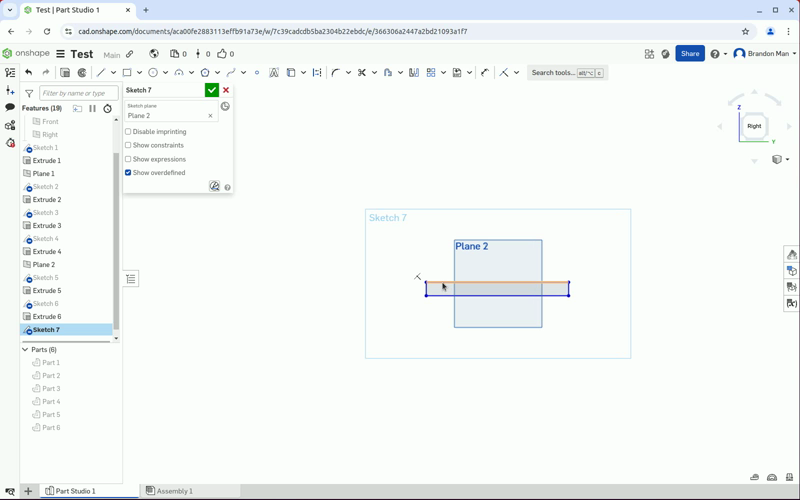
scroll(6)
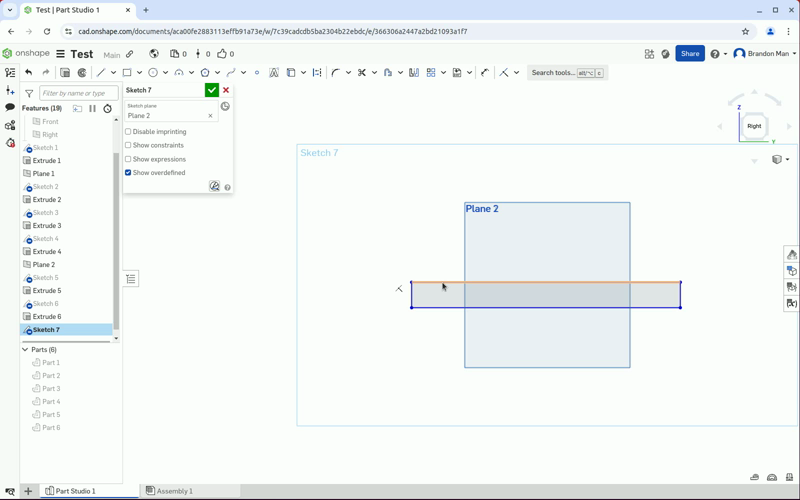
scroll(6)
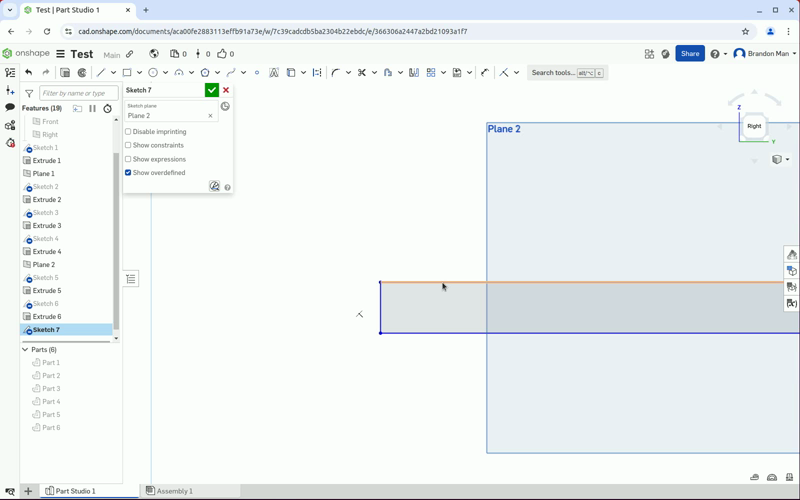
click(442, 282)
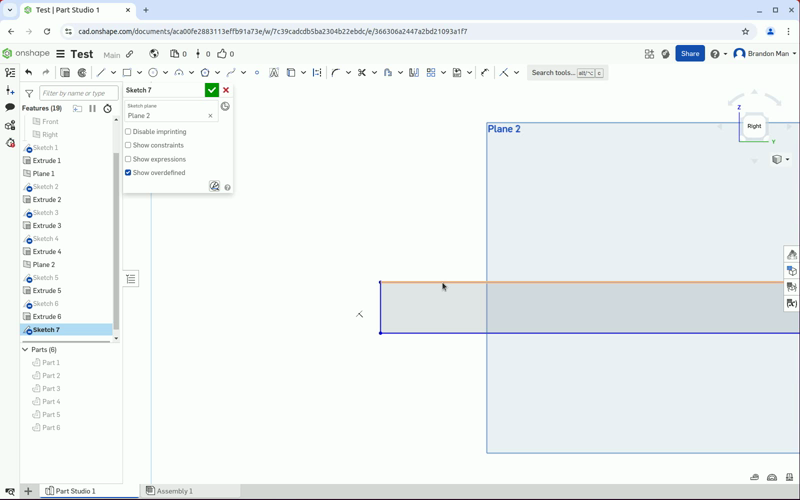
scroll(-6)
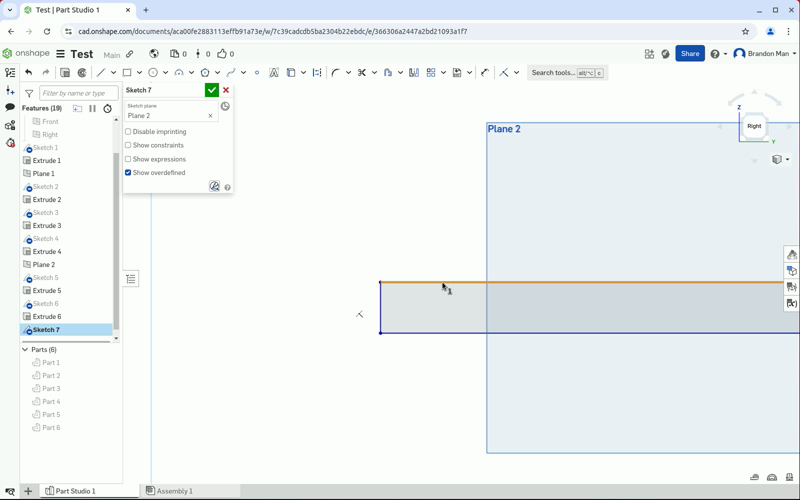
scroll(-6)
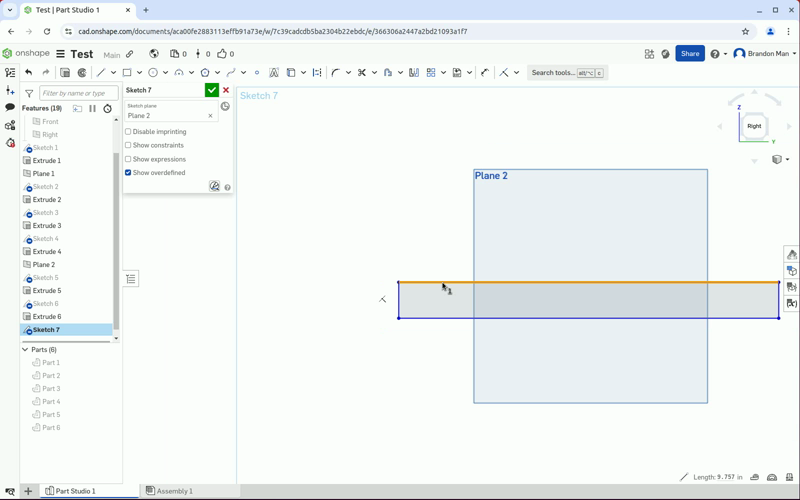
scroll(-6)
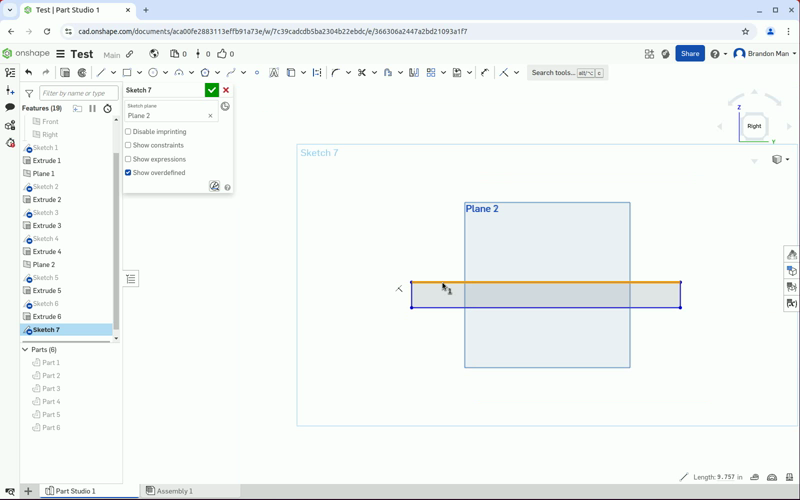
scroll(-6)
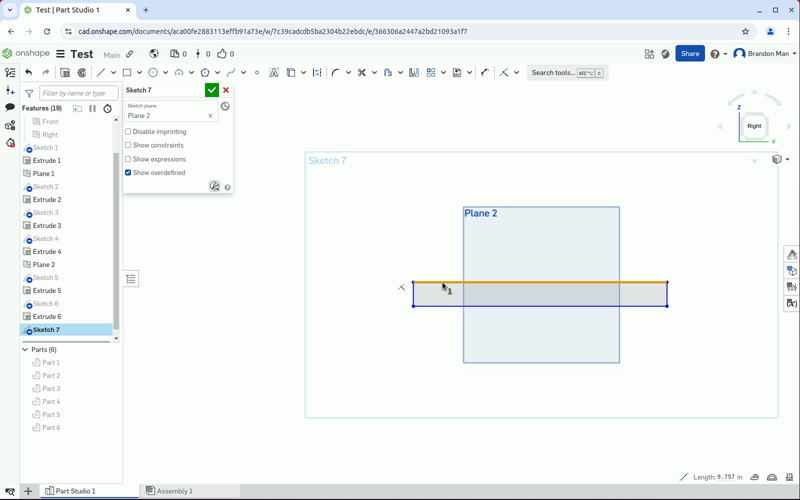
scroll(-6)
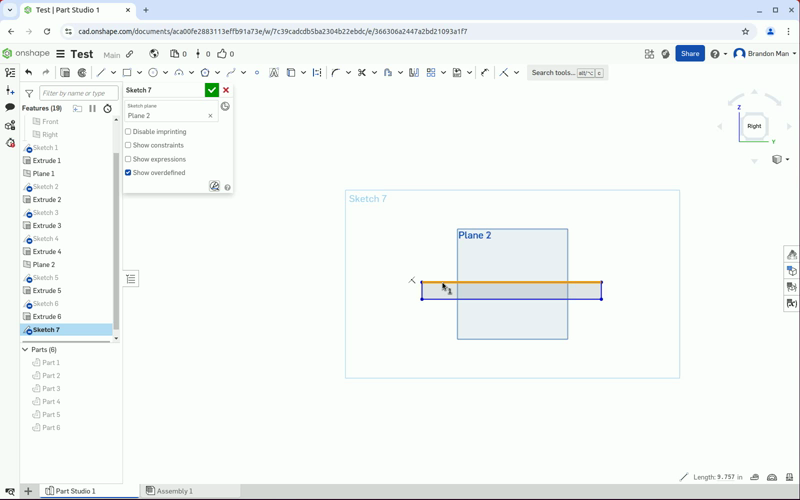
scroll(-6)
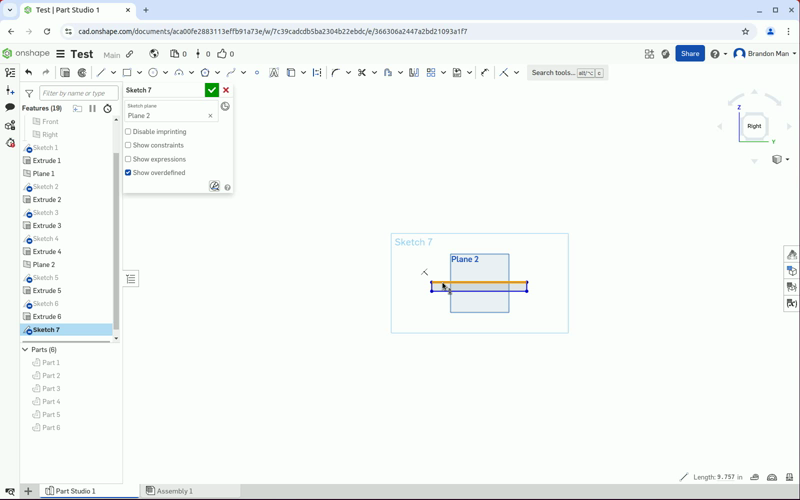
scroll(-6)
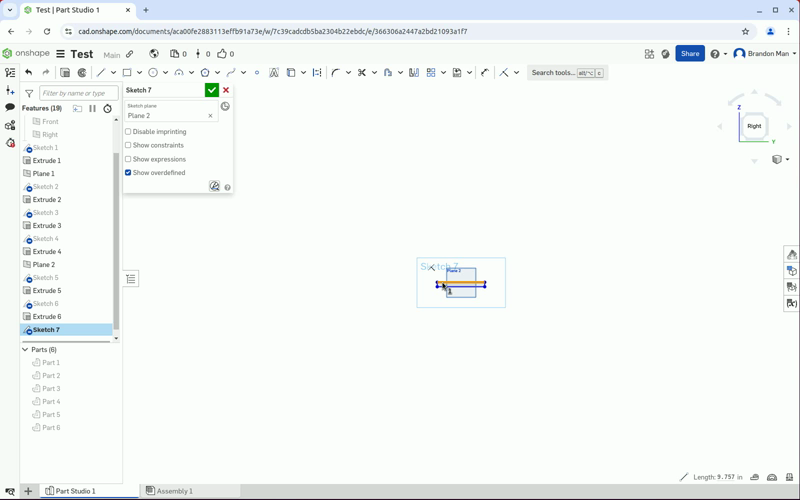
mouse_move(73, 352)
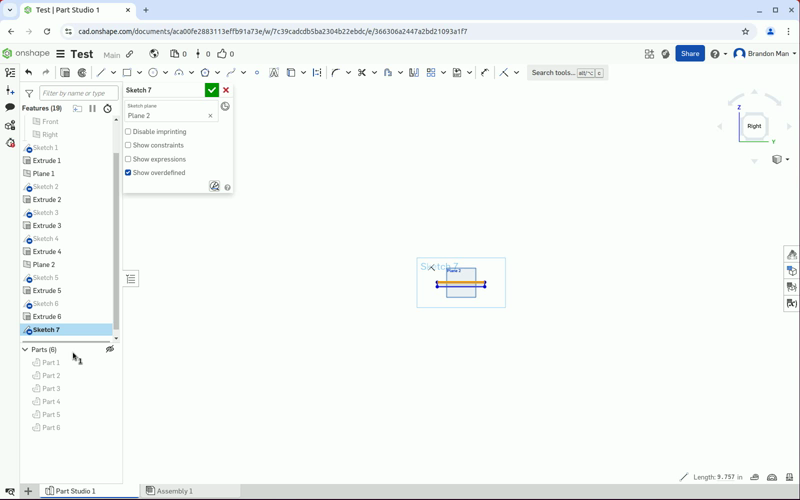
key(shift+y)
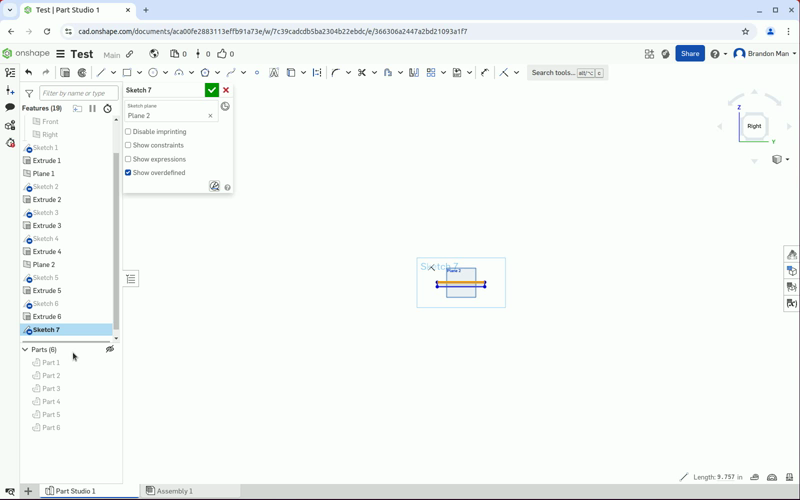
key(shift+e)
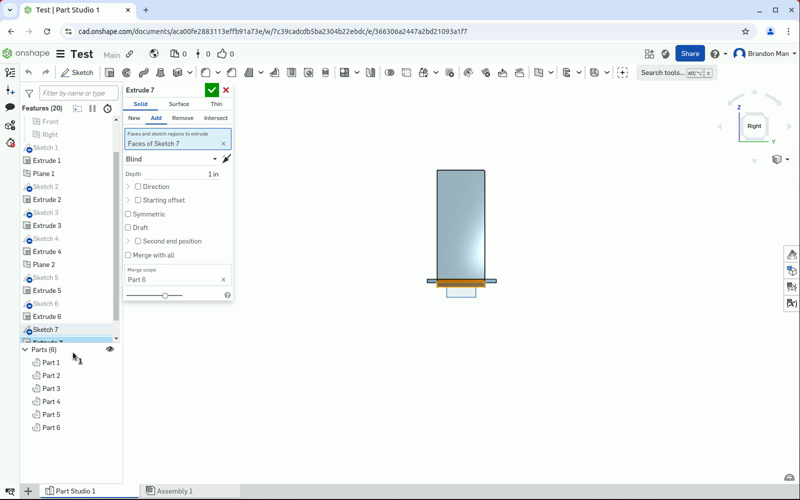
mouse_move(143, 106)
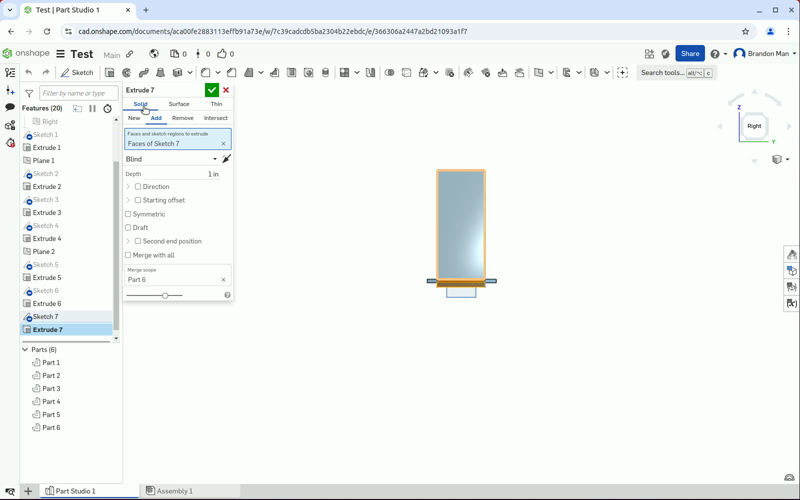
click(143, 106)
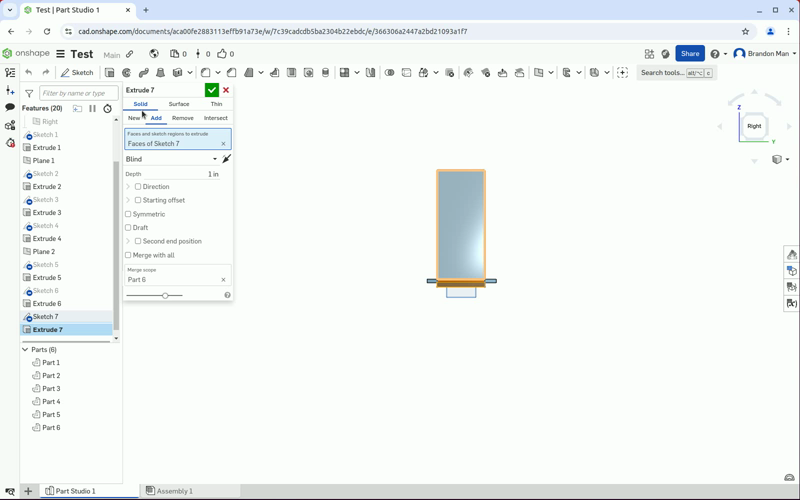
mouse_move(137, 120)
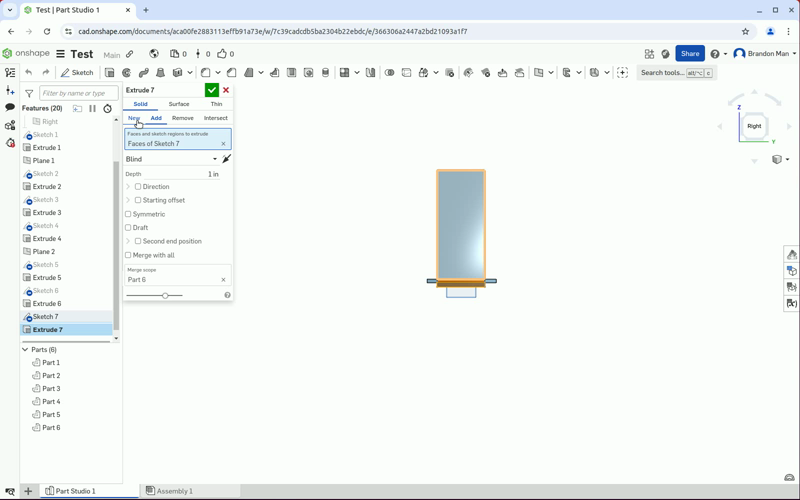
click(137, 120)
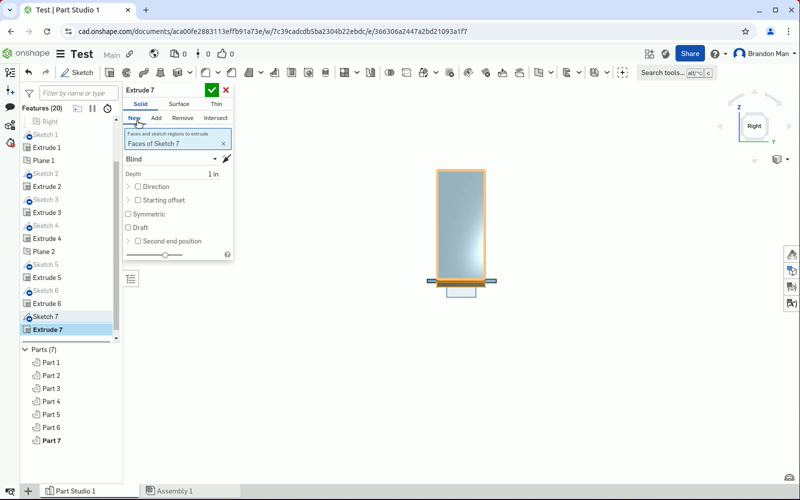
key(tab, 4)
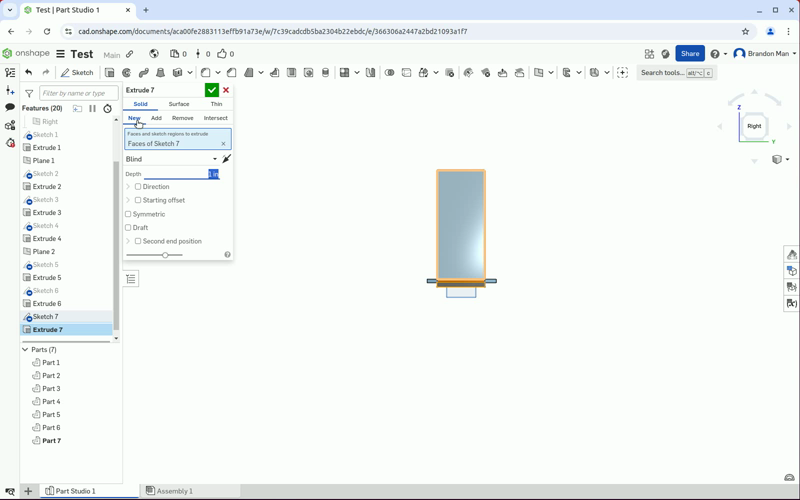
text(0.722)
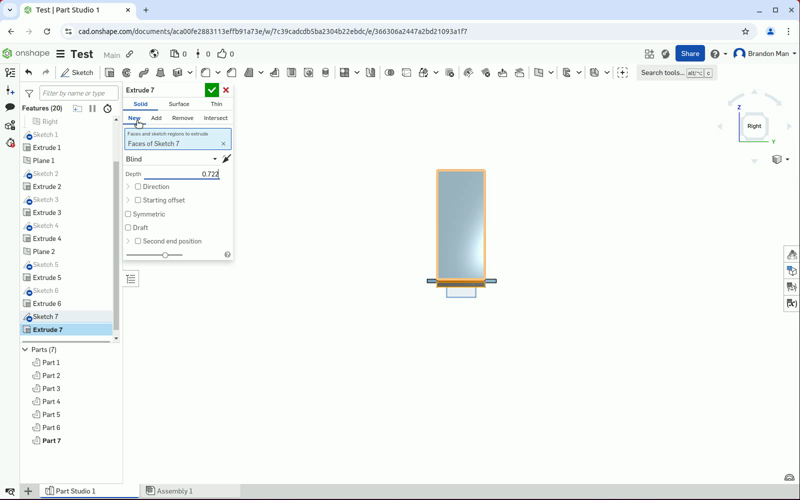
key(enter)
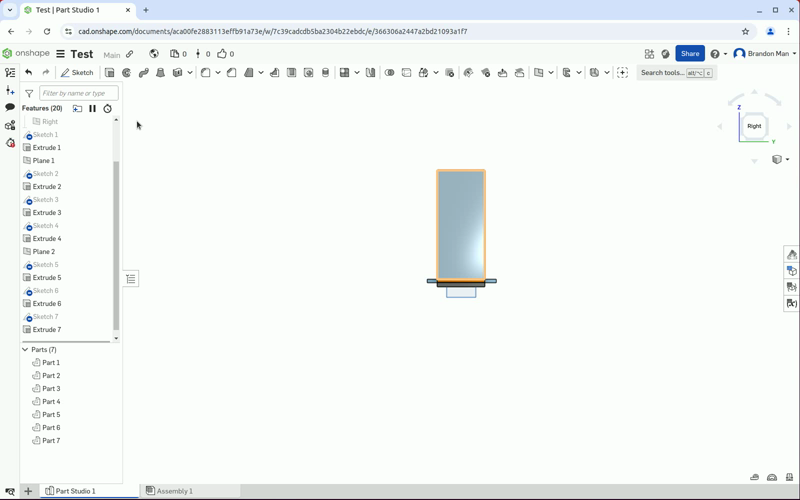
key(shift+h)
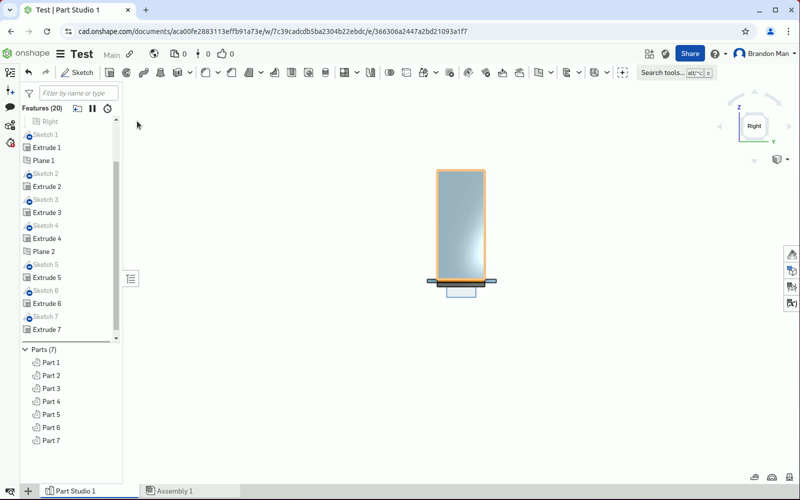
key(shift+h)
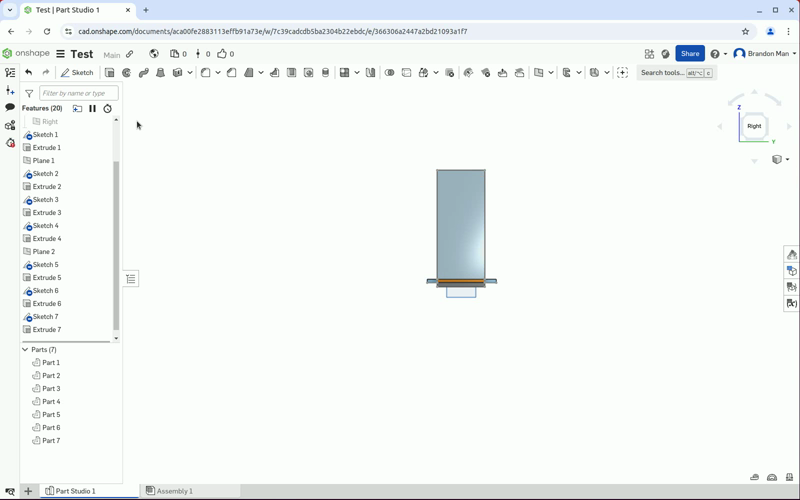
key(shift+7)
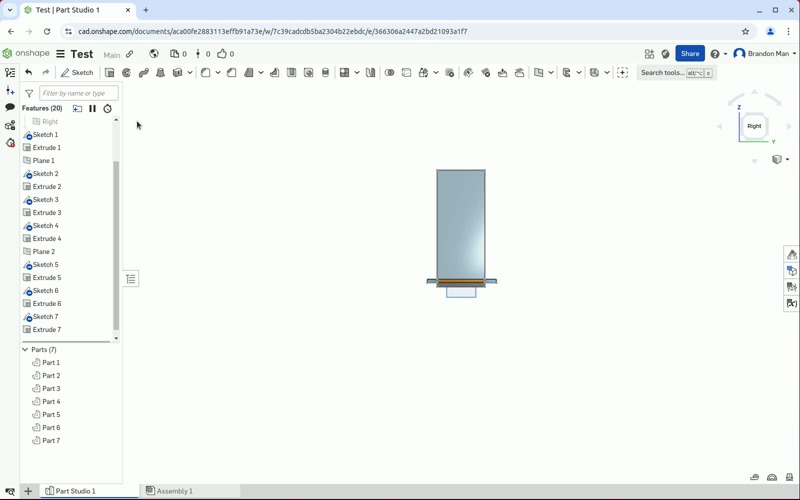
key(right, 2)
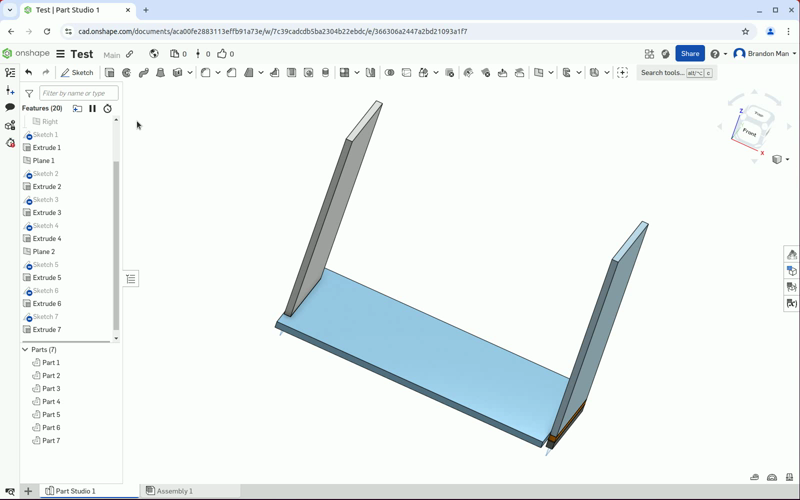
key(down, 2)
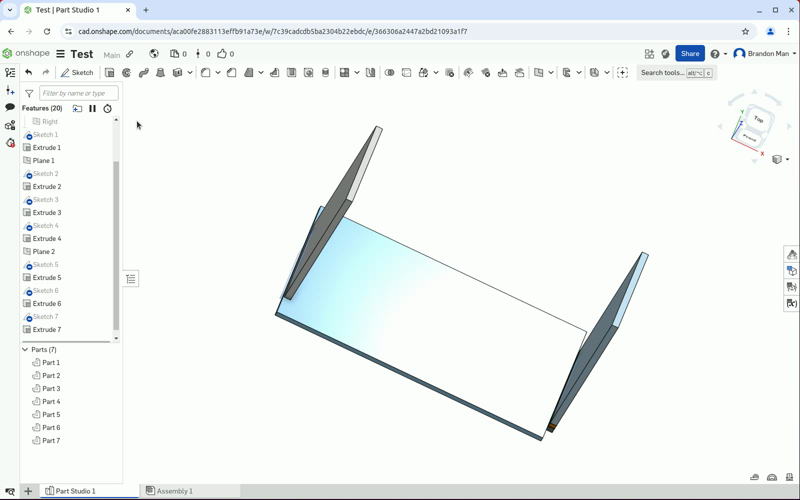
key(up, 2)
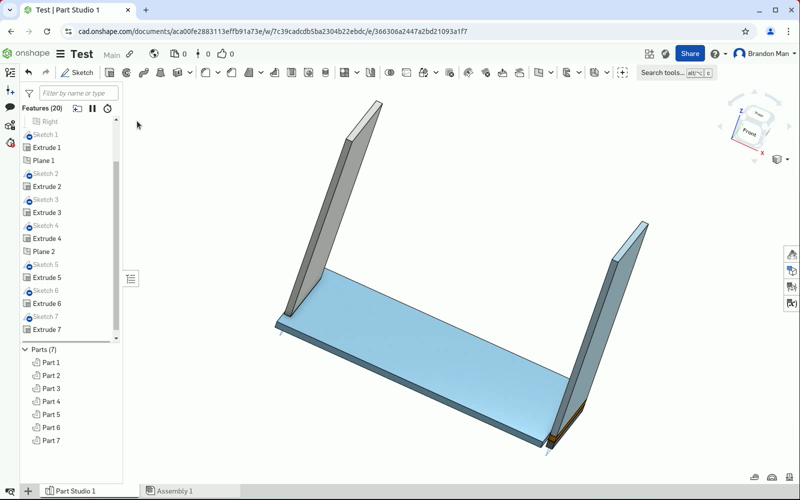
key(left, 2)
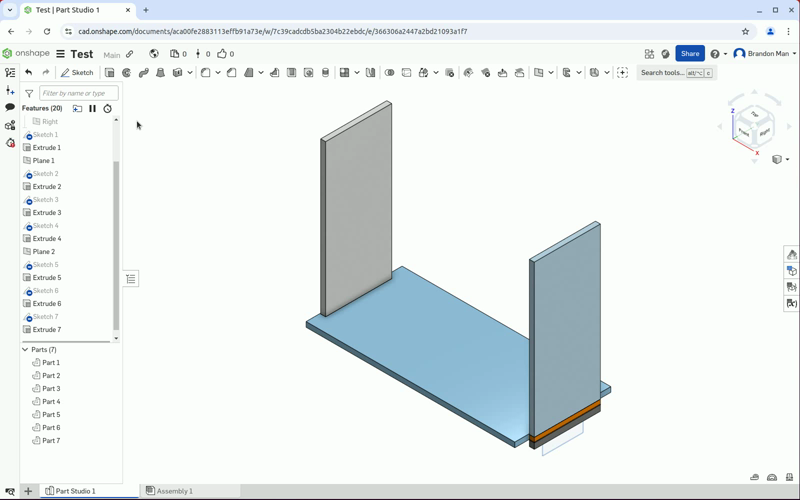
mouse_move(69, 137)
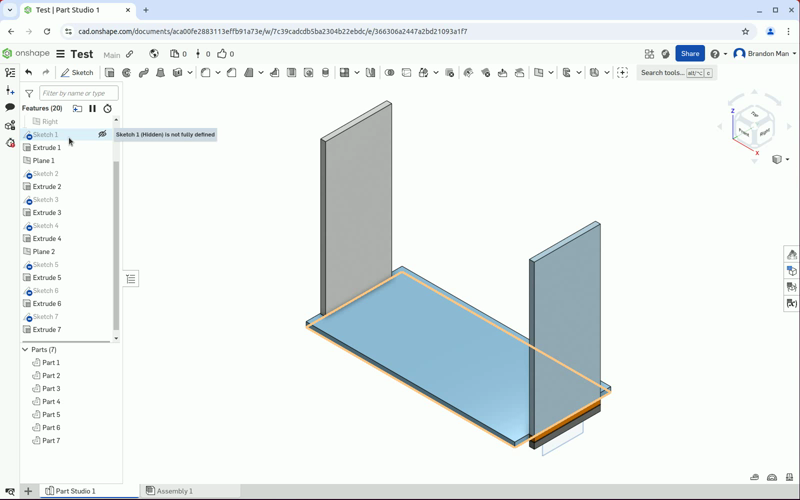
click(69, 137)